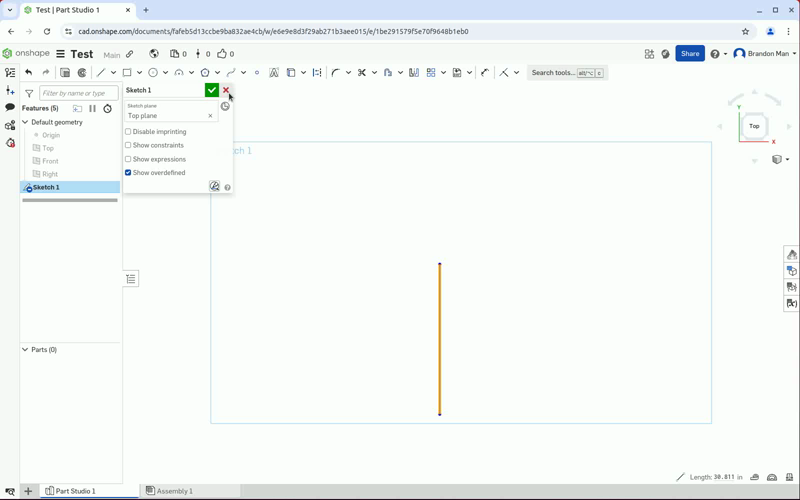
key(shift+h)
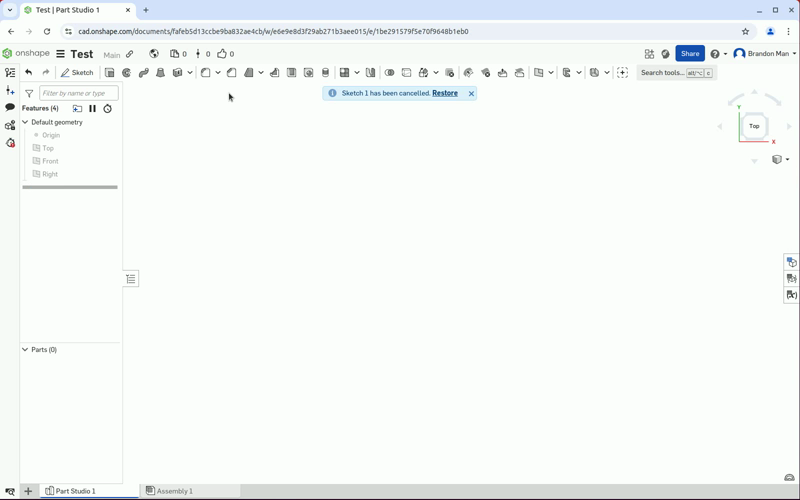
mouse_move(73, 352)
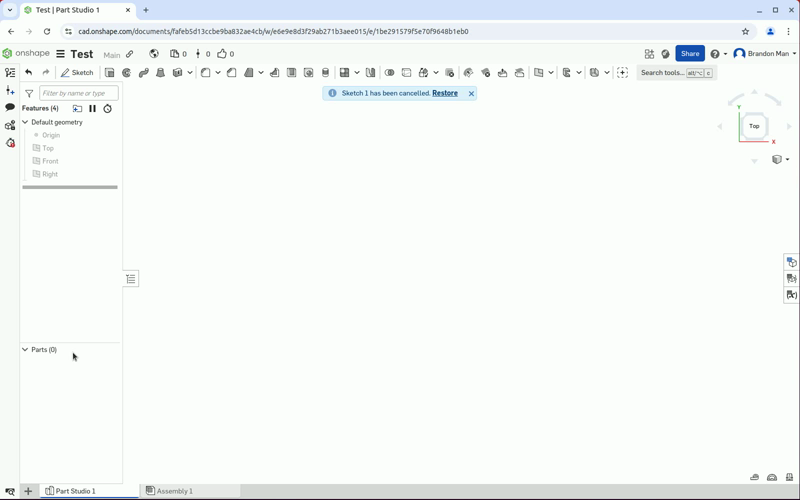
key(y)
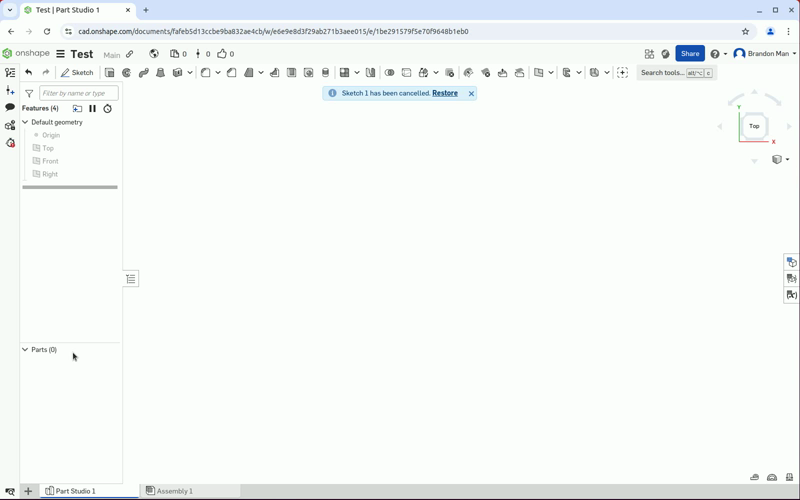
key(shift+p)
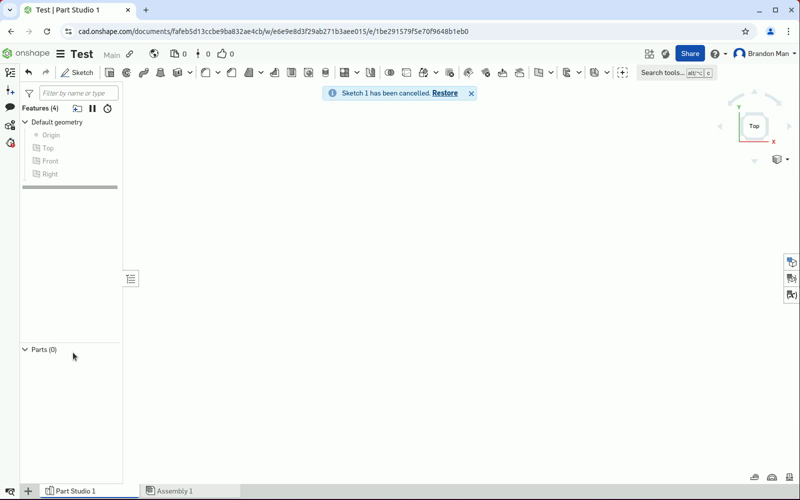
key(space)
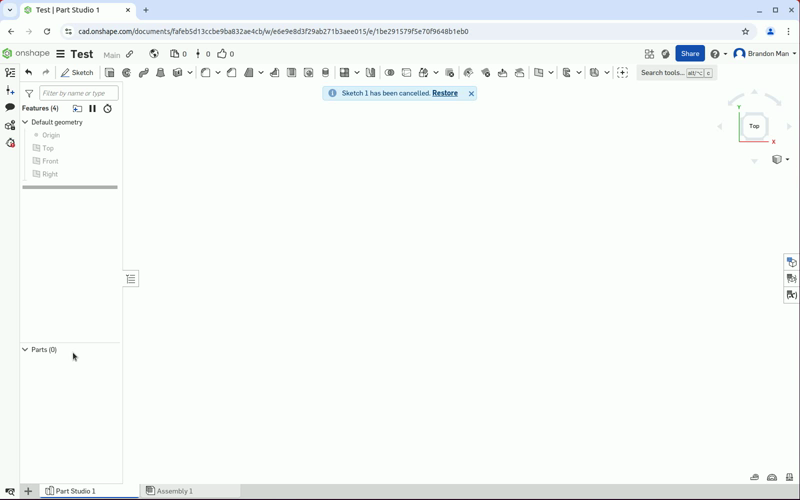
key_down(shift)
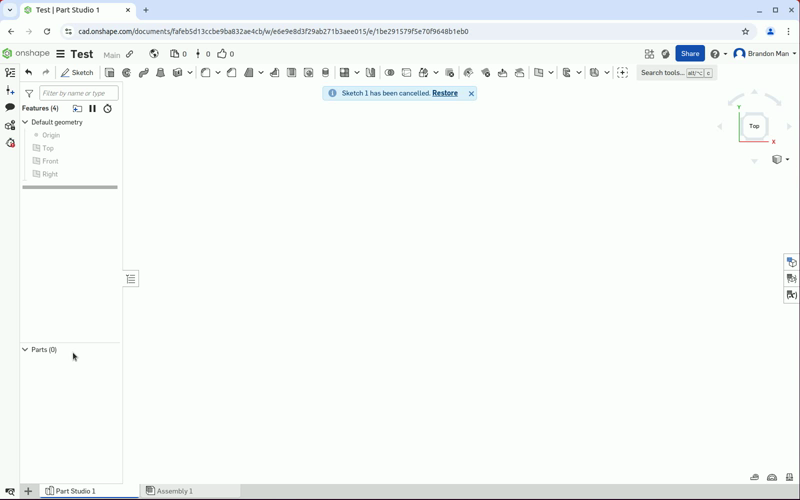
key(up)
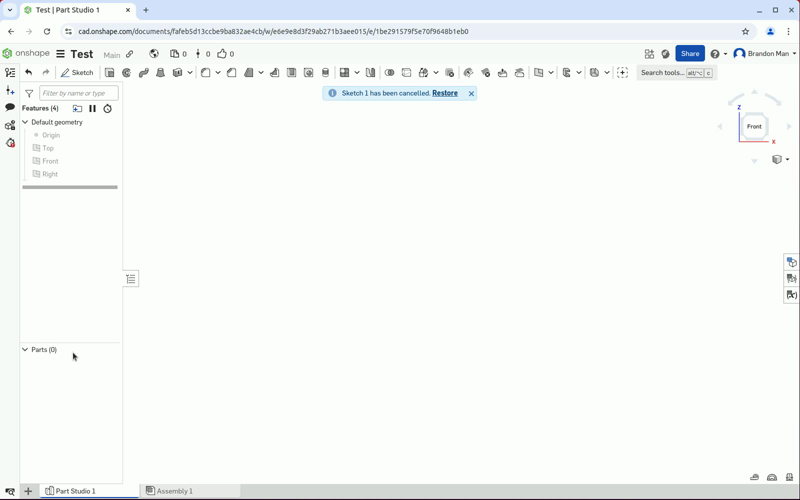
key_up(shift)
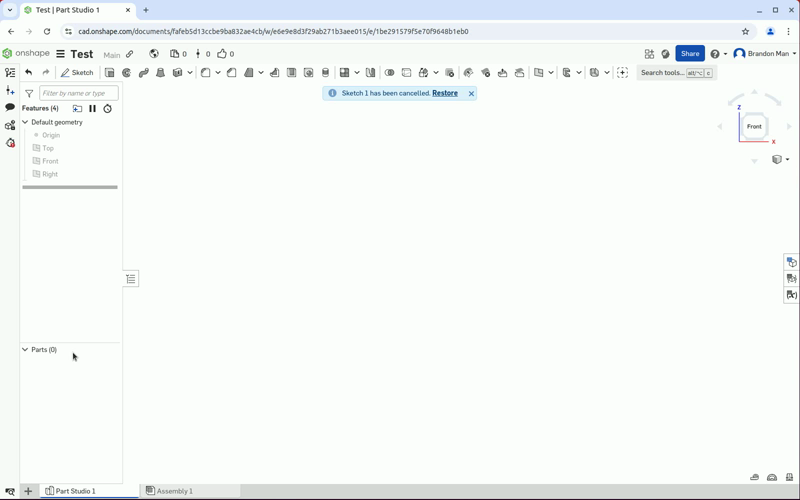
mouse_move(73, 352)
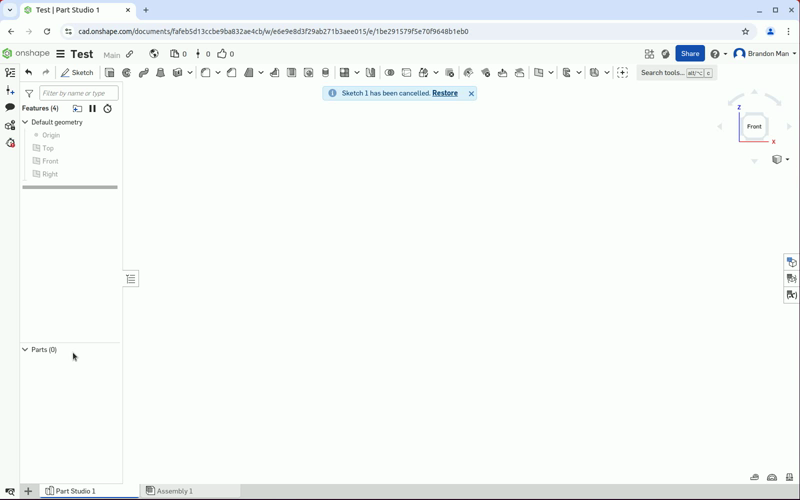
key(shift+y)
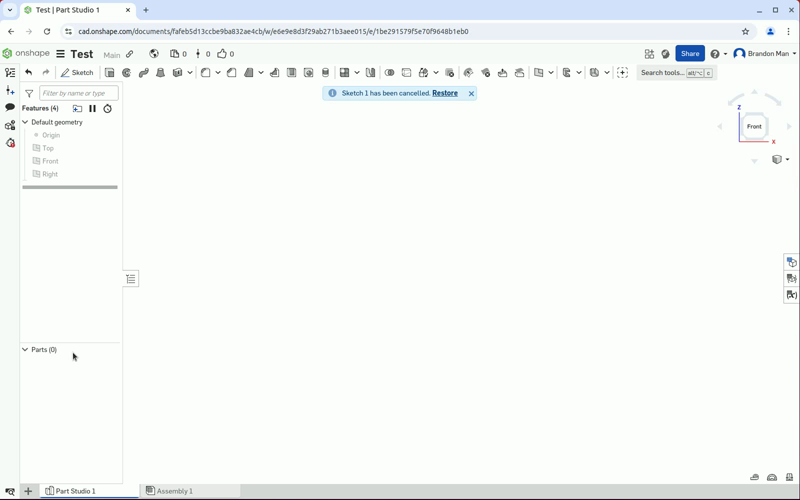
key(shift+s)
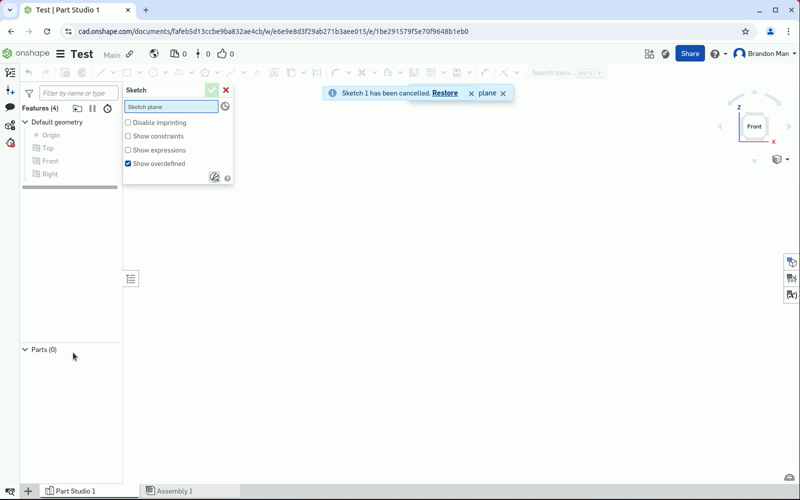
mouse_move(73, 163)
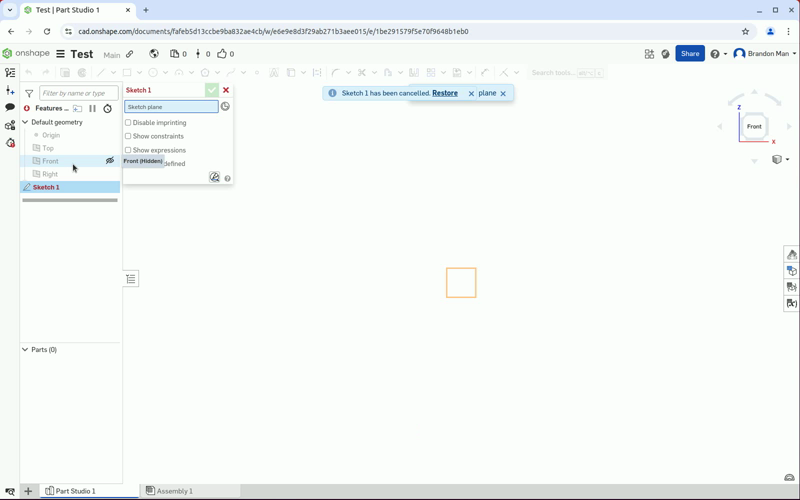
click(73, 163)
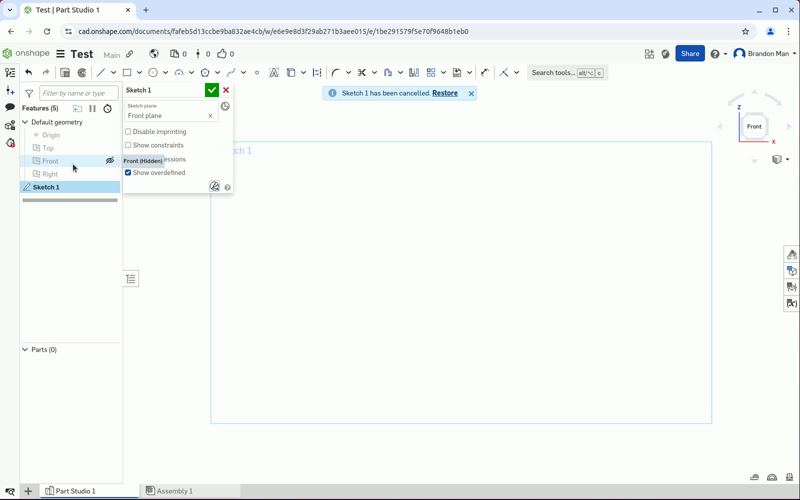
mouse_move(73, 352)
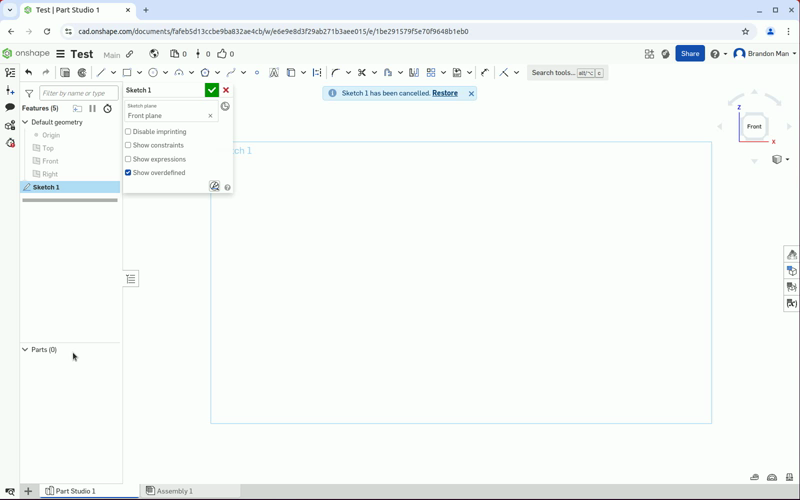
key(y)
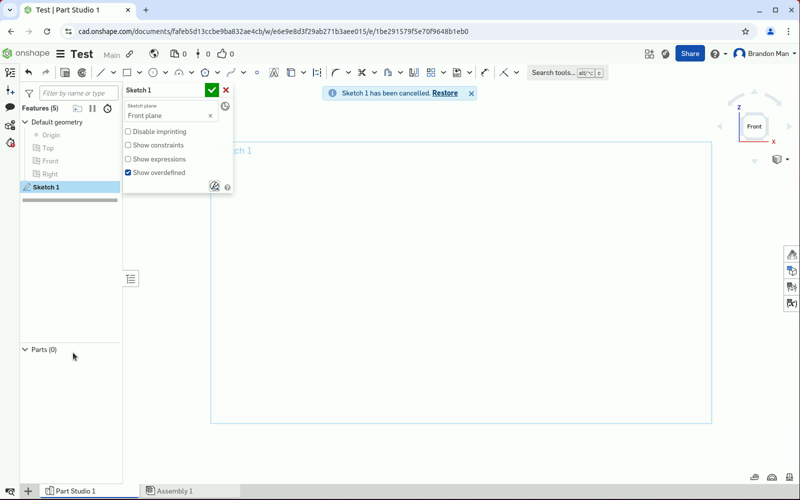
key(l)
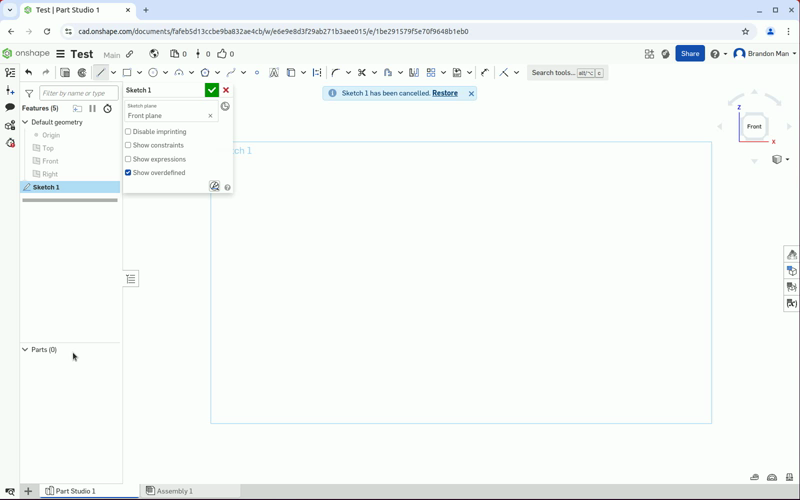
key_down(shift)
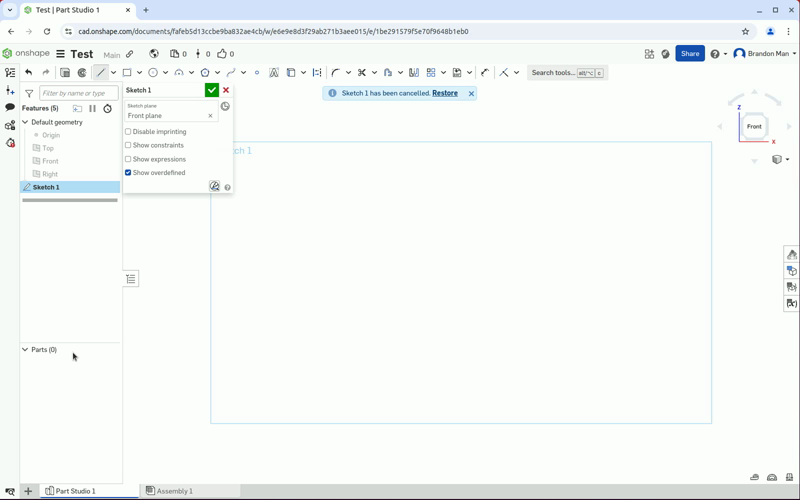
mouse_move(348, 282)
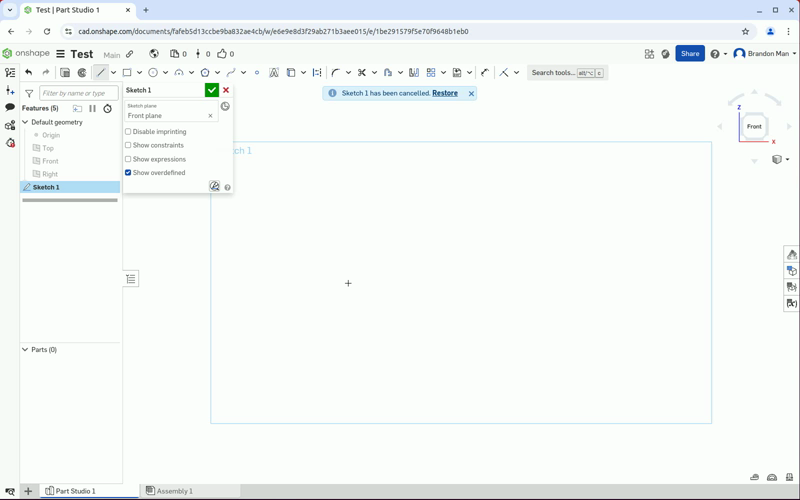
click(348, 282)
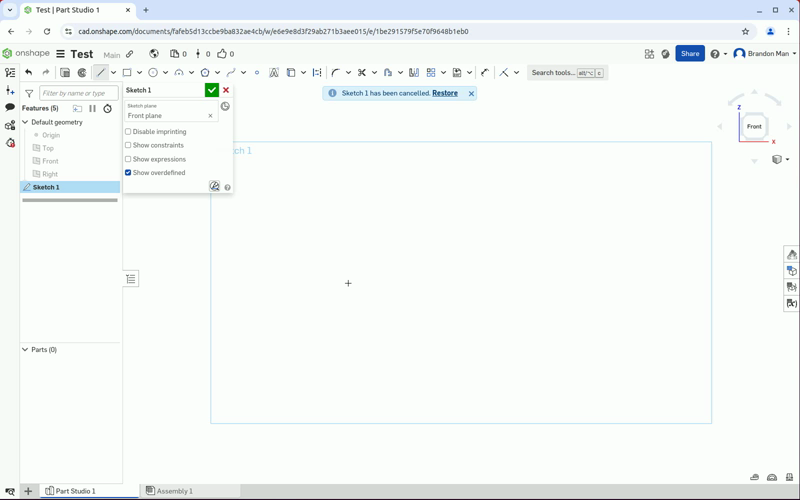
key_up(shift)
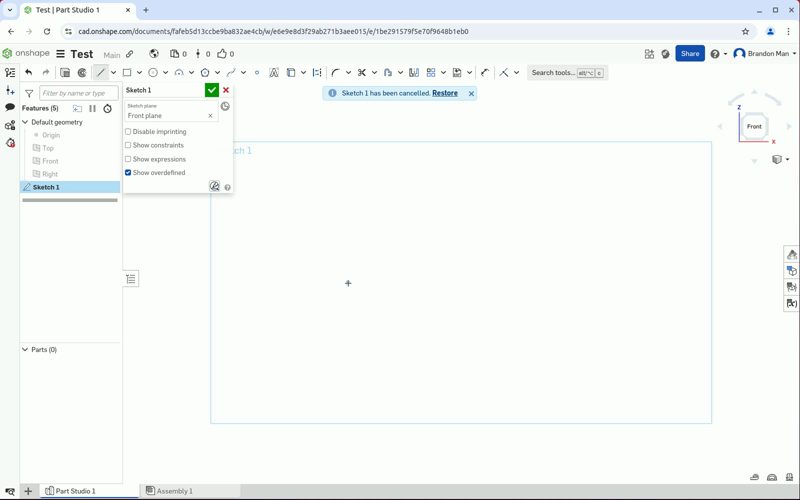
key_down(shift)
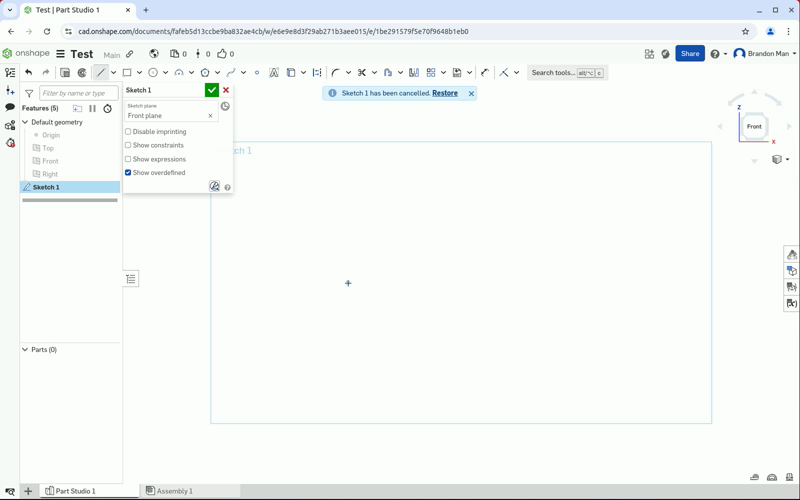
mouse_move(412, 282)
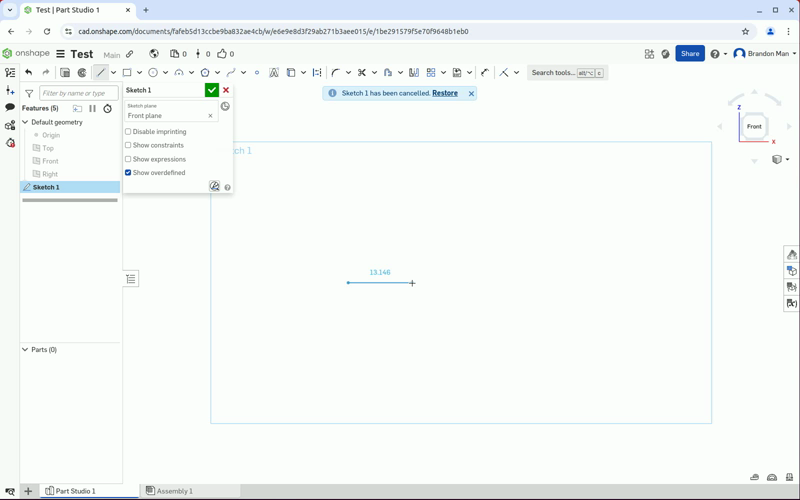
click(412, 282)
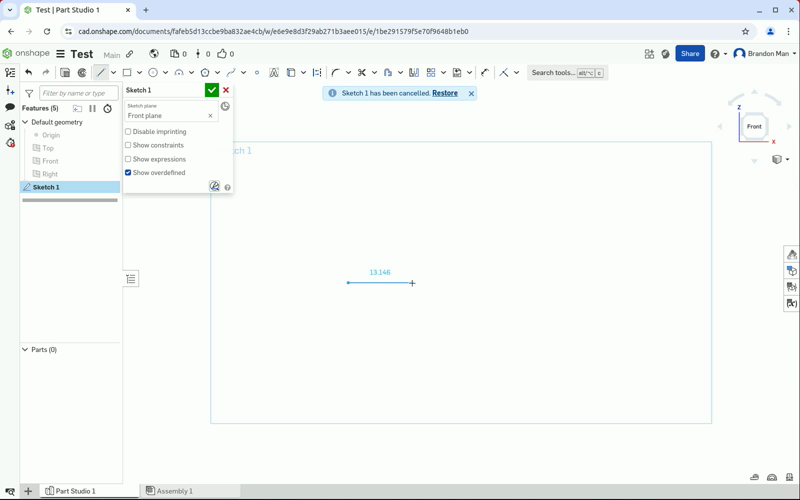
key_up(shift)
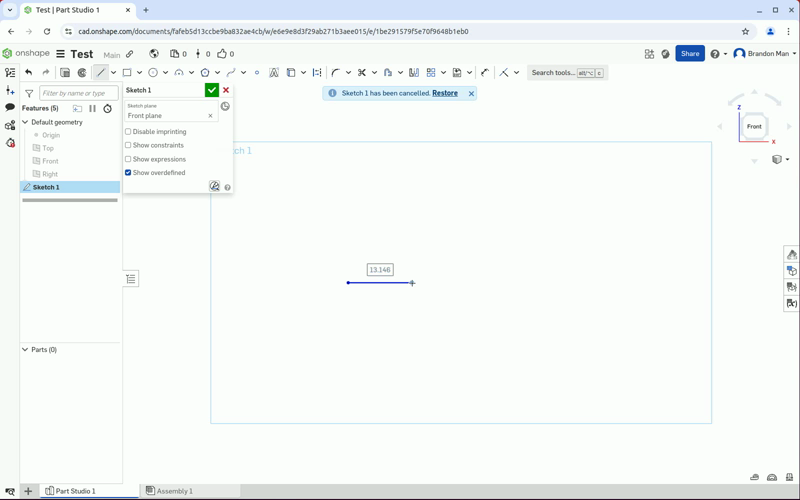
key(esc)
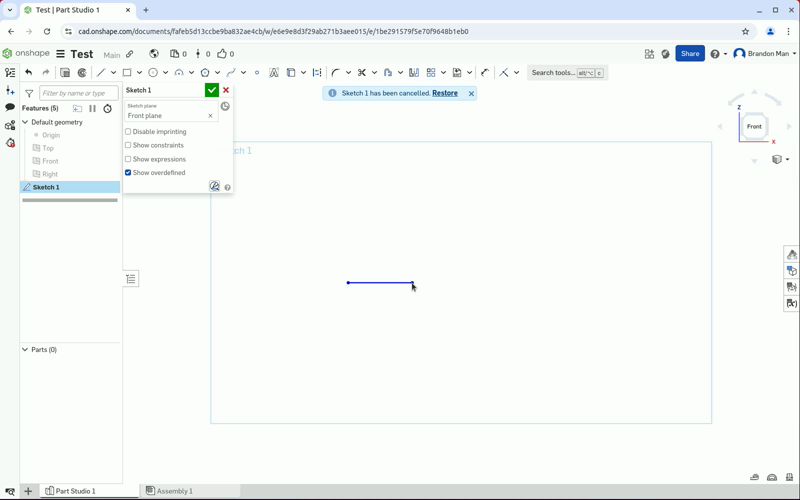
key(a)
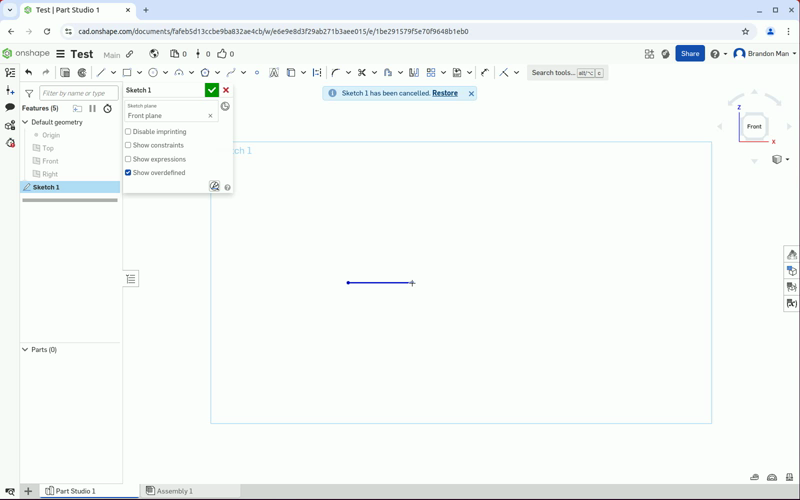
mouse_move(412, 282)
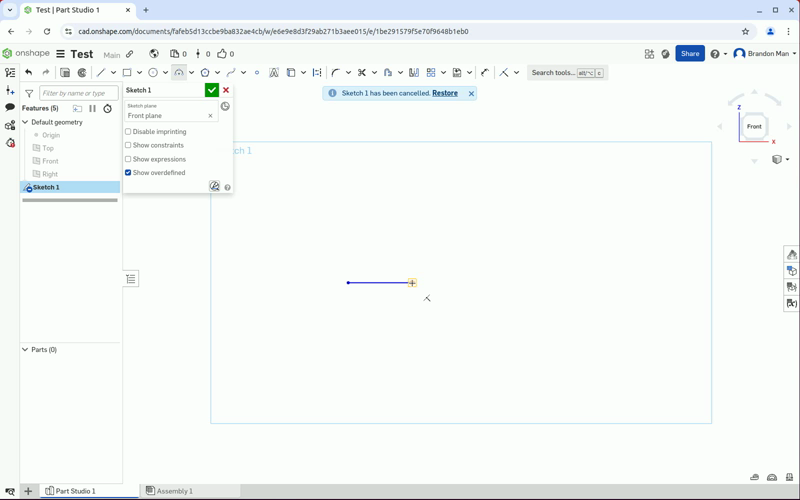
click(412, 282)
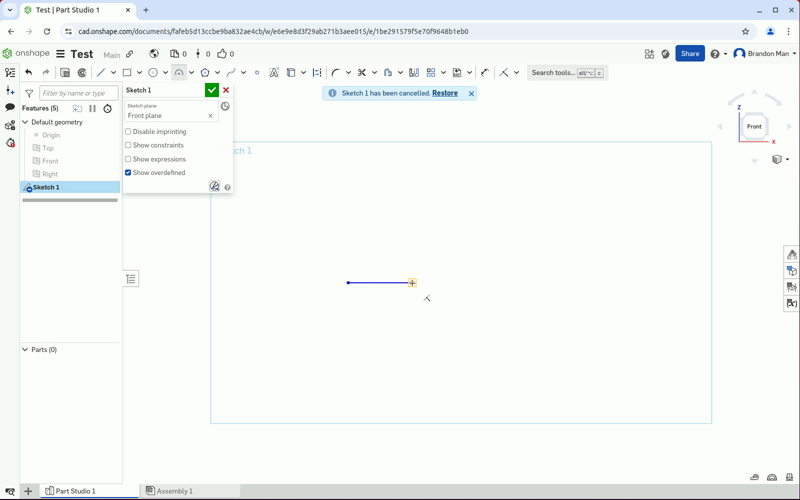
key_down(shift)
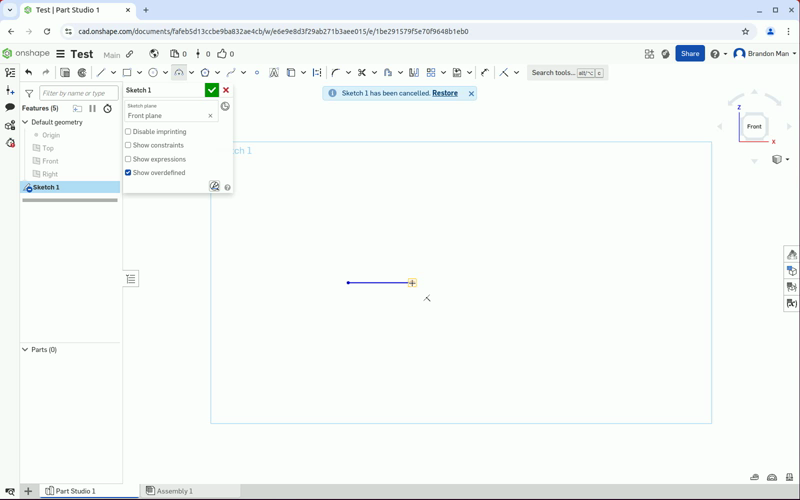
mouse_move(419, 282)
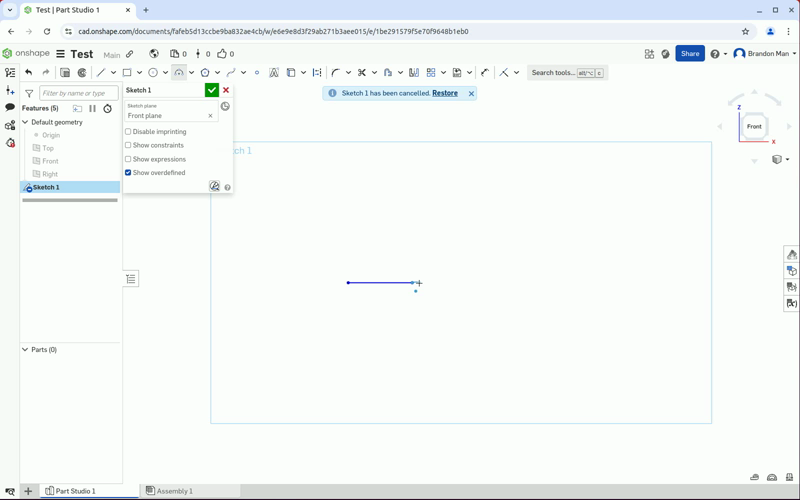
scroll(6)
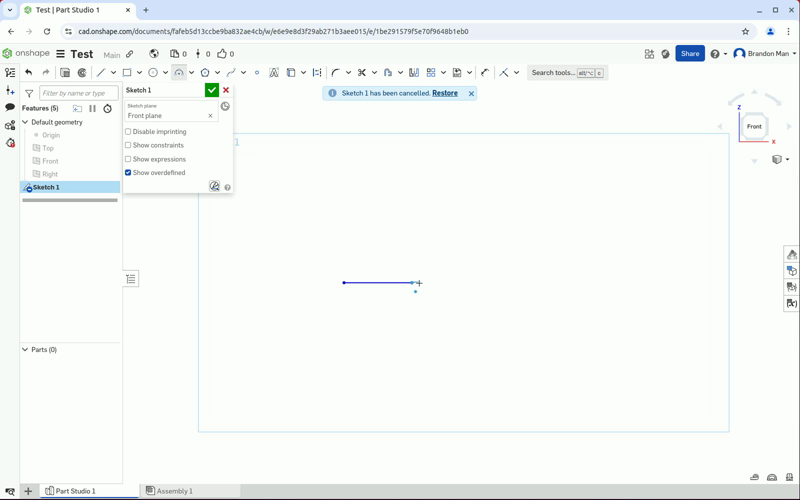
scroll(6)
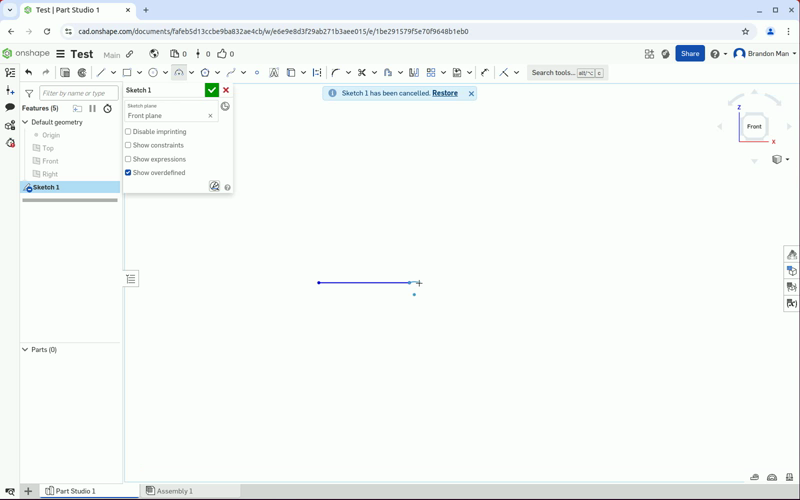
scroll(6)
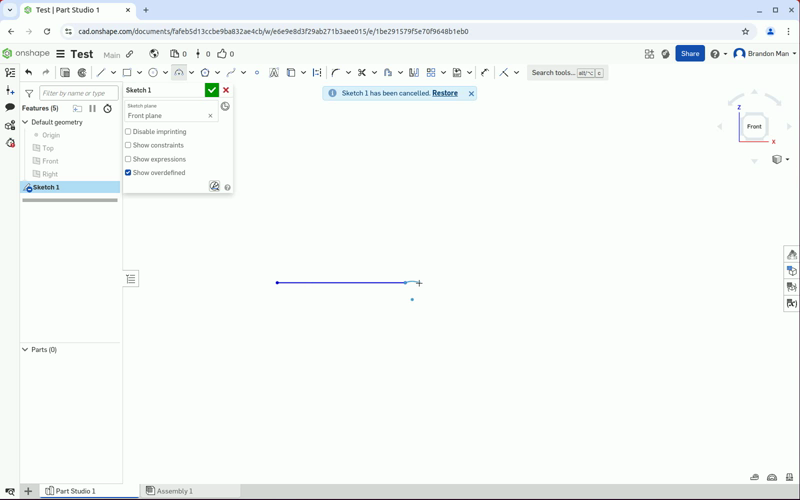
scroll(6)
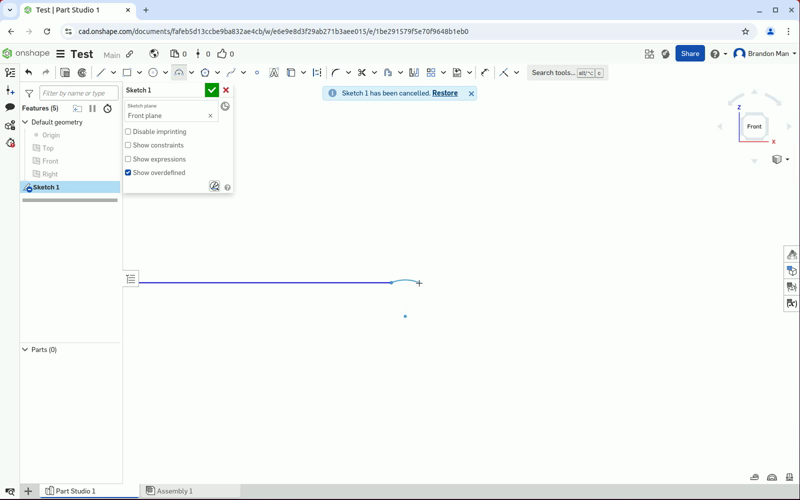
scroll(6)
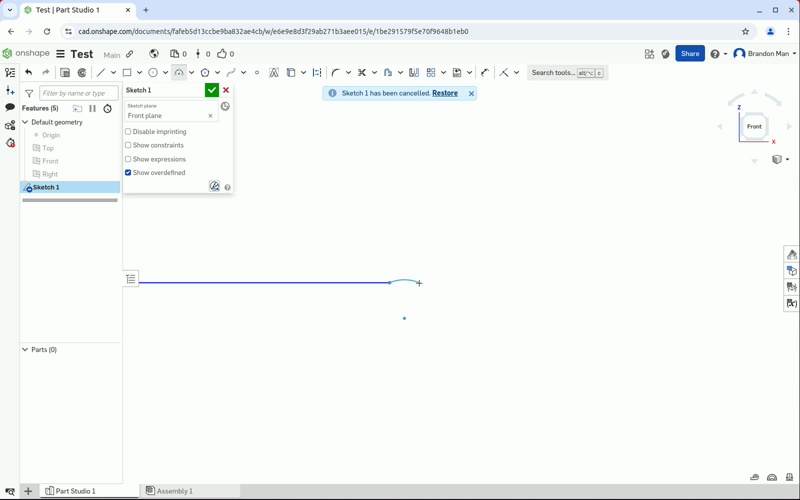
scroll(6)
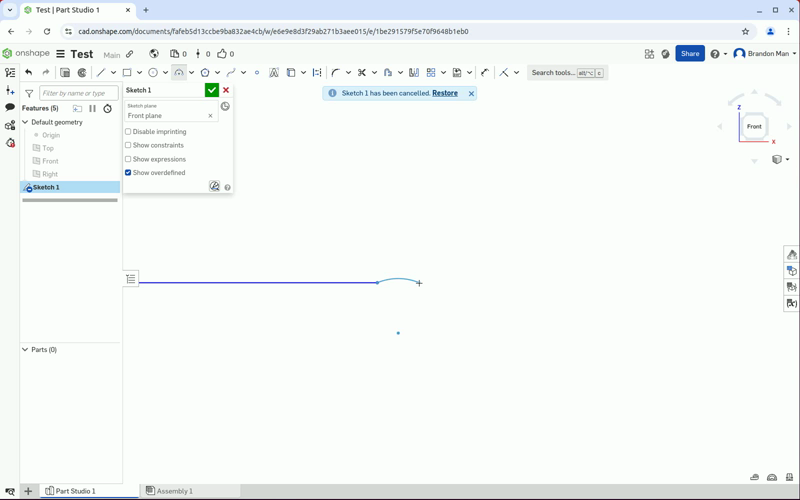
scroll(6)
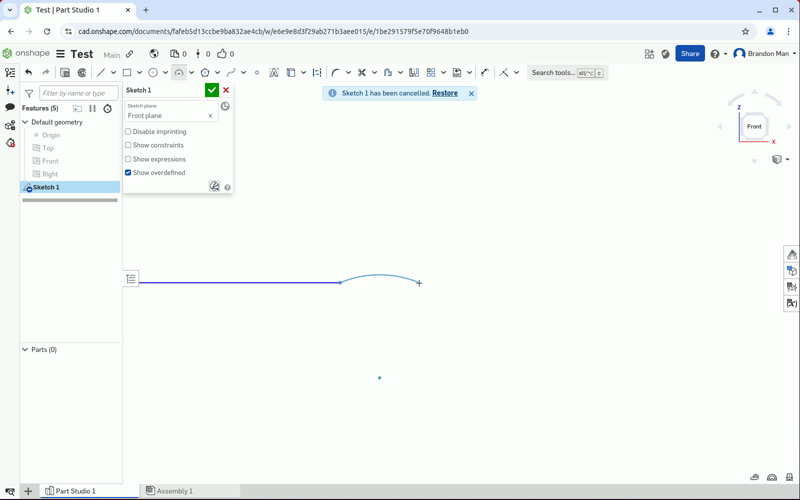
click(419, 282)
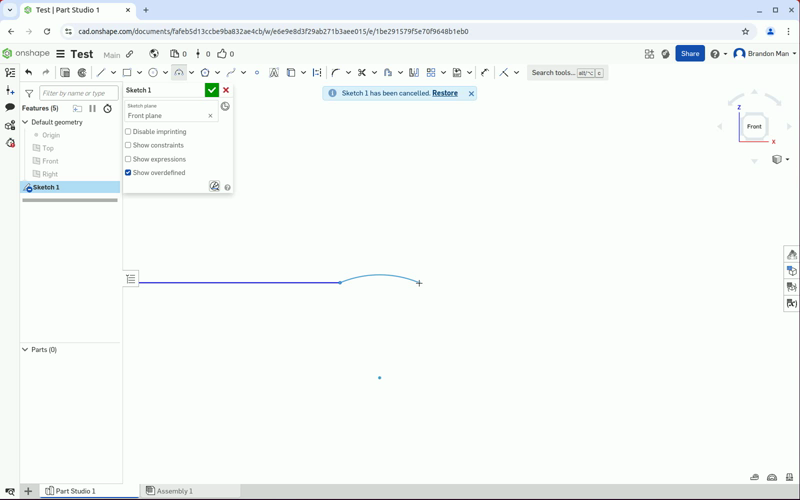
scroll(-6)
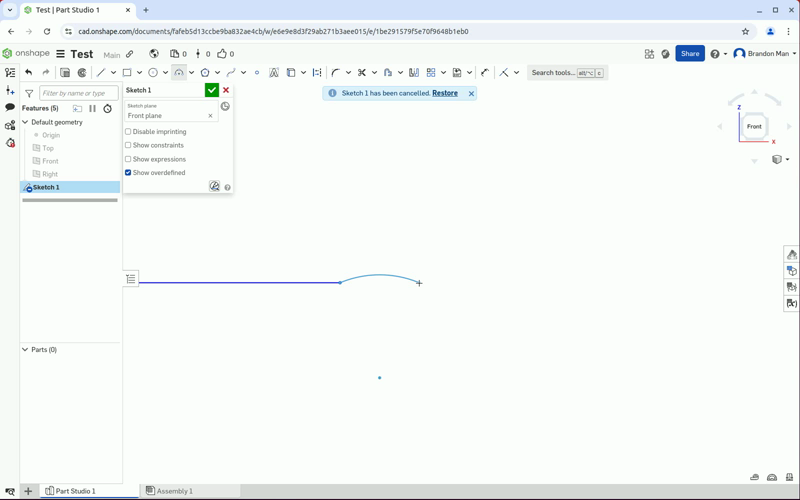
scroll(-6)
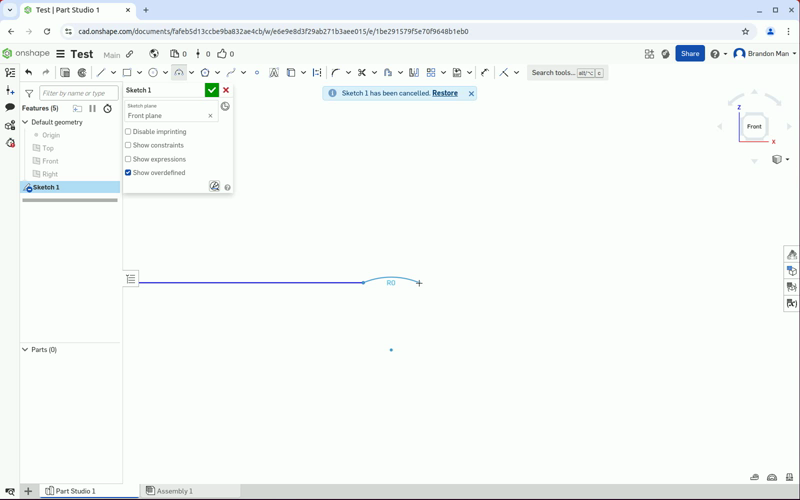
scroll(-6)
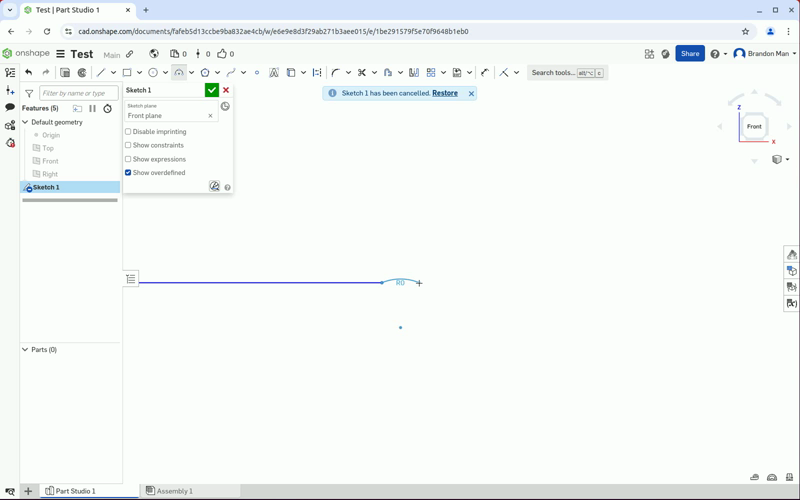
scroll(-6)
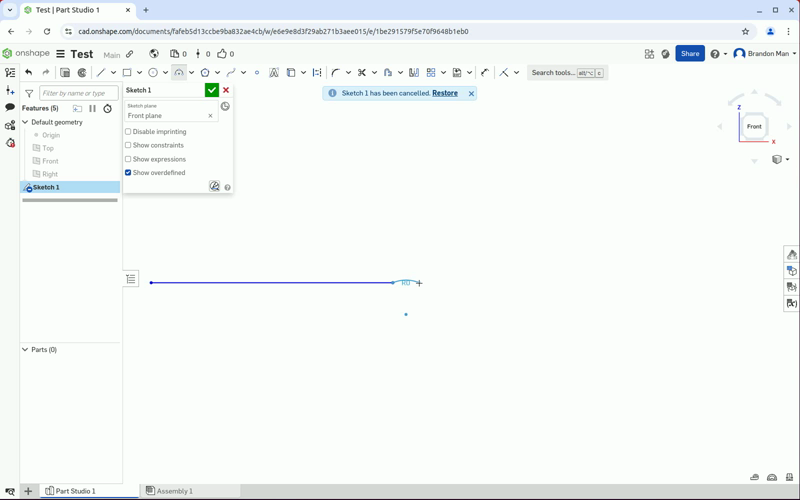
scroll(-6)
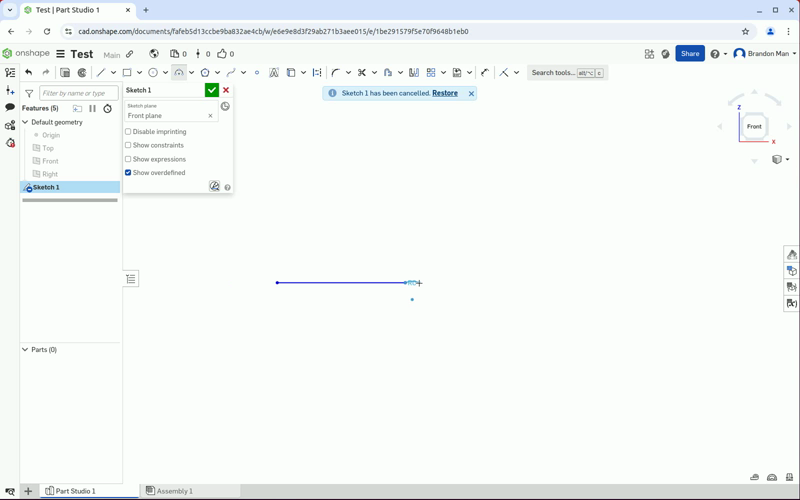
scroll(-6)
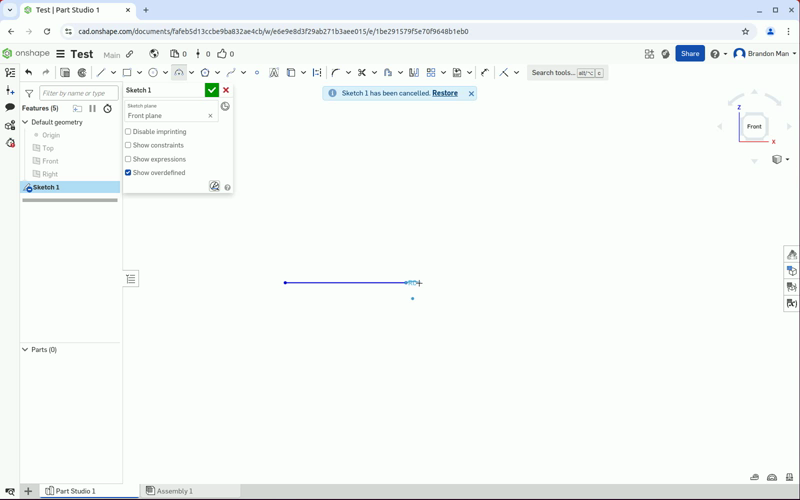
scroll(-6)
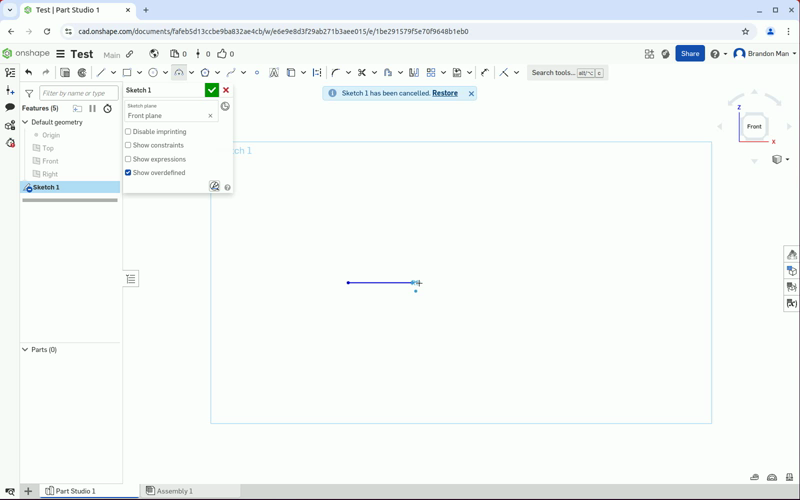
mouse_move(415, 279)
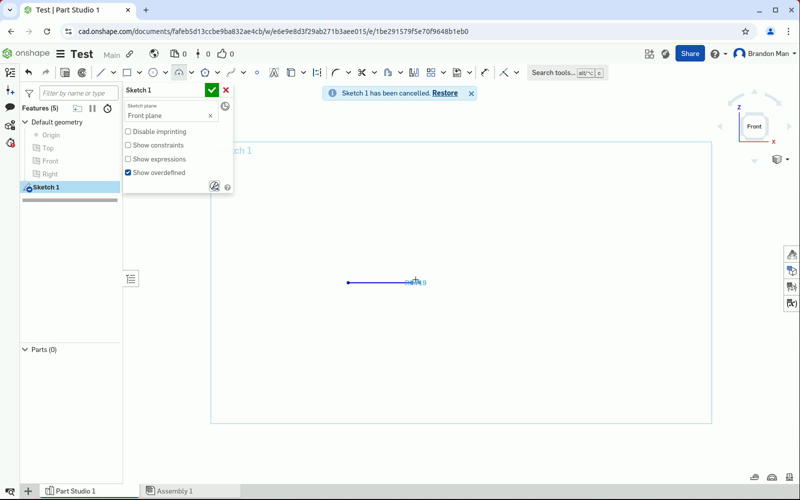
scroll(6)
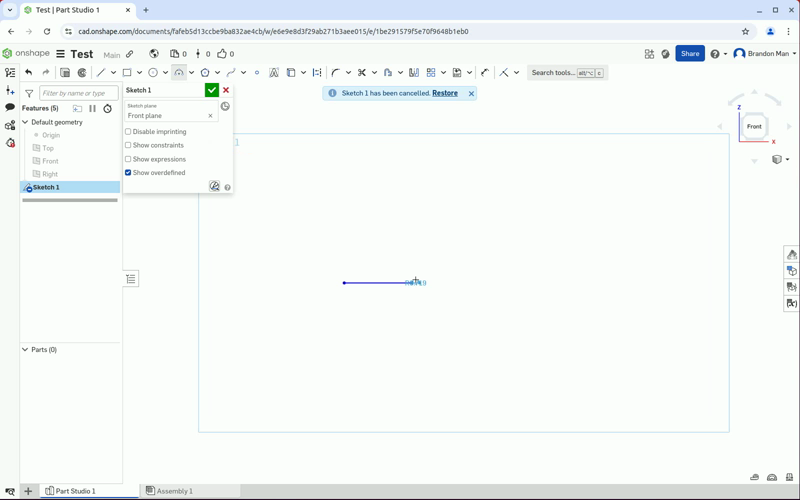
scroll(6)
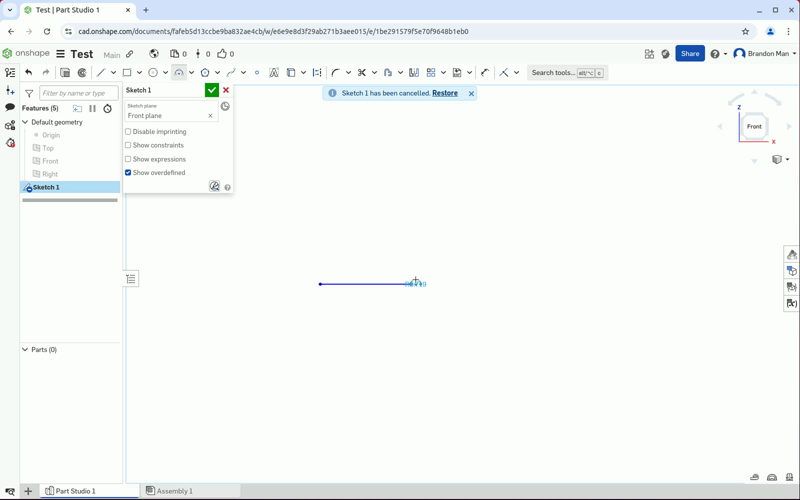
scroll(6)
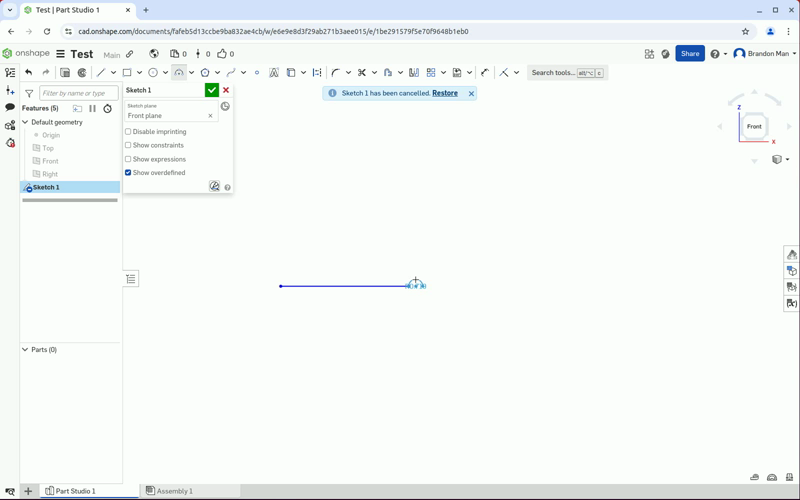
scroll(6)
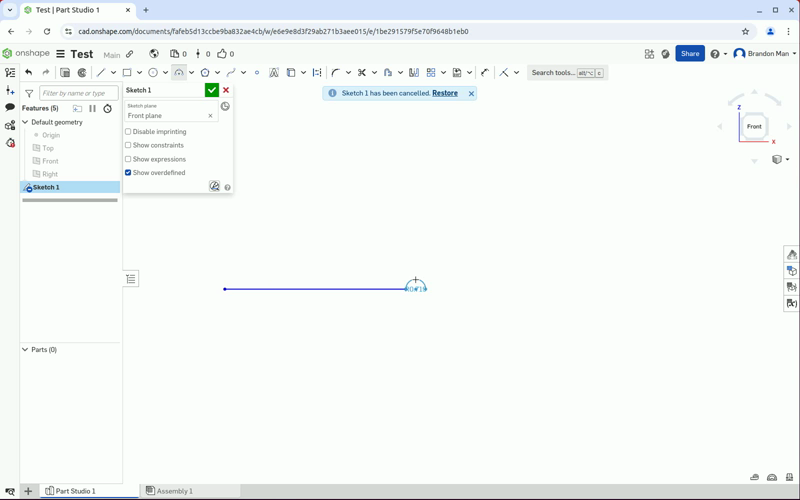
scroll(6)
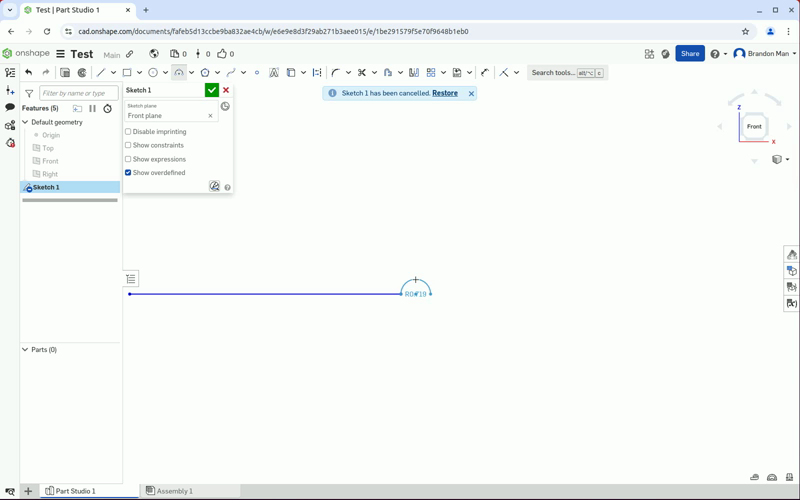
scroll(6)
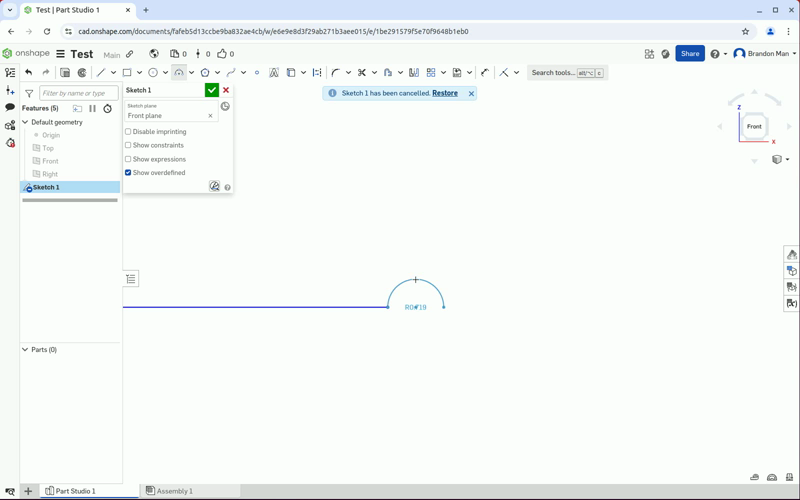
scroll(6)
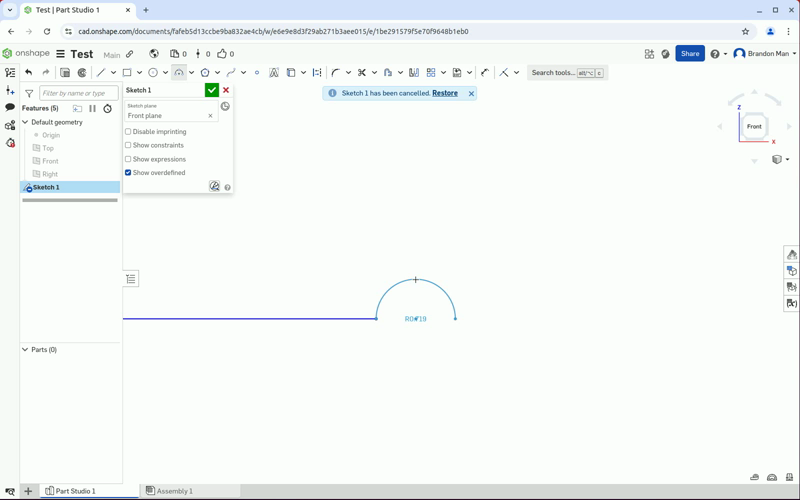
click(415, 279)
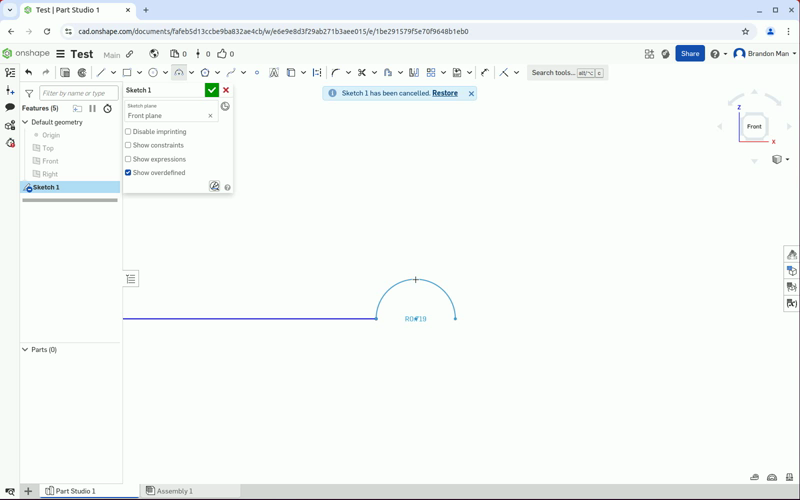
scroll(-6)
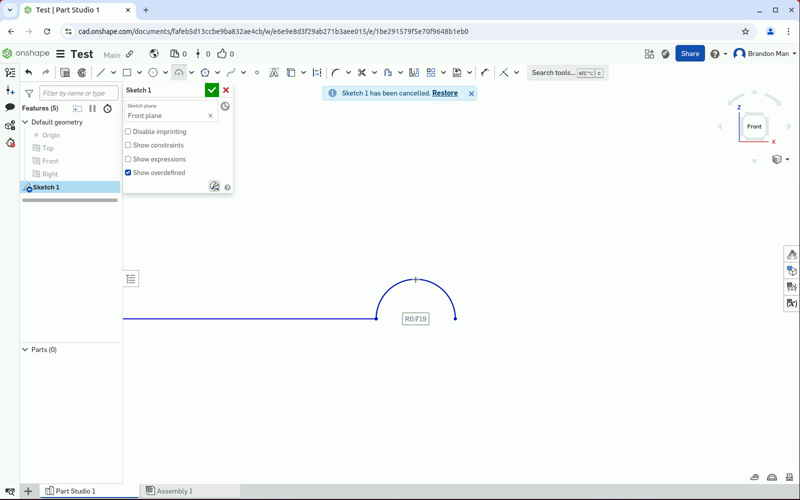
scroll(-6)
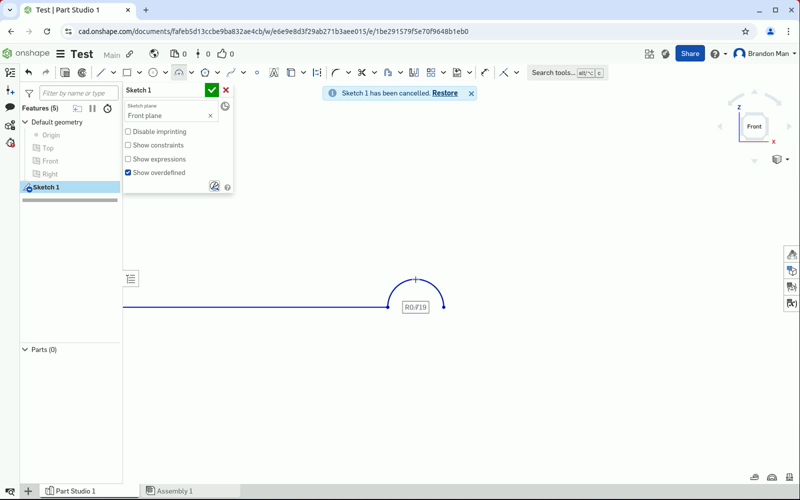
scroll(-6)
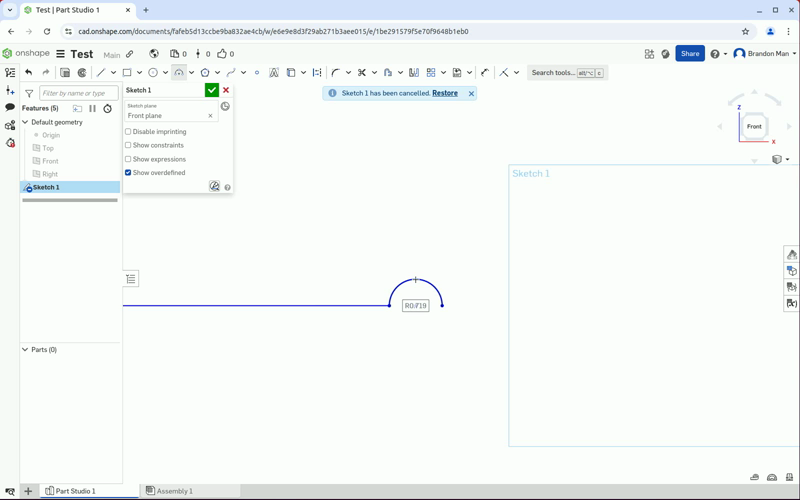
scroll(-6)
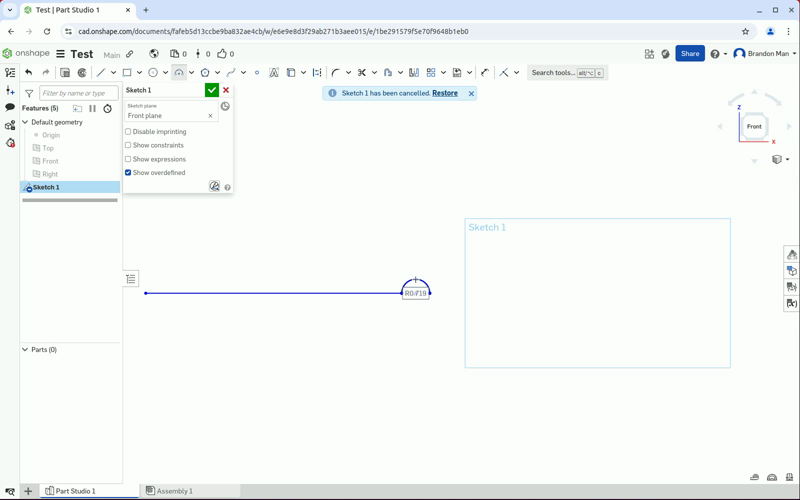
scroll(-6)
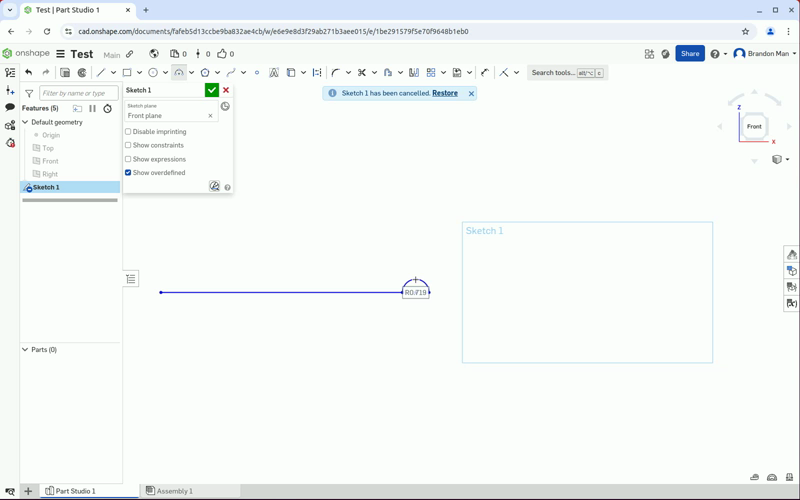
scroll(-6)
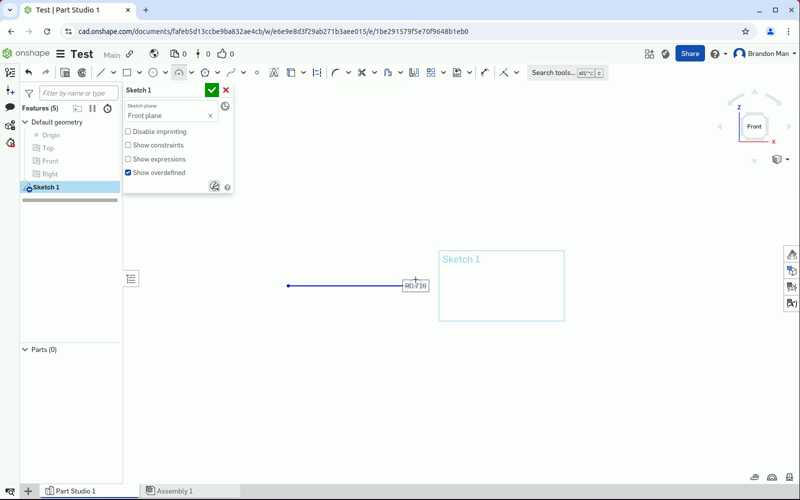
scroll(-6)
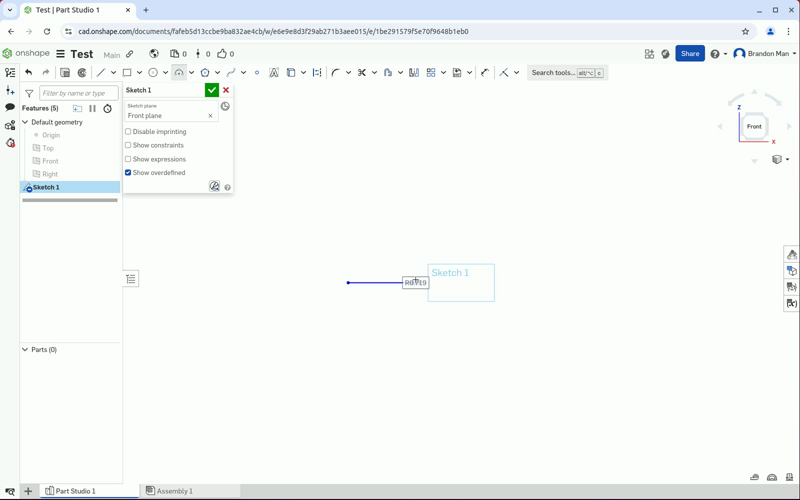
key_up(shift)
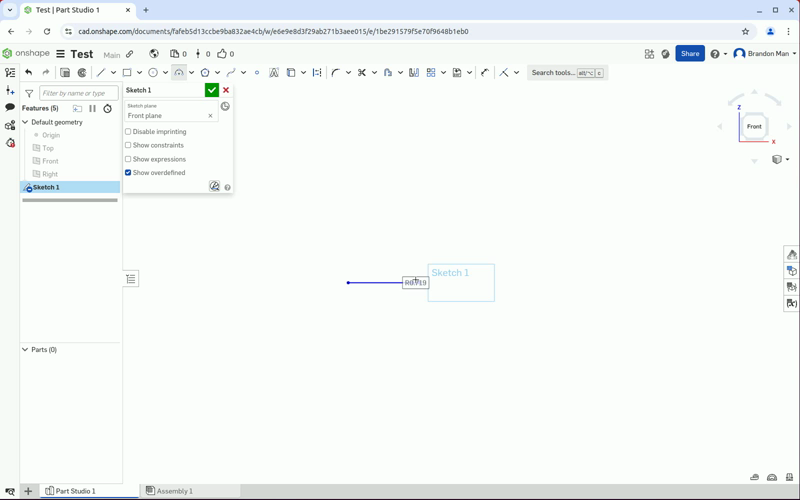
key(esc)
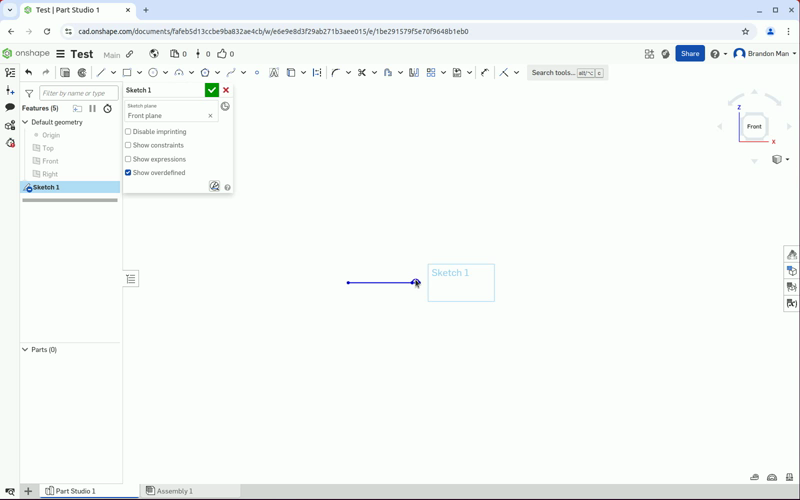
key(l)
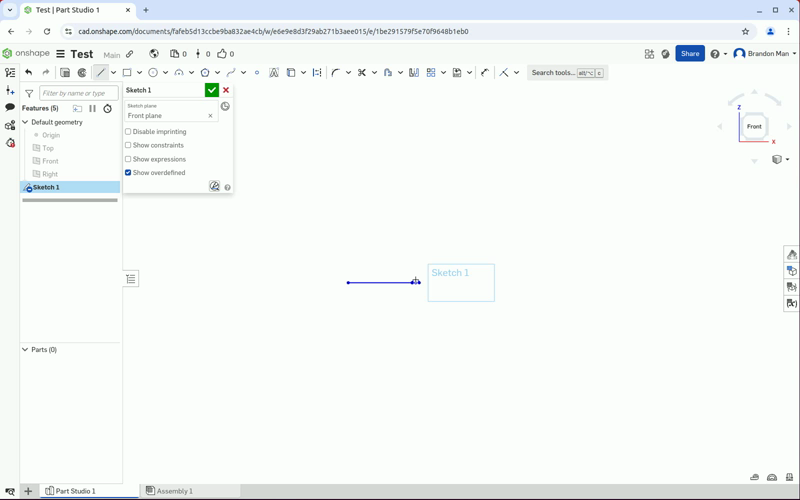
mouse_move(419, 282)
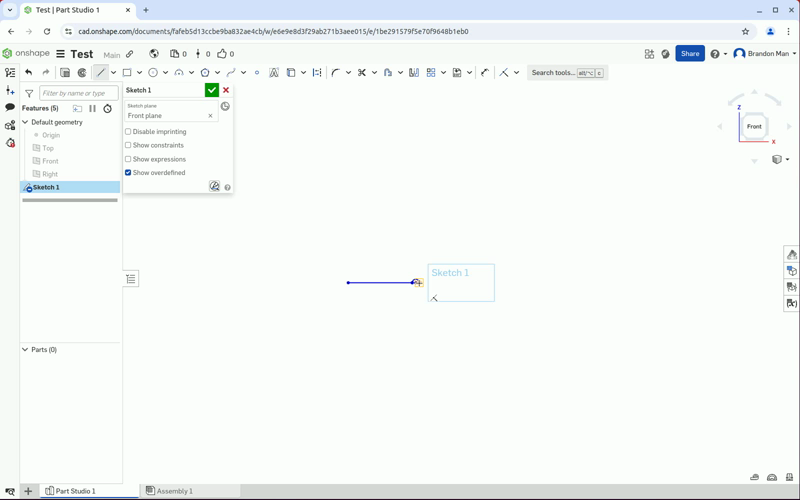
scroll(6)
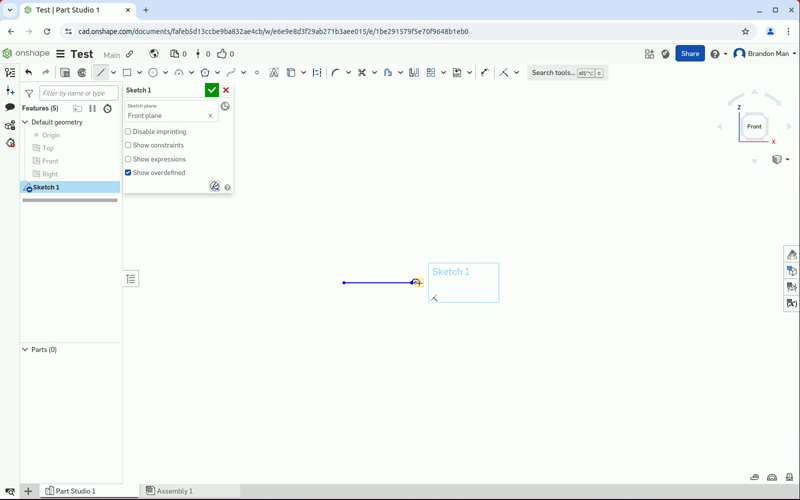
scroll(6)
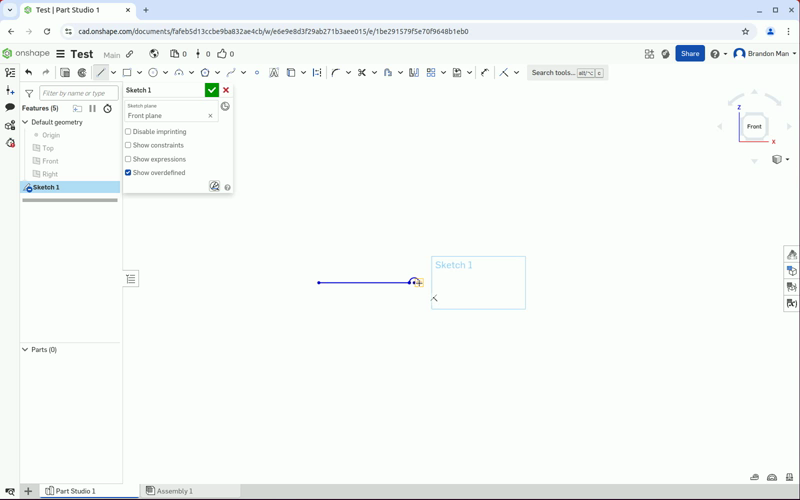
scroll(6)
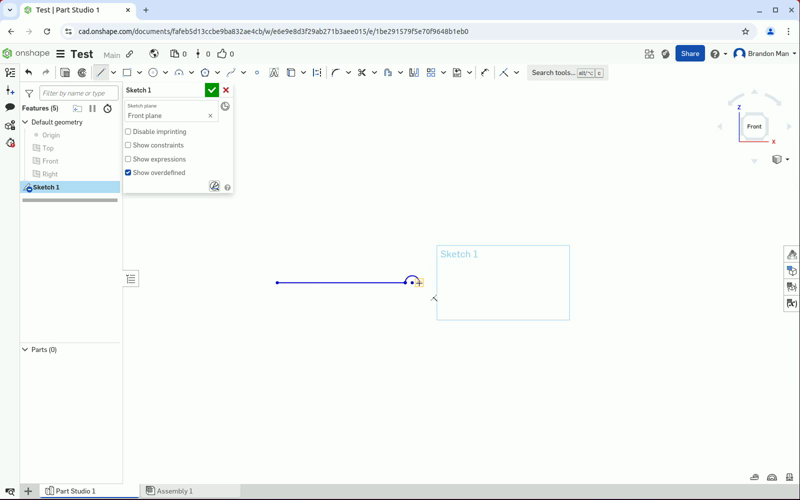
scroll(6)
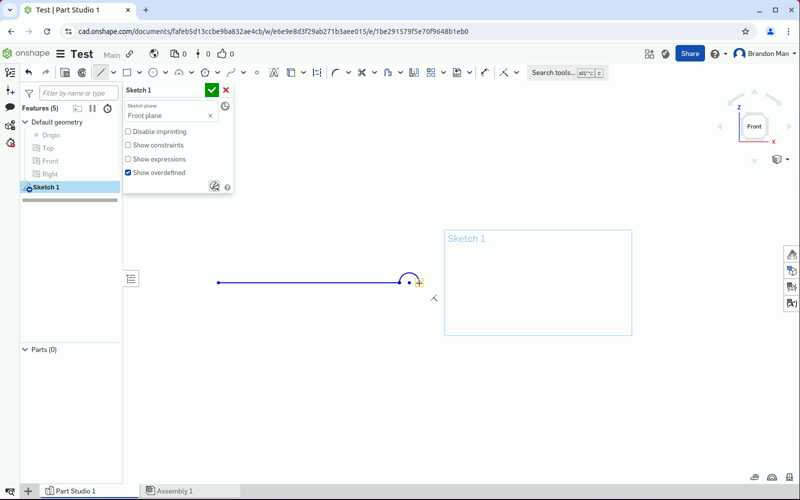
scroll(6)
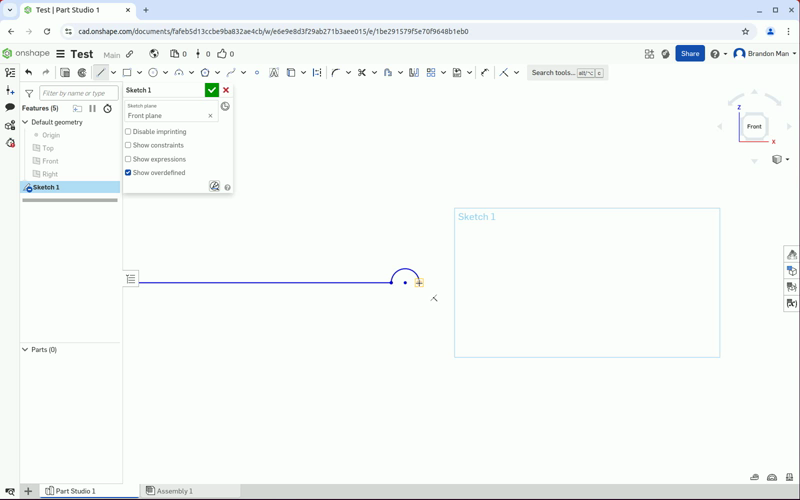
scroll(6)
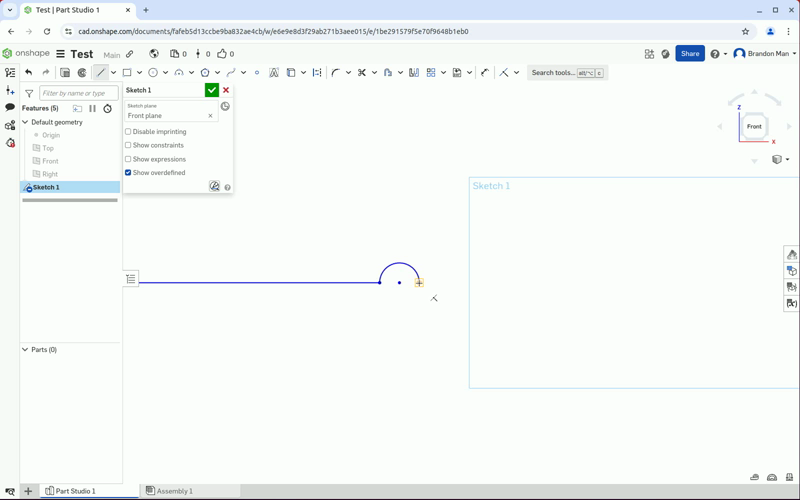
scroll(6)
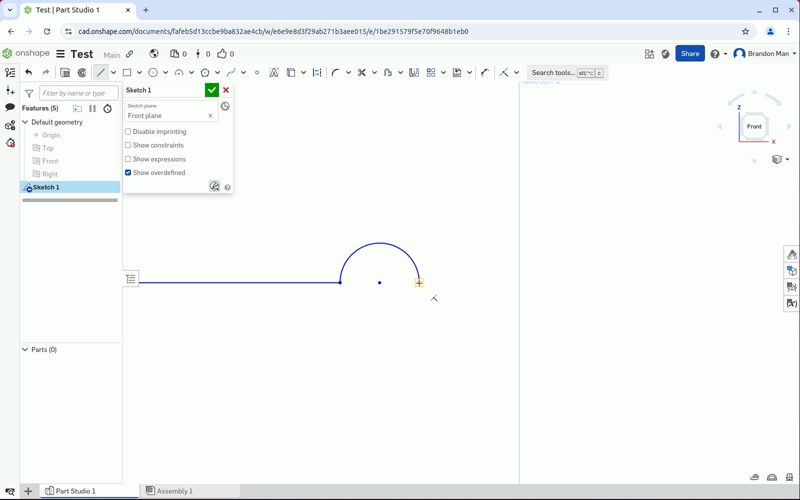
click(419, 282)
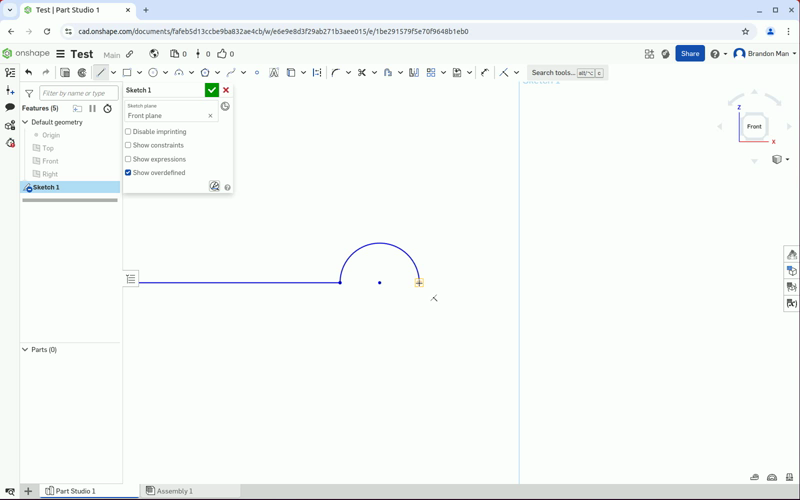
scroll(-6)
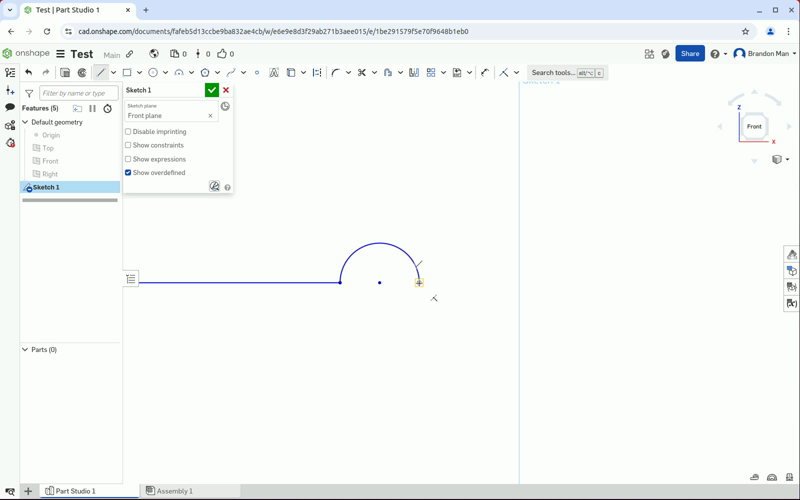
scroll(-6)
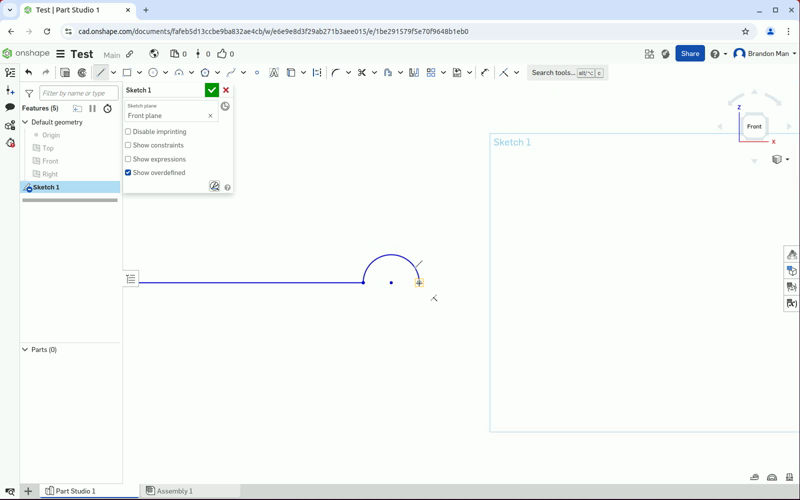
scroll(-6)
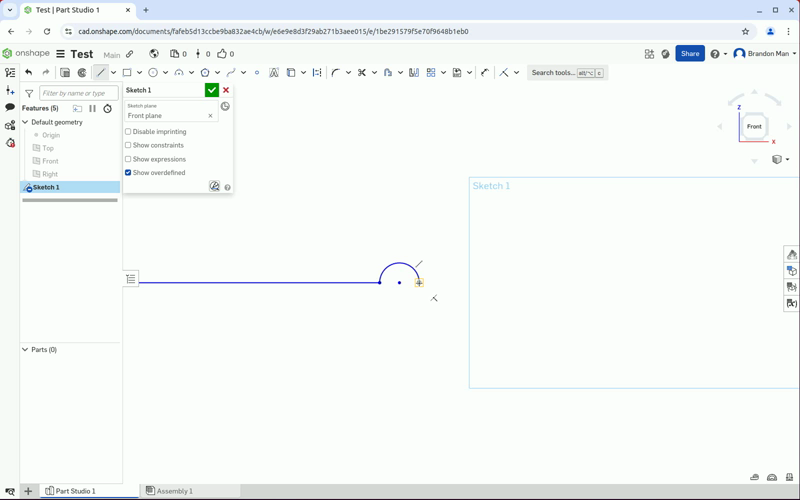
scroll(-6)
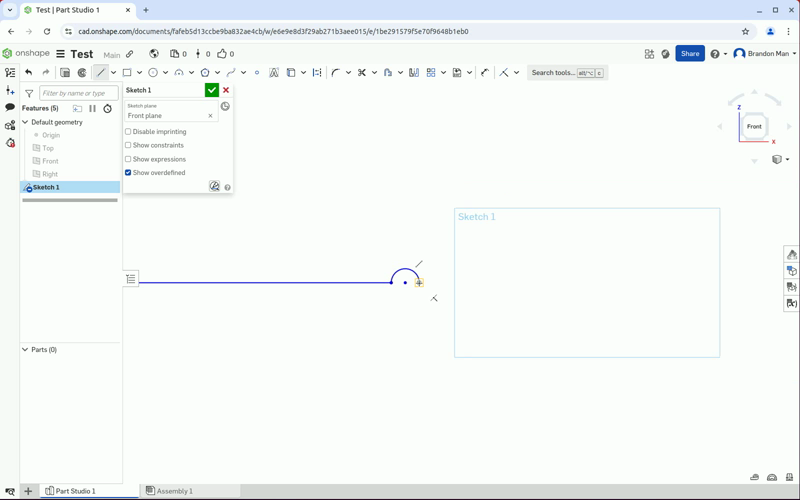
scroll(-6)
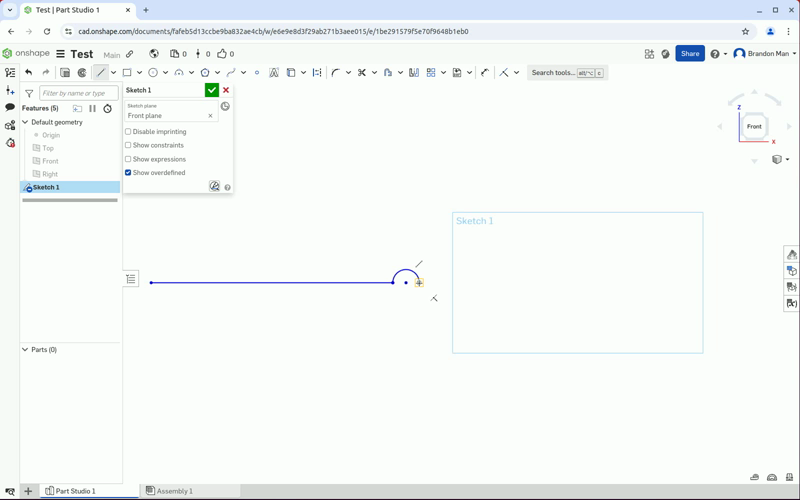
scroll(-6)
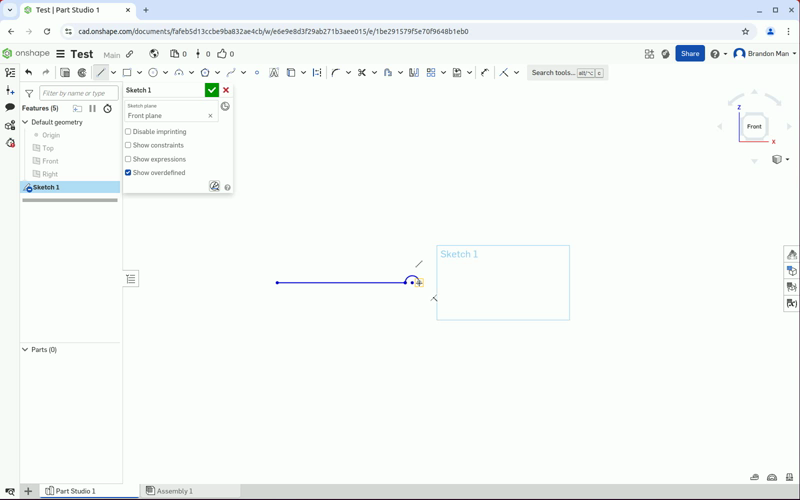
scroll(-6)
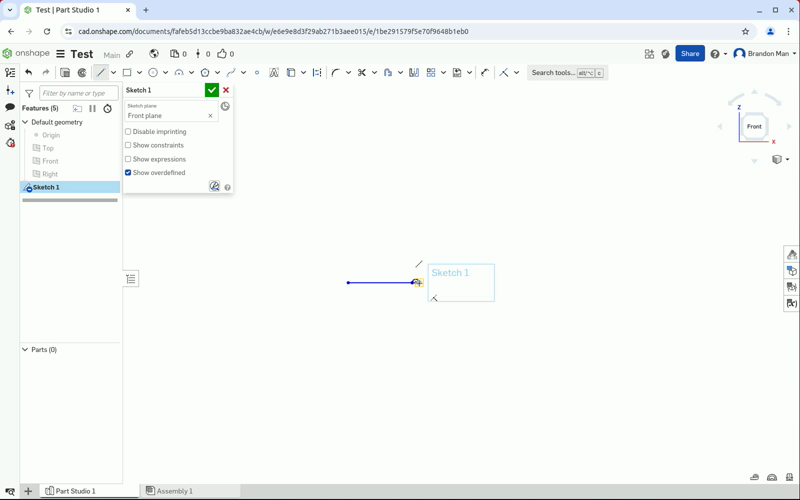
key_down(shift)
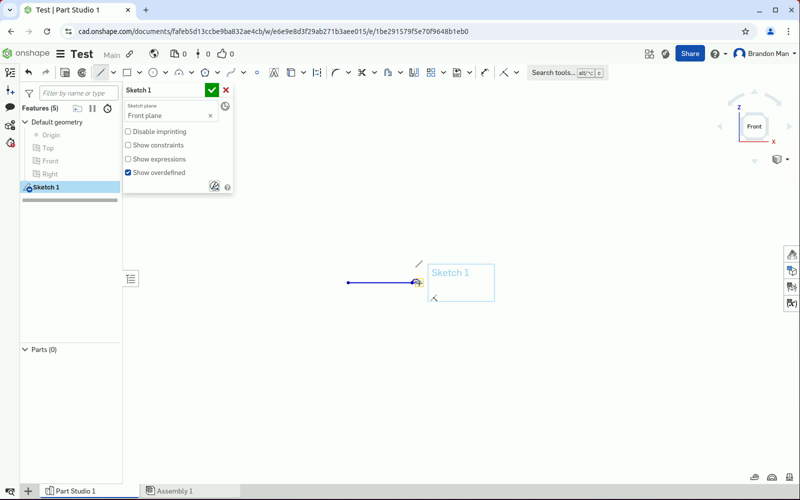
mouse_move(449, 282)
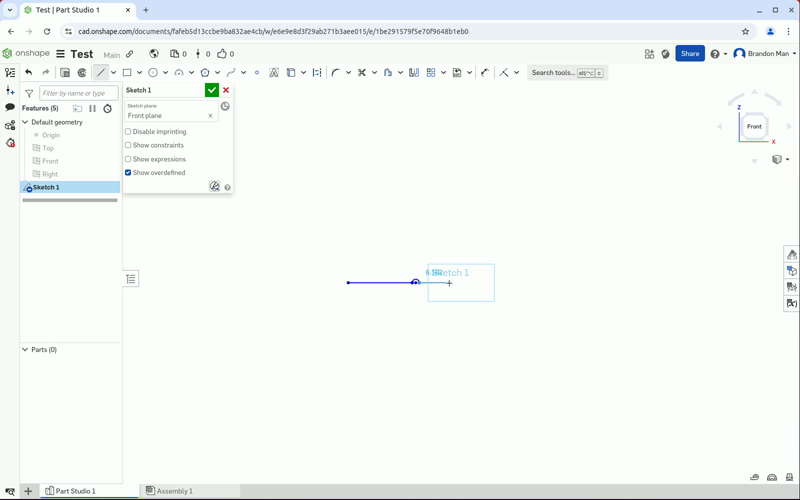
mouse_move(460, 282)
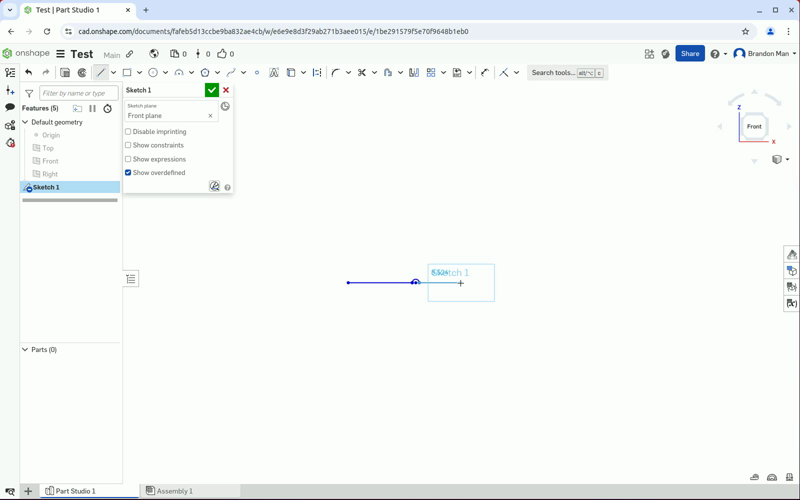
click(460, 282)
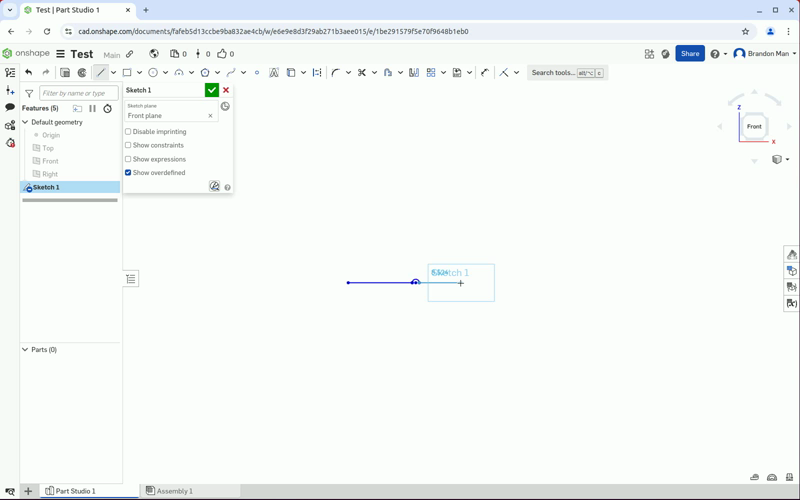
key_up(shift)
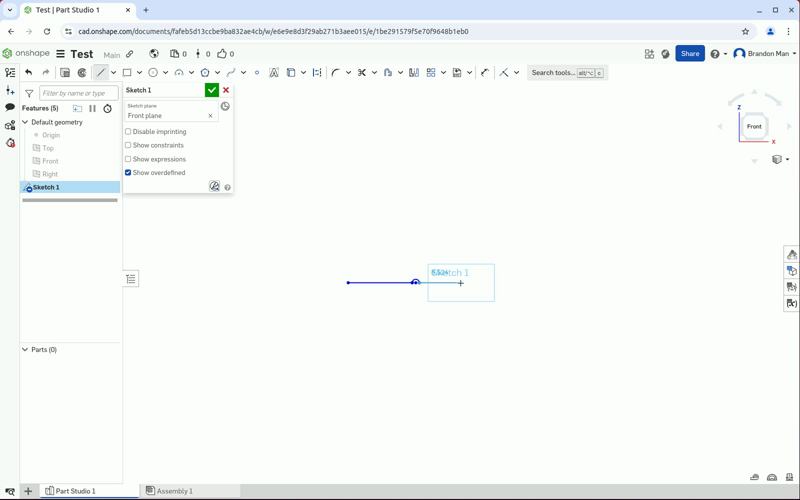
key_down(shift)
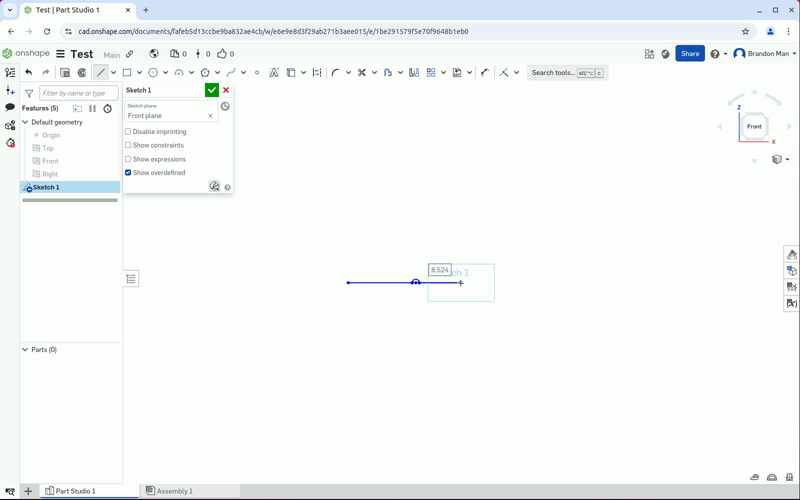
mouse_move(490, 282)
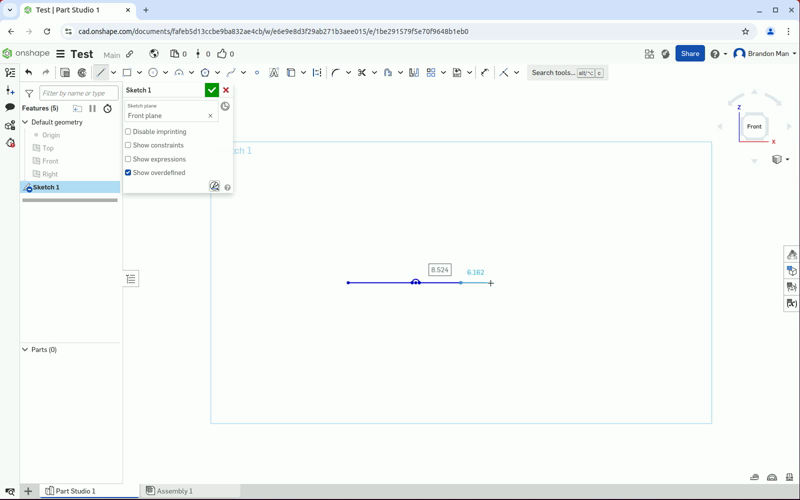
mouse_move(460, 226)
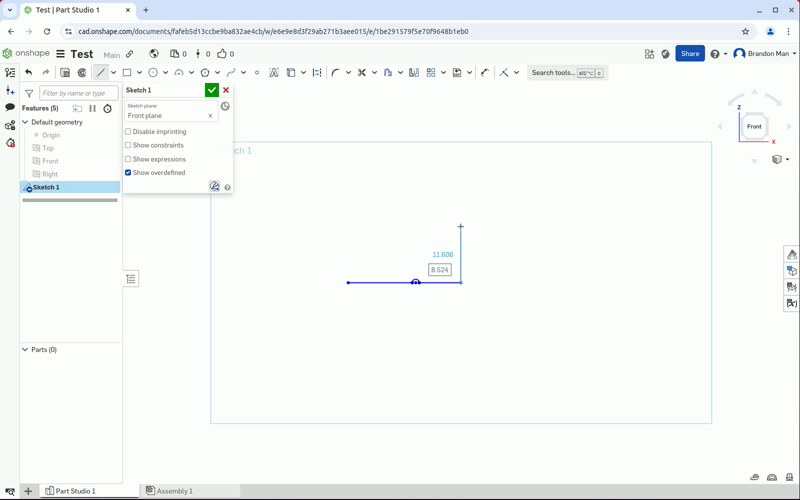
click(460, 226)
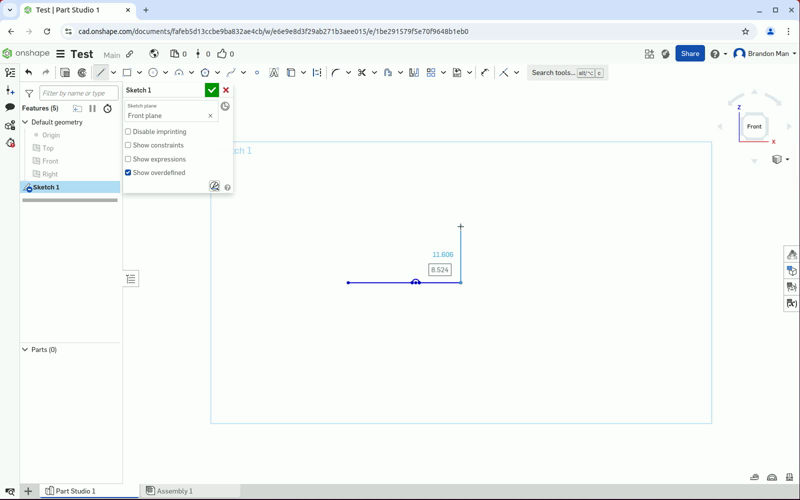
key_up(shift)
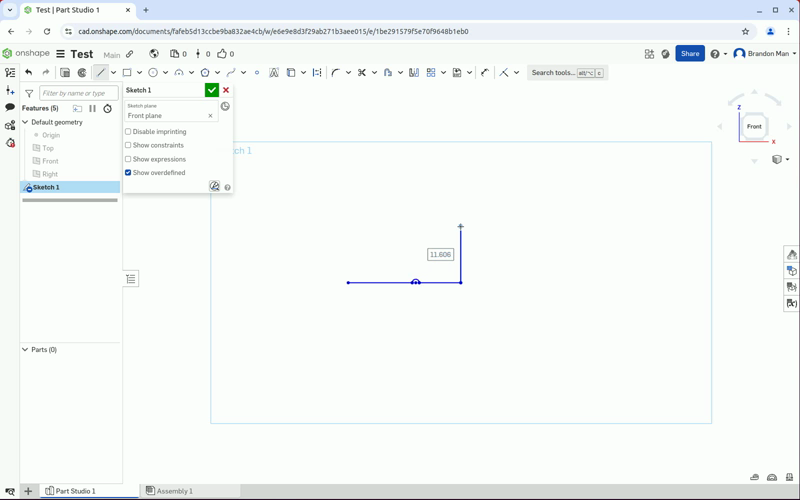
key_down(shift)
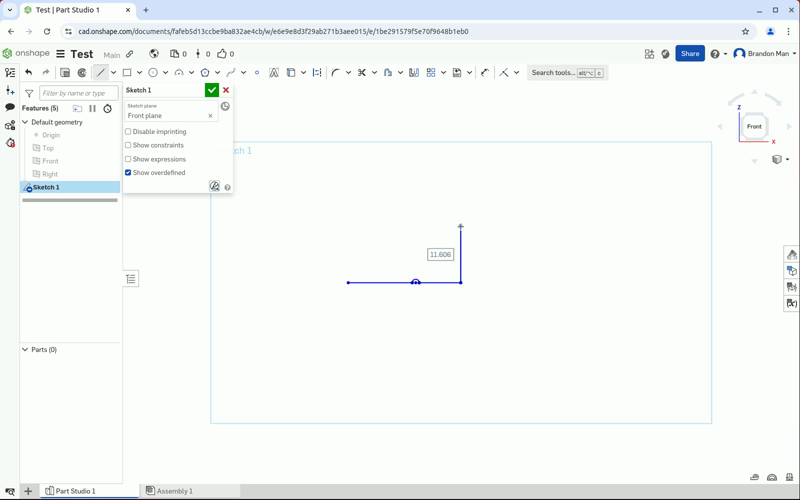
mouse_move(348, 226)
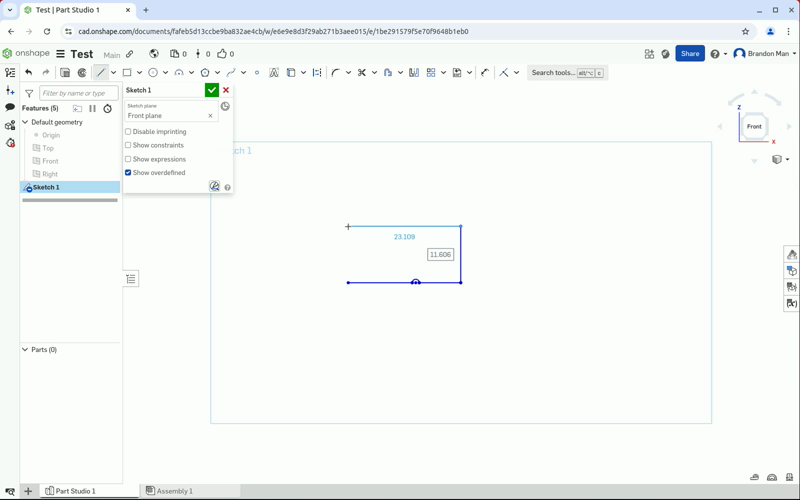
click(348, 226)
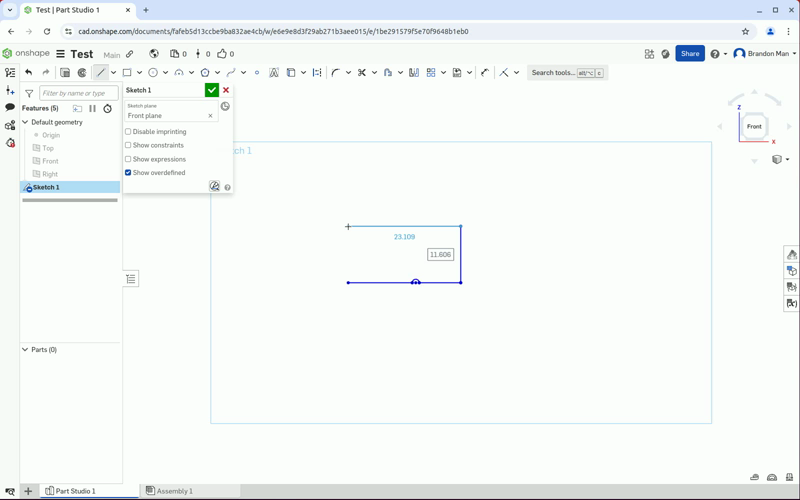
key_up(shift)
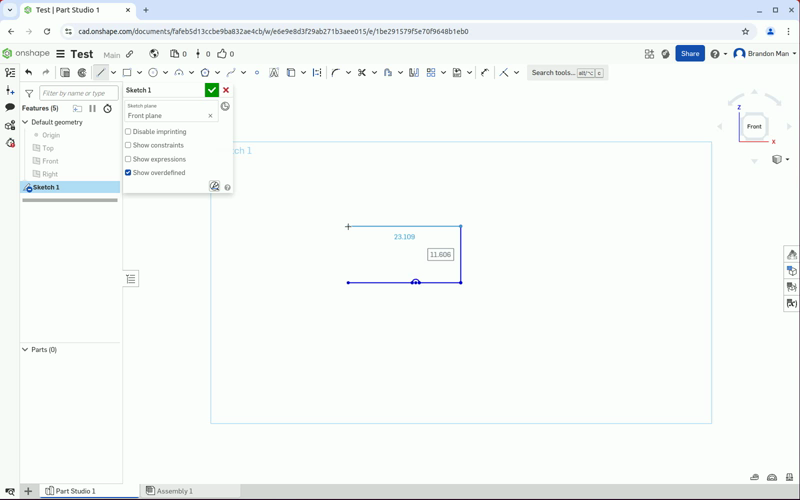
mouse_move(378, 226)
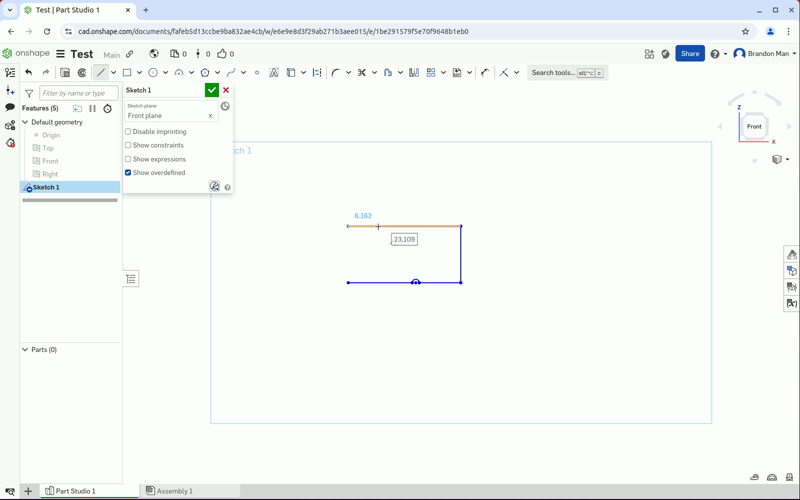
key_down(shift)
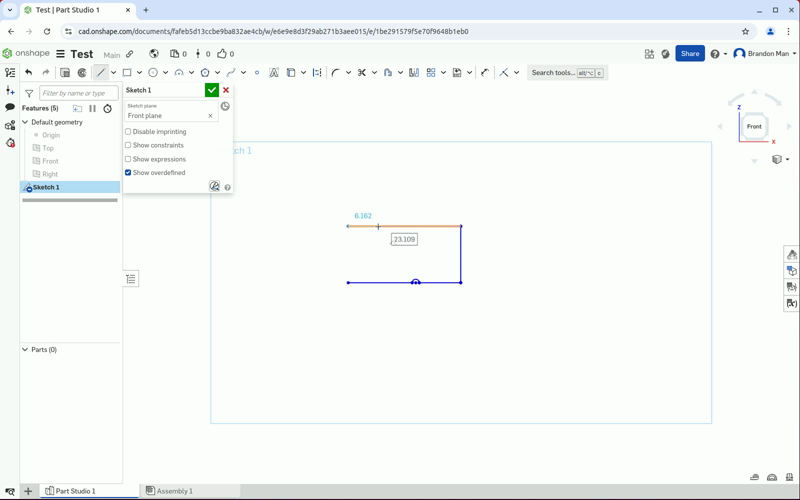
mouse_move(348, 282)
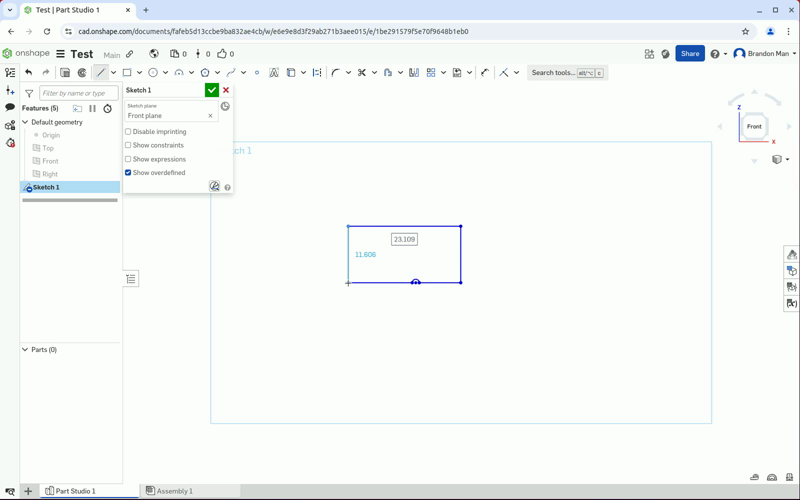
key_up(shift)
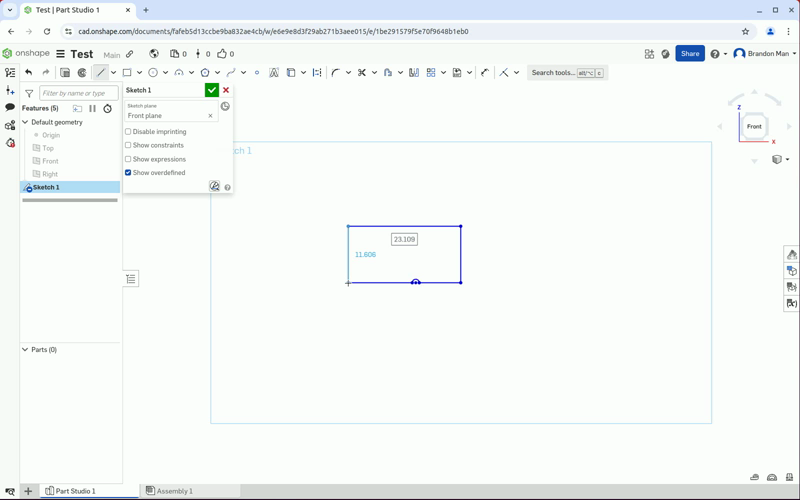
click(348, 282)
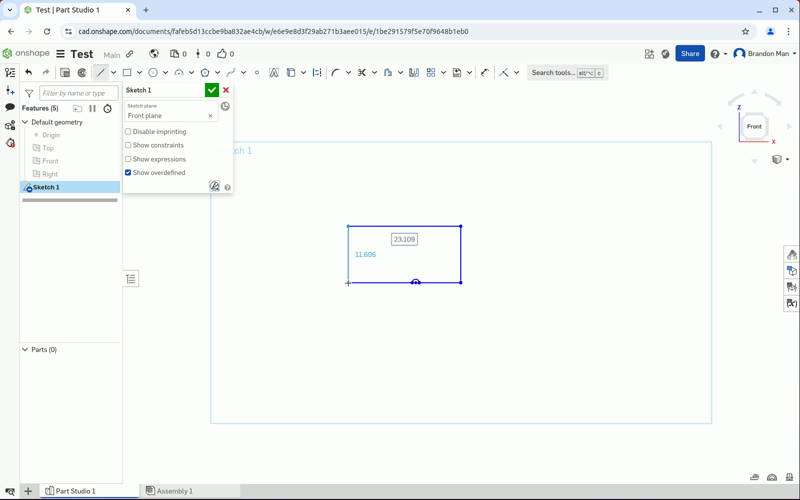
key(esc)
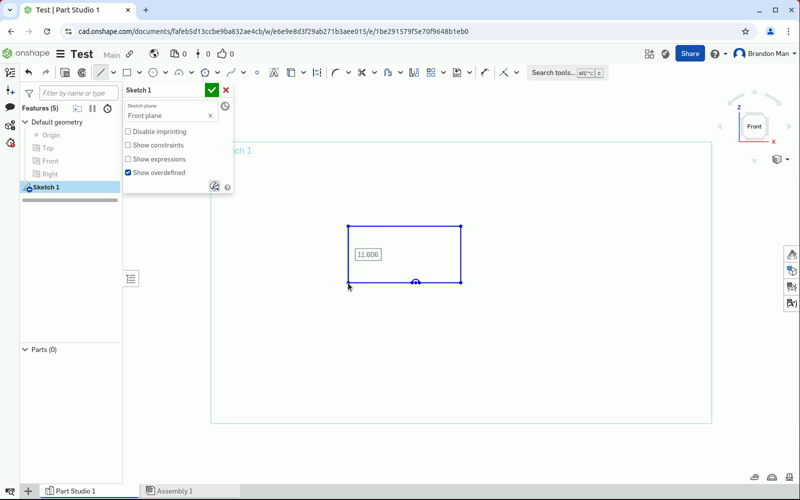
mouse_move(446, 234)
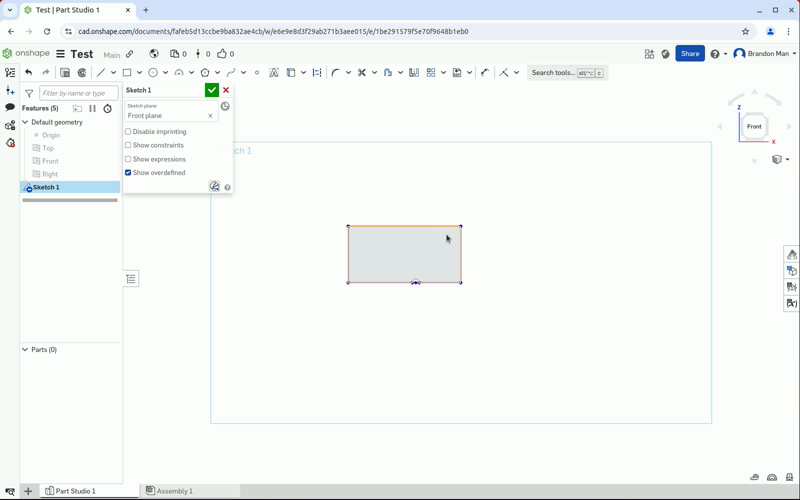
scroll(6)
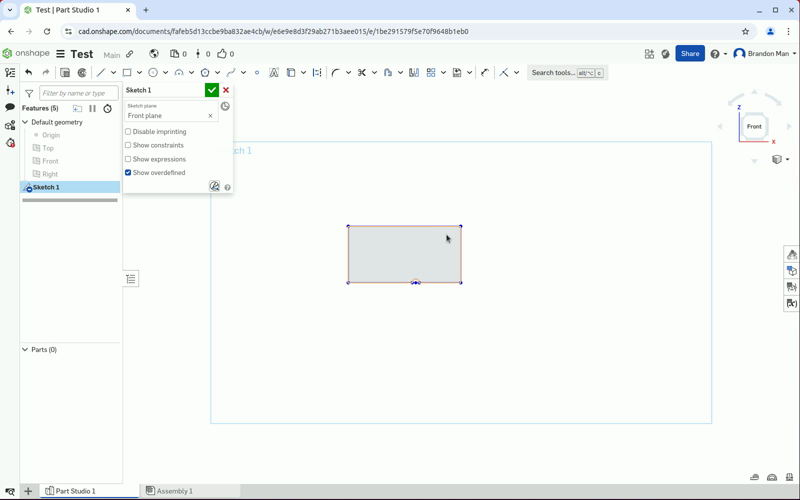
scroll(6)
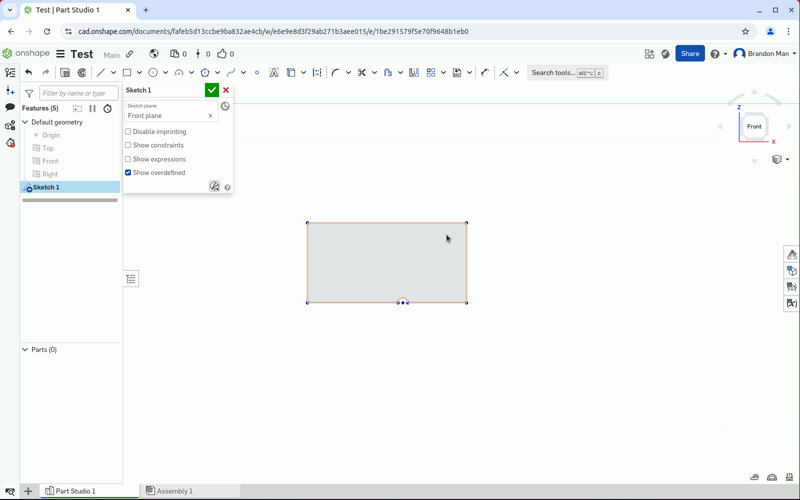
scroll(6)
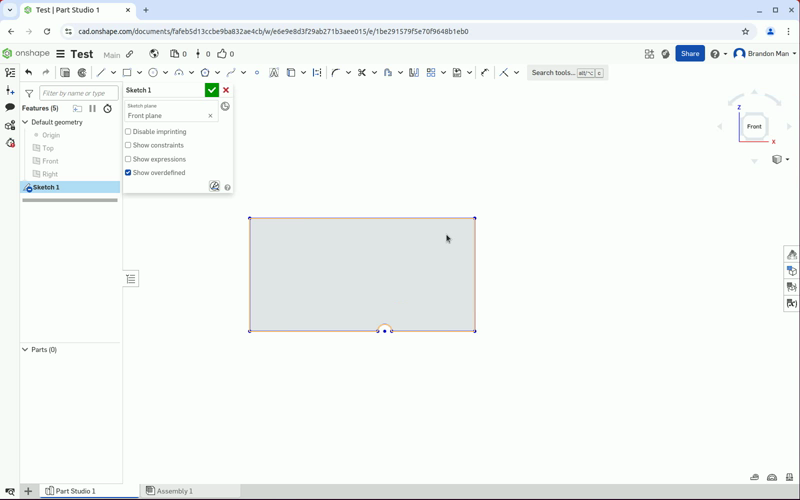
scroll(6)
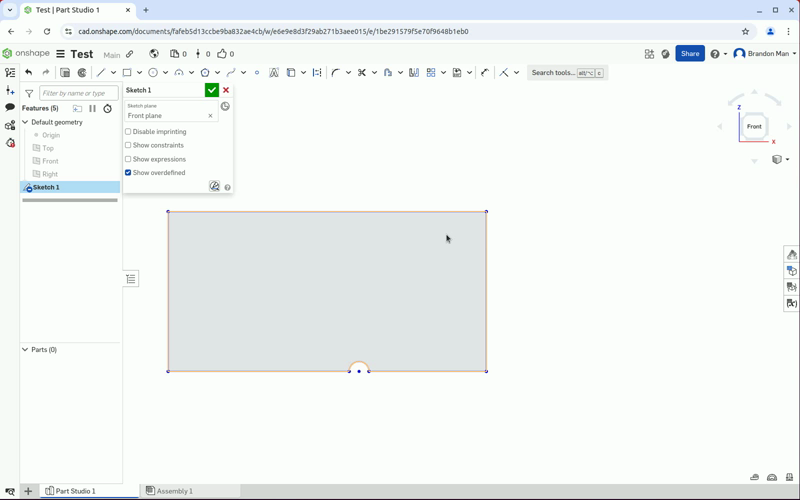
scroll(6)
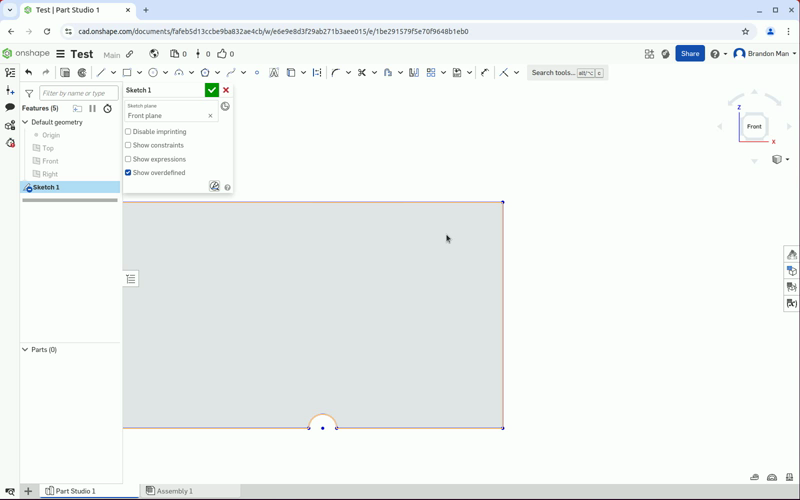
scroll(6)
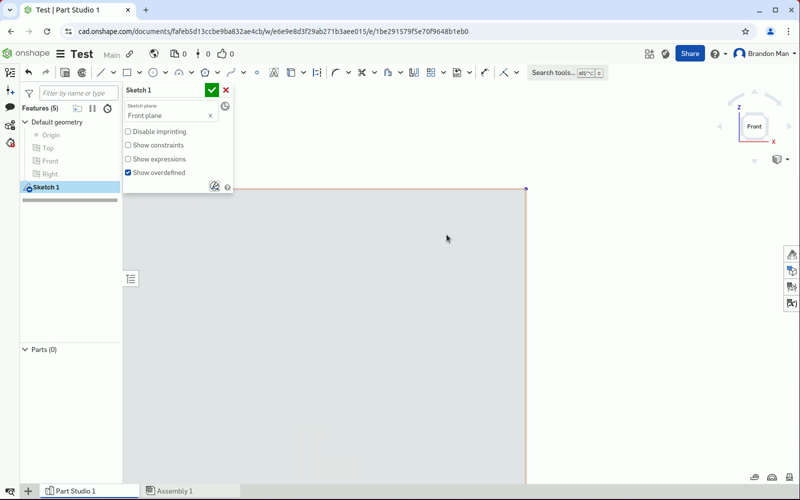
scroll(6)
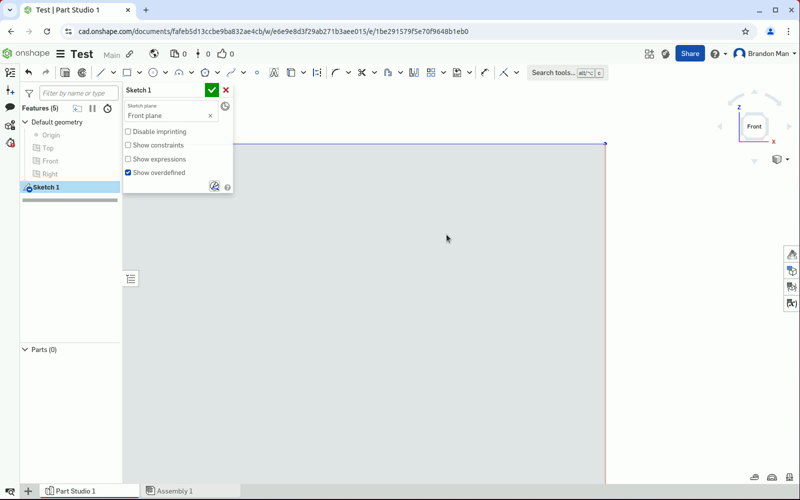
click(446, 234)
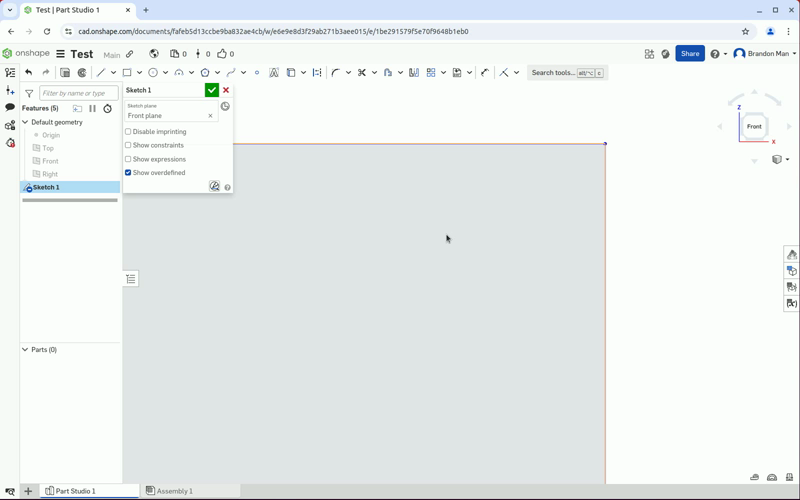
scroll(-6)
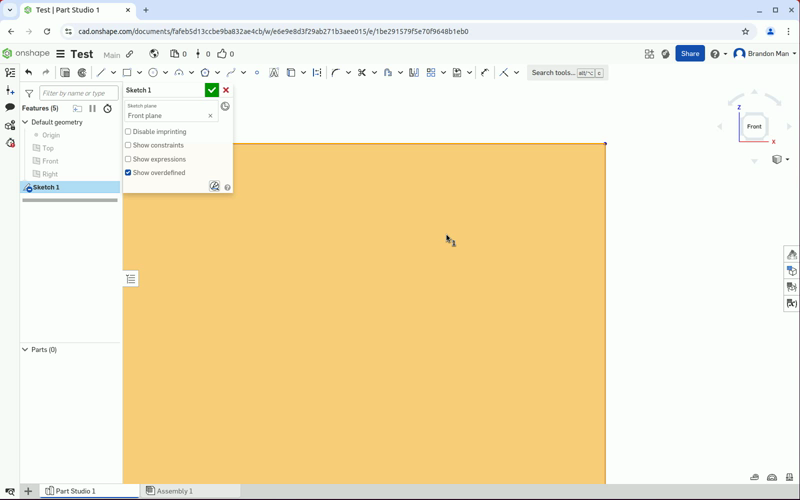
scroll(-6)
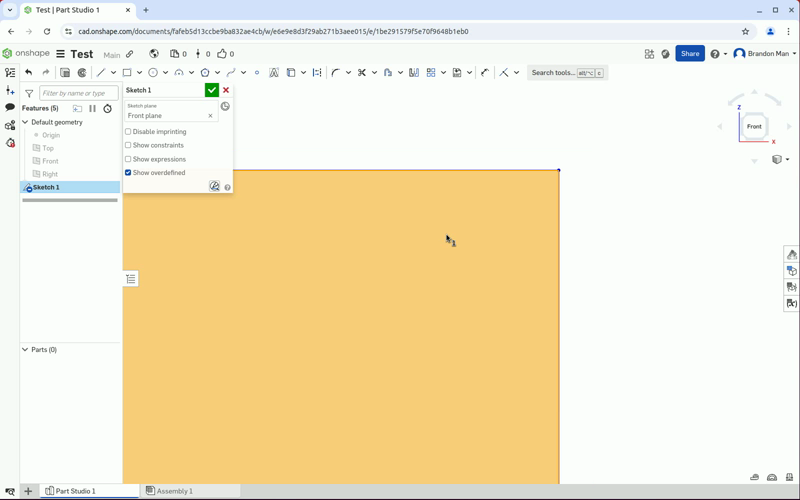
scroll(-6)
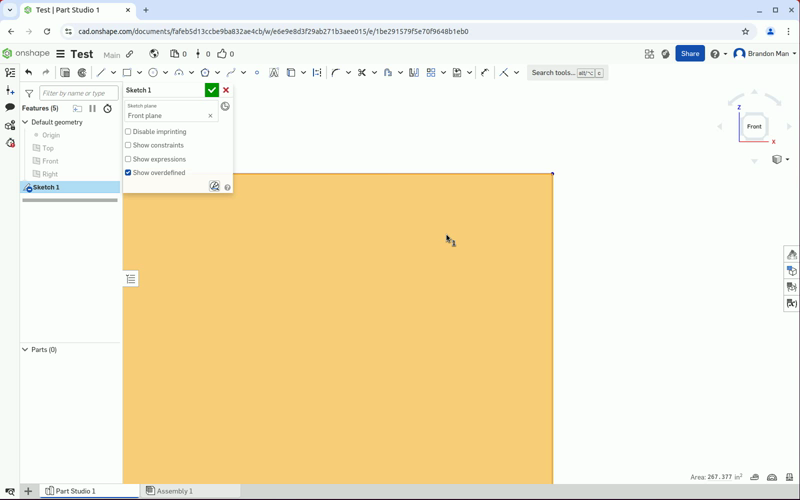
scroll(-6)
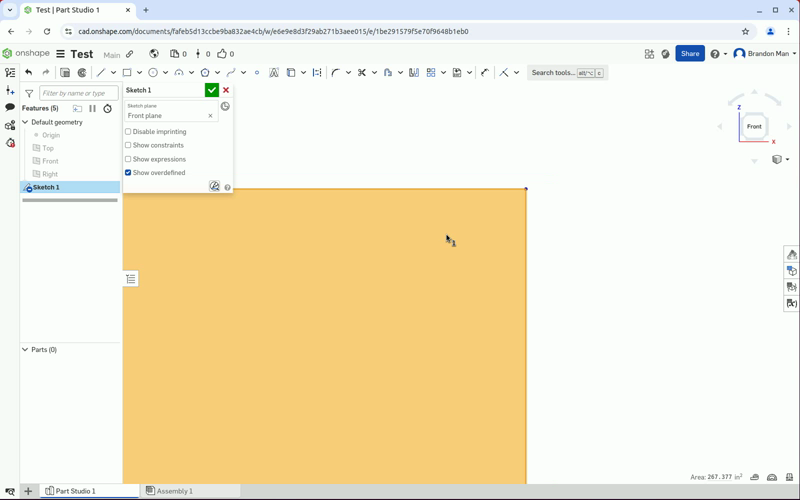
scroll(-6)
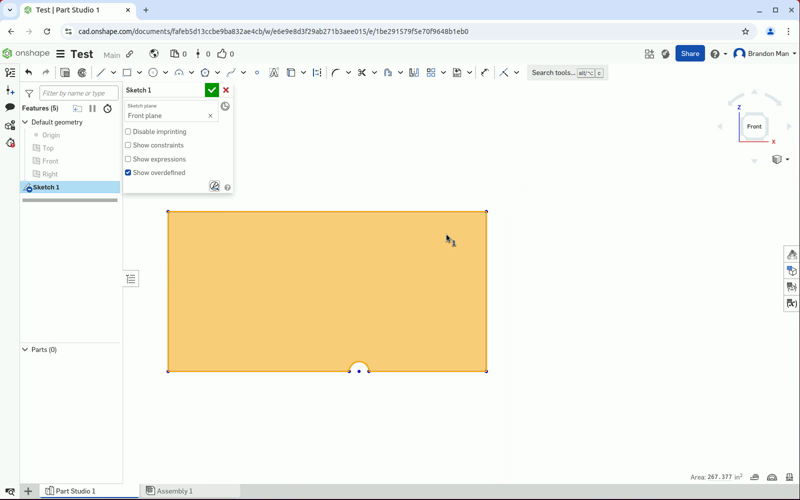
scroll(-6)
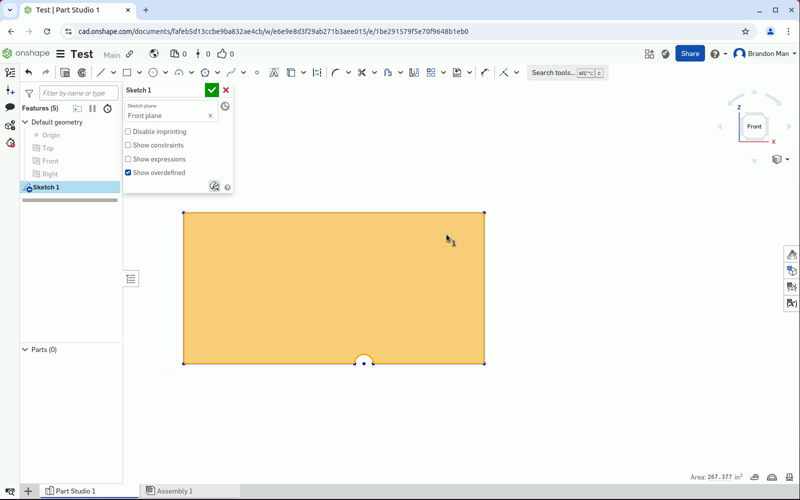
scroll(-6)
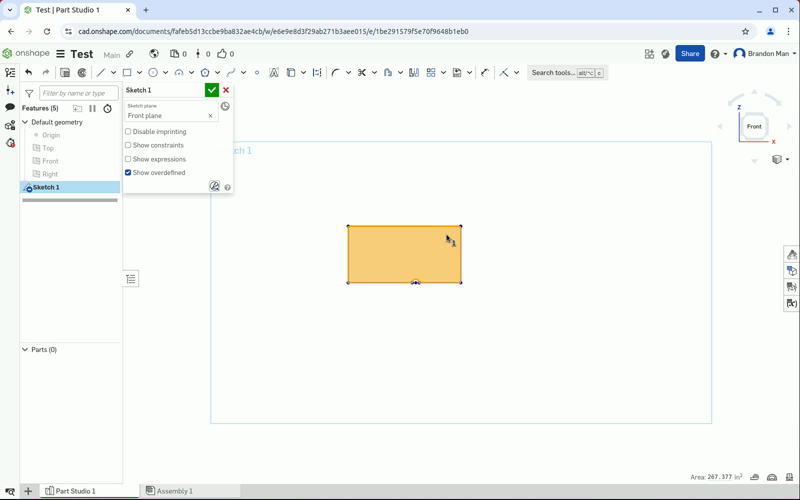
mouse_move(73, 352)
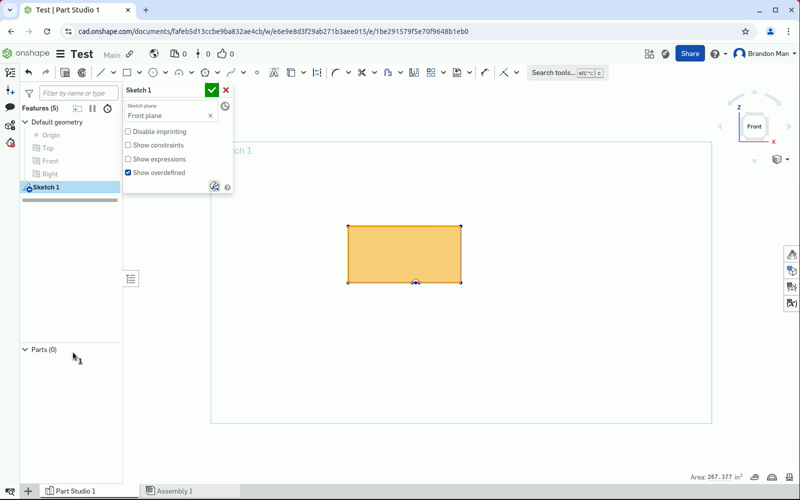
key(shift+y)
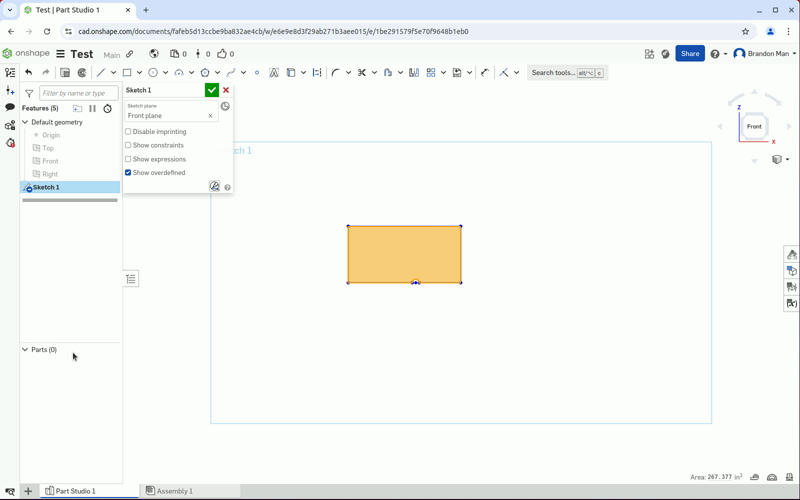
key(shift+e)
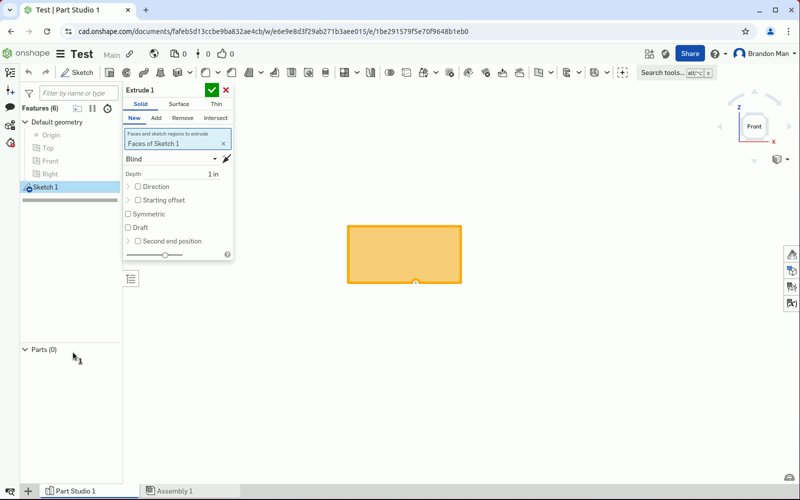
mouse_move(143, 106)
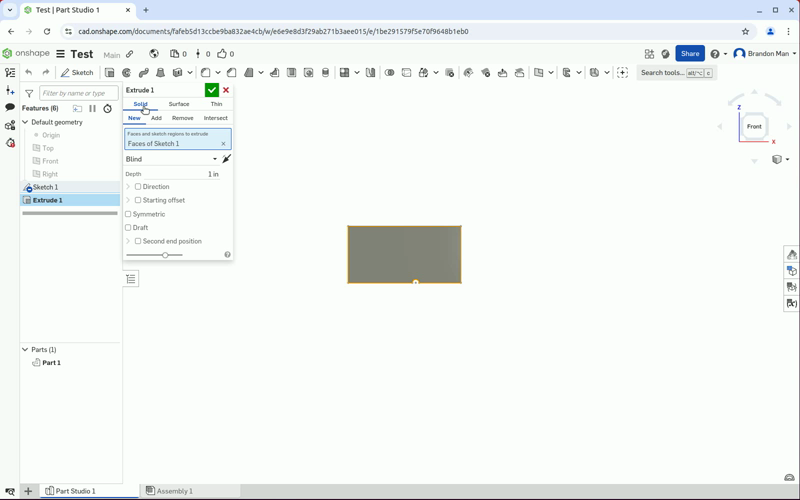
click(143, 106)
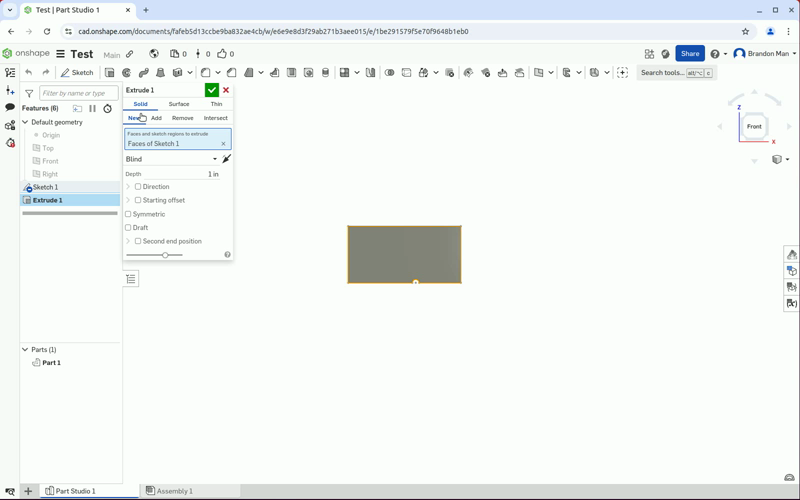
mouse_move(137, 120)
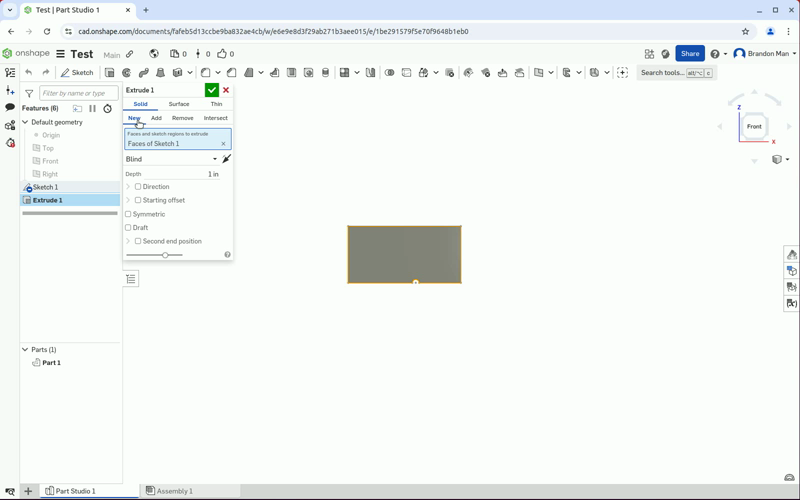
click(137, 120)
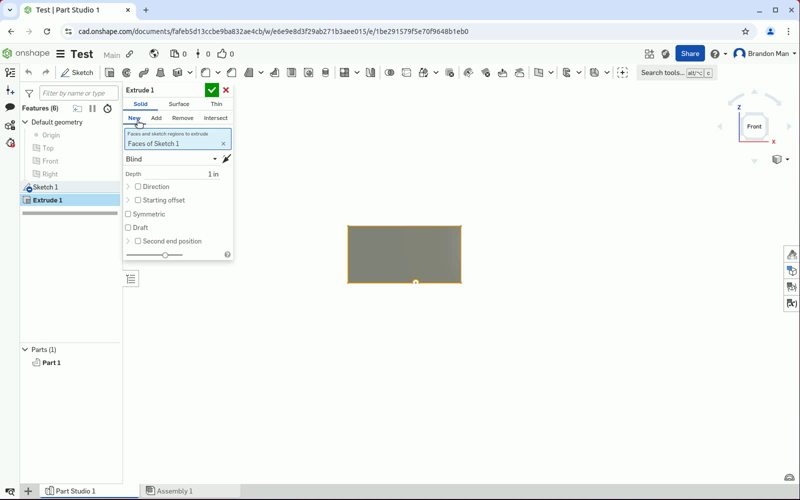
key(tab, 4)
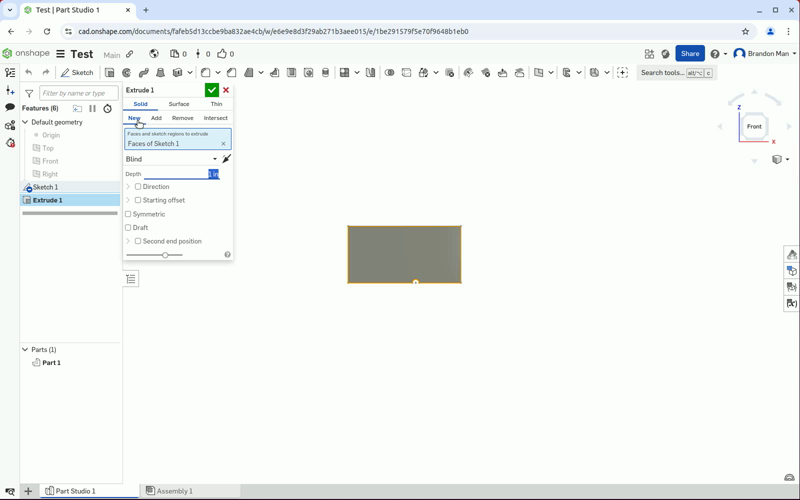
text(4.574)
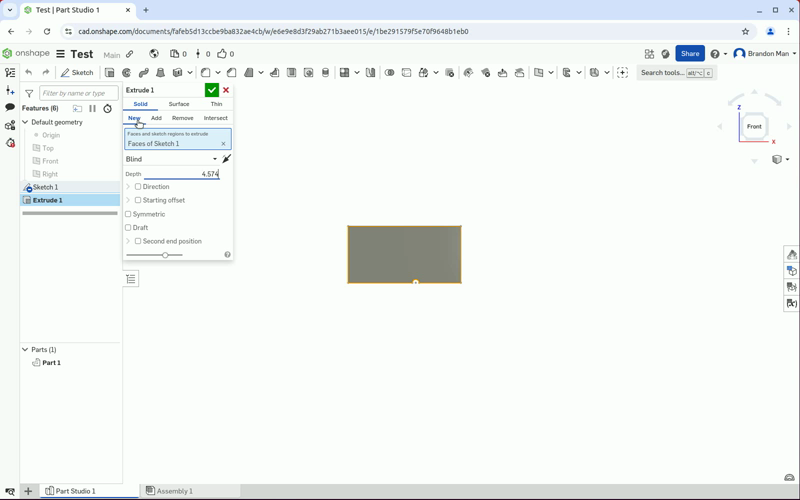
key(enter)
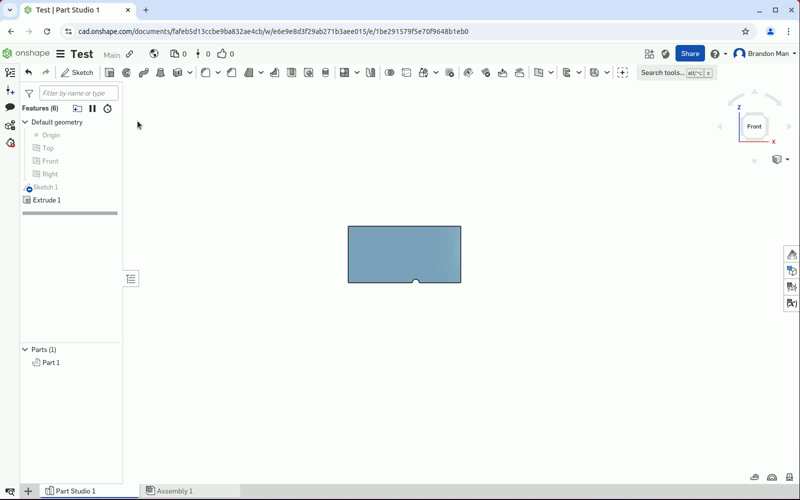
key(shift+h)
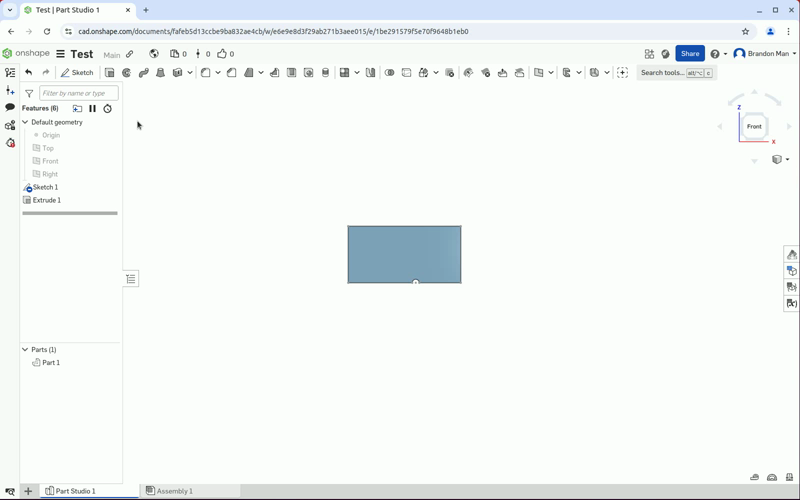
key(shift+h)
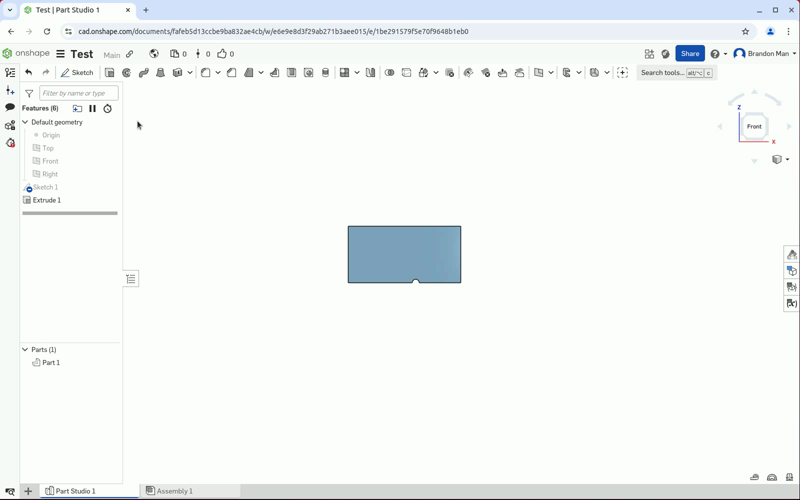
mouse_move(73, 189)
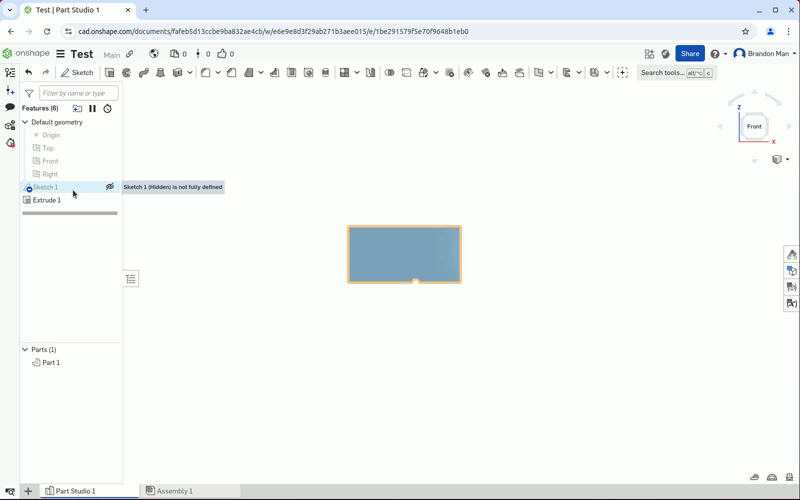
click(73, 189)
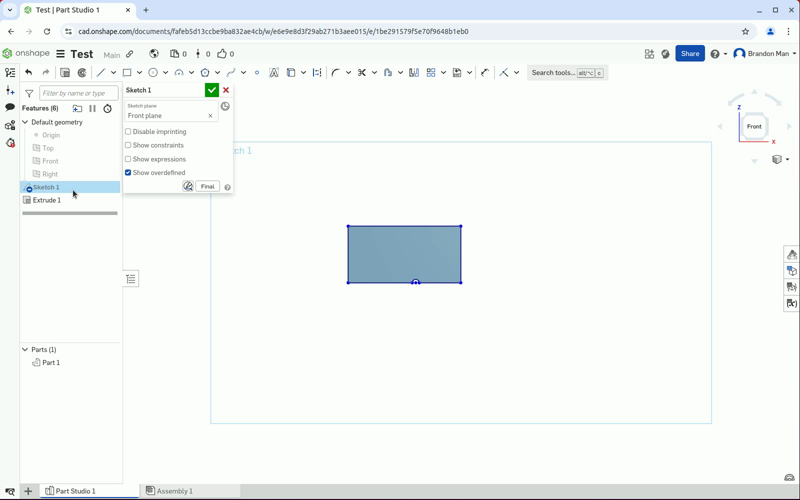
mouse_move(229, 92)
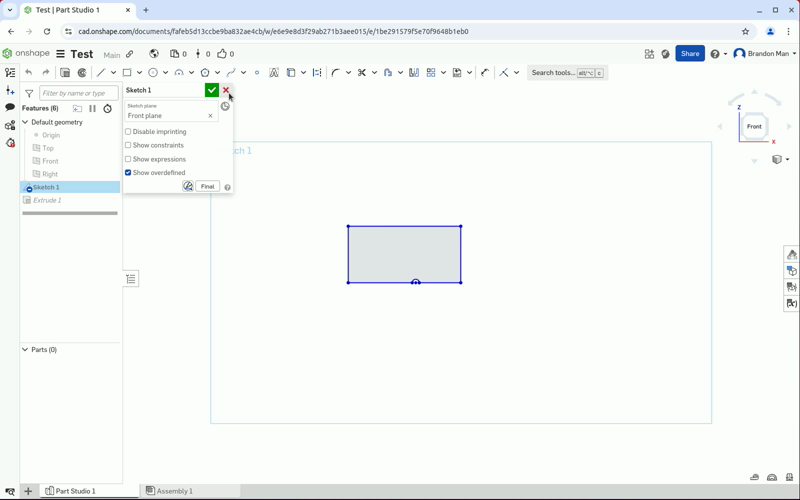
click(229, 92)
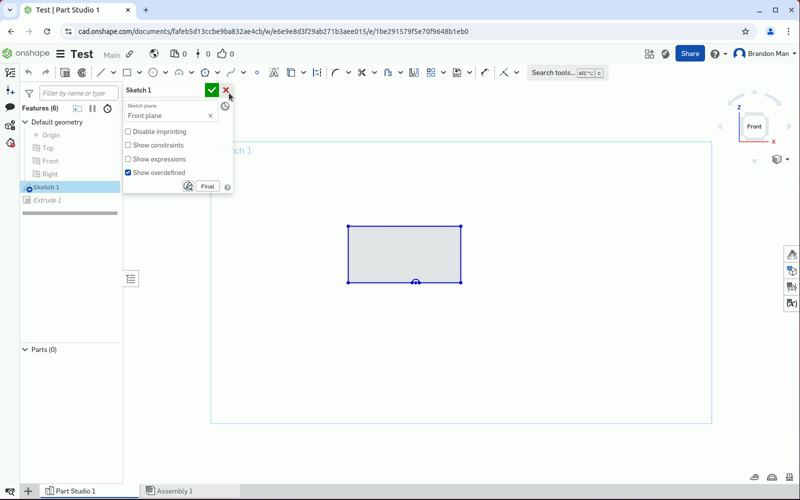
key(shift+s)
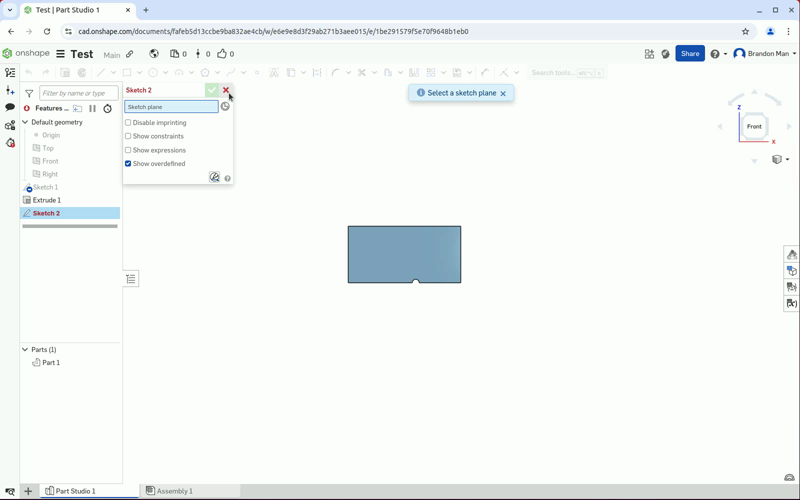
mouse_move(73, 163)
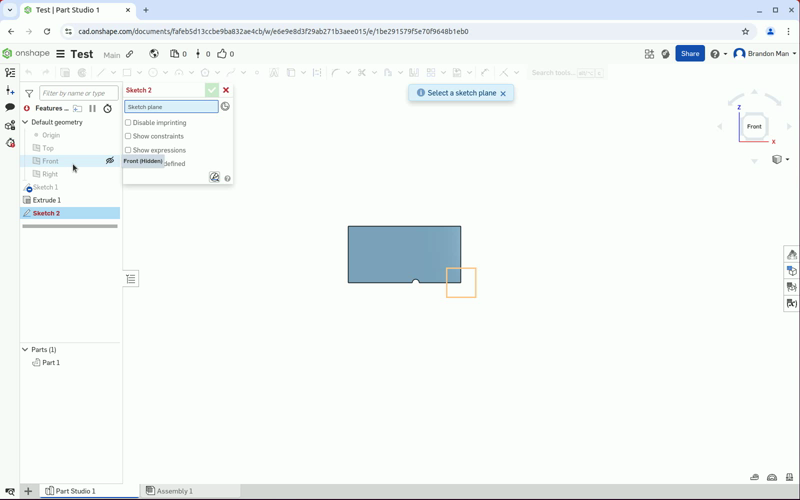
click(73, 163)
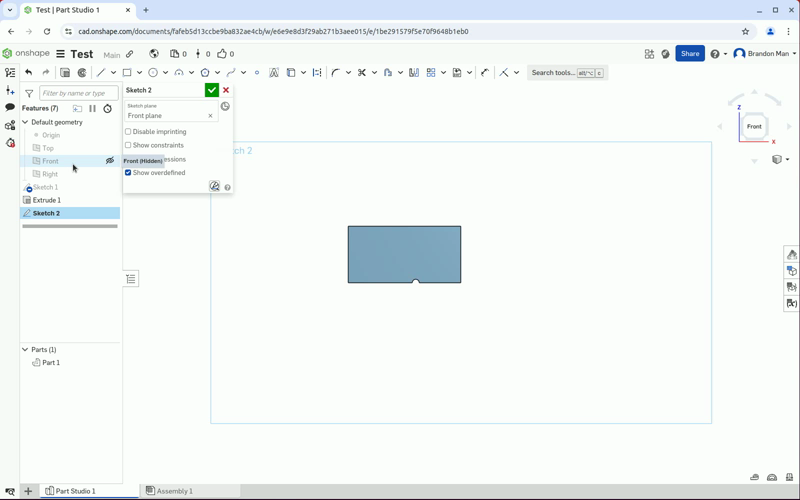
mouse_move(73, 352)
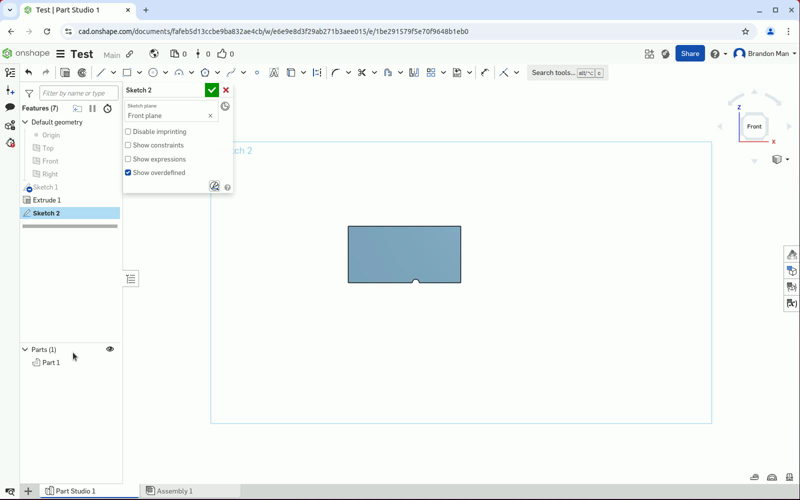
key(y)
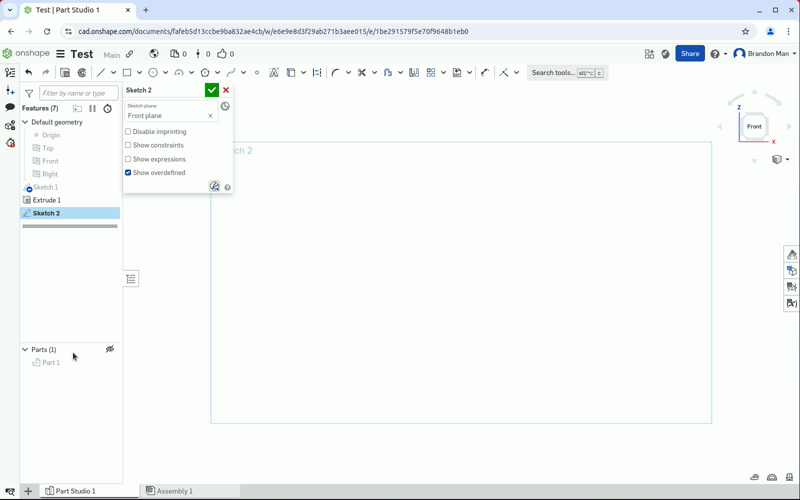
key(l)
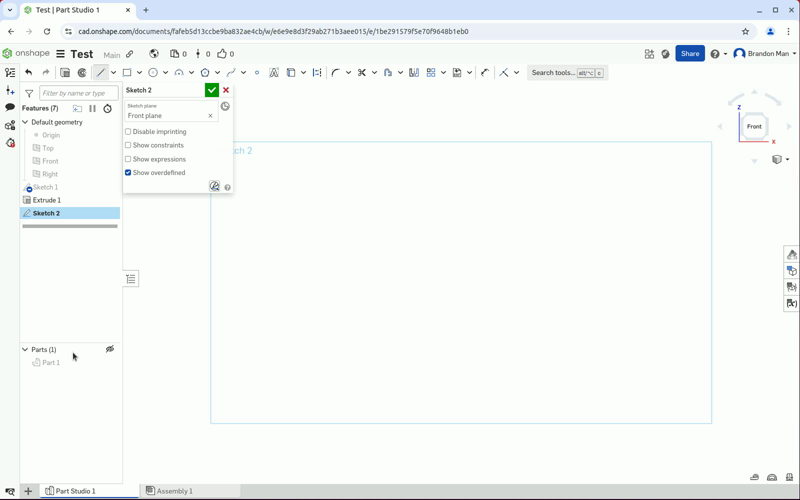
key_down(shift)
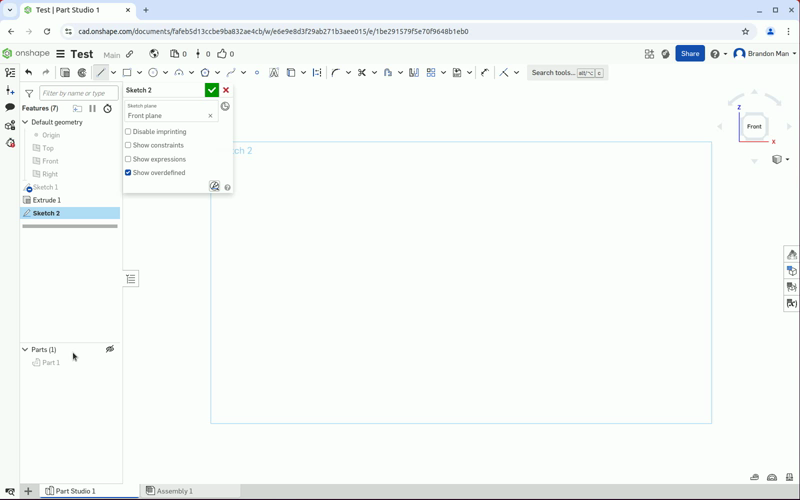
mouse_move(460, 282)
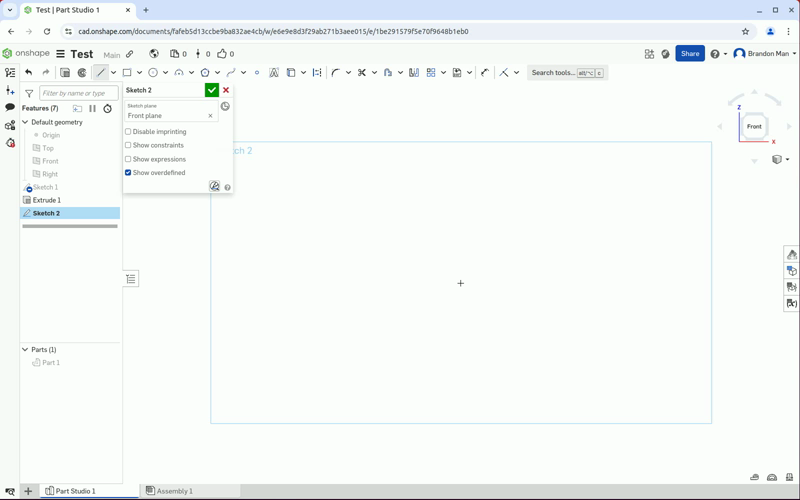
click(460, 282)
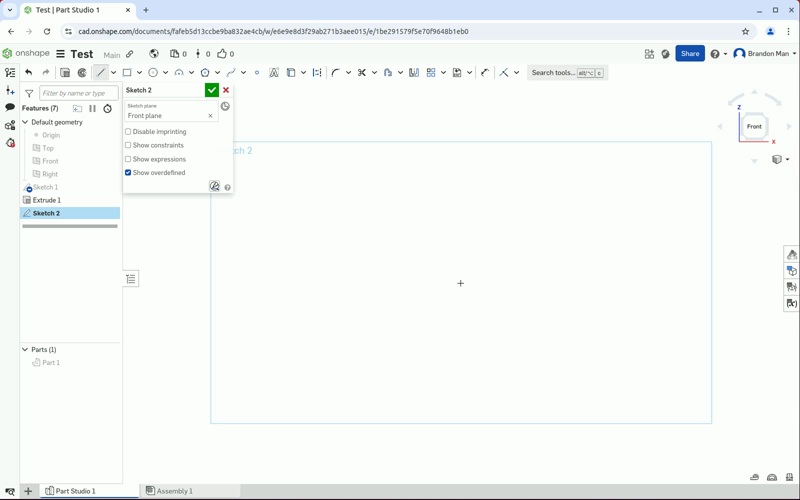
key_up(shift)
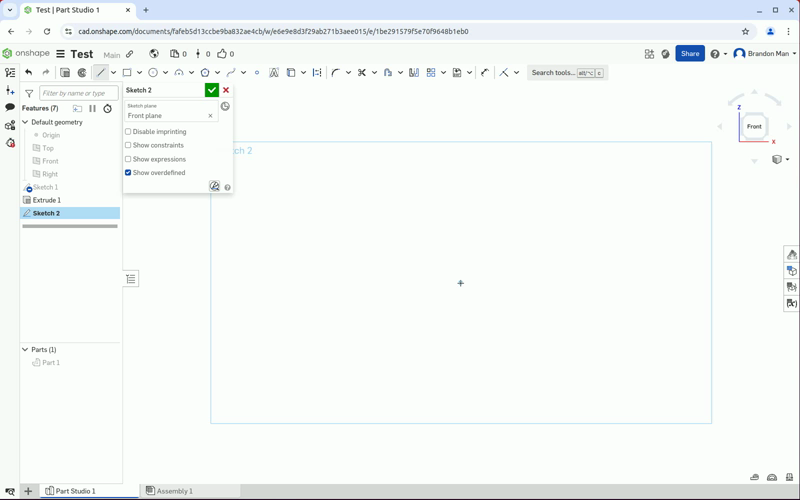
key_down(shift)
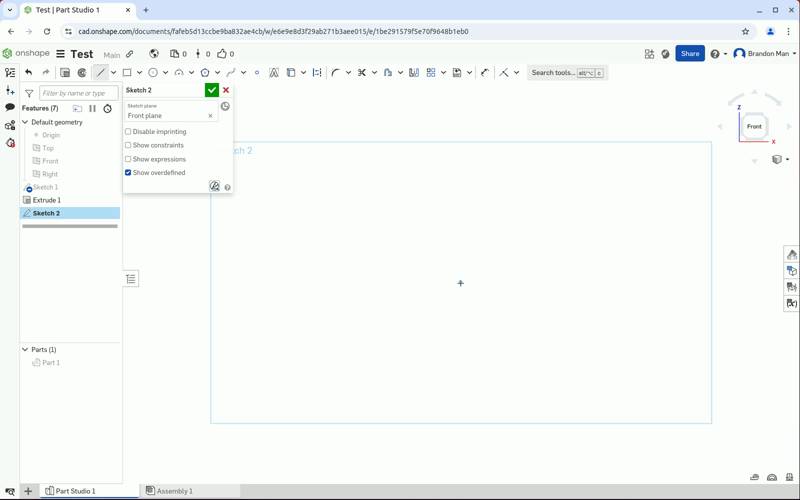
mouse_move(490, 282)
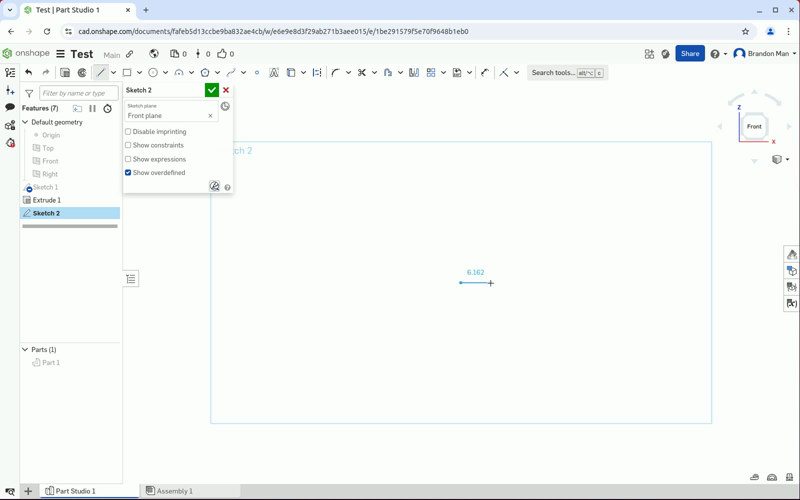
mouse_move(471, 282)
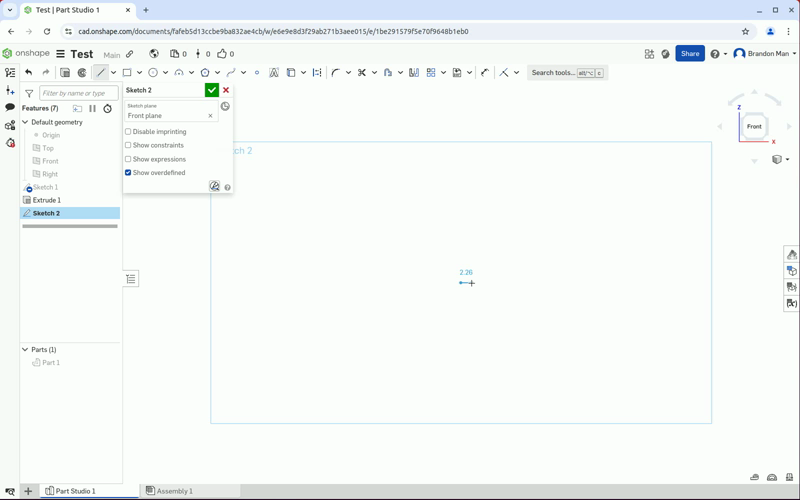
click(471, 282)
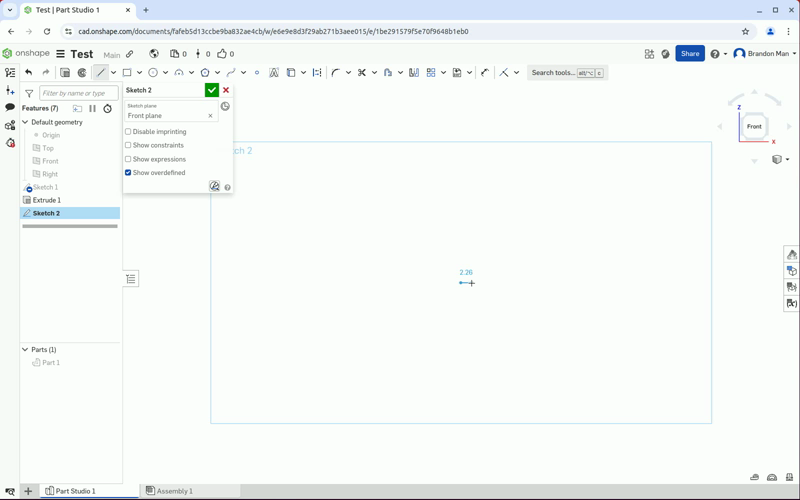
key_up(shift)
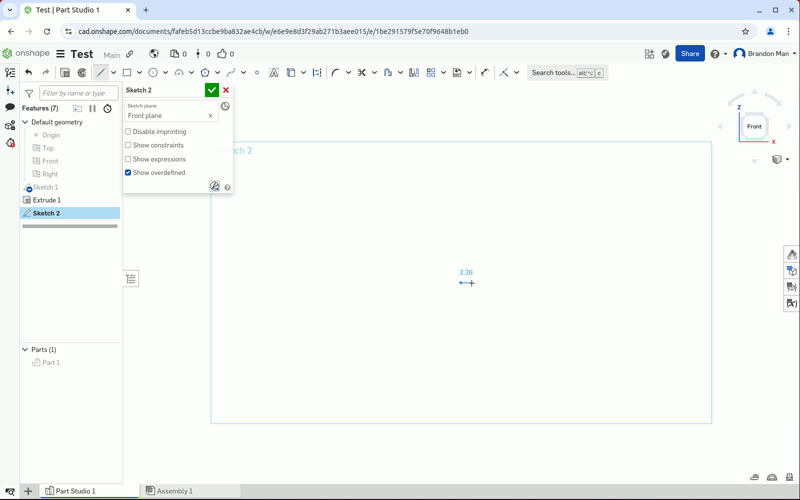
key(esc)
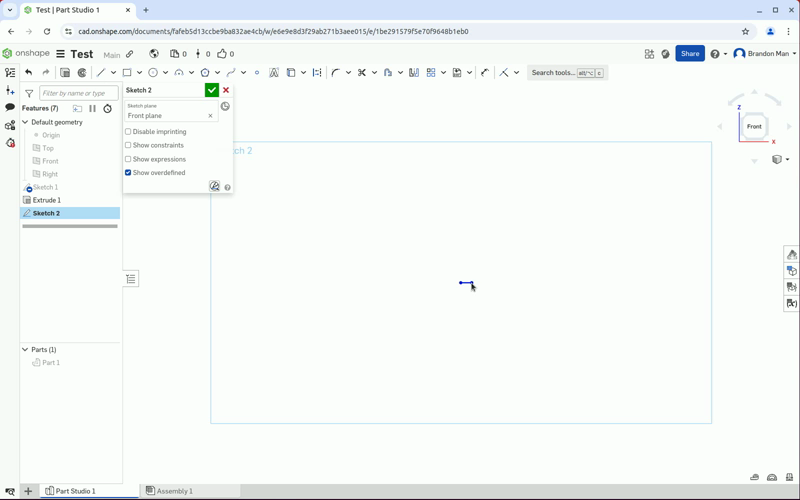
key(a)
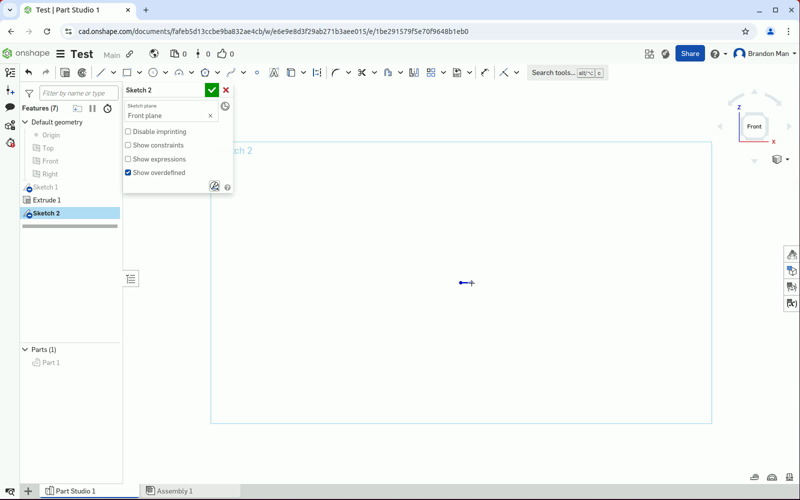
mouse_move(471, 282)
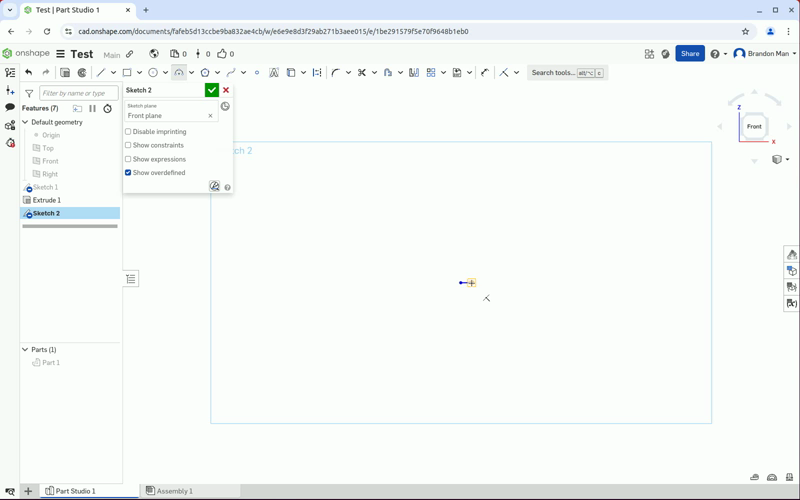
click(471, 282)
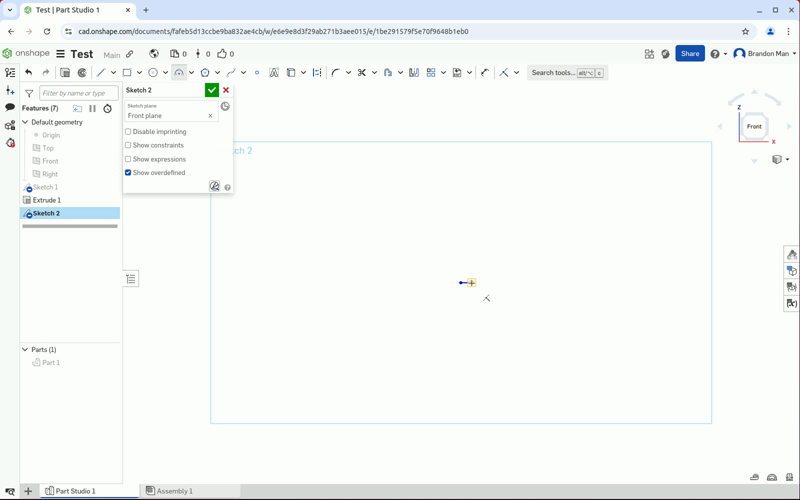
key_down(shift)
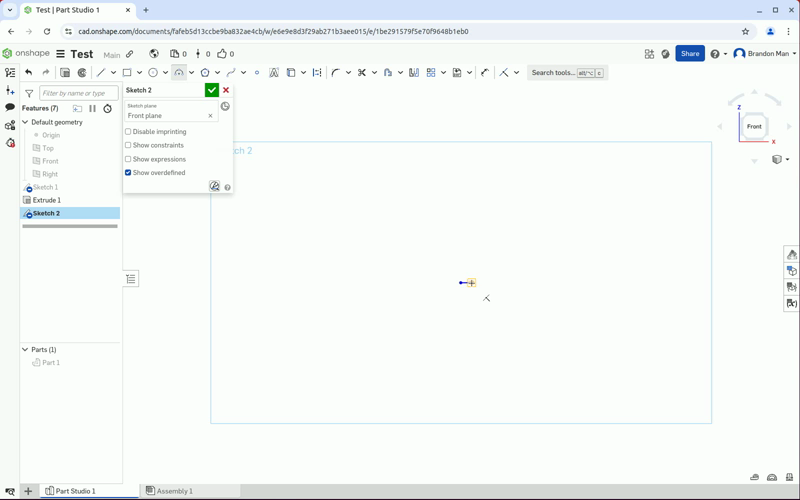
mouse_move(477, 282)
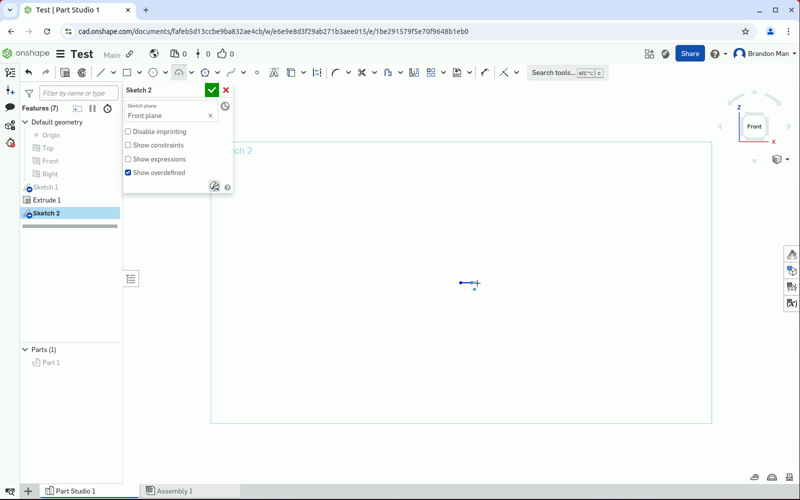
scroll(6)
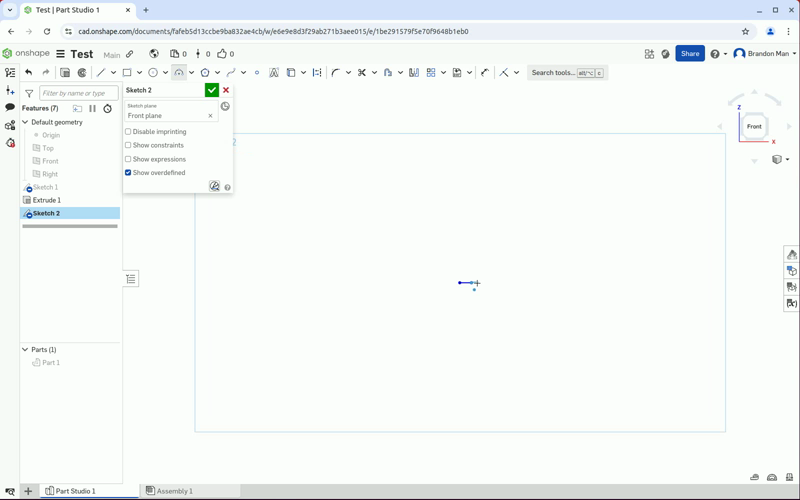
scroll(6)
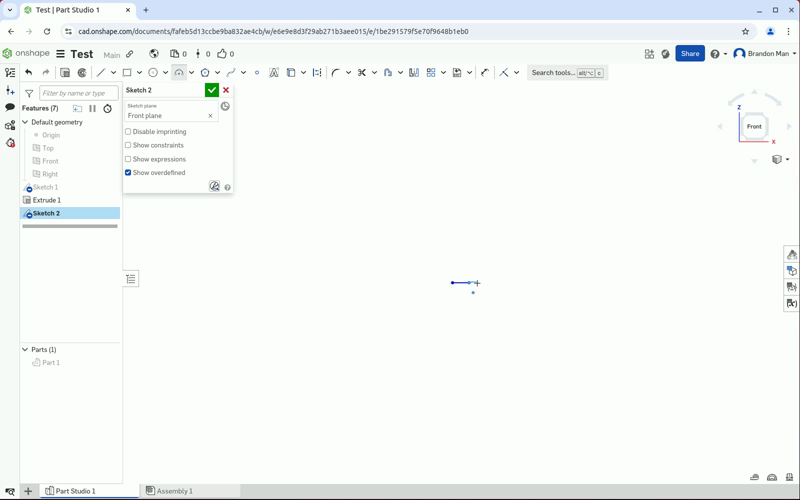
scroll(6)
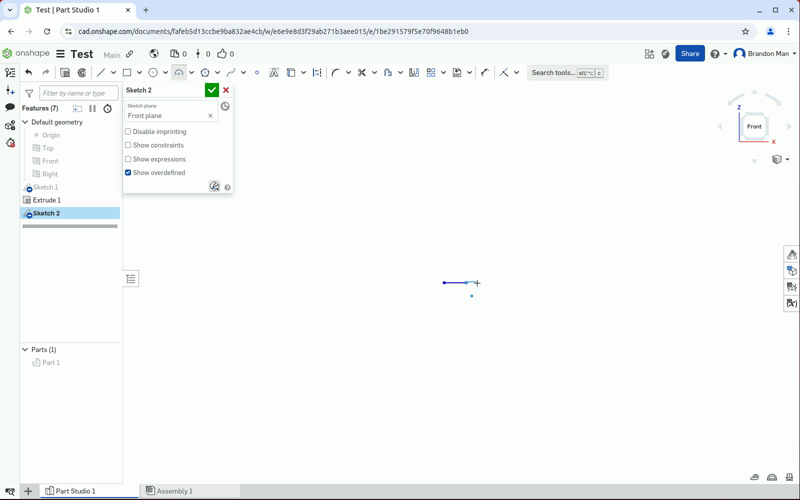
scroll(6)
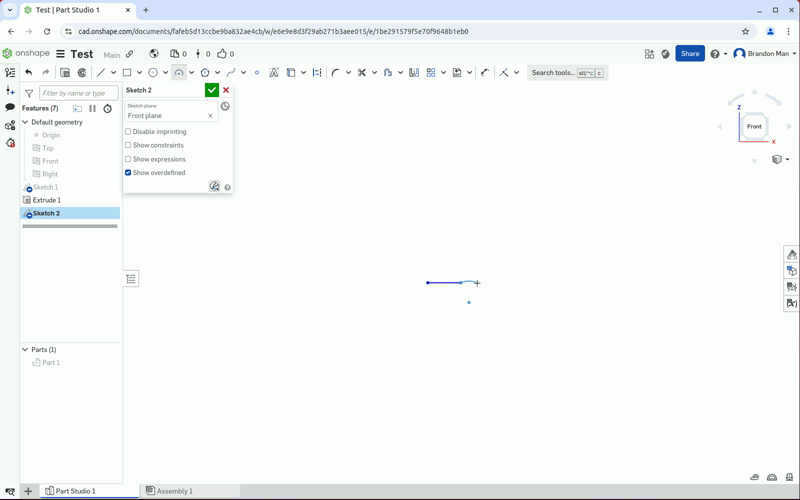
scroll(6)
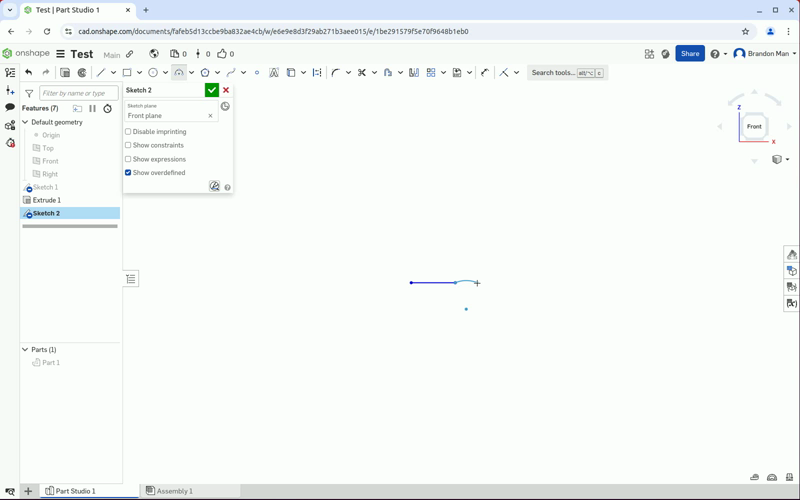
scroll(6)
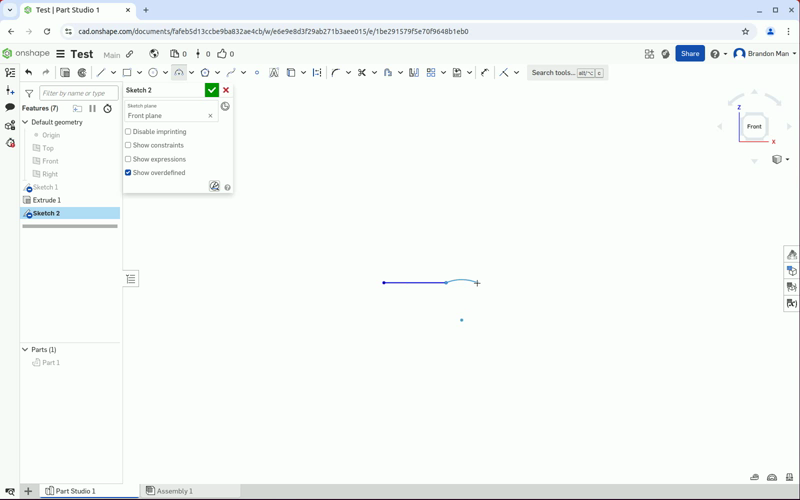
scroll(6)
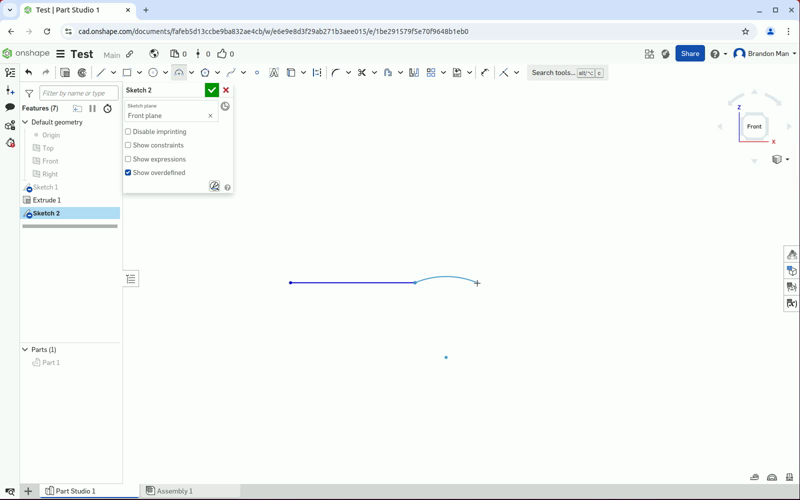
click(477, 282)
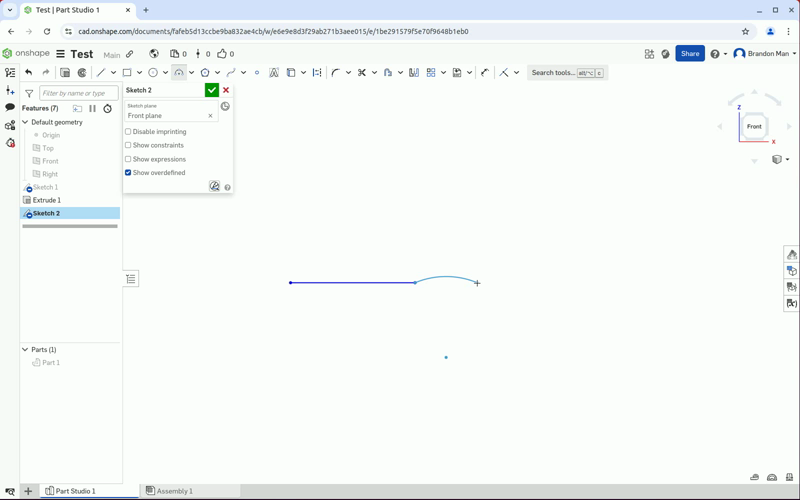
scroll(-6)
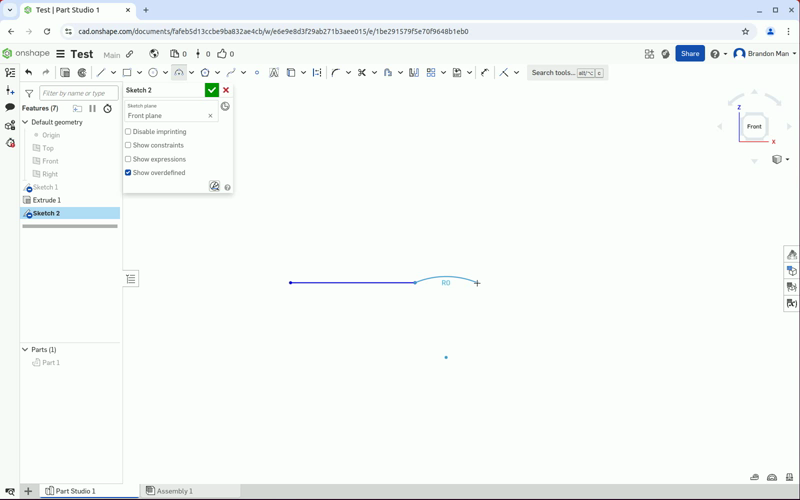
scroll(-6)
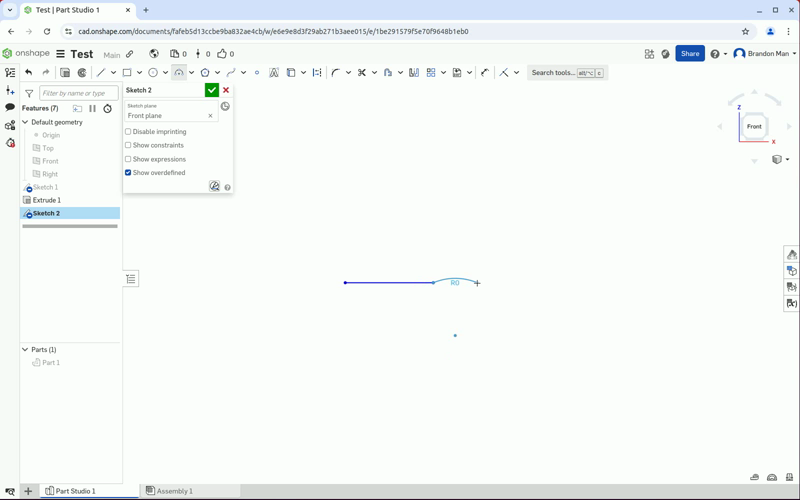
scroll(-6)
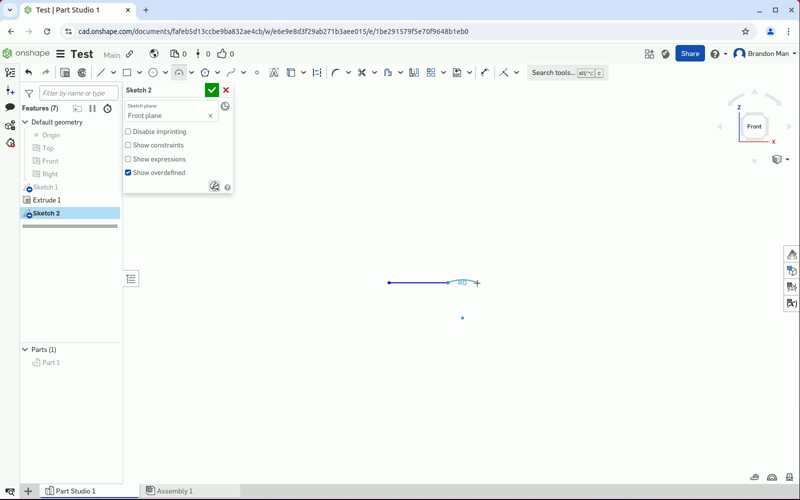
scroll(-6)
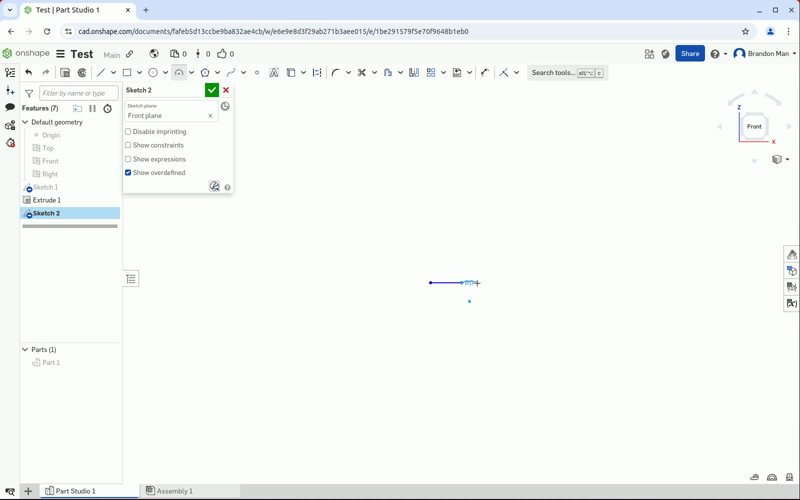
scroll(-6)
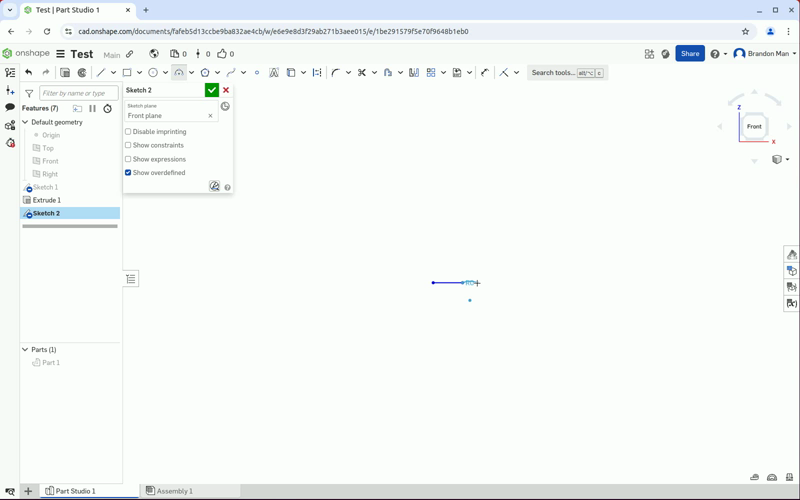
scroll(-6)
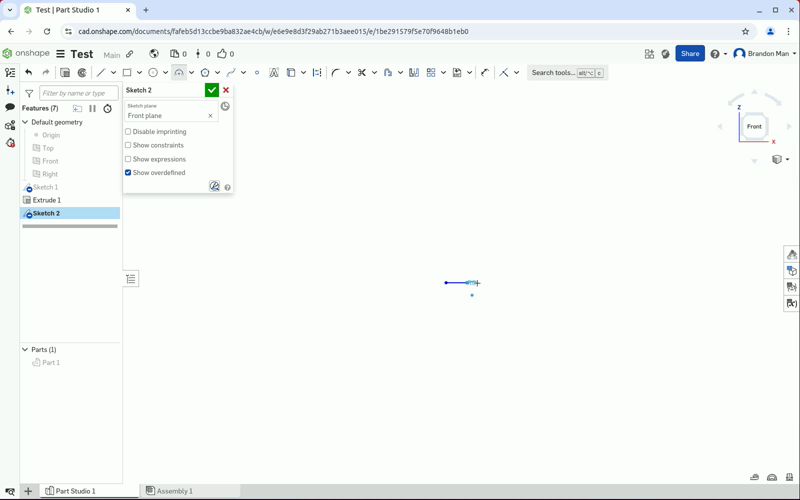
scroll(-6)
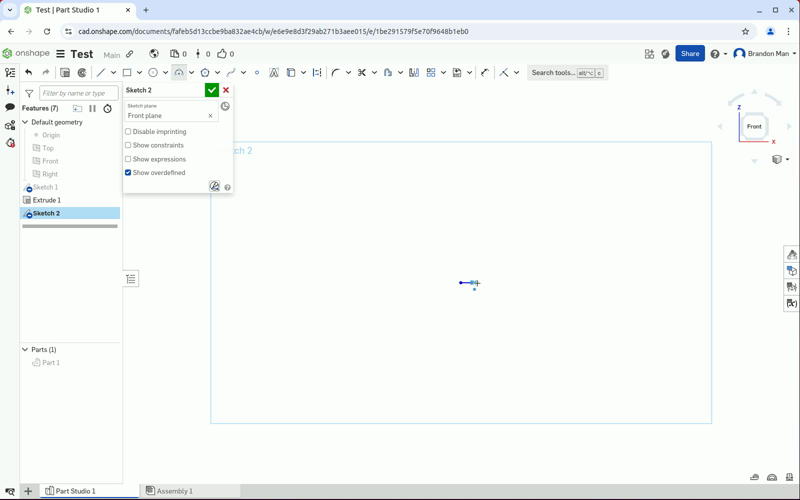
mouse_move(474, 279)
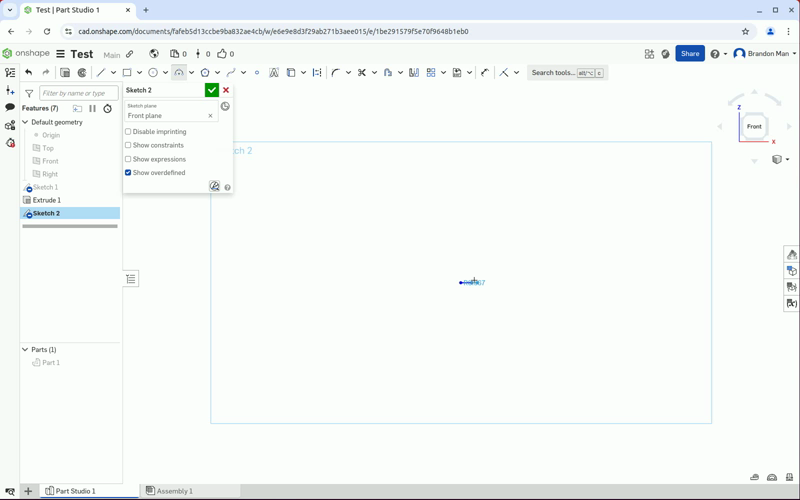
scroll(6)
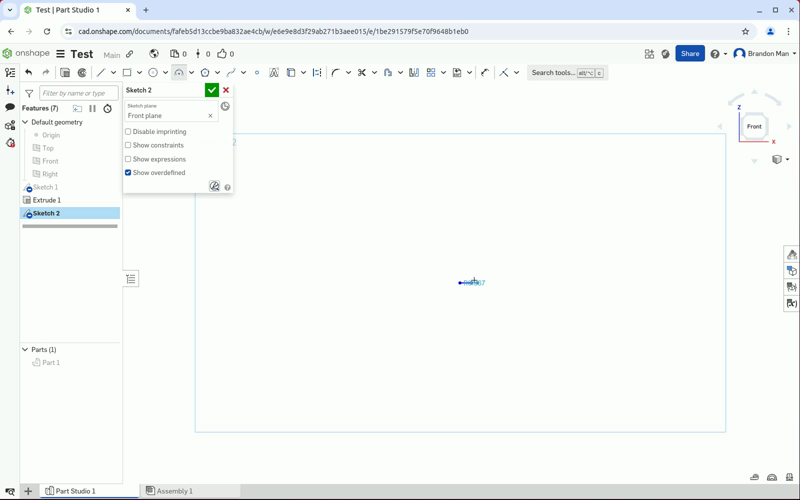
scroll(6)
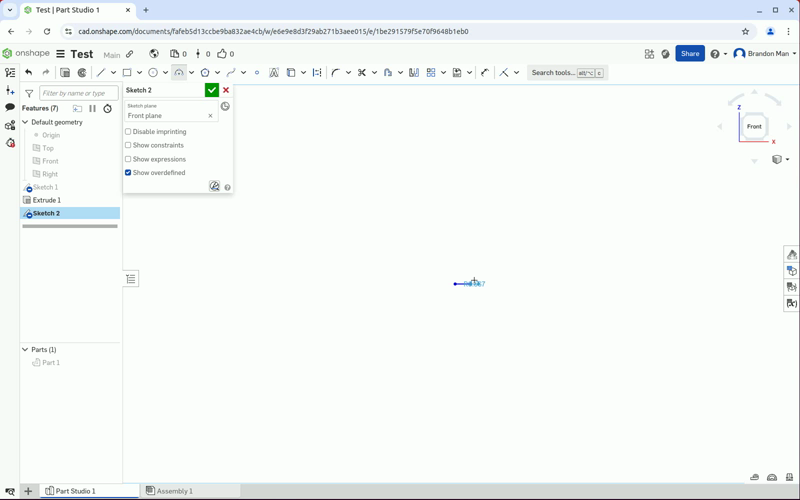
scroll(6)
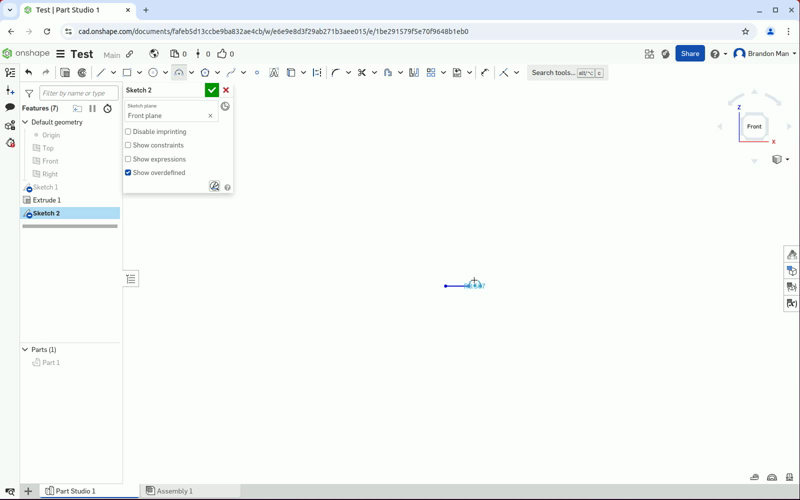
scroll(6)
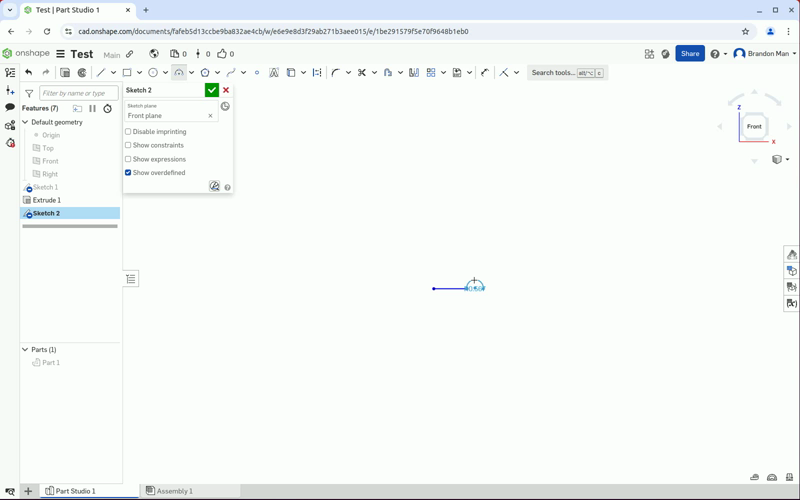
scroll(6)
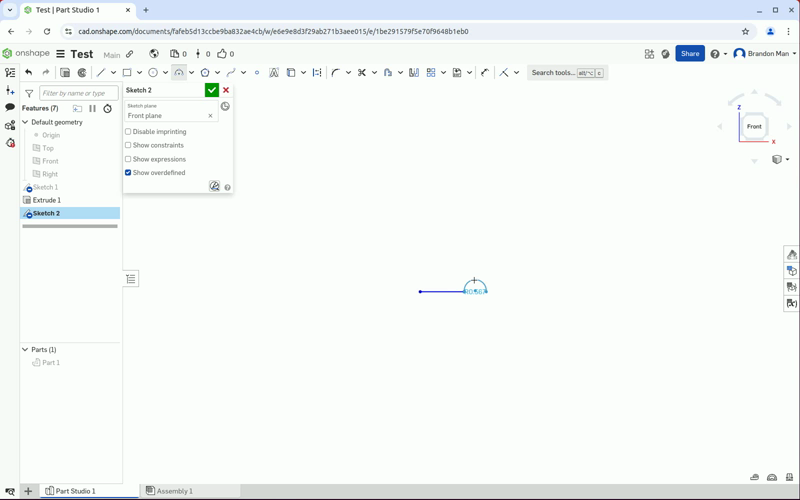
scroll(6)
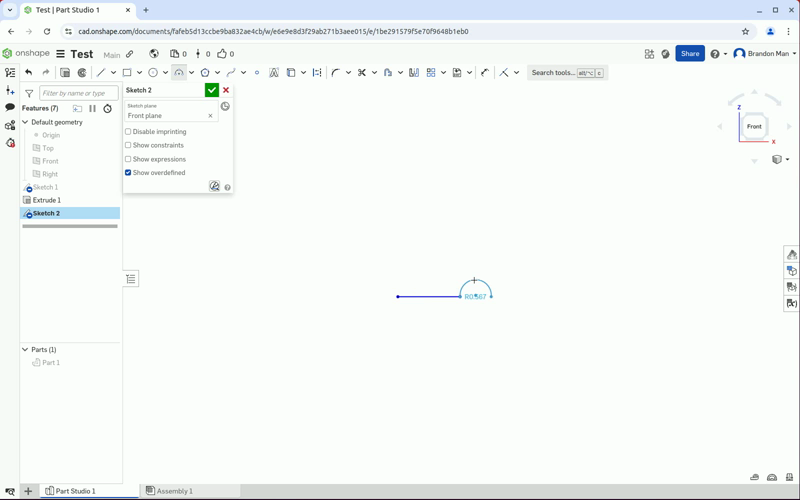
scroll(6)
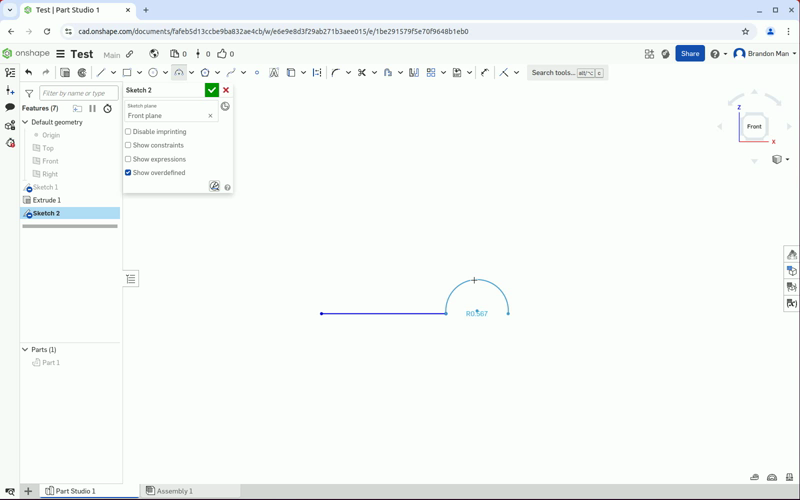
click(474, 279)
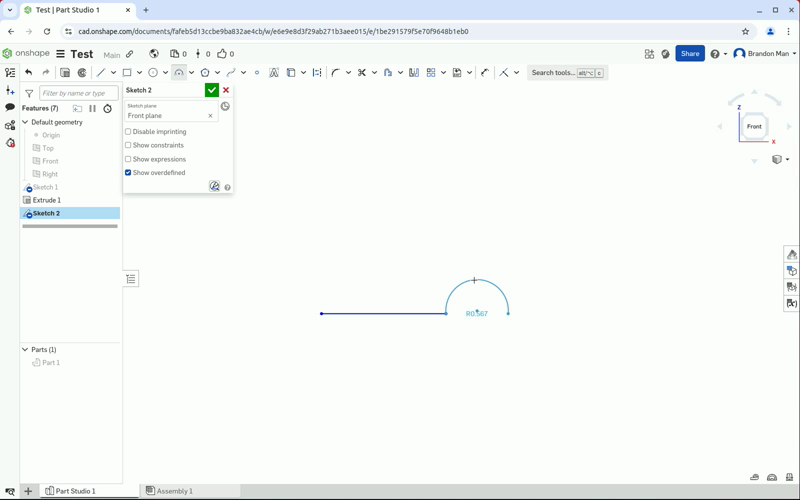
scroll(-6)
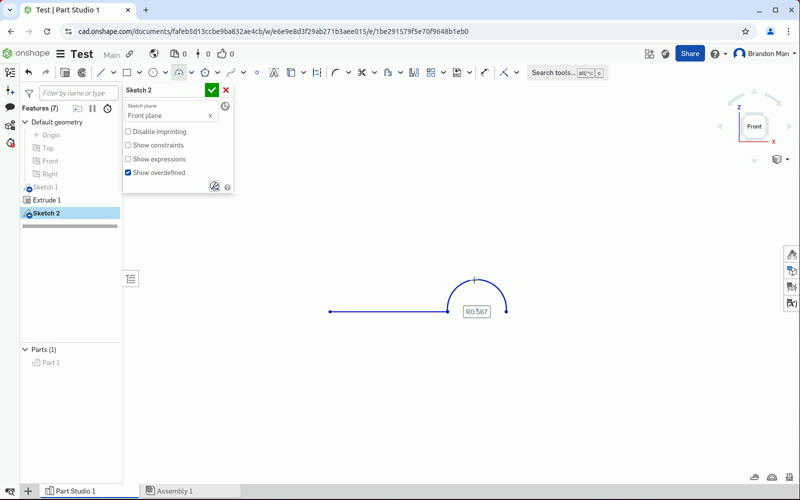
scroll(-6)
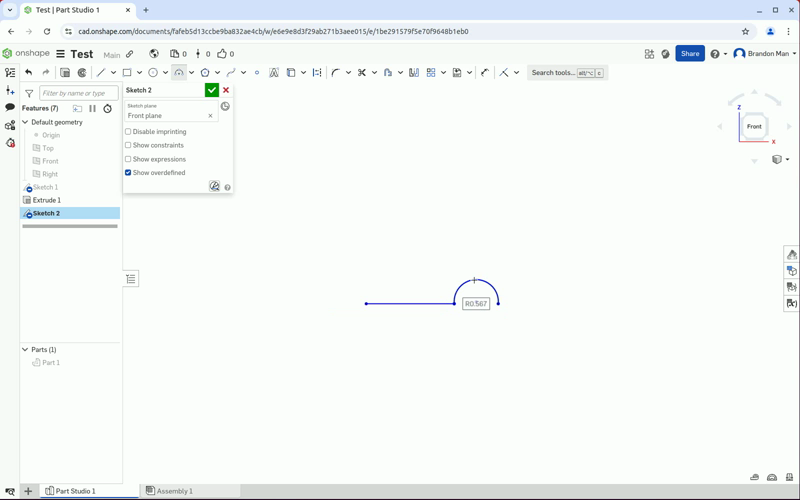
scroll(-6)
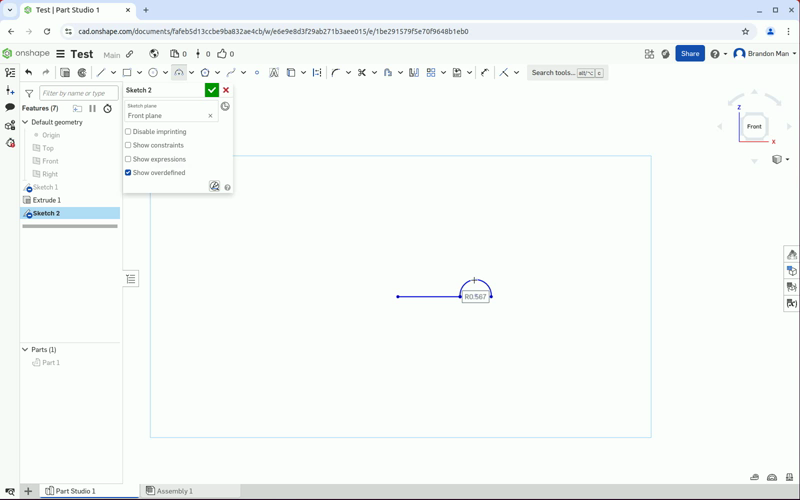
scroll(-6)
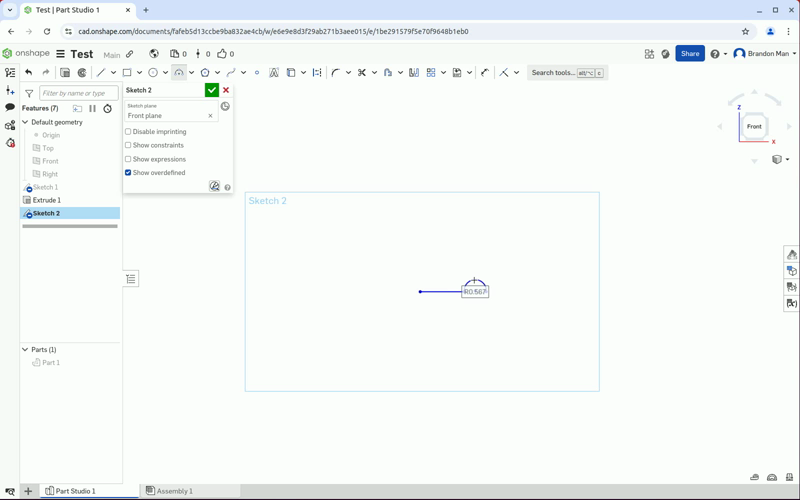
scroll(-6)
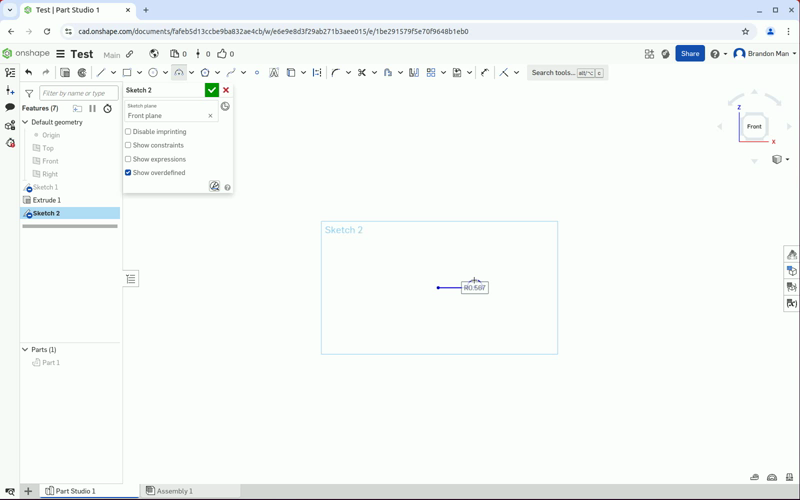
scroll(-6)
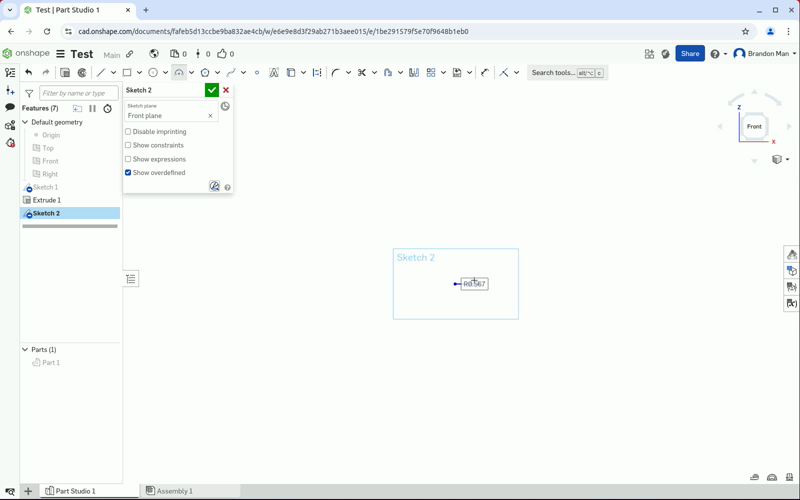
scroll(-6)
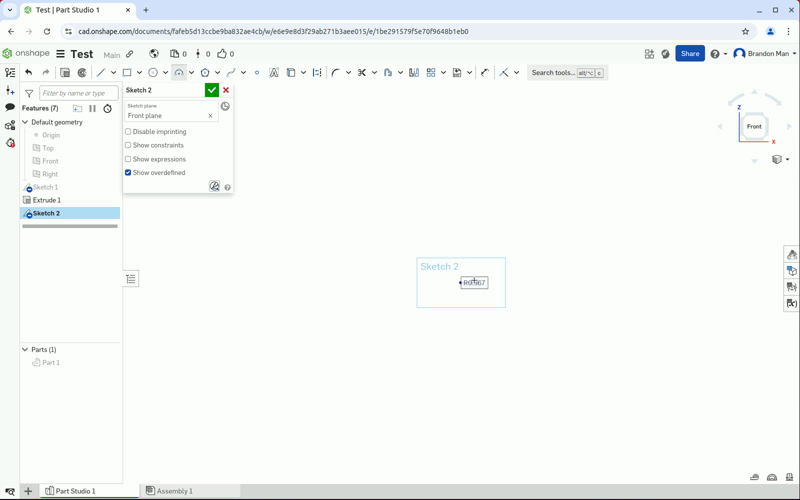
key_up(shift)
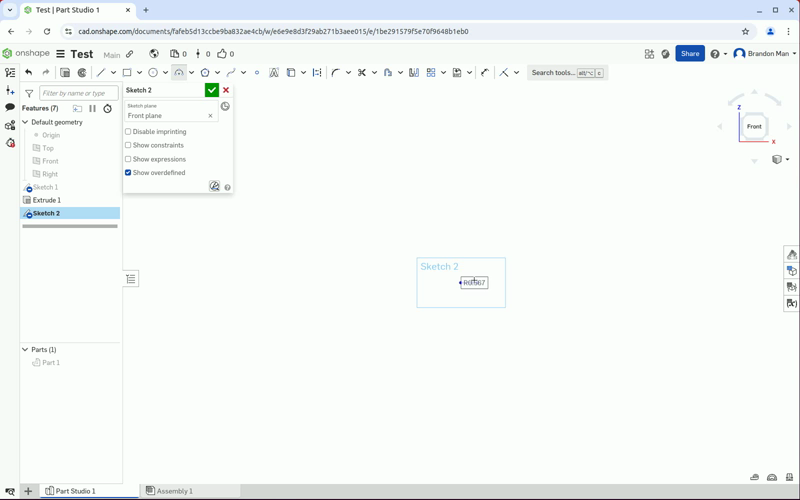
key(esc)
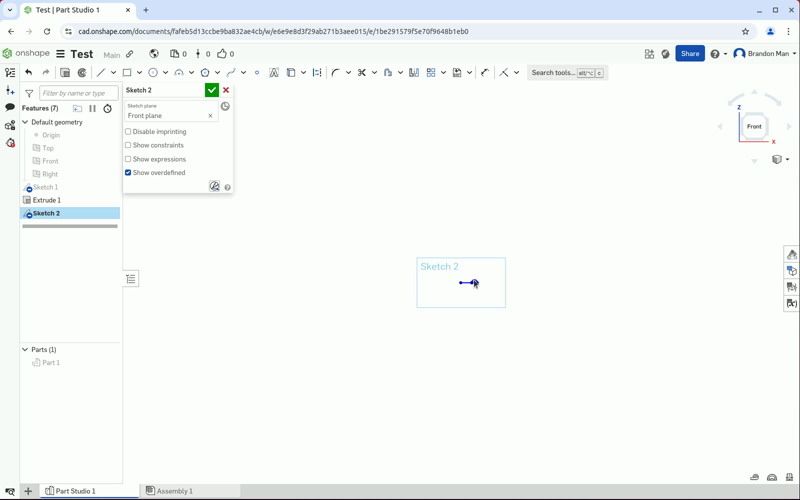
key(l)
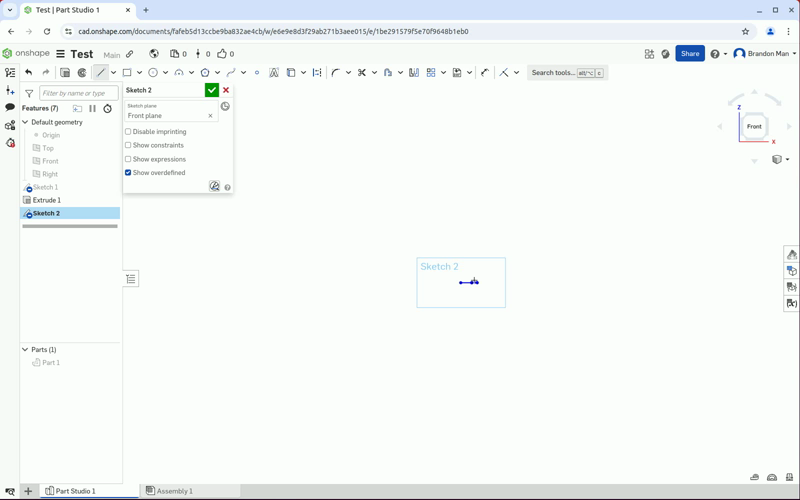
mouse_move(477, 282)
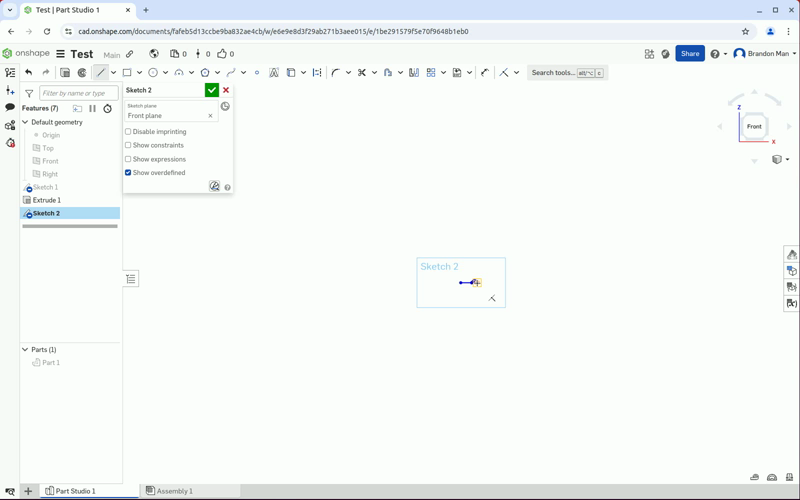
scroll(6)
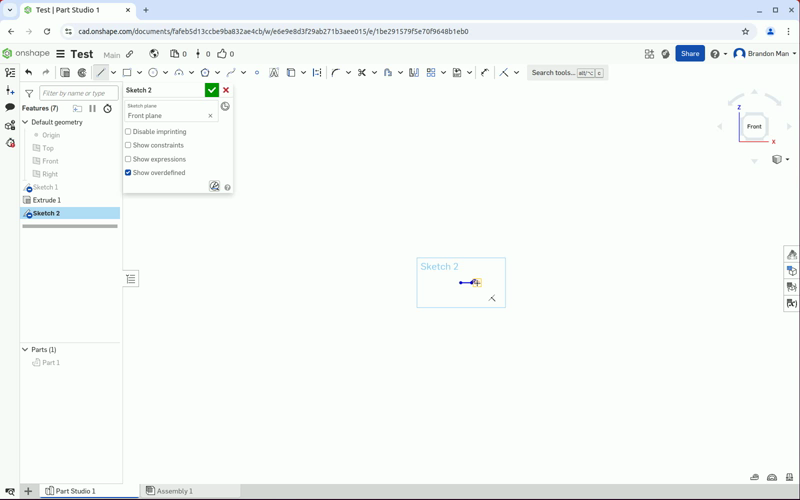
scroll(6)
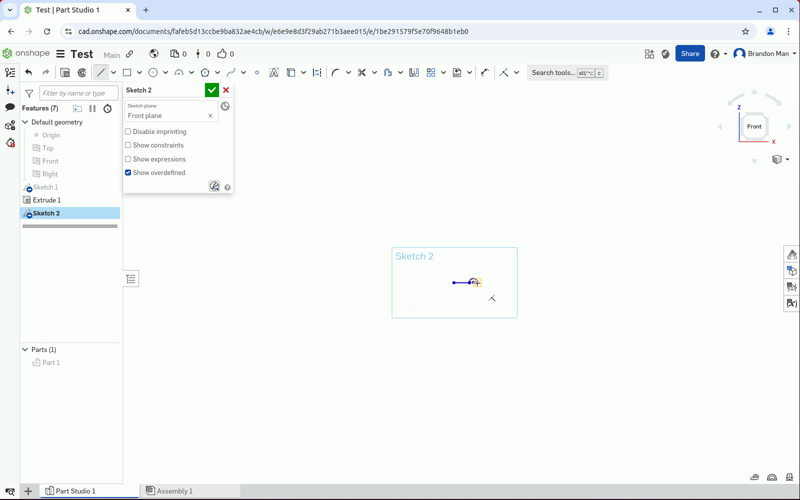
scroll(6)
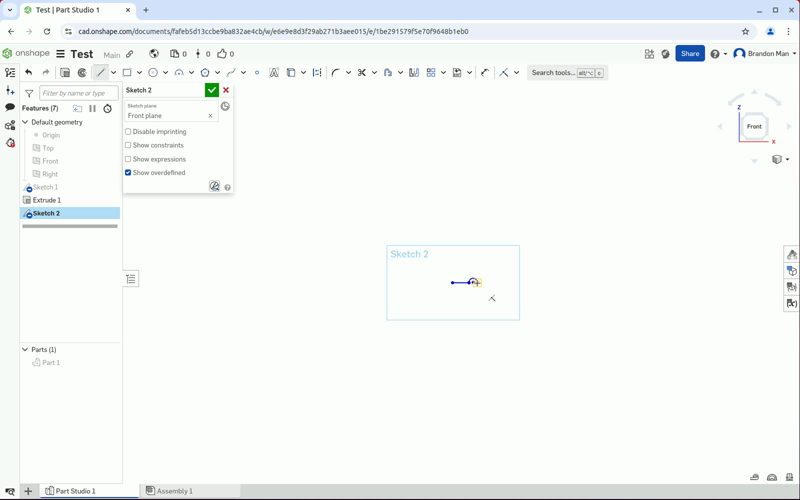
scroll(6)
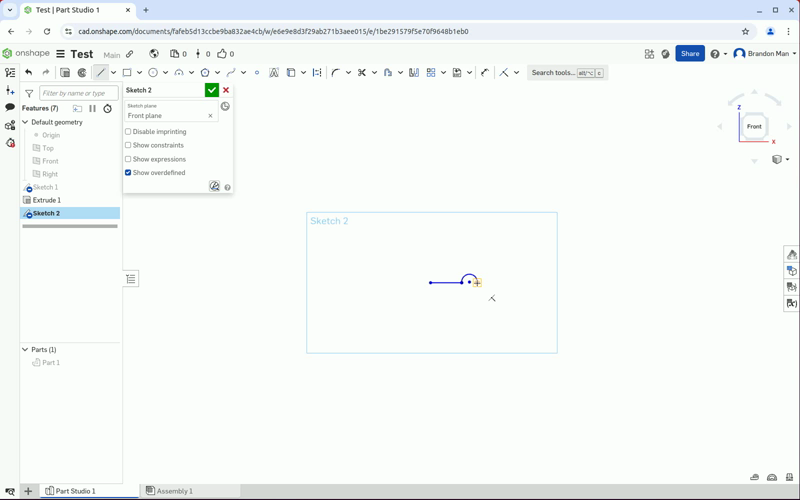
scroll(6)
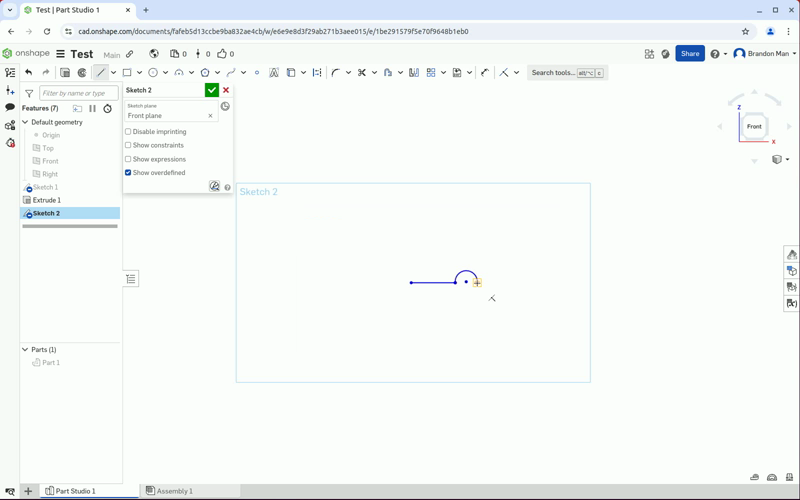
scroll(6)
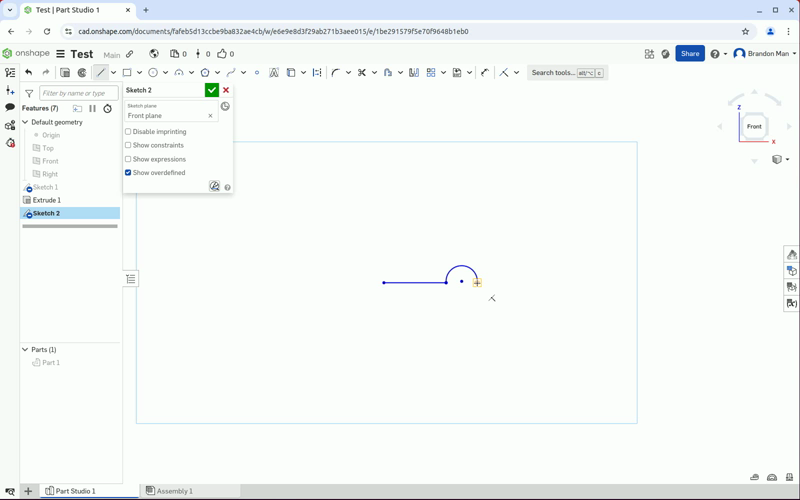
scroll(6)
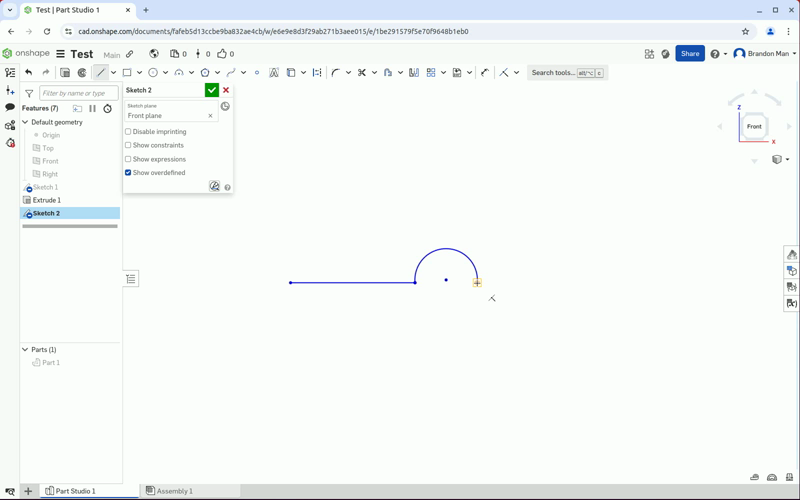
click(477, 282)
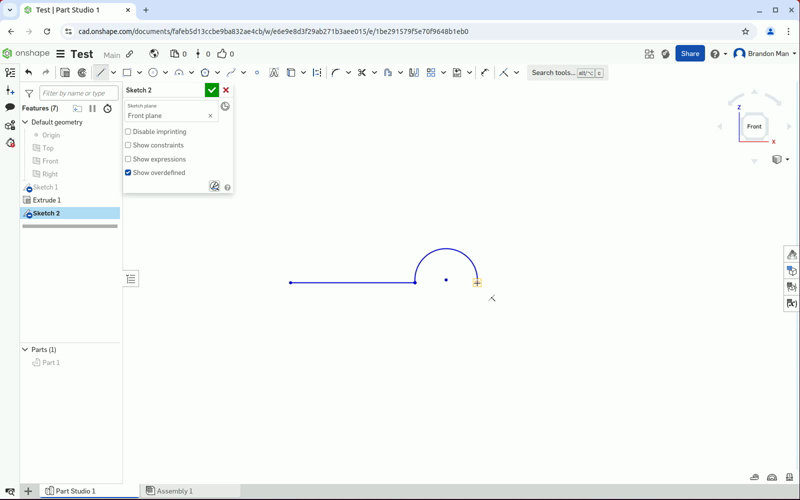
scroll(-6)
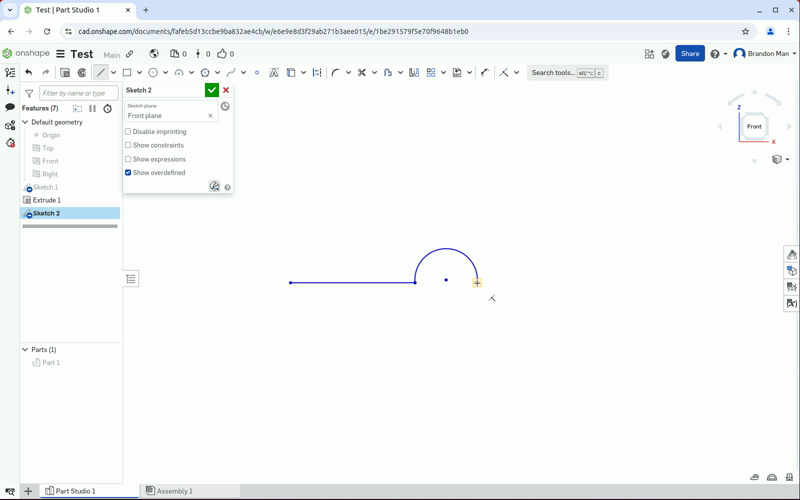
scroll(-6)
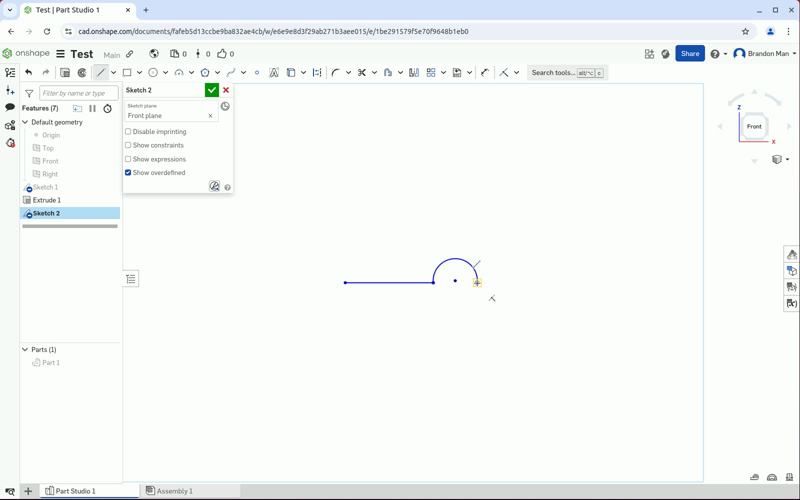
scroll(-6)
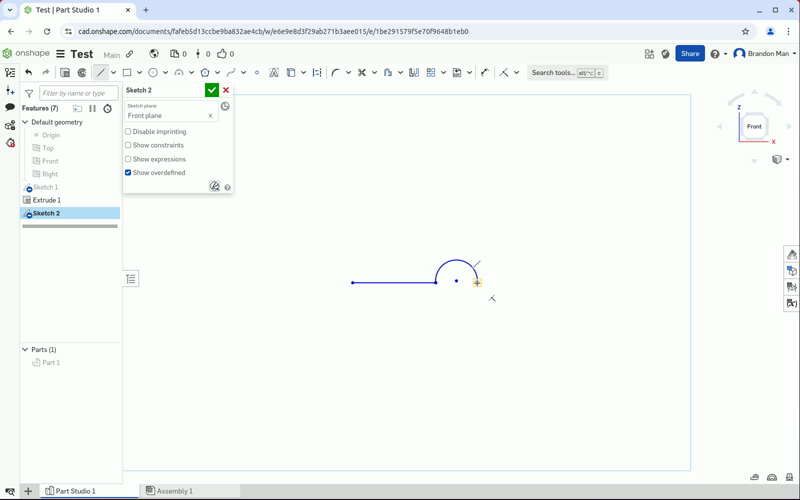
scroll(-6)
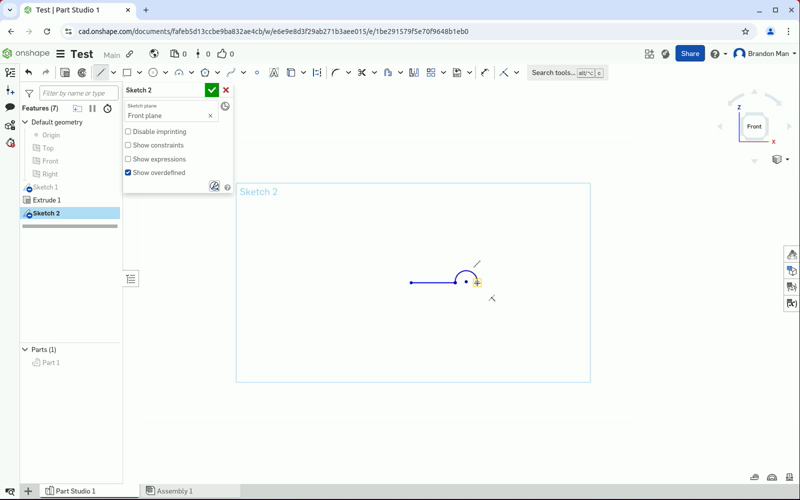
scroll(-6)
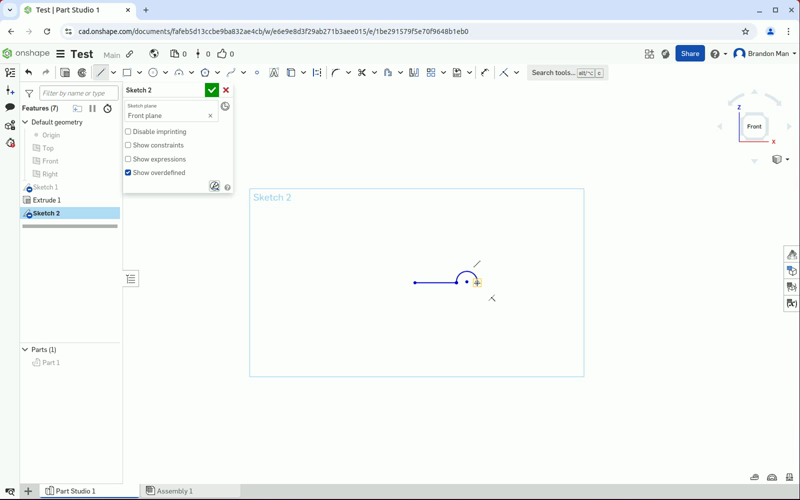
scroll(-6)
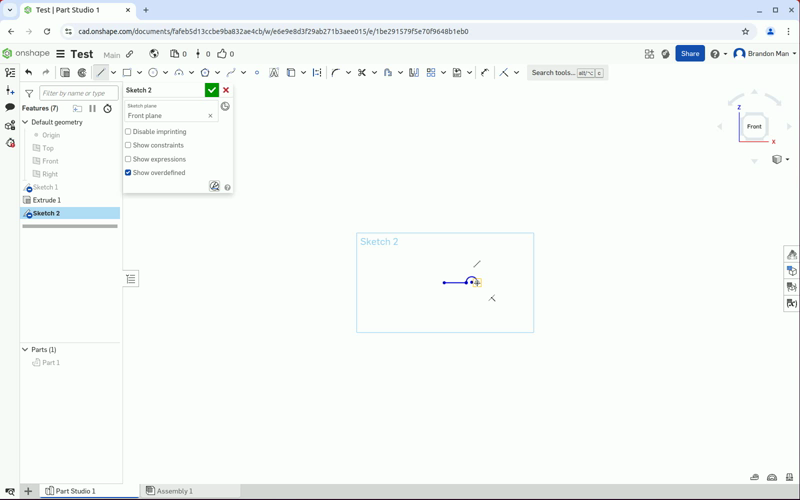
scroll(-6)
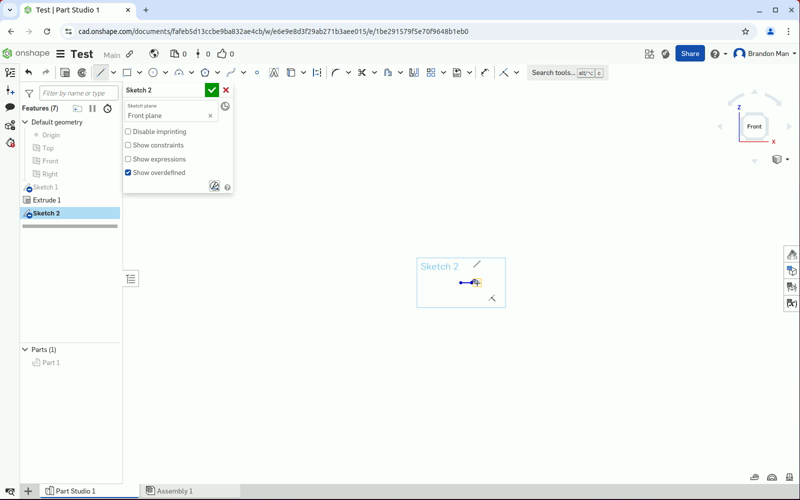
key_down(shift)
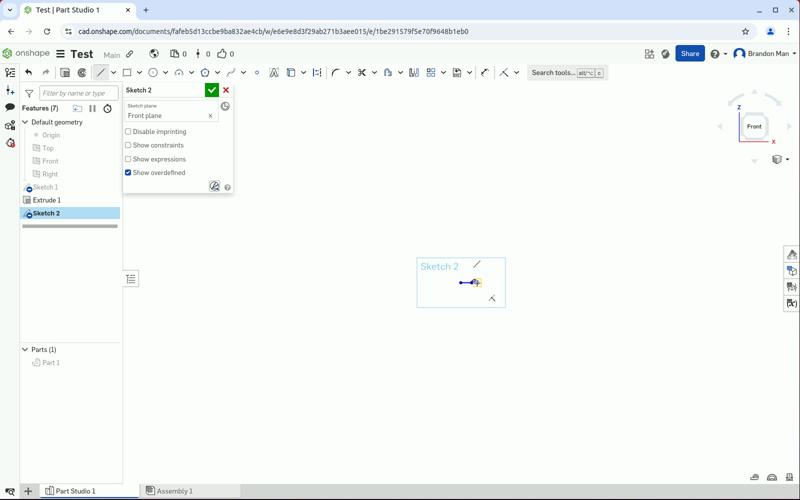
mouse_move(573, 282)
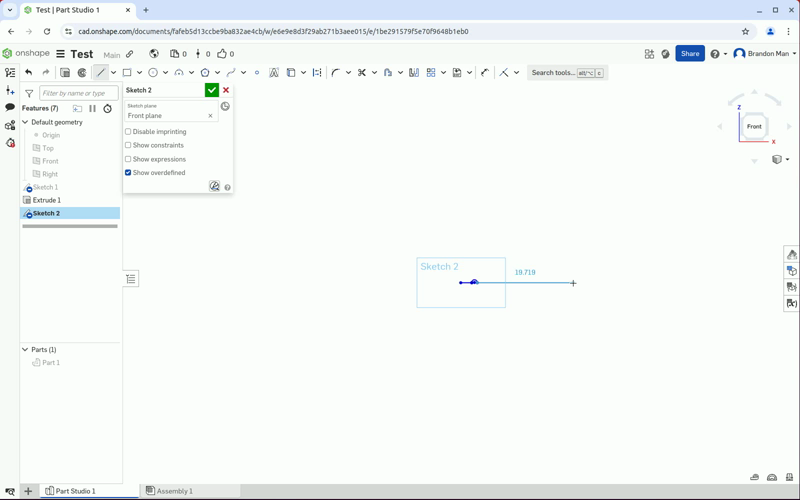
click(573, 282)
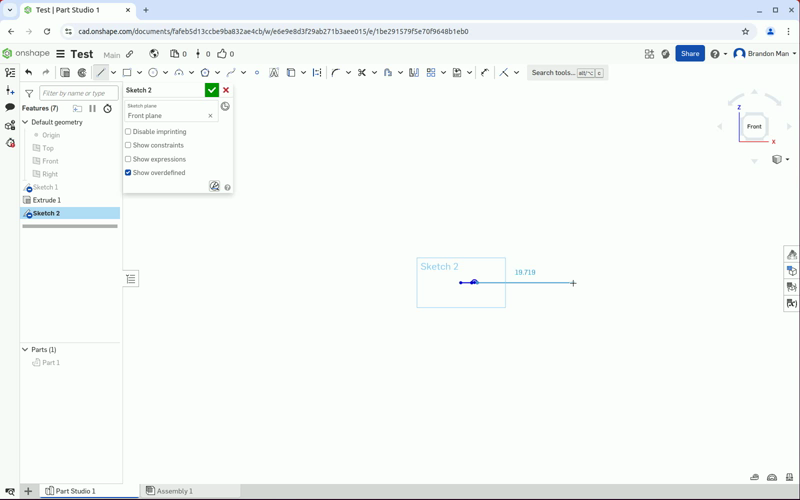
key_up(shift)
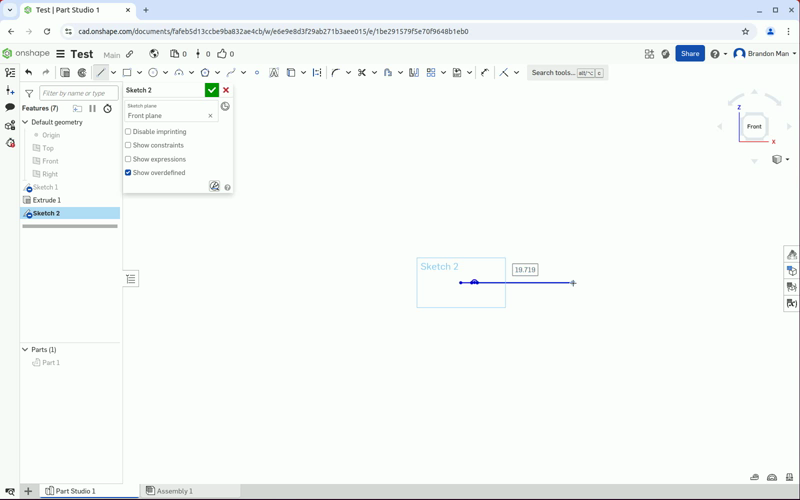
key_down(shift)
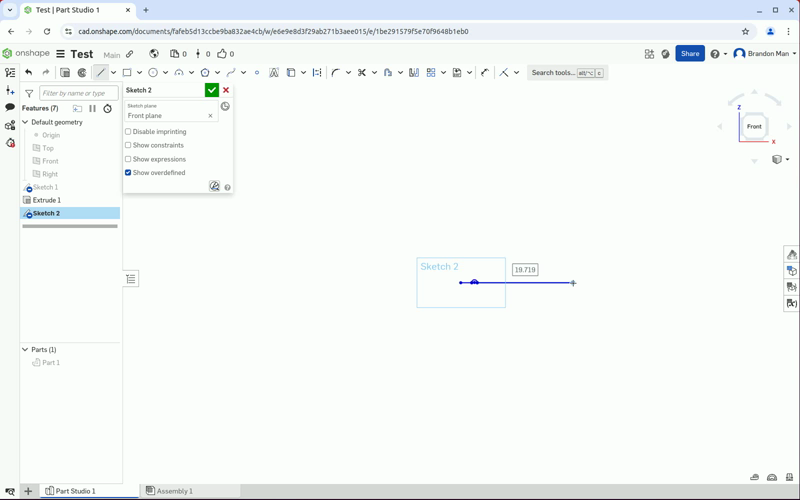
mouse_move(589, 282)
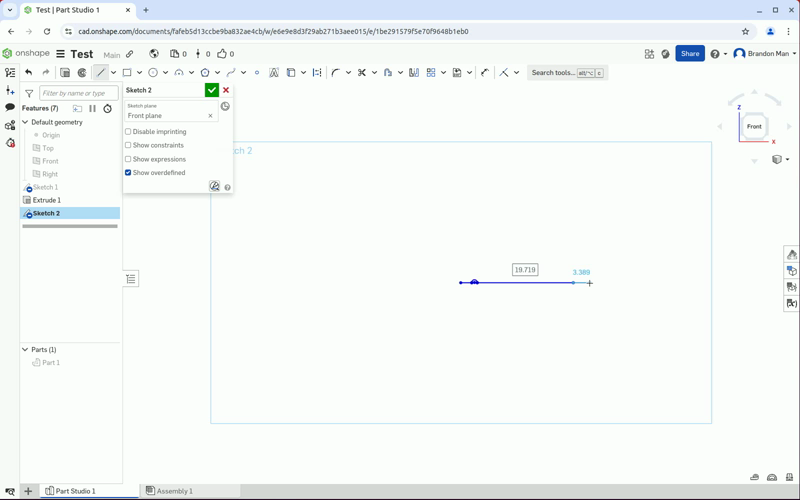
mouse_move(573, 226)
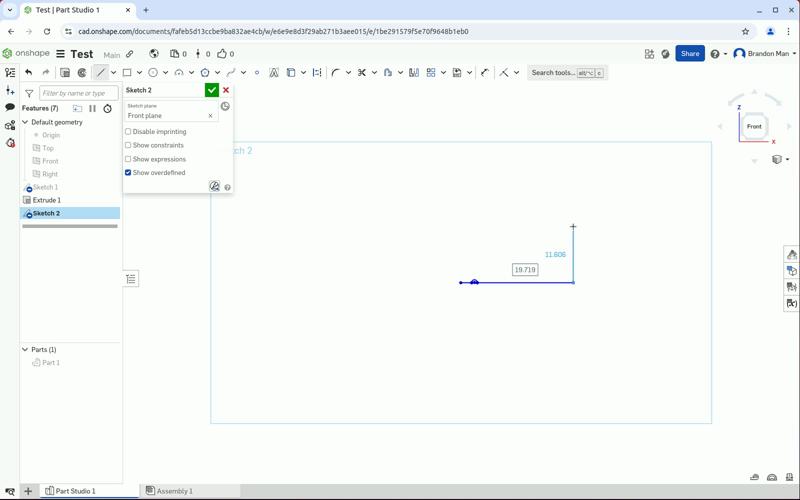
click(573, 226)
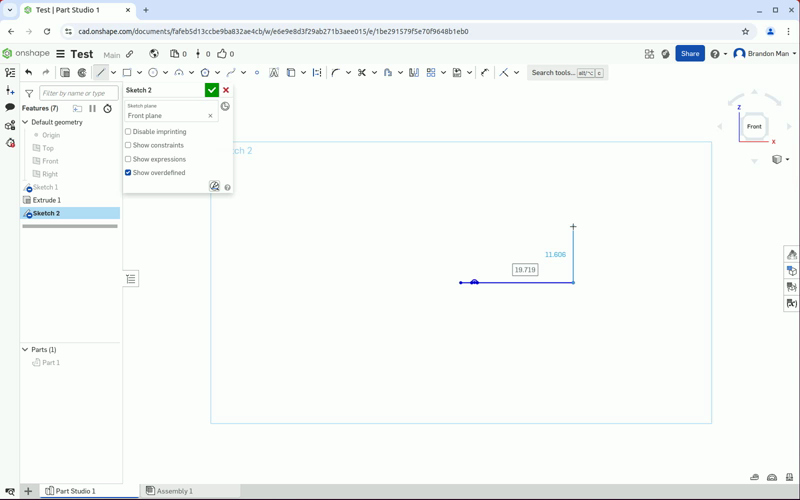
key_up(shift)
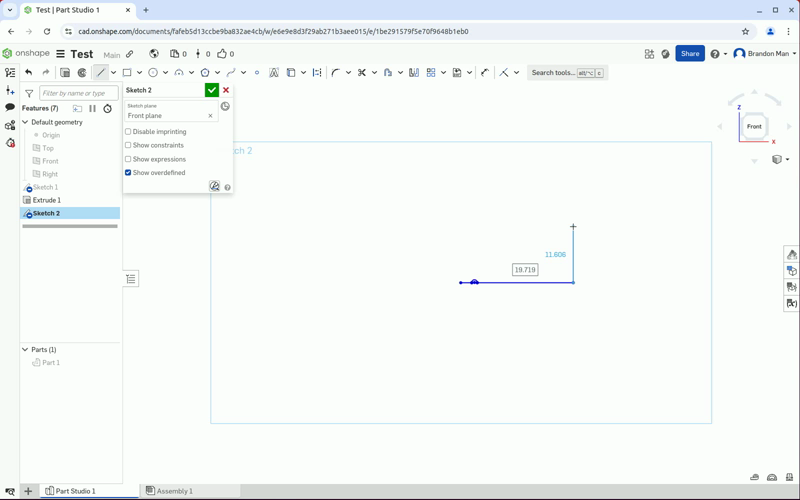
key_down(shift)
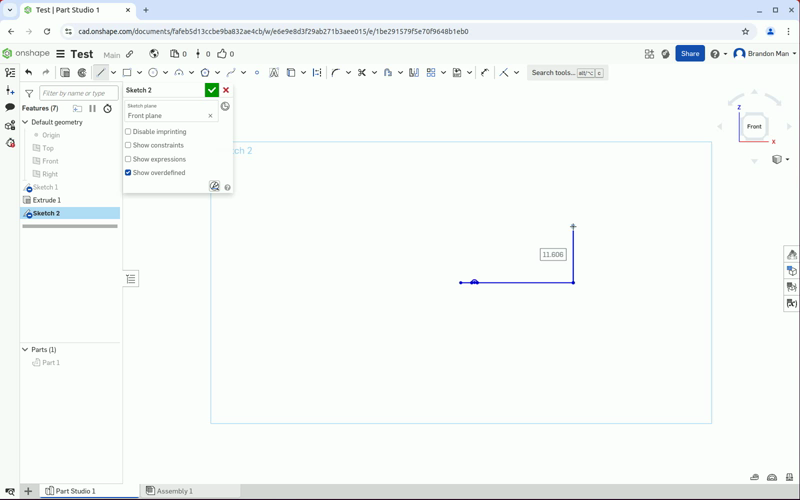
mouse_move(460, 226)
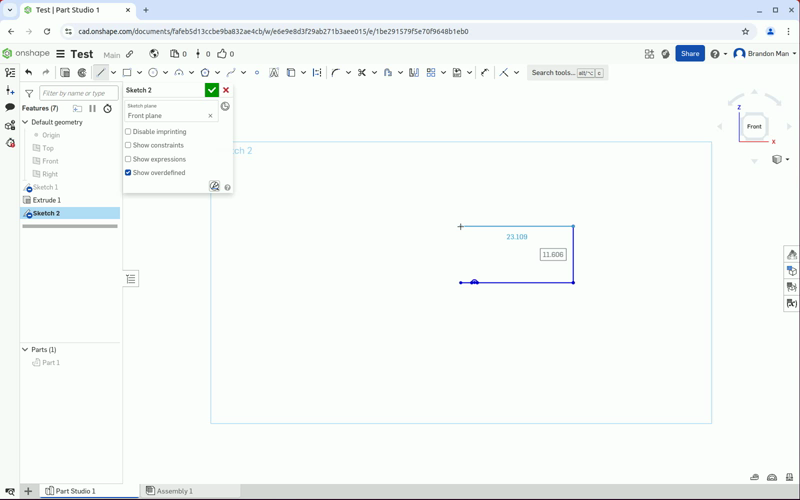
click(460, 226)
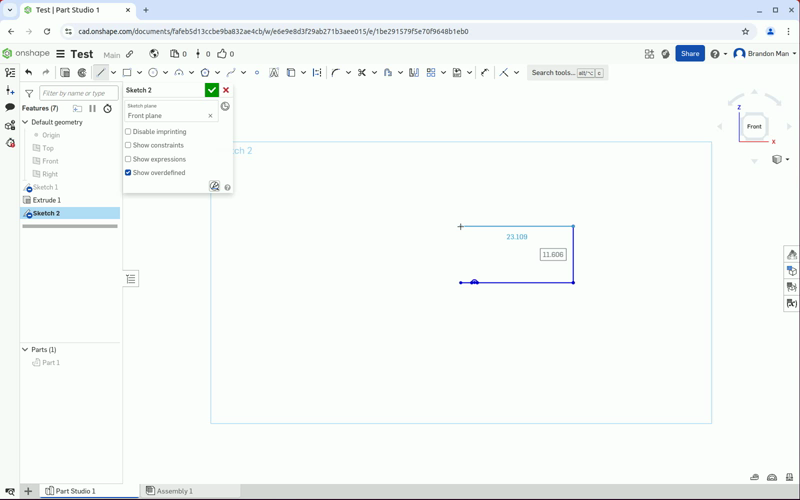
key_up(shift)
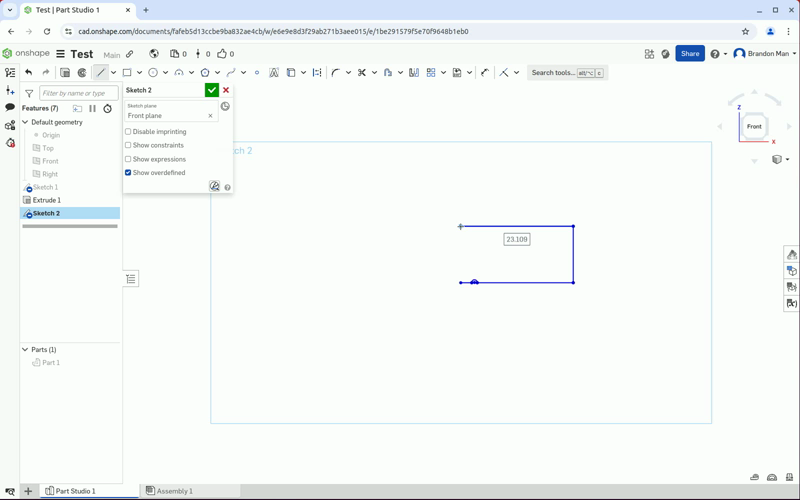
mouse_move(490, 226)
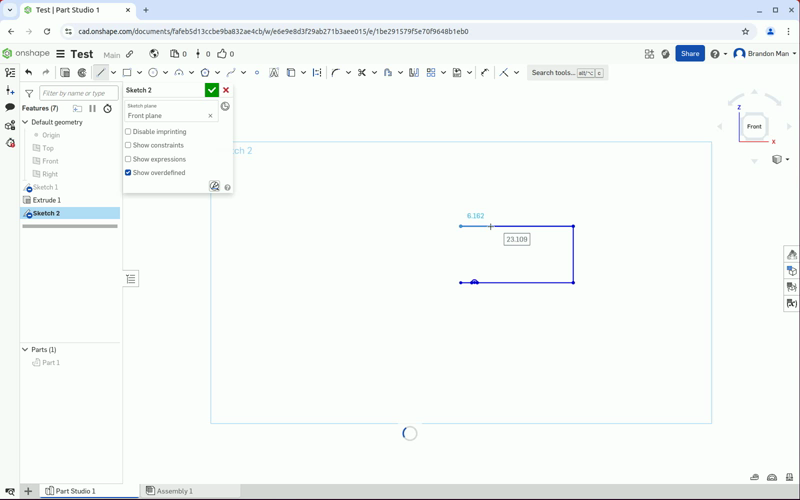
key_down(shift)
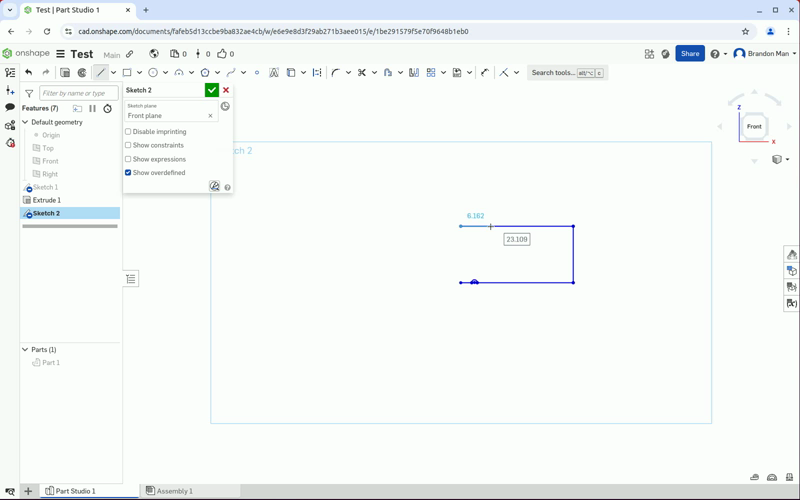
mouse_move(460, 282)
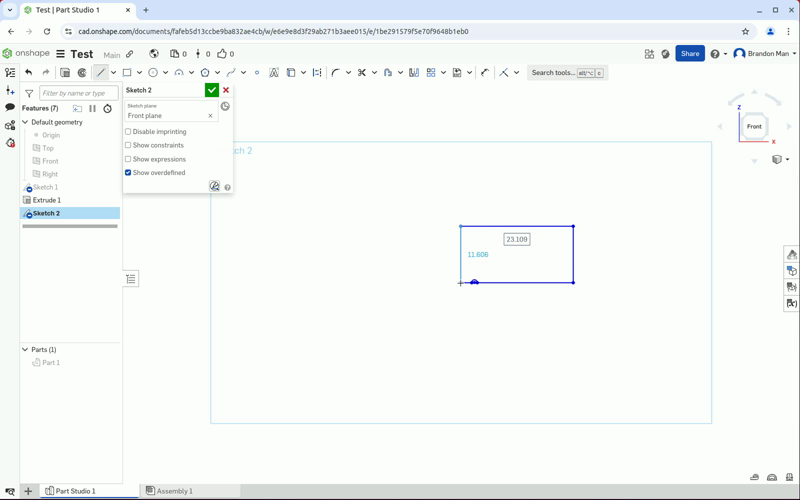
key_up(shift)
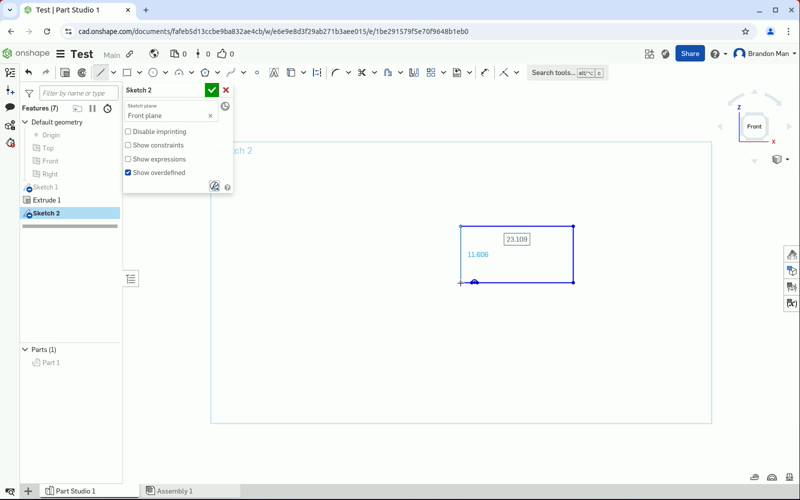
click(460, 282)
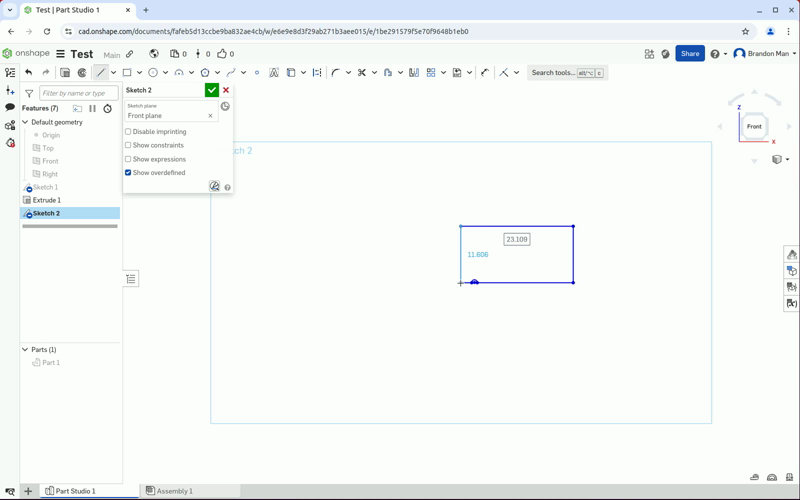
key(esc)
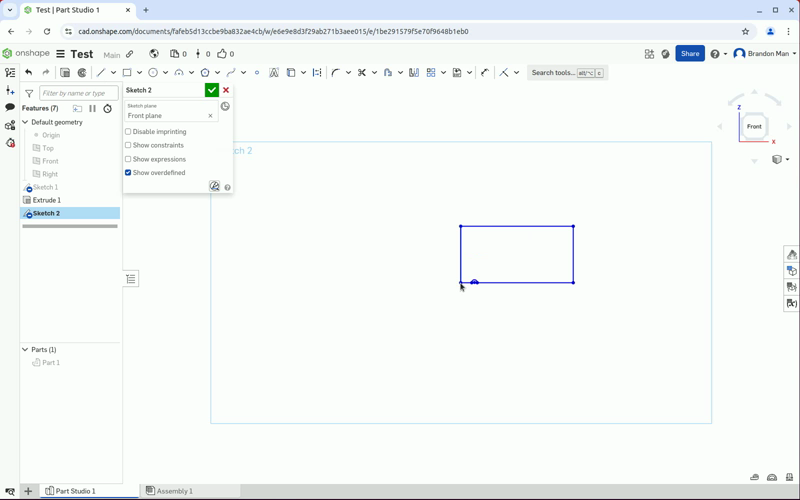
mouse_move(468, 265)
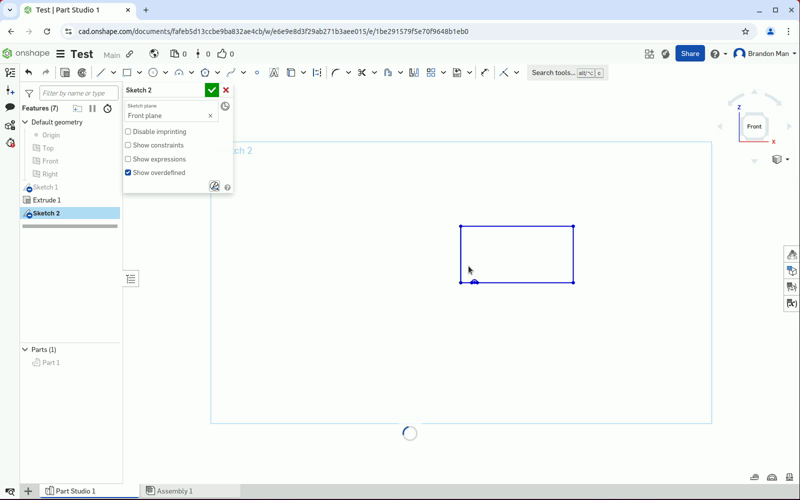
scroll(6)
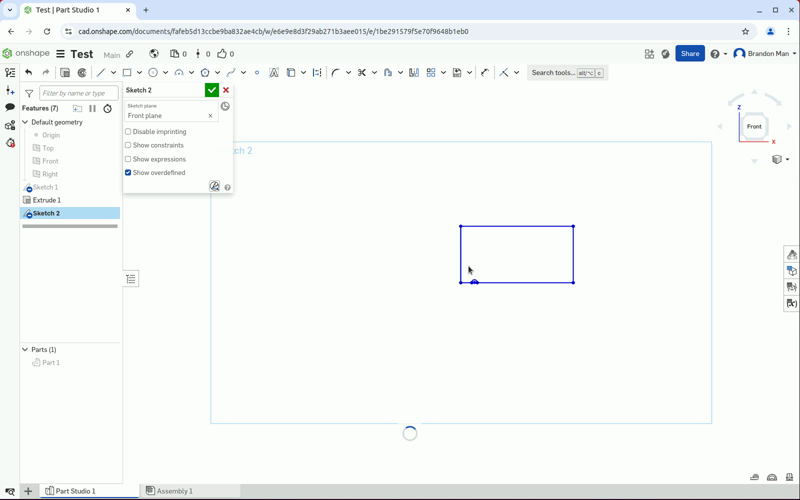
scroll(6)
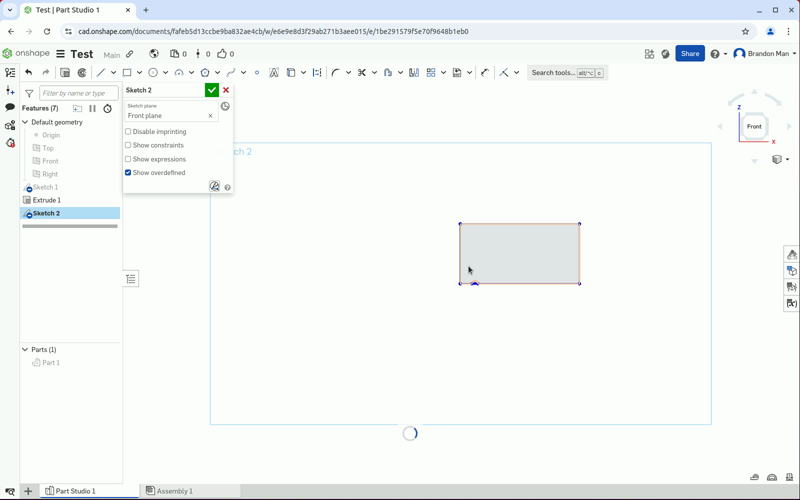
scroll(6)
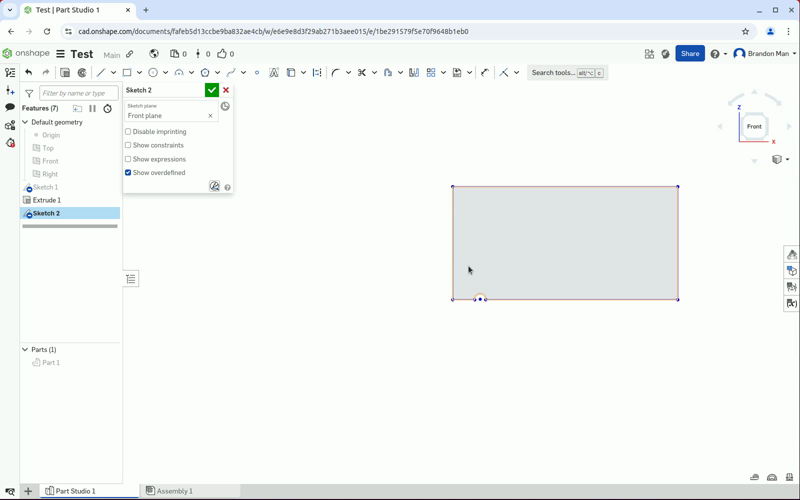
scroll(6)
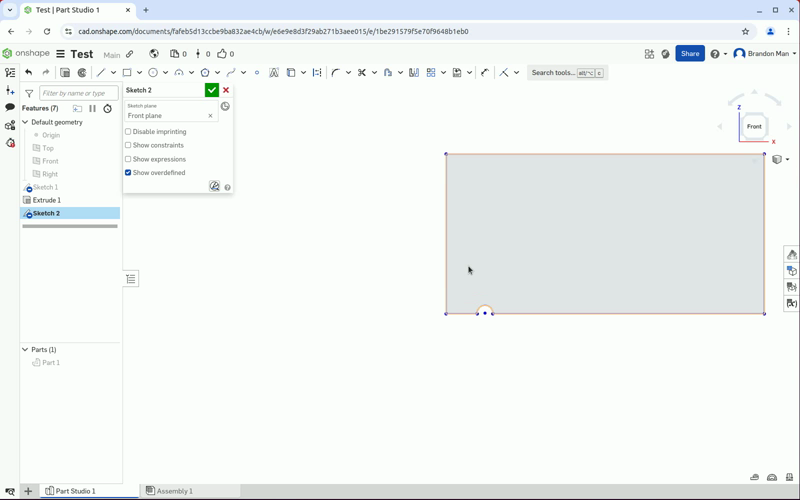
scroll(6)
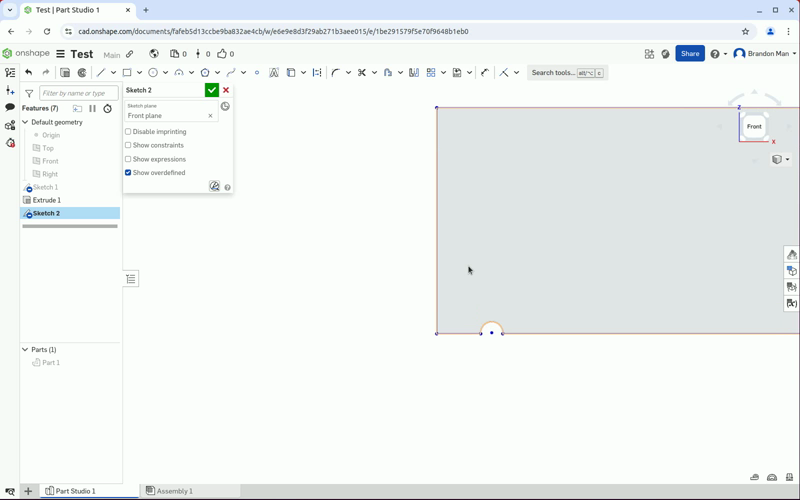
scroll(6)
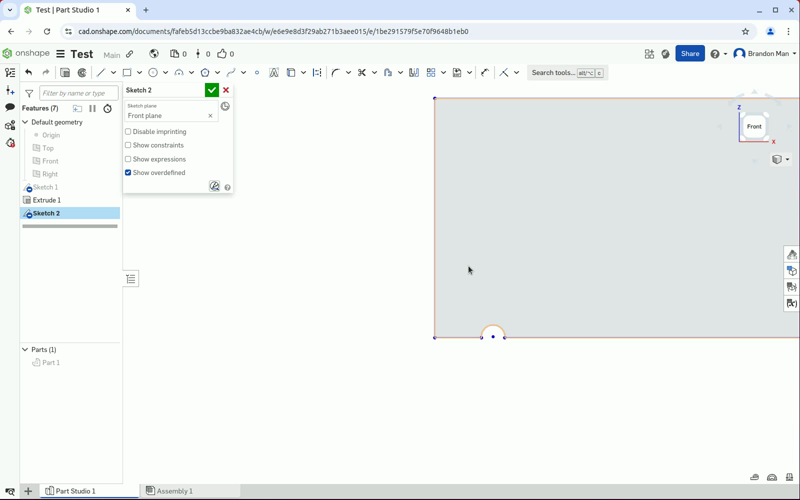
scroll(6)
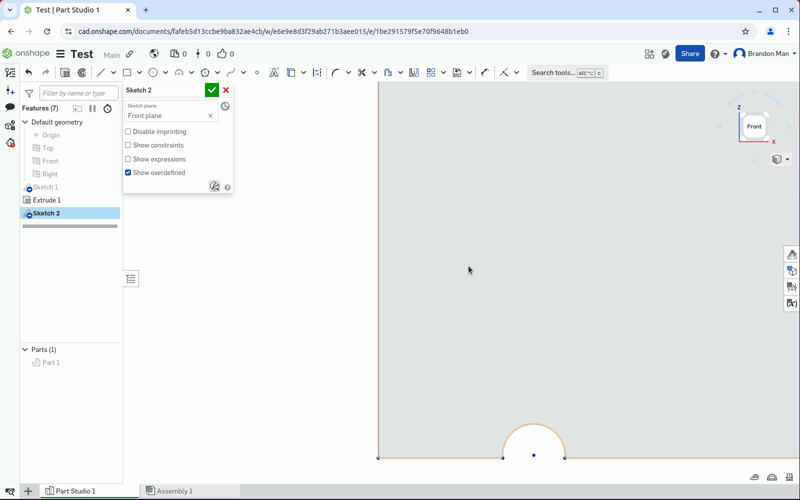
click(468, 265)
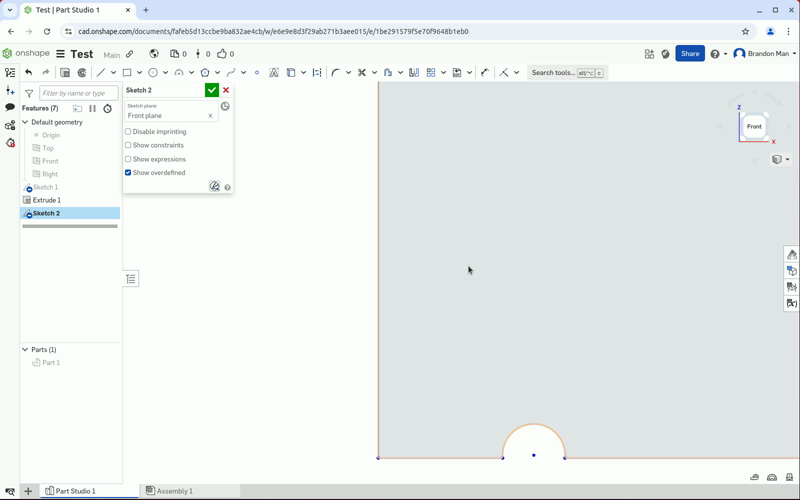
scroll(-6)
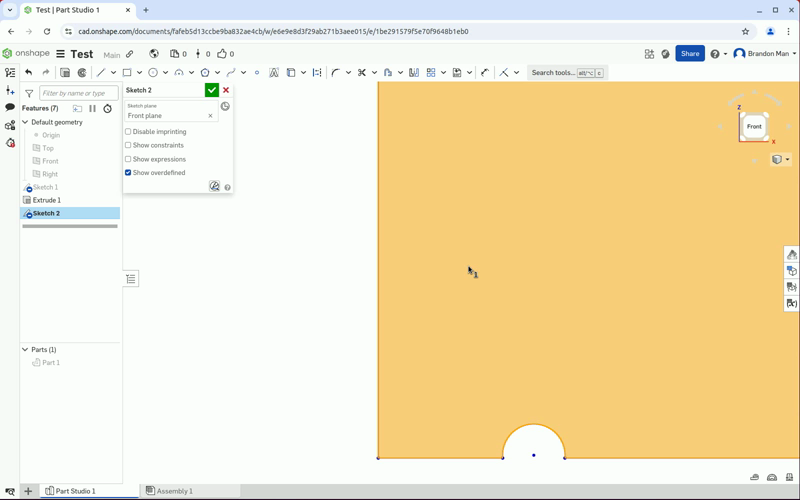
scroll(-6)
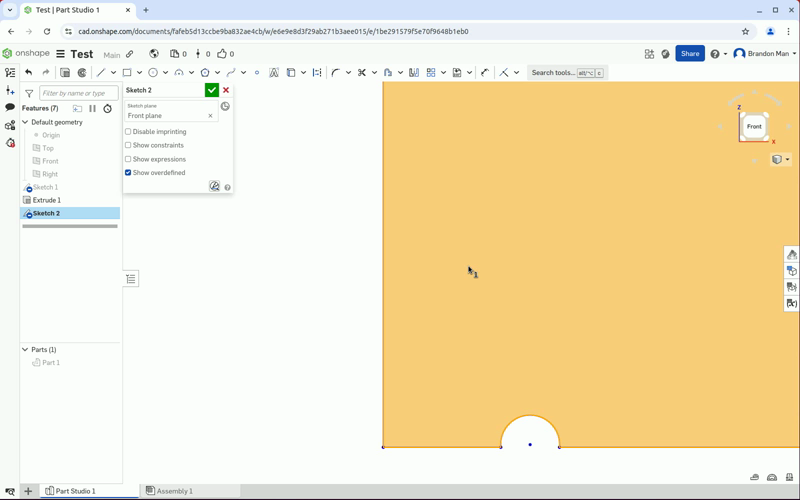
scroll(-6)
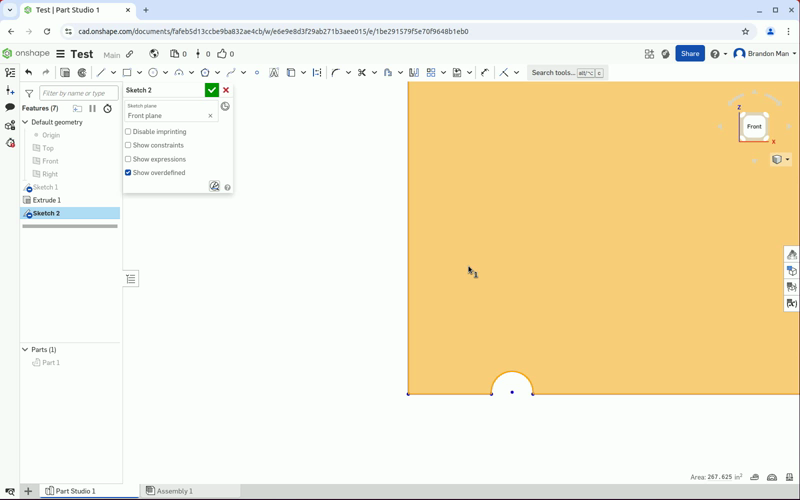
scroll(-6)
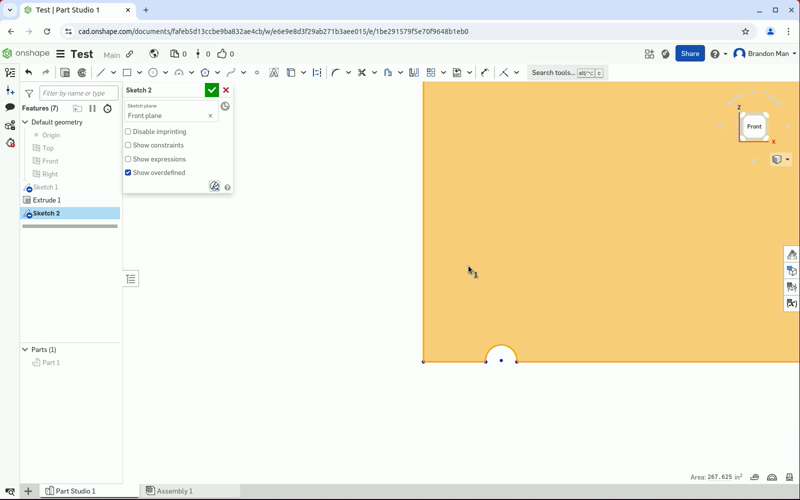
scroll(-6)
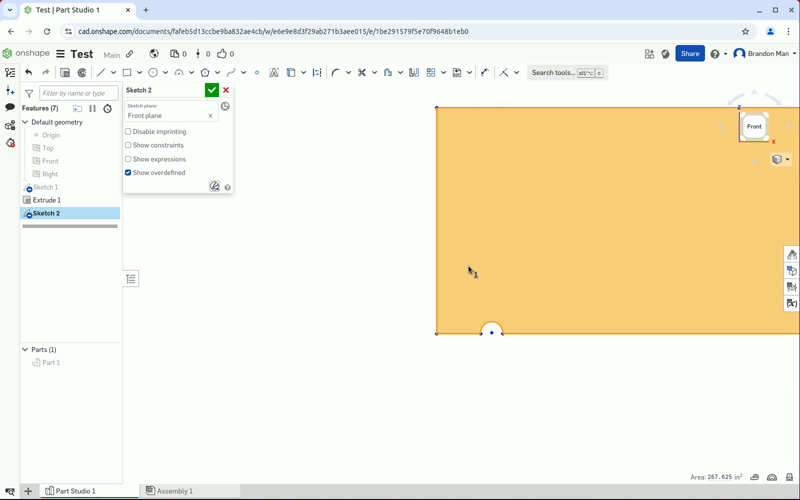
scroll(-6)
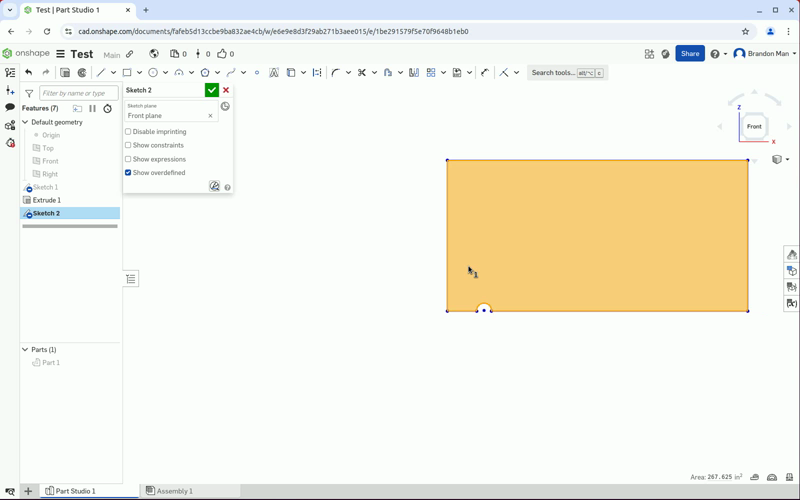
scroll(-6)
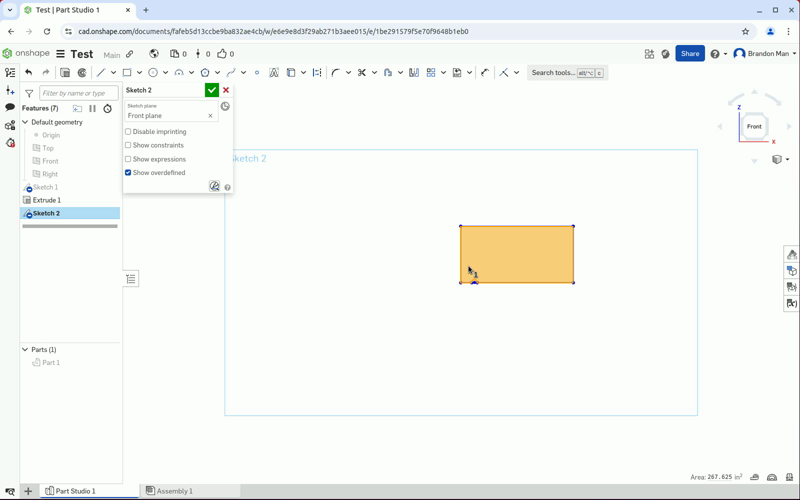
mouse_move(73, 352)
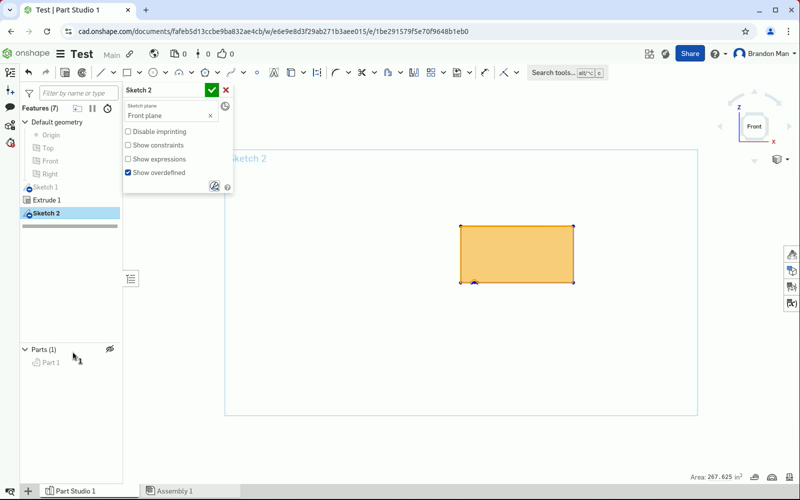
key(shift+y)
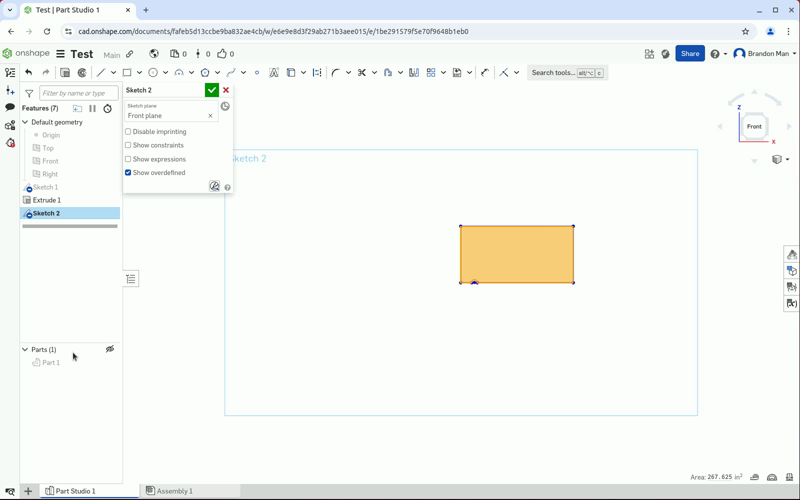
key(shift+e)
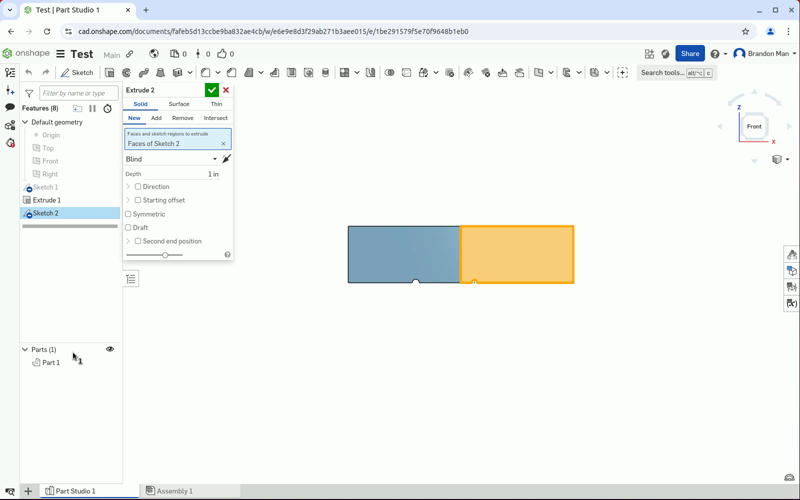
mouse_move(143, 106)
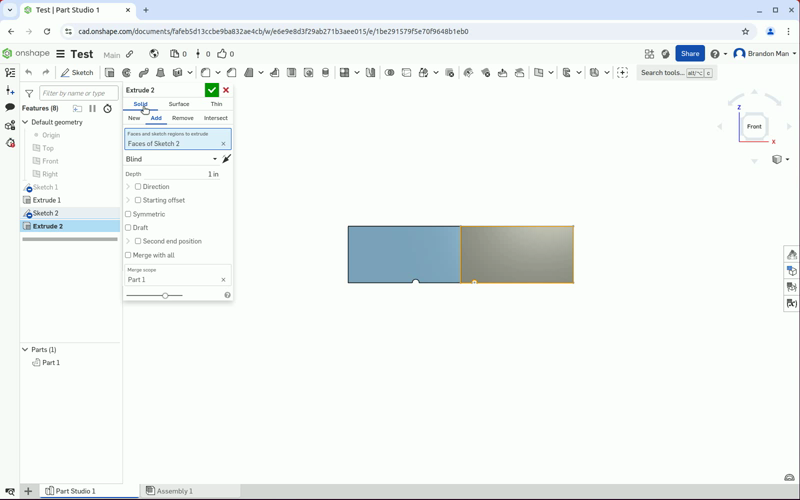
click(143, 106)
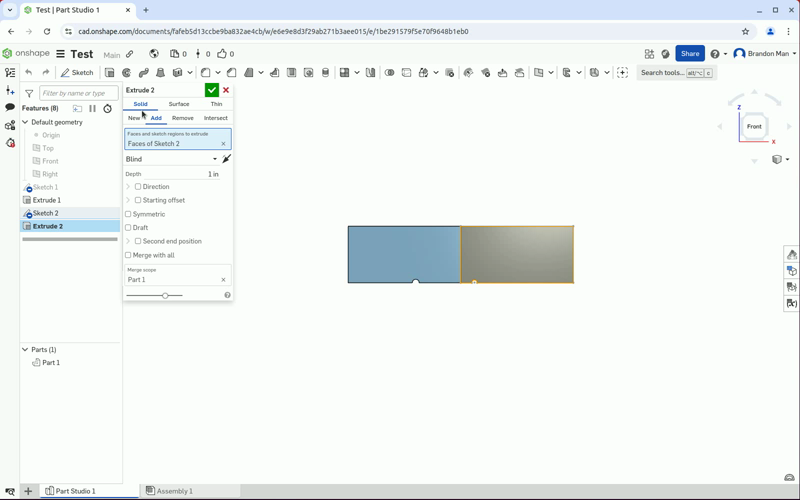
mouse_move(137, 120)
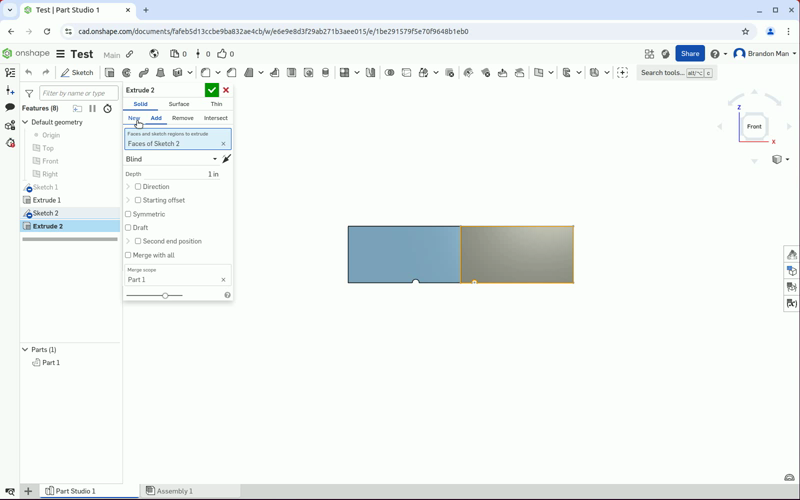
click(137, 120)
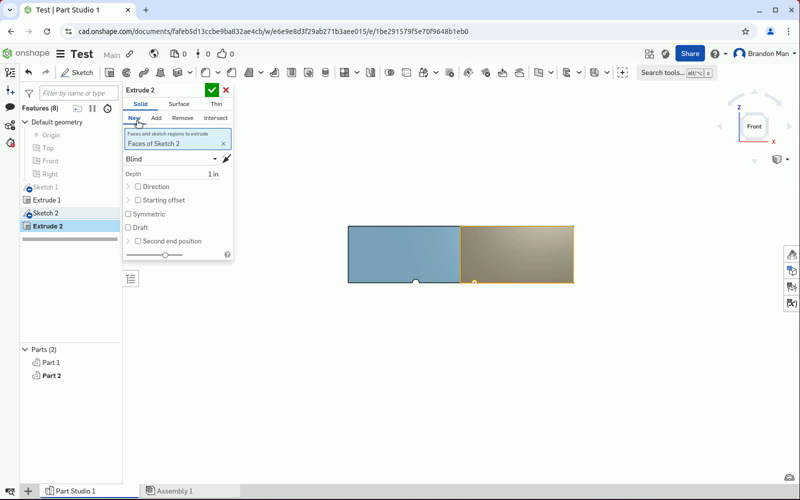
key(tab, 4)
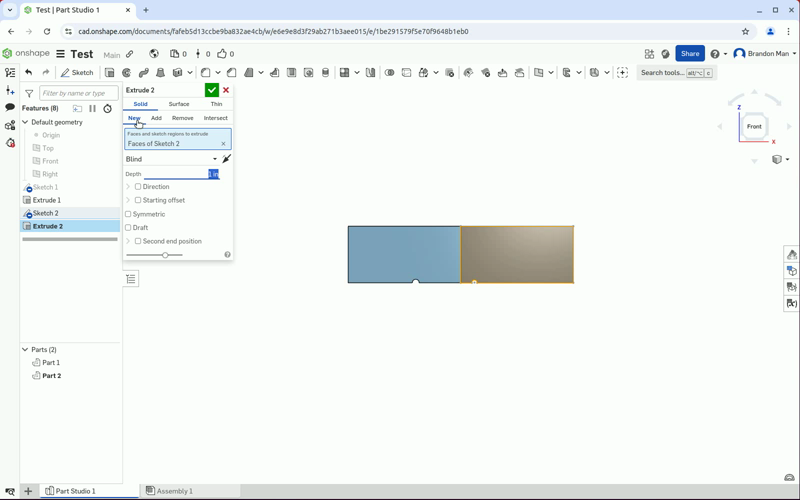
text(4.574)
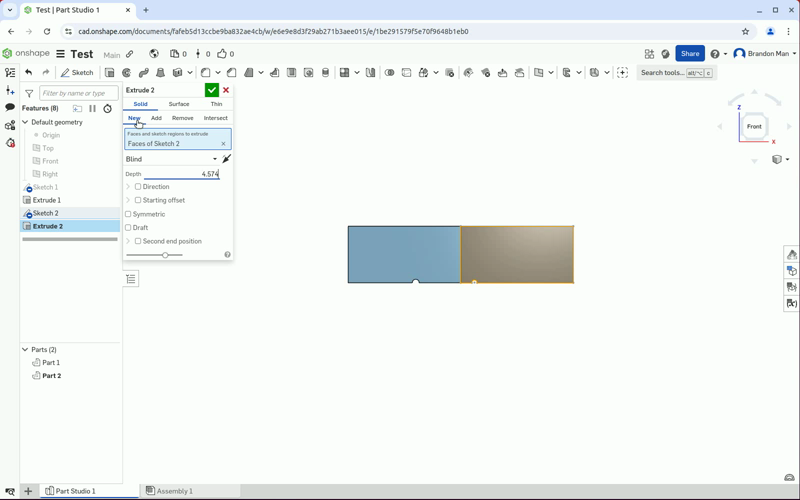
key(enter)
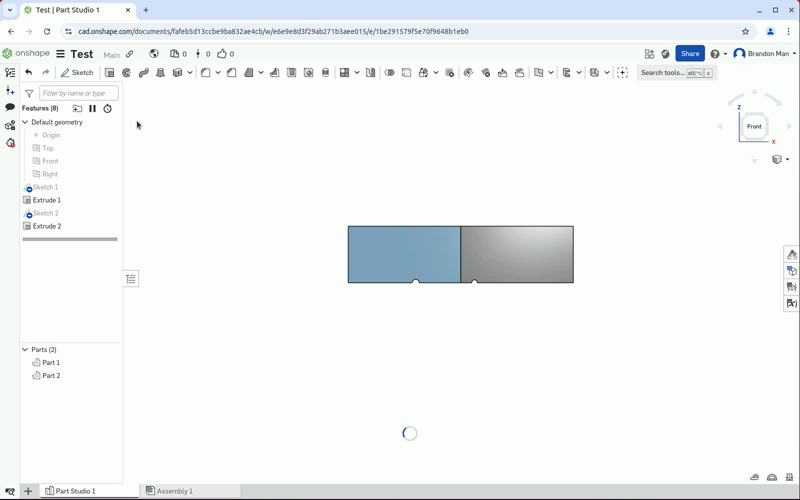
key(shift+h)
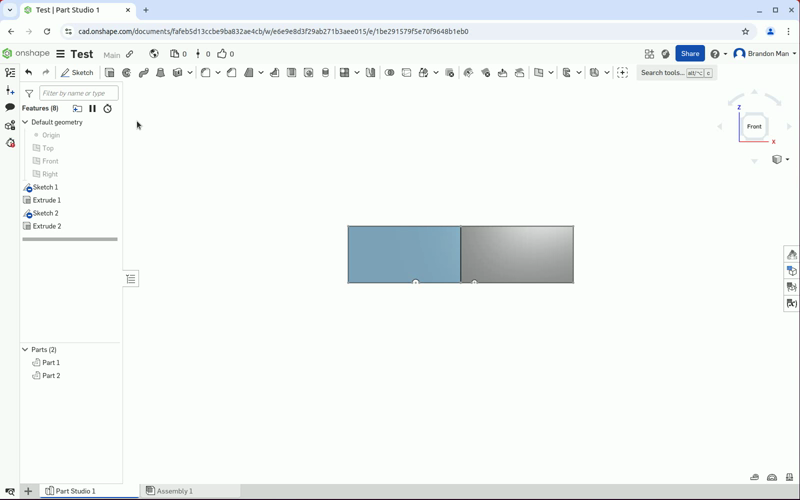
key(shift+h)
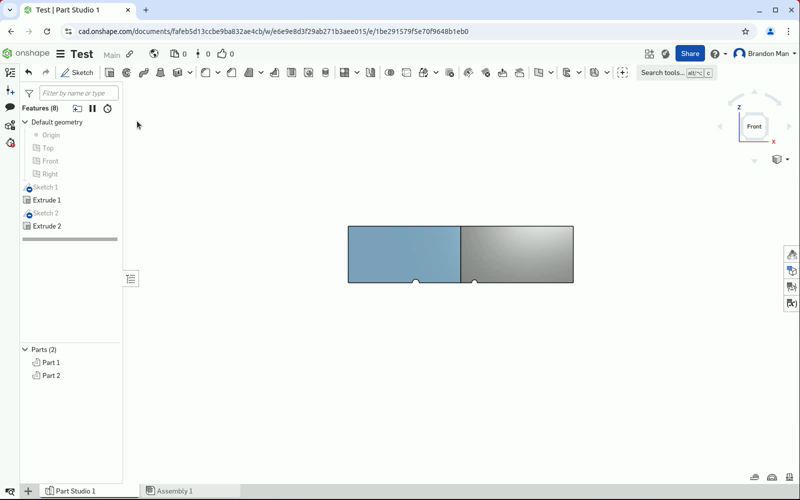
mouse_move(73, 189)
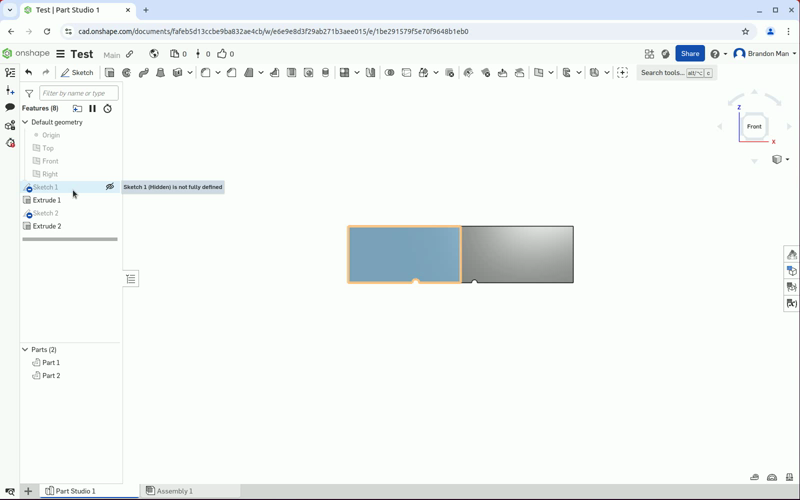
click(73, 189)
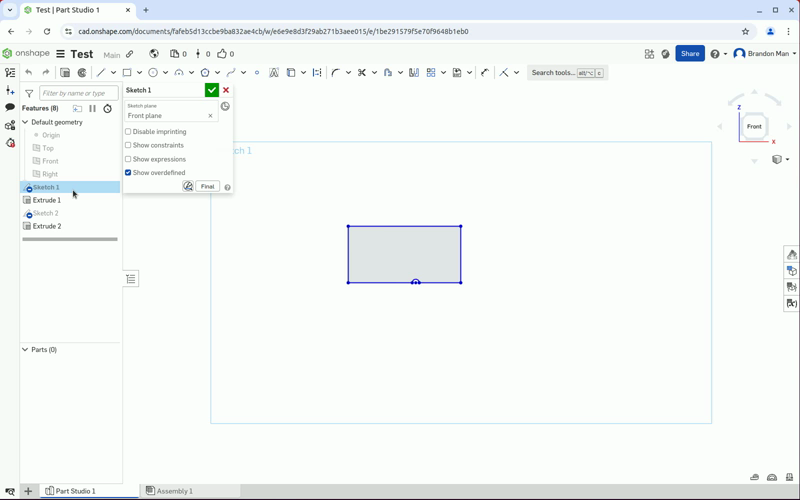
mouse_move(229, 92)
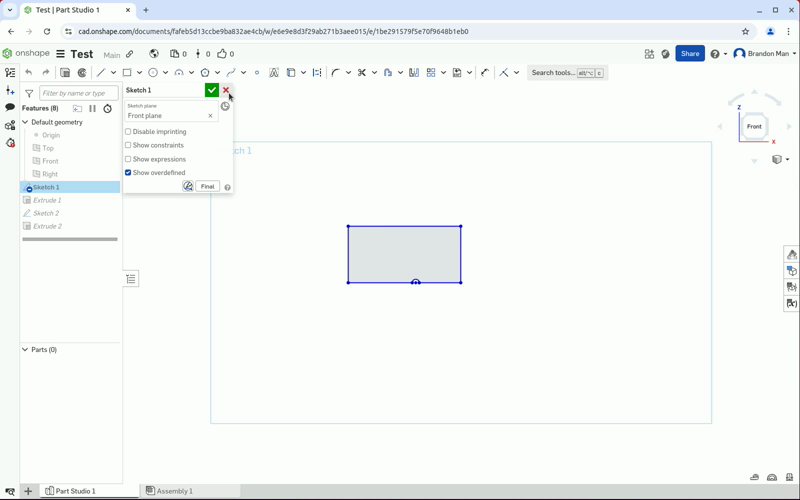
click(229, 92)
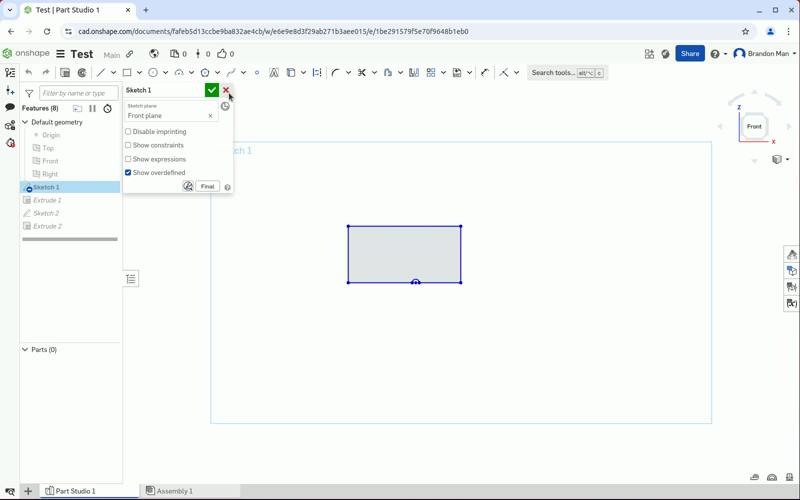
key(shift+s)
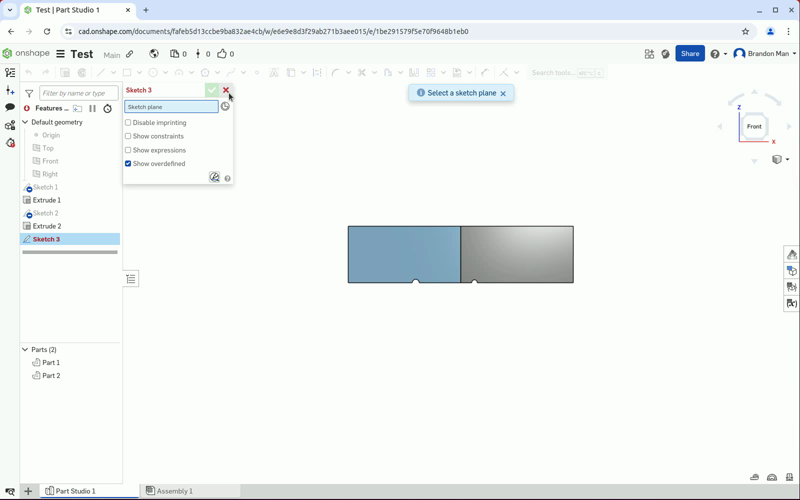
mouse_move(73, 163)
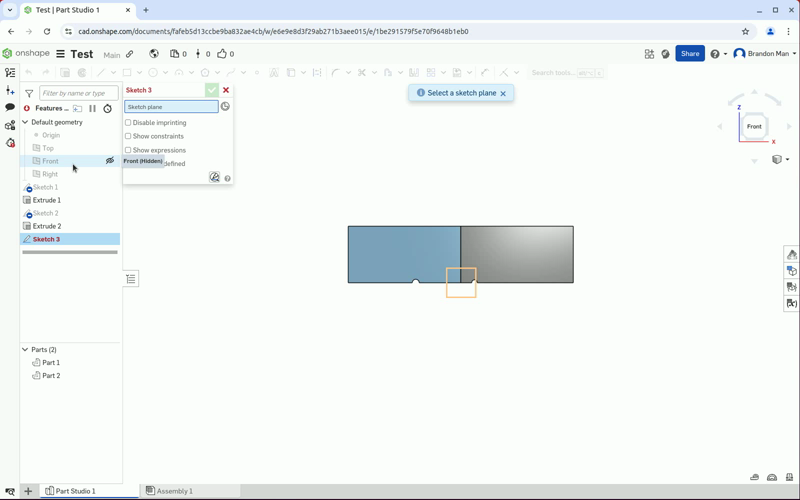
click(73, 163)
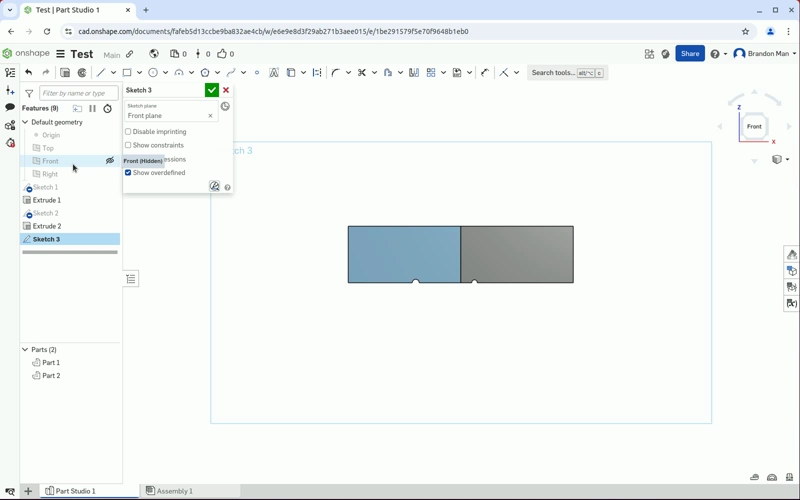
mouse_move(73, 352)
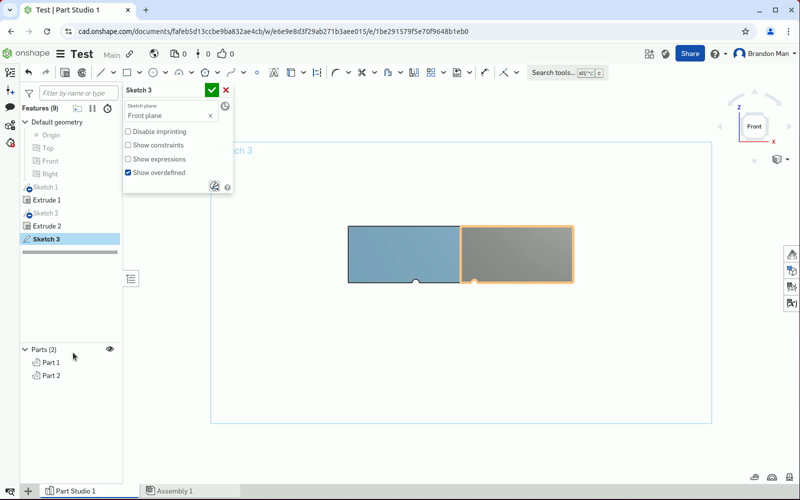
key(y)
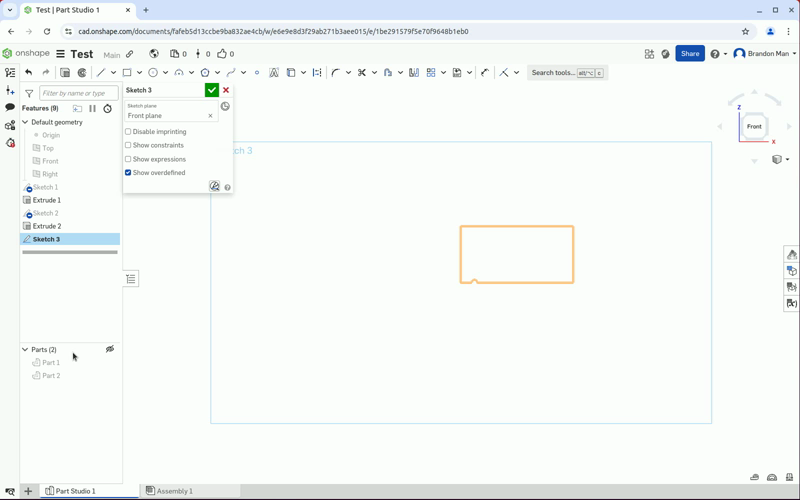
key(l)
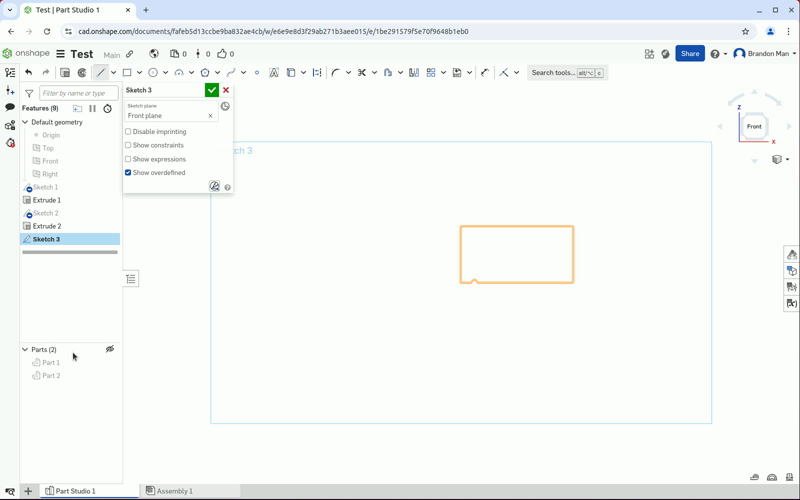
key_down(shift)
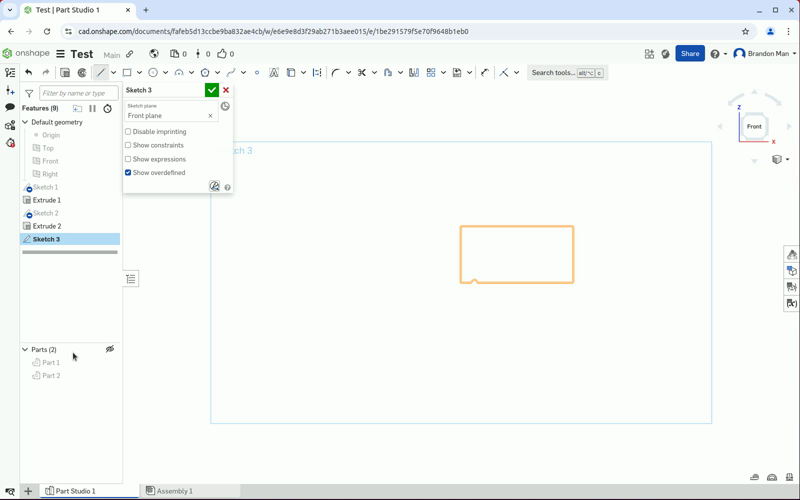
mouse_move(460, 339)
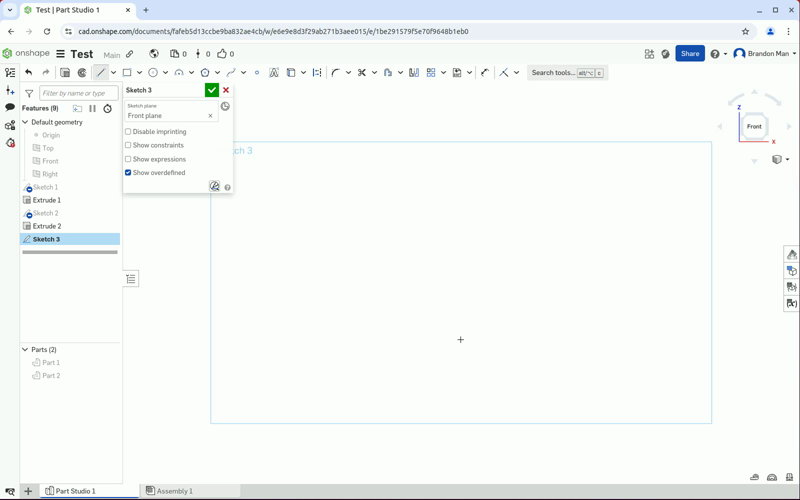
click(460, 339)
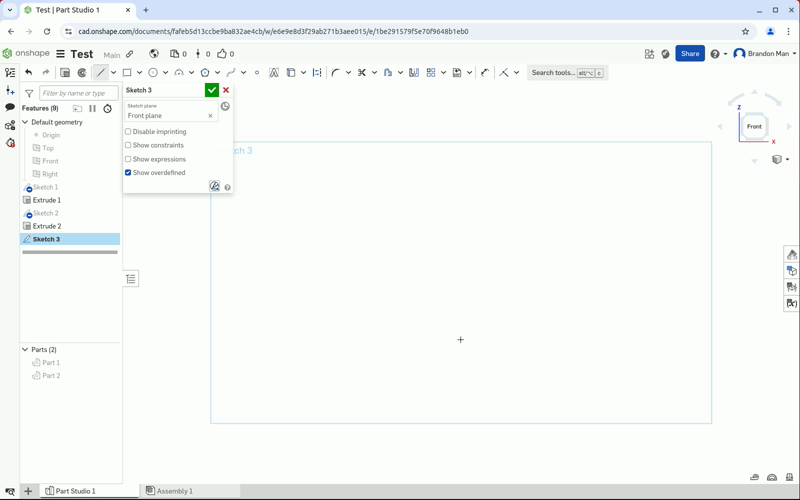
key_up(shift)
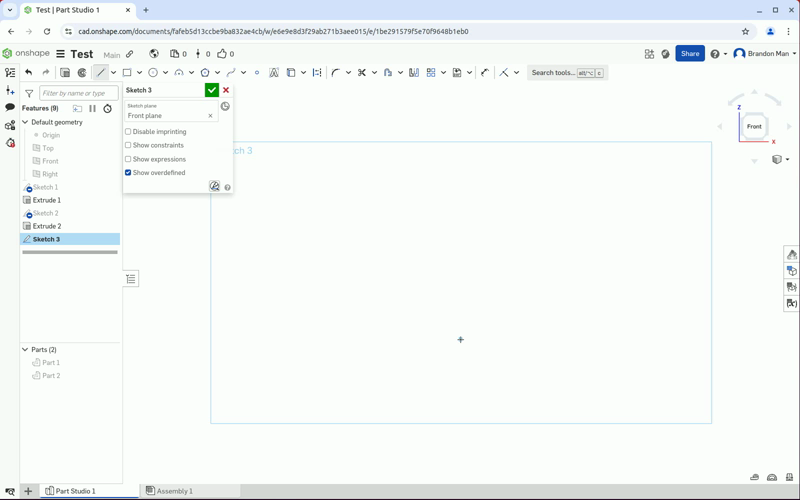
key_down(shift)
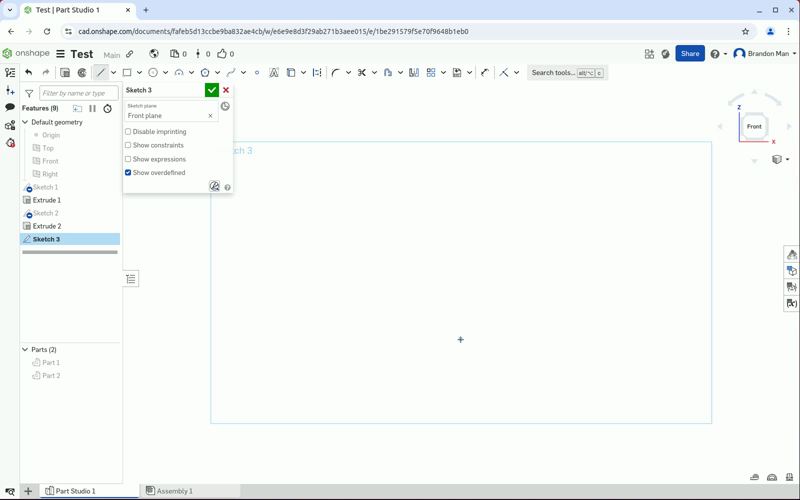
mouse_move(573, 339)
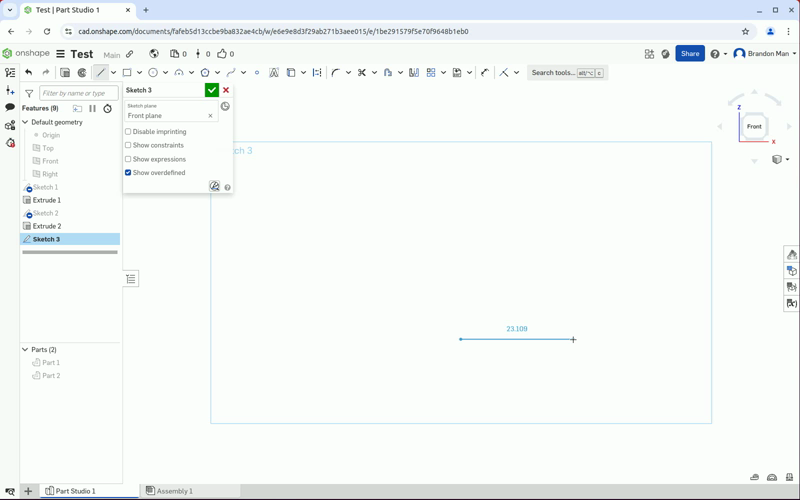
click(573, 339)
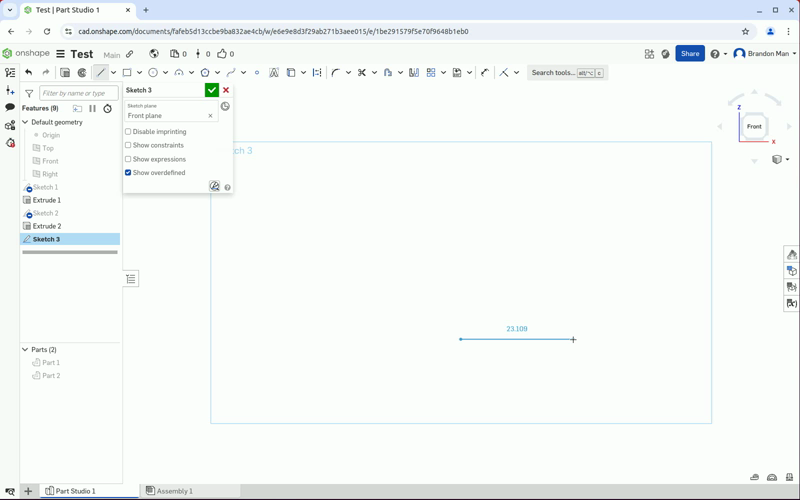
key_up(shift)
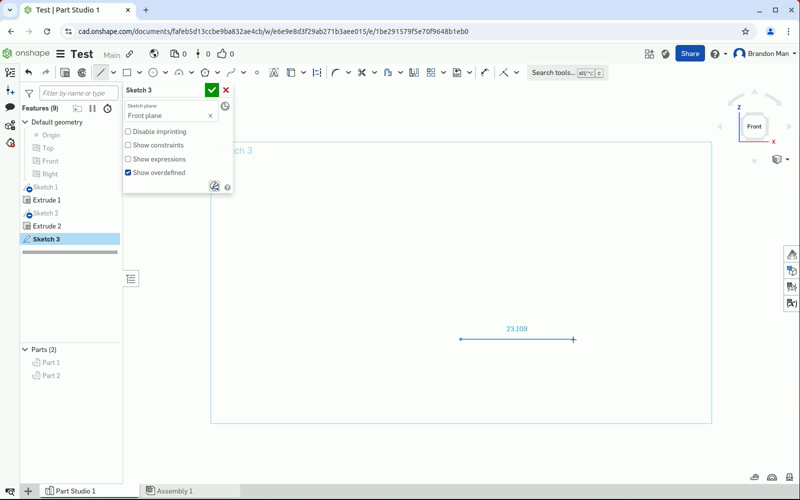
key_down(shift)
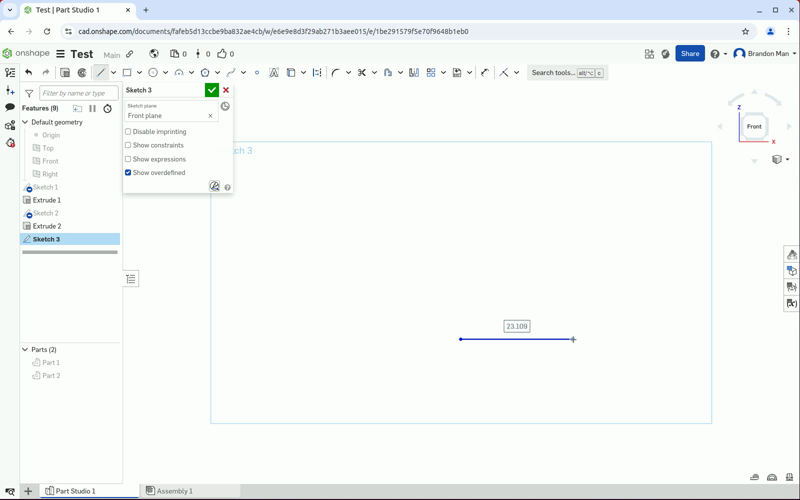
mouse_move(589, 339)
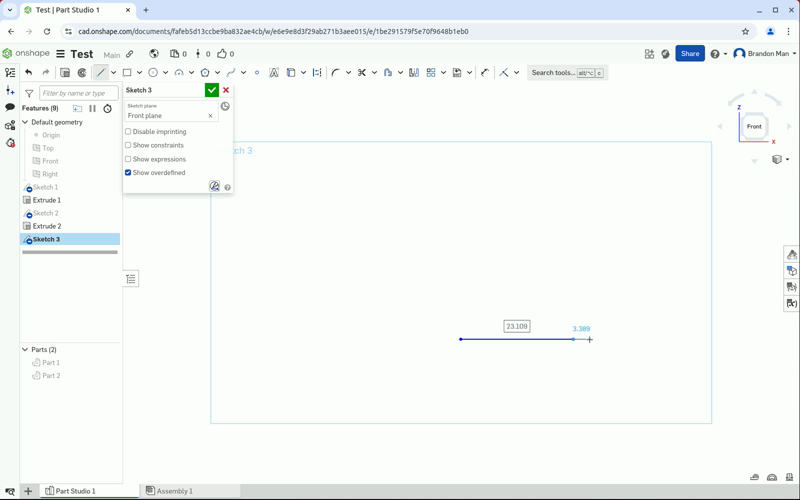
mouse_move(573, 282)
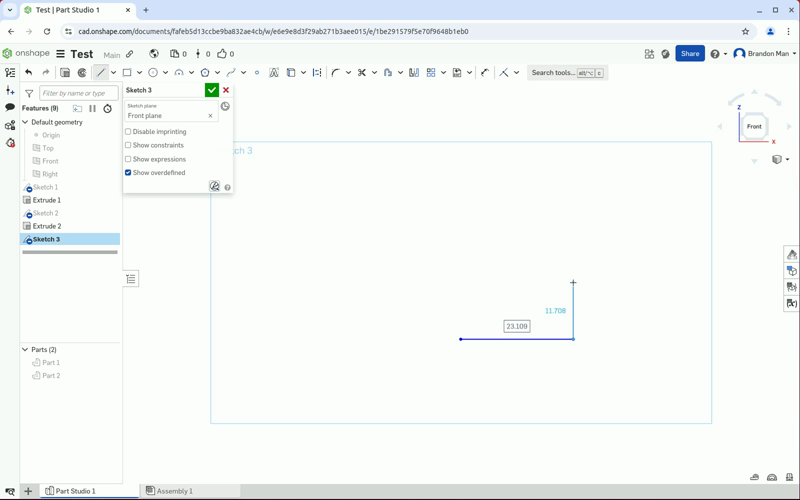
click(573, 282)
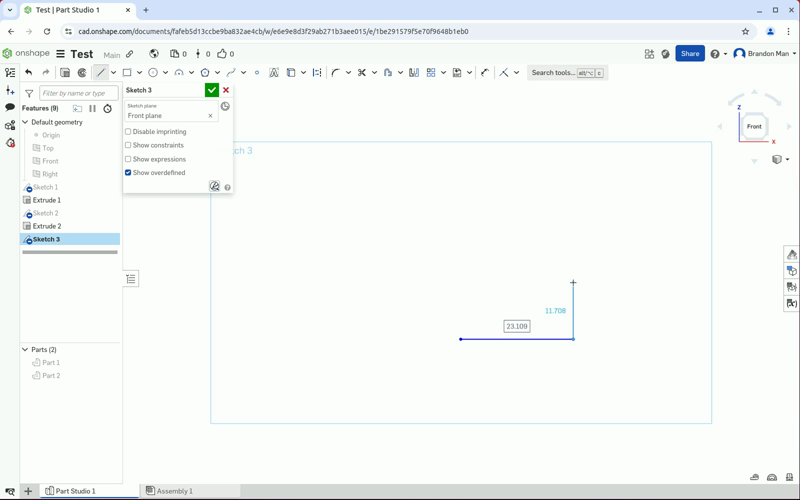
key_up(shift)
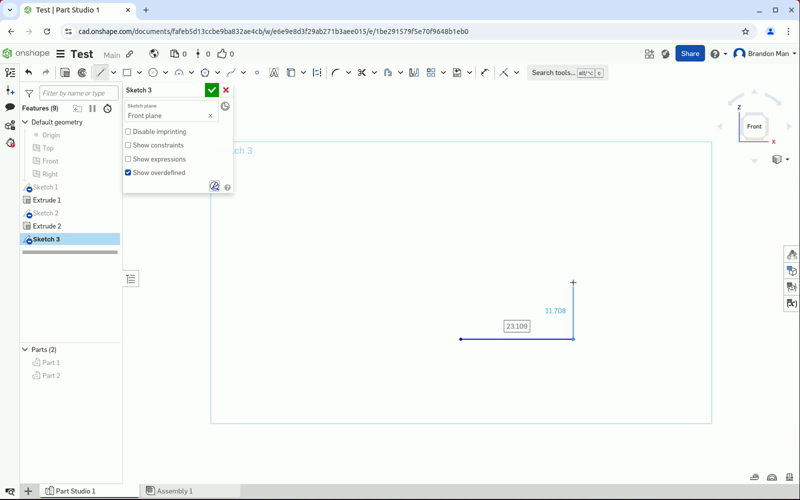
key_down(shift)
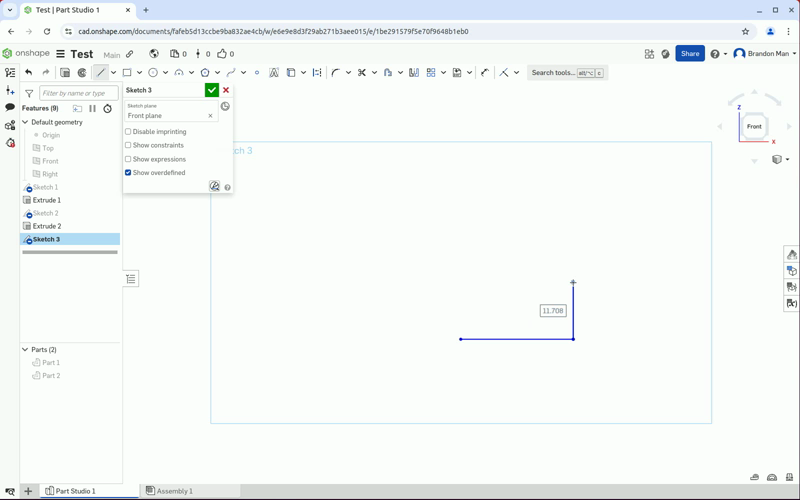
mouse_move(477, 282)
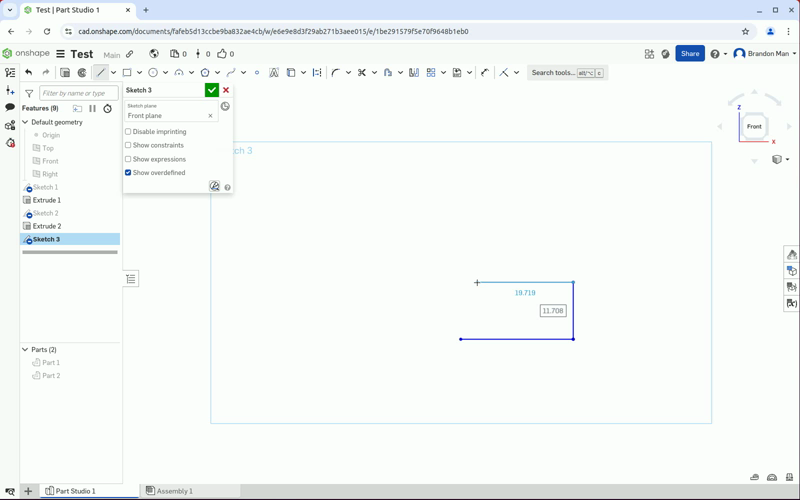
click(477, 282)
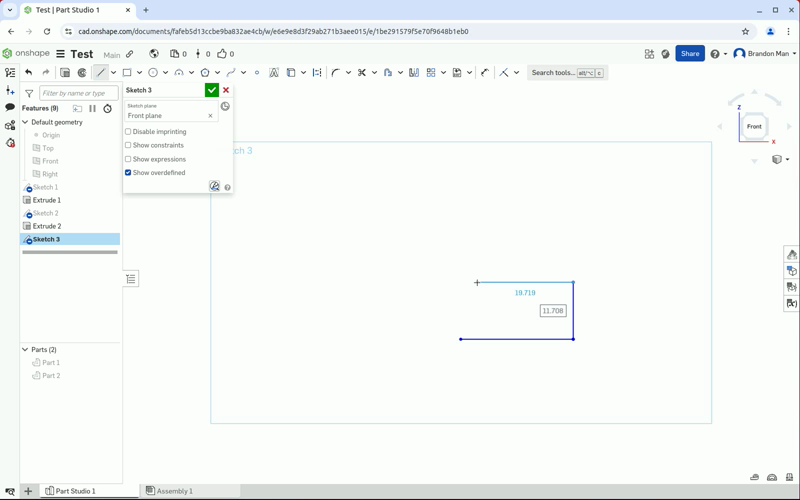
key_up(shift)
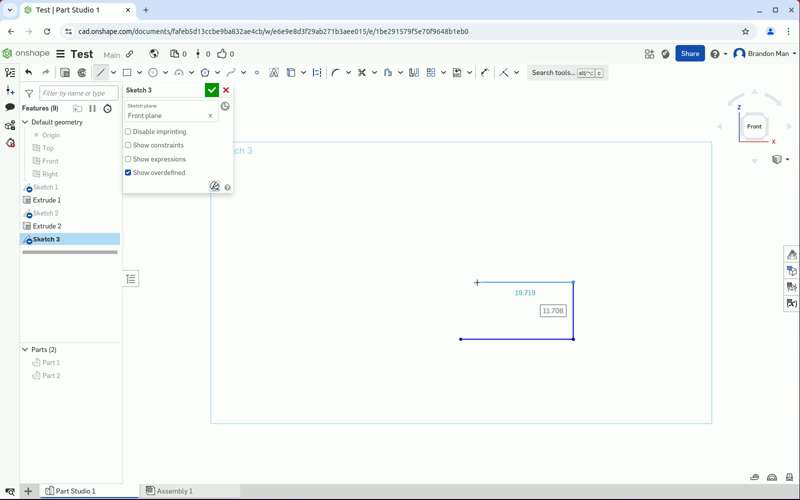
key(esc)
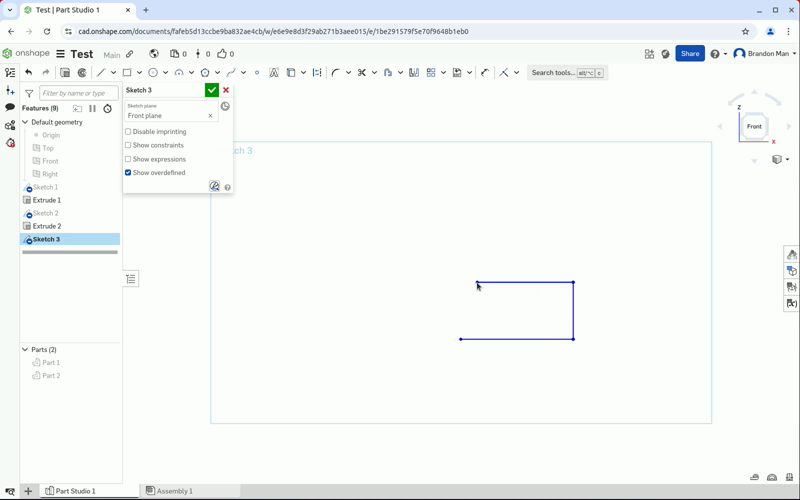
key(a)
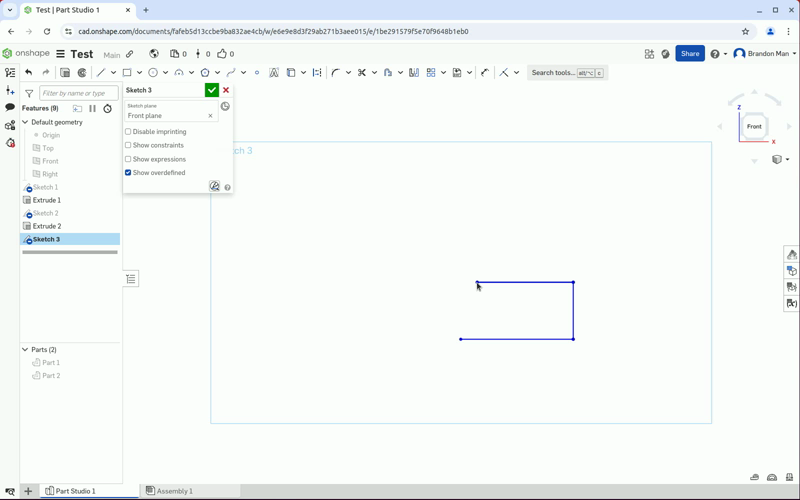
mouse_move(477, 282)
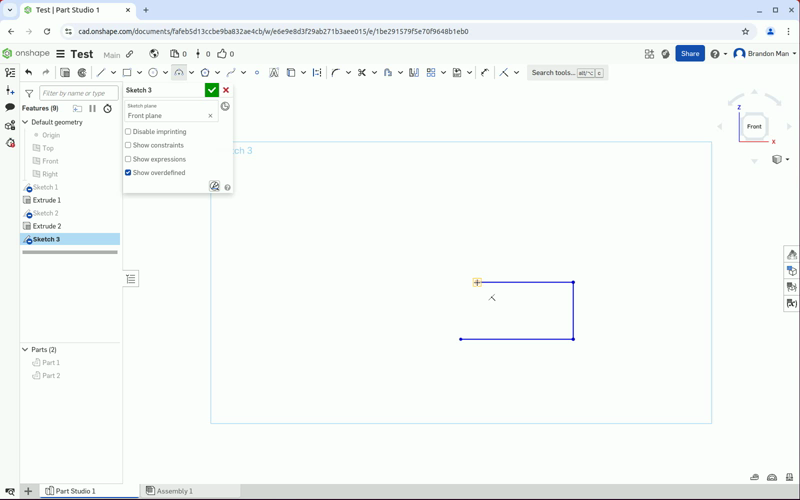
click(477, 282)
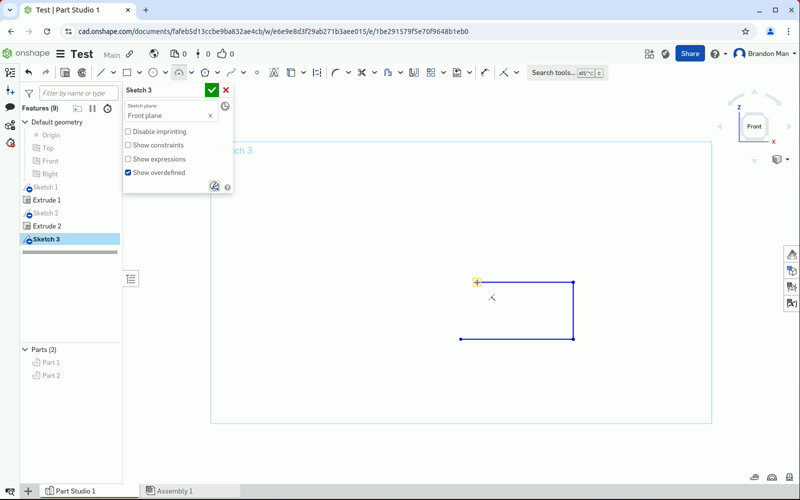
key_down(shift)
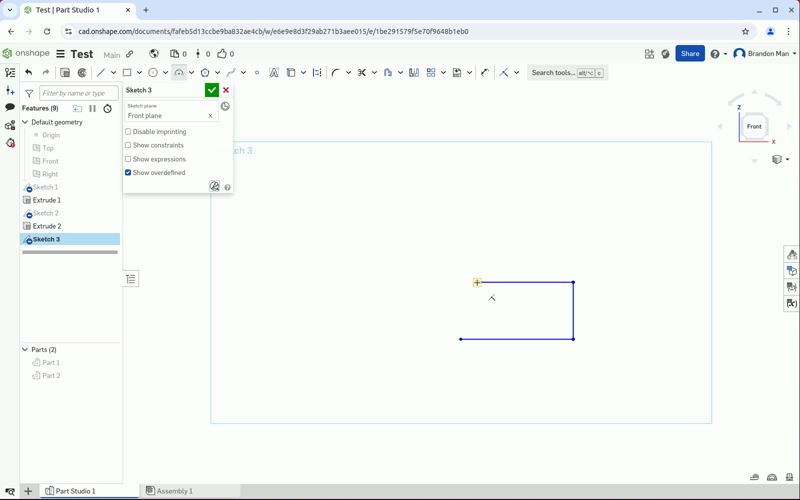
mouse_move(471, 282)
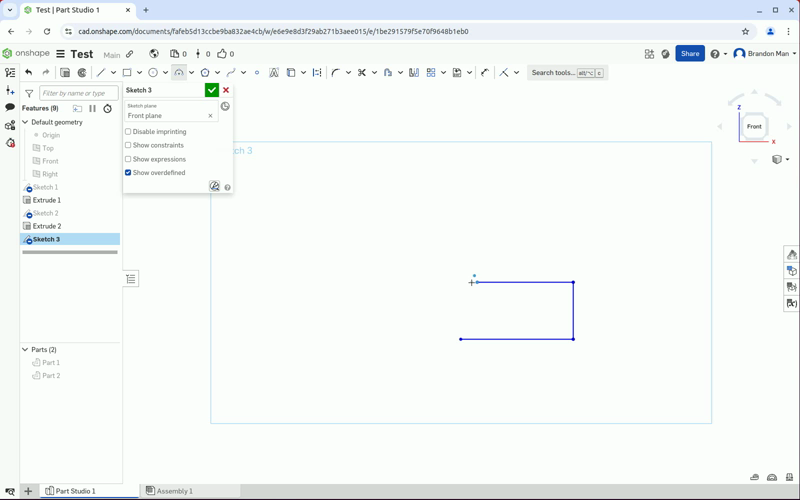
scroll(6)
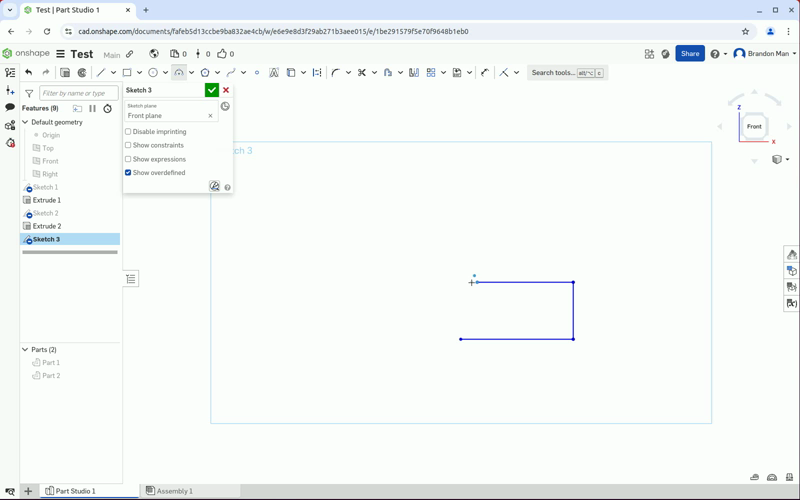
scroll(6)
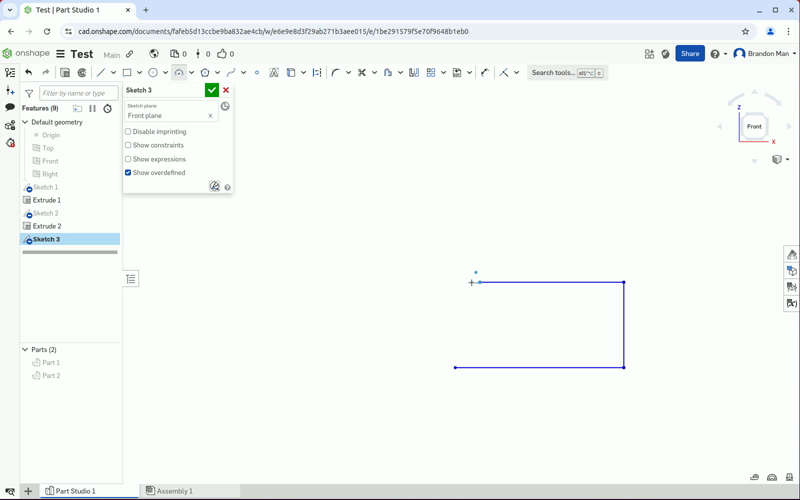
scroll(6)
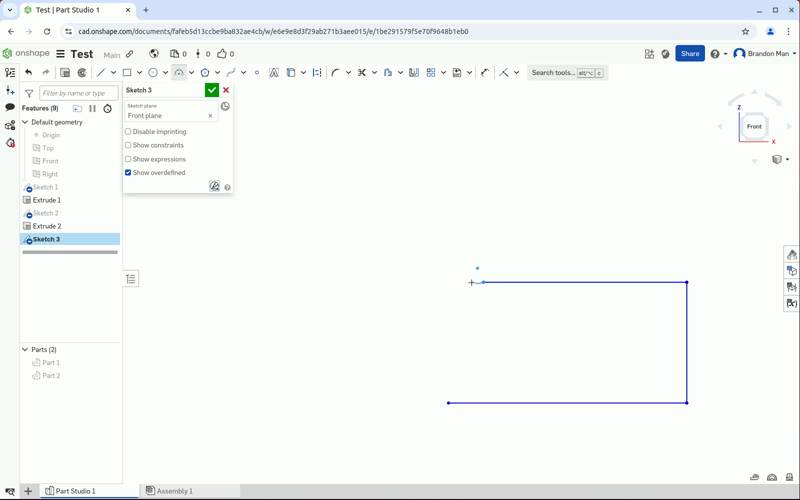
scroll(6)
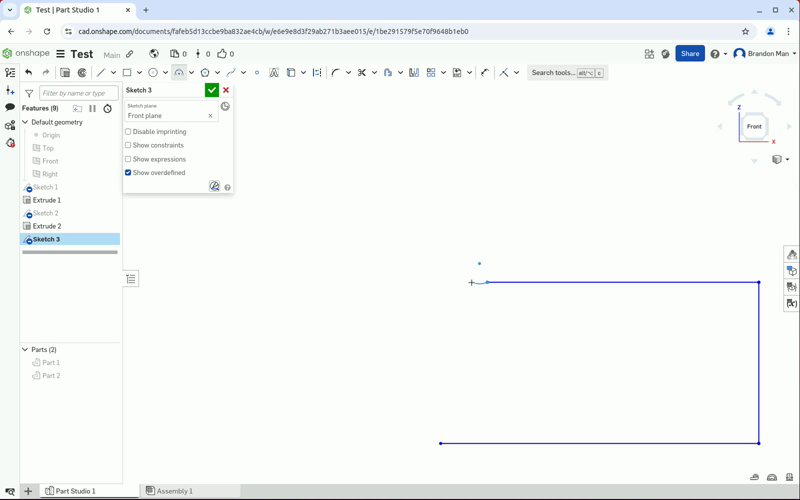
scroll(6)
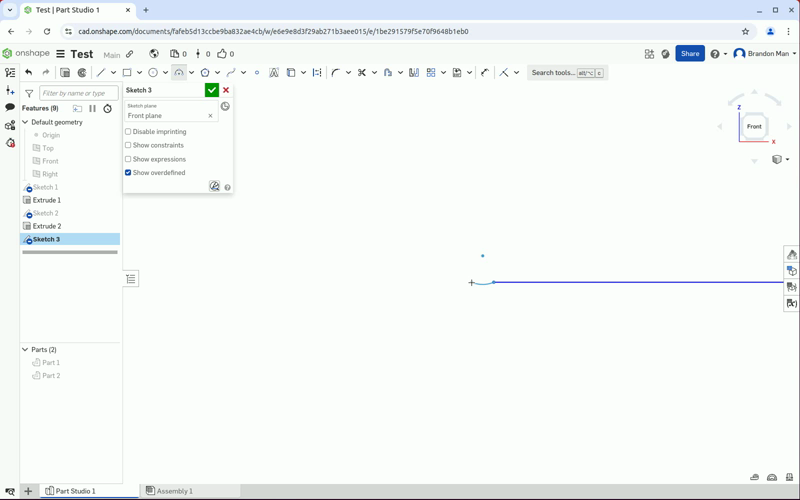
scroll(6)
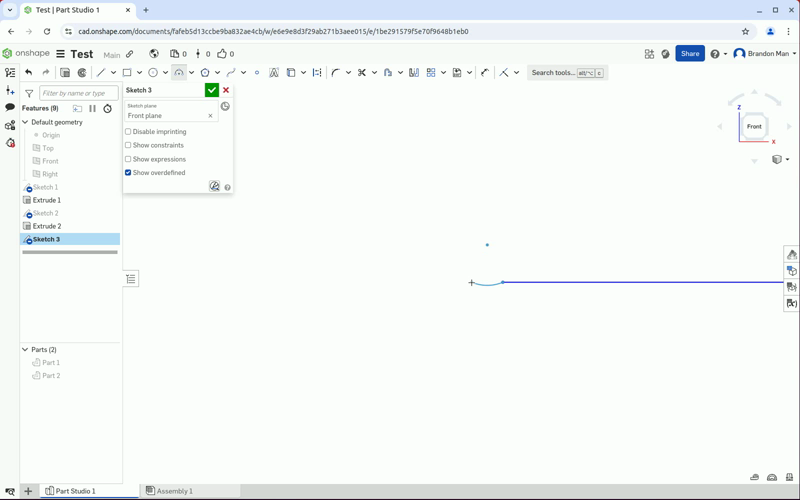
scroll(6)
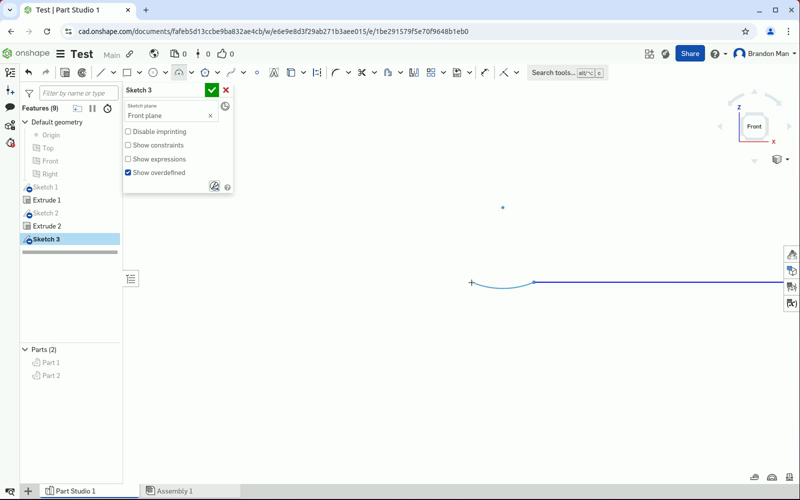
click(471, 282)
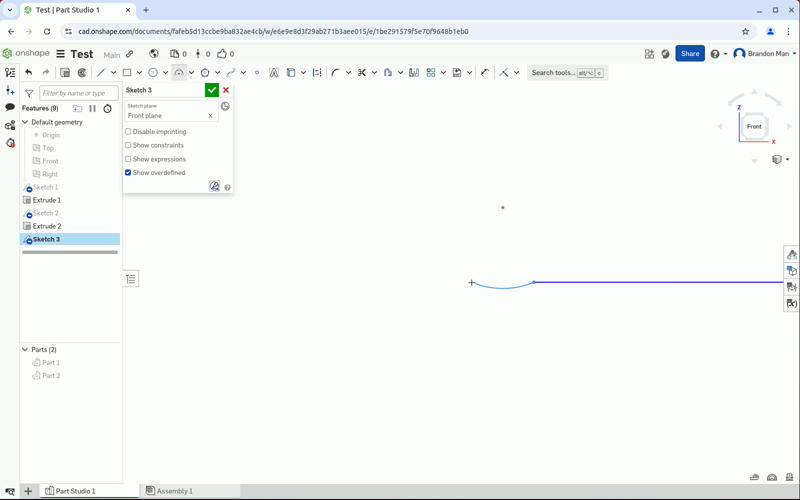
scroll(-6)
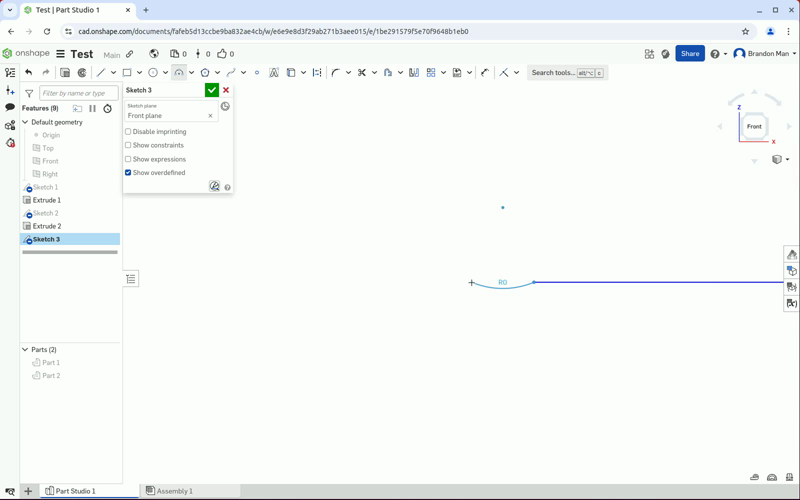
scroll(-6)
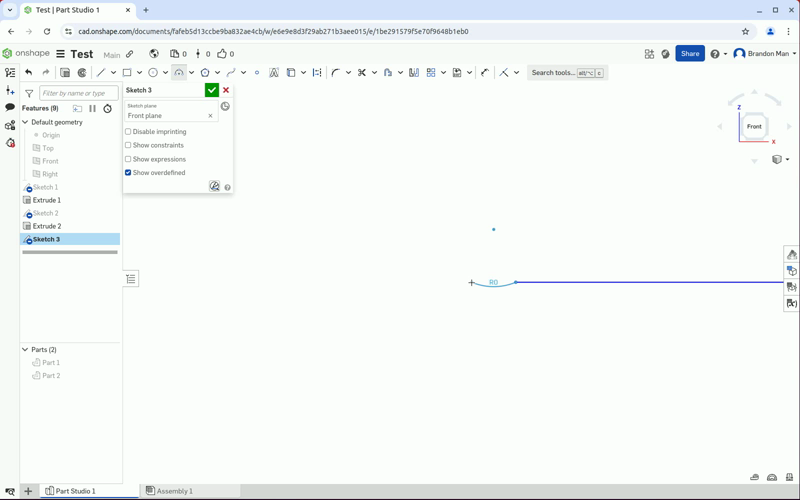
scroll(-6)
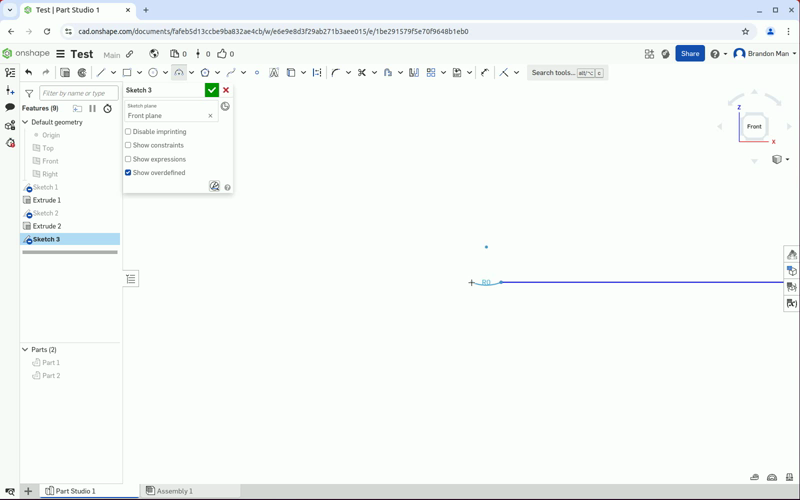
scroll(-6)
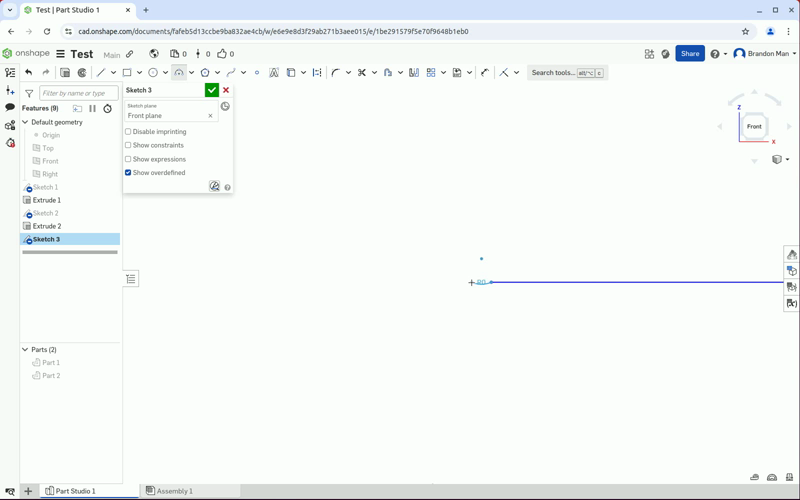
scroll(-6)
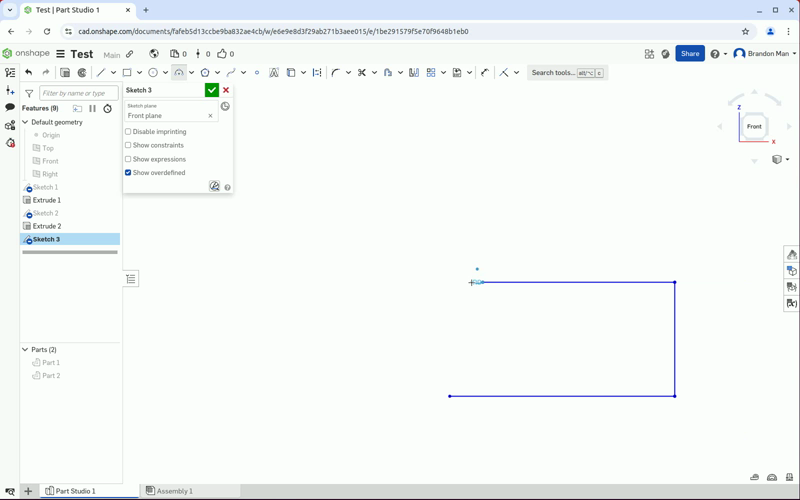
scroll(-6)
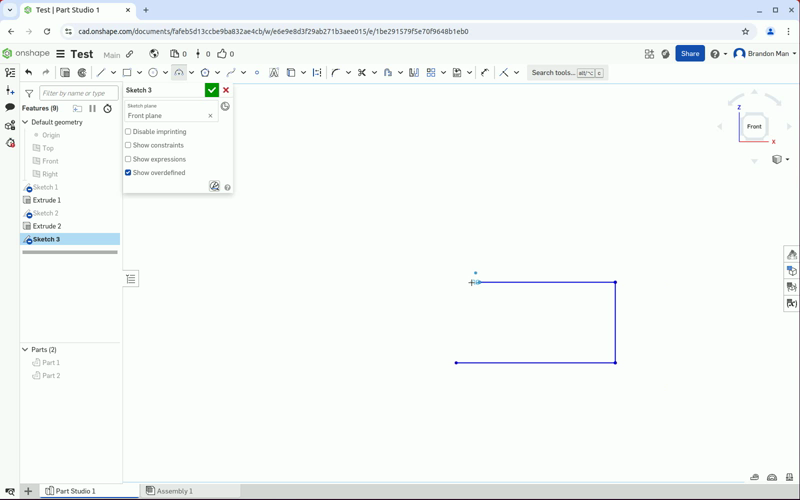
scroll(-6)
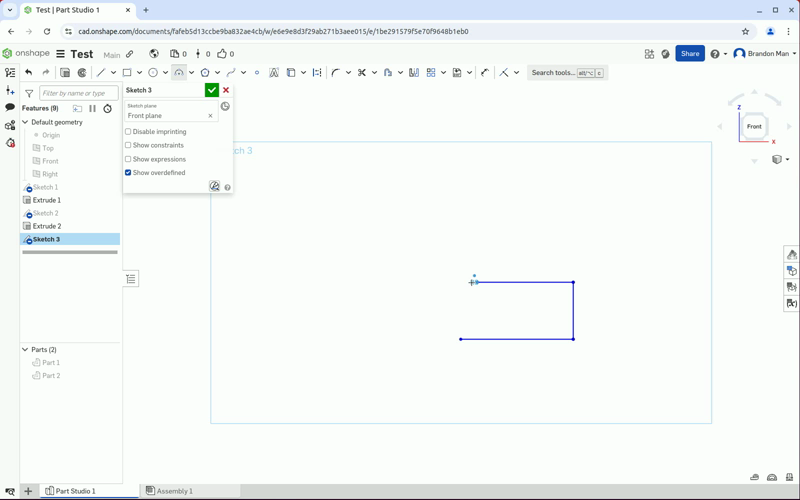
mouse_move(474, 285)
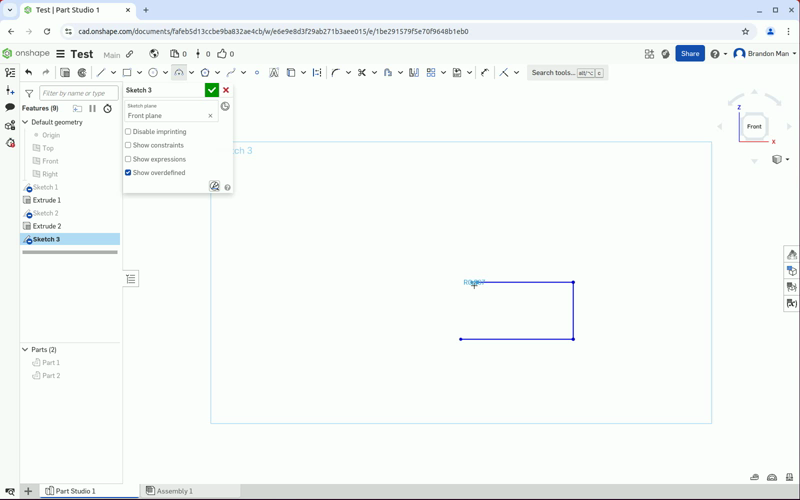
scroll(6)
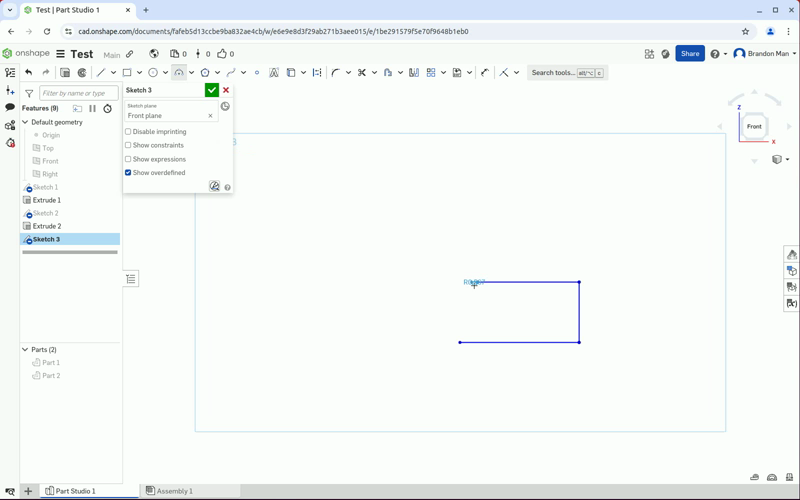
scroll(6)
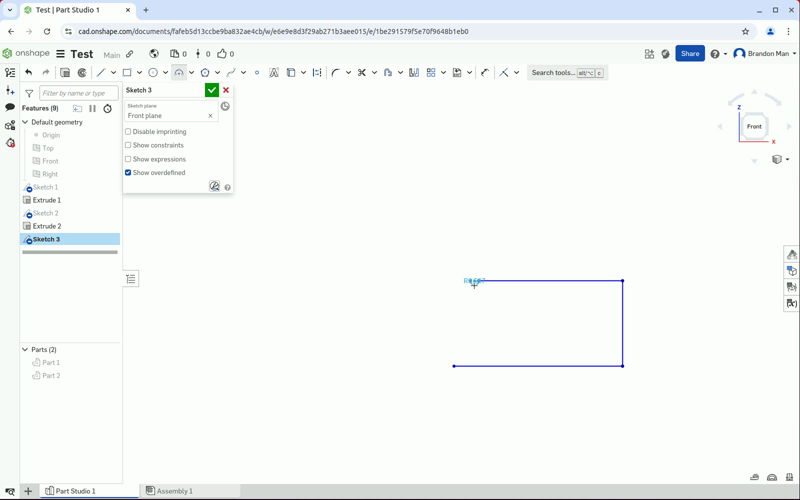
scroll(6)
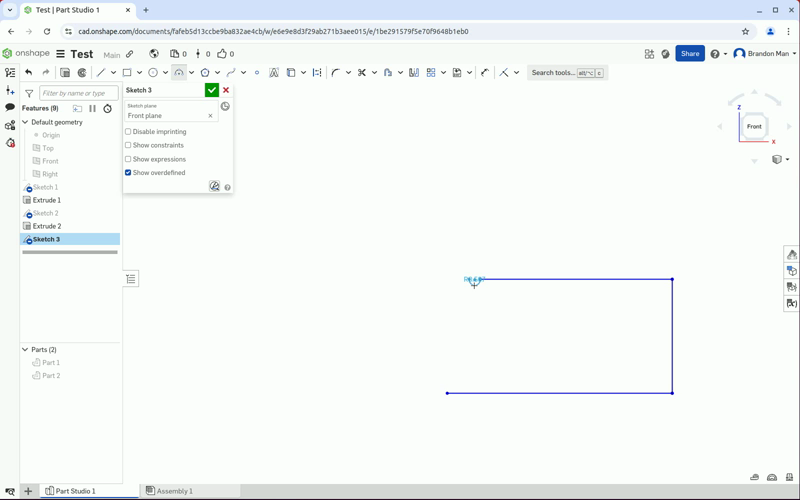
scroll(6)
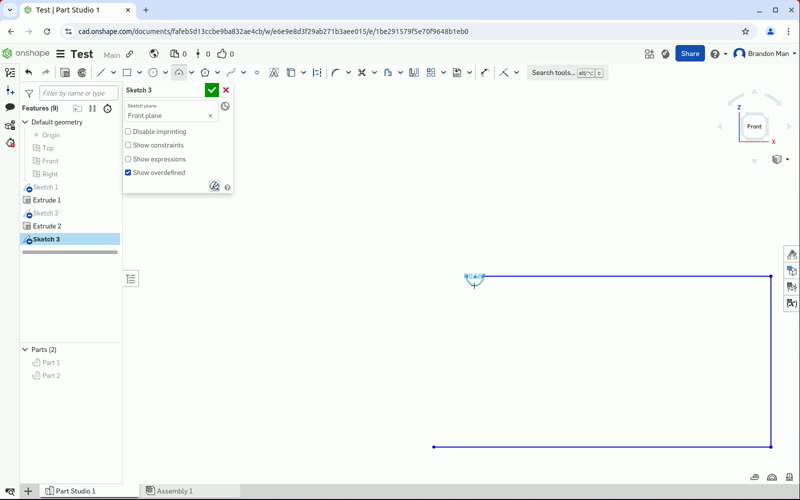
scroll(6)
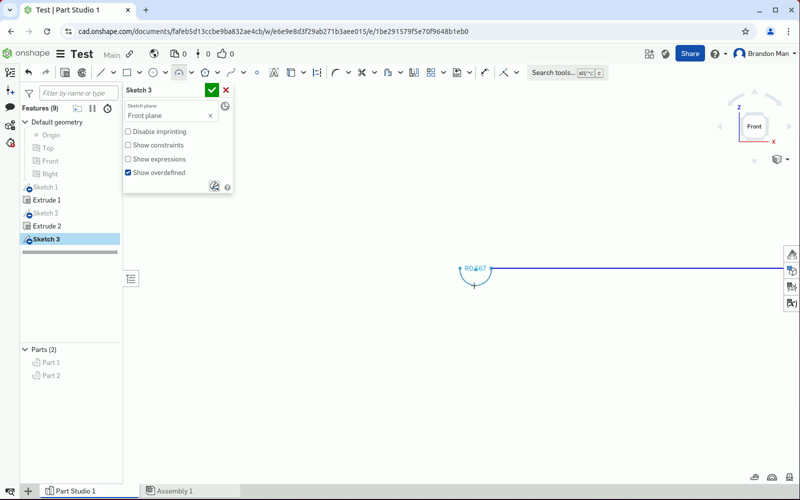
scroll(6)
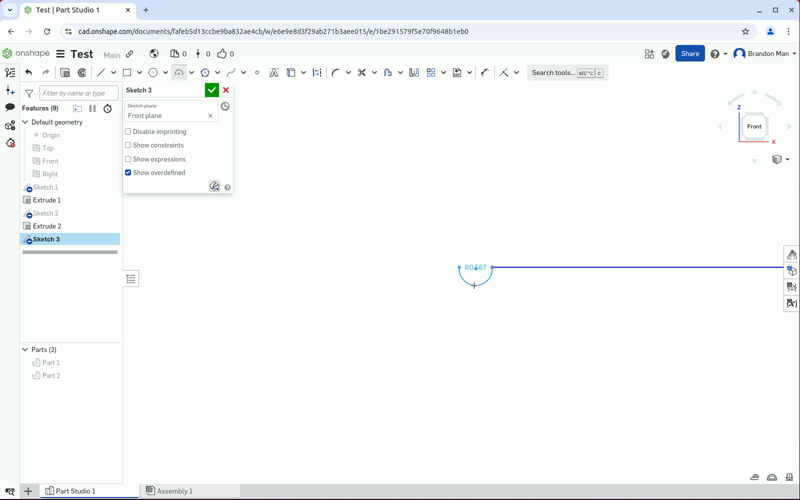
scroll(6)
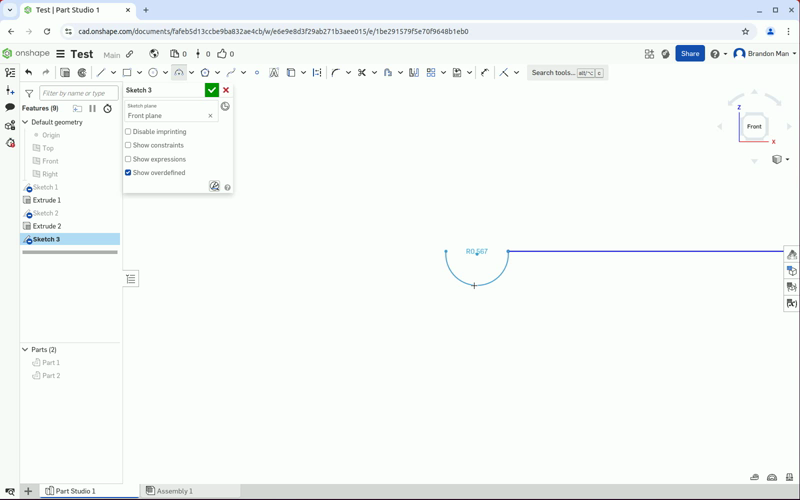
click(474, 285)
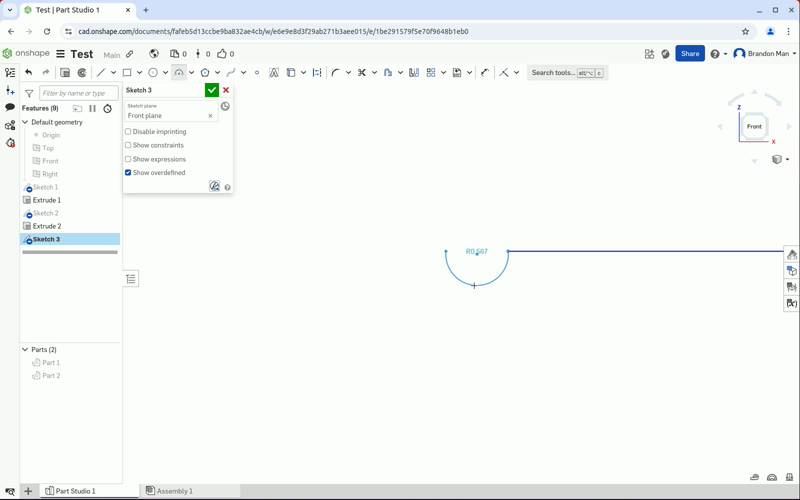
scroll(-6)
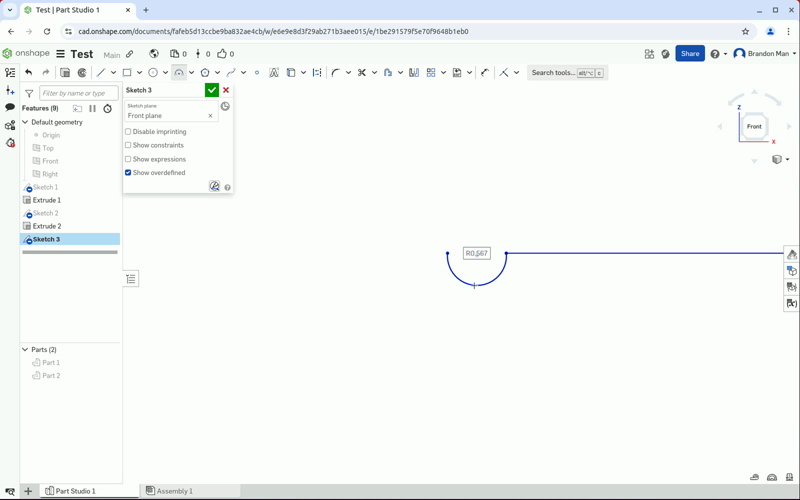
scroll(-6)
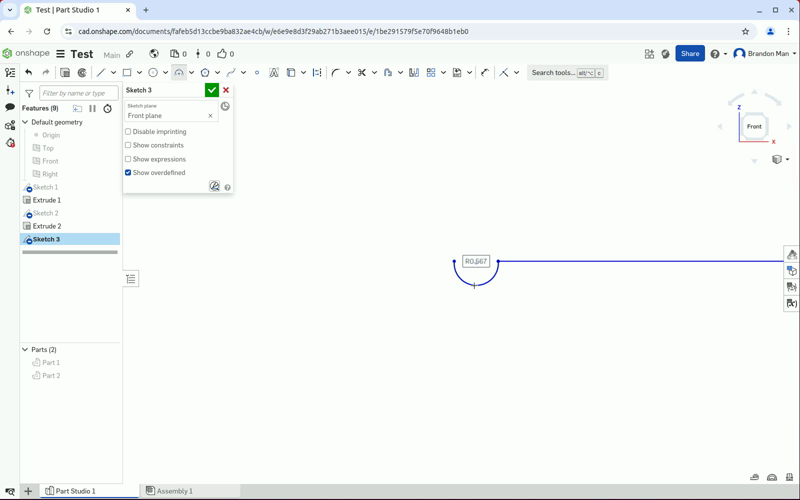
scroll(-6)
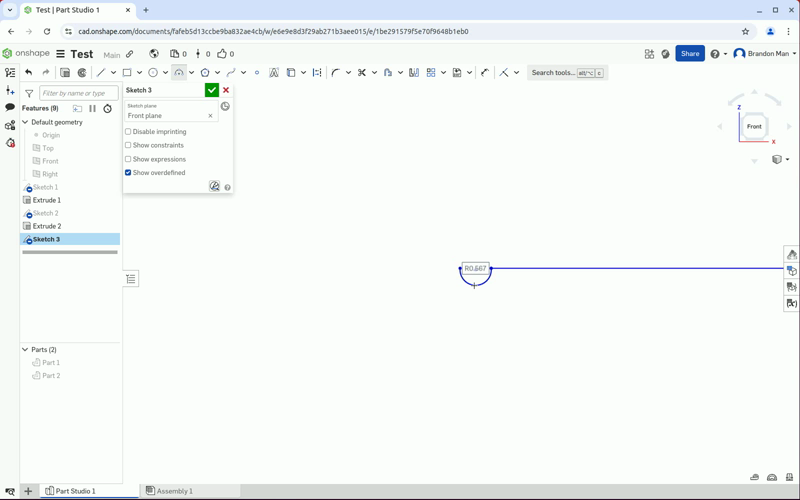
scroll(-6)
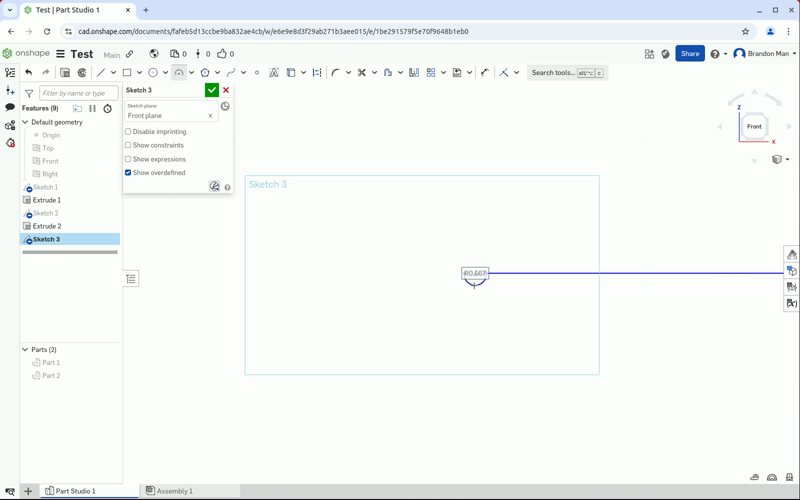
scroll(-6)
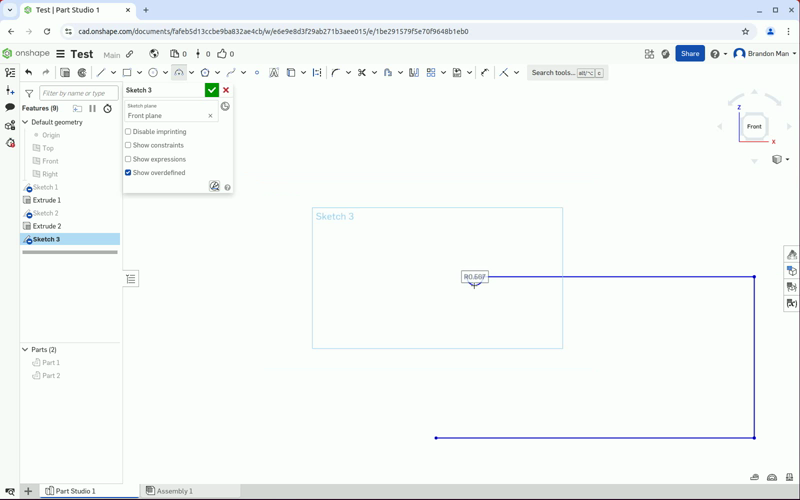
scroll(-6)
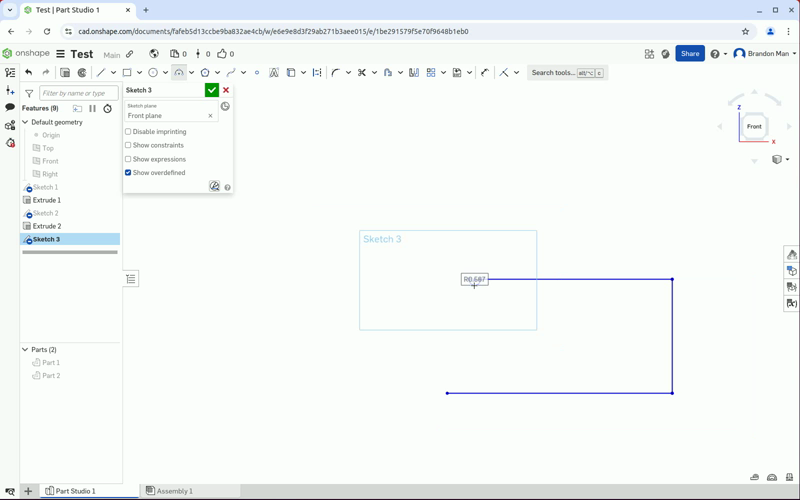
scroll(-6)
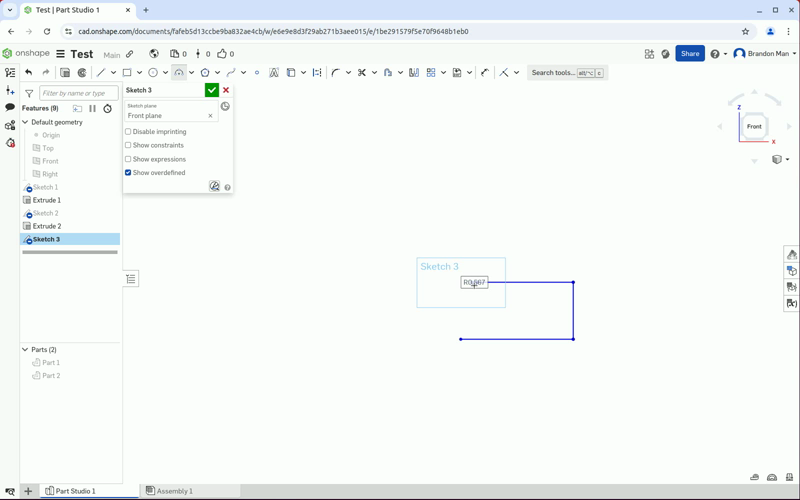
key_up(shift)
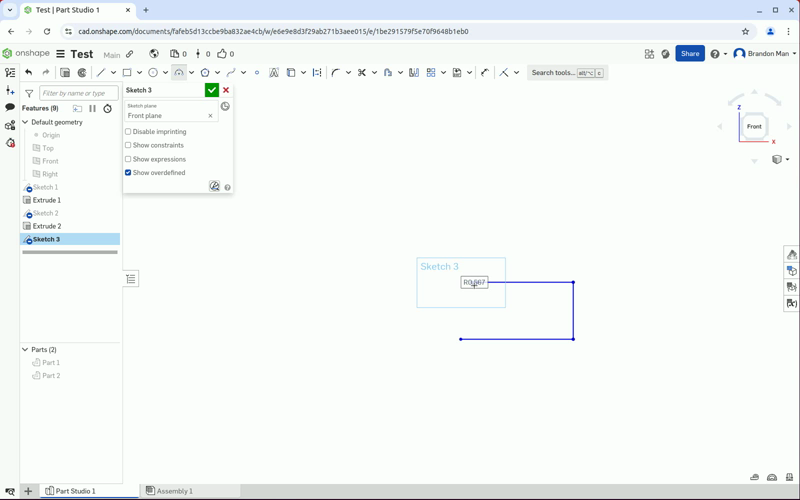
key(esc)
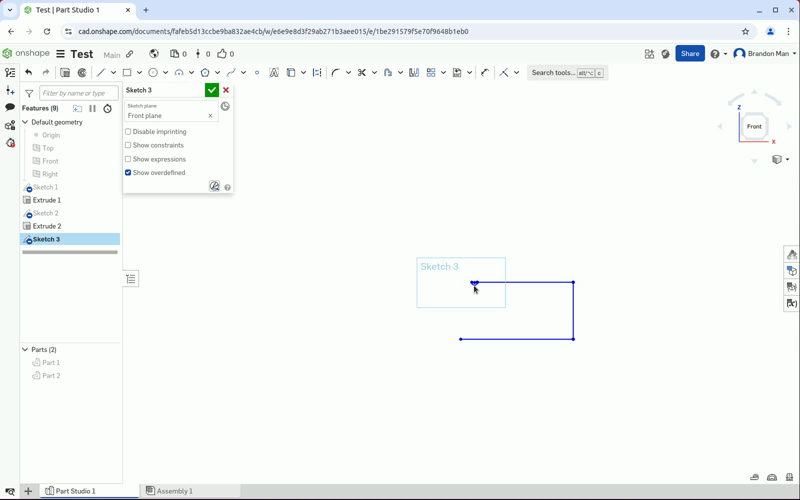
key(l)
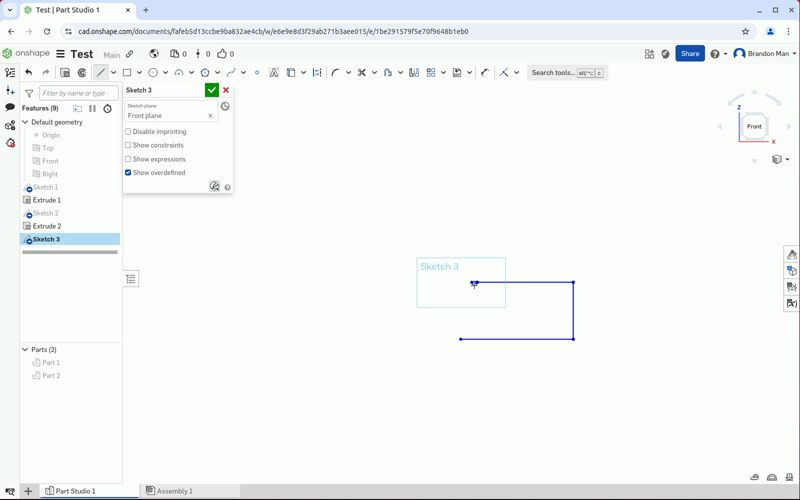
mouse_move(471, 282)
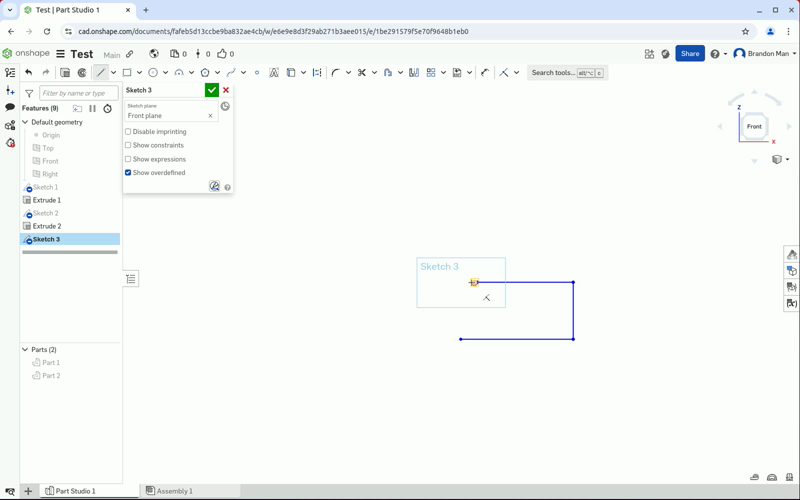
scroll(6)
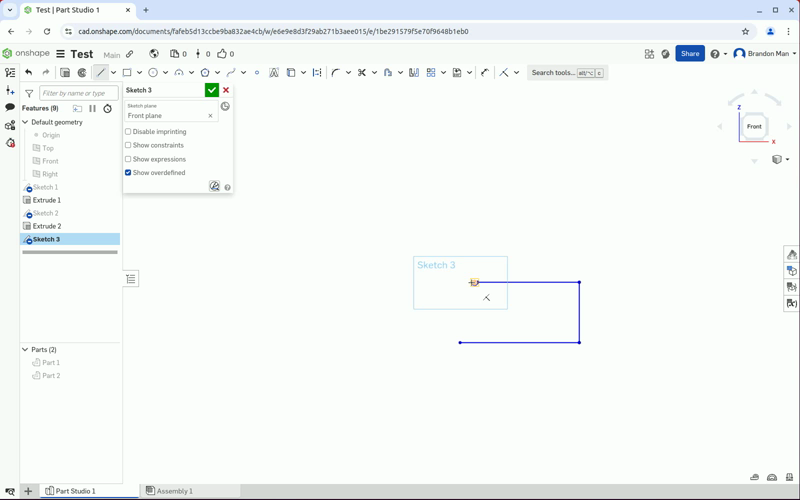
scroll(6)
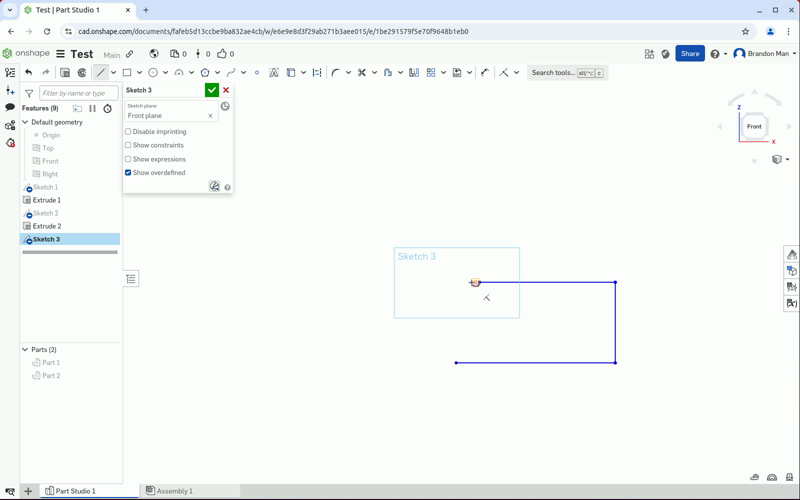
scroll(6)
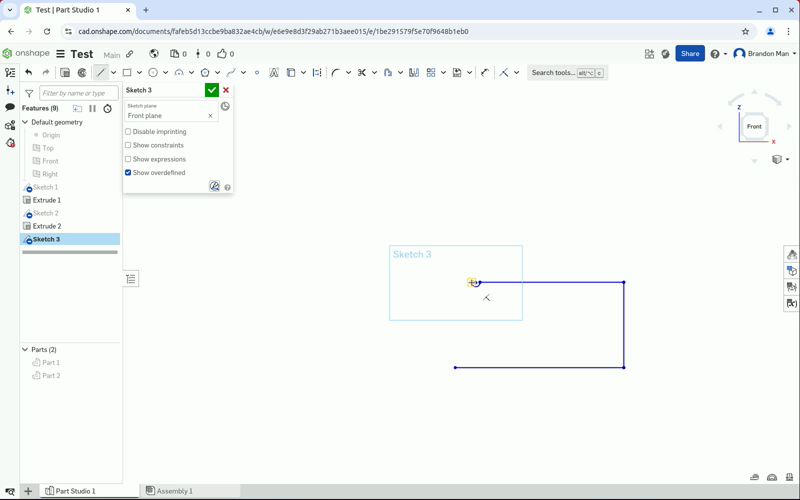
scroll(6)
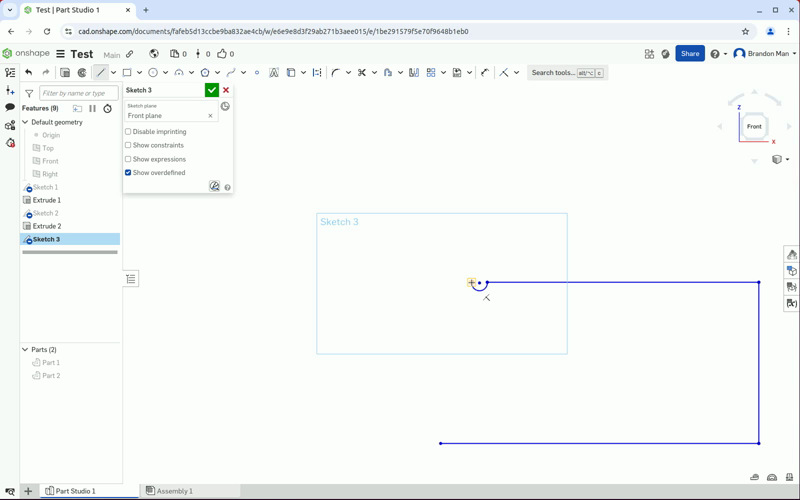
scroll(6)
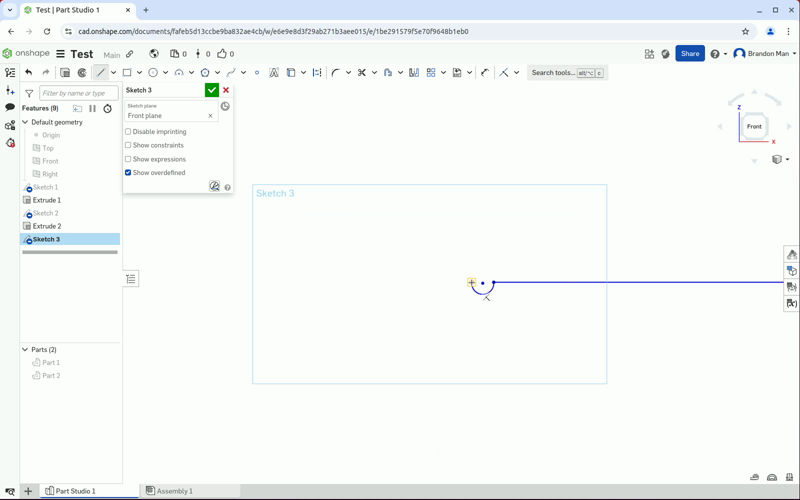
scroll(6)
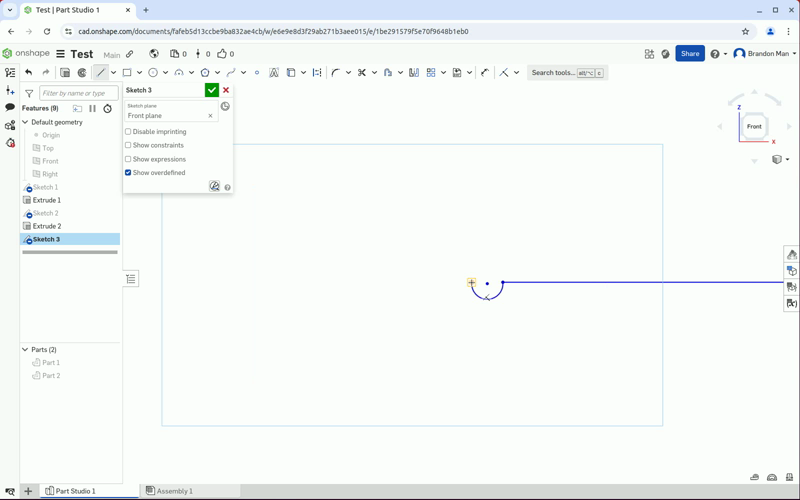
scroll(6)
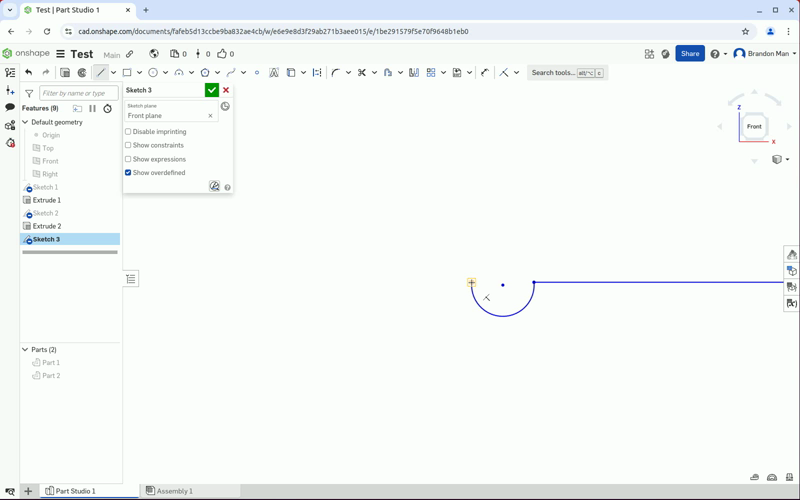
click(471, 282)
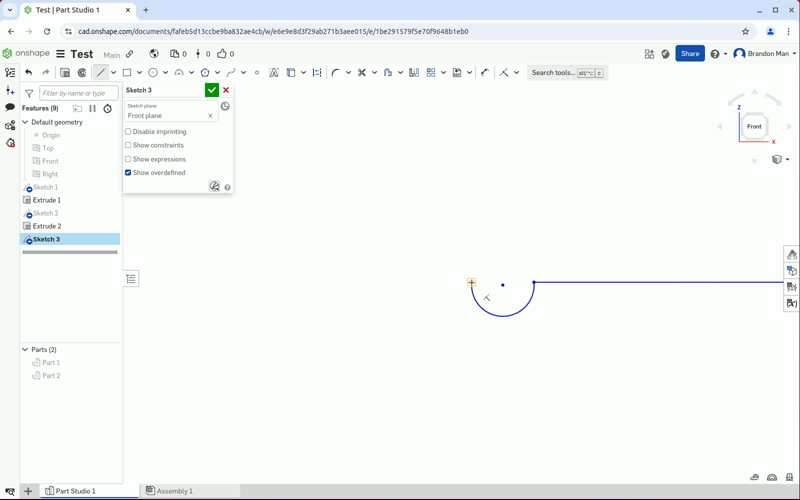
scroll(-6)
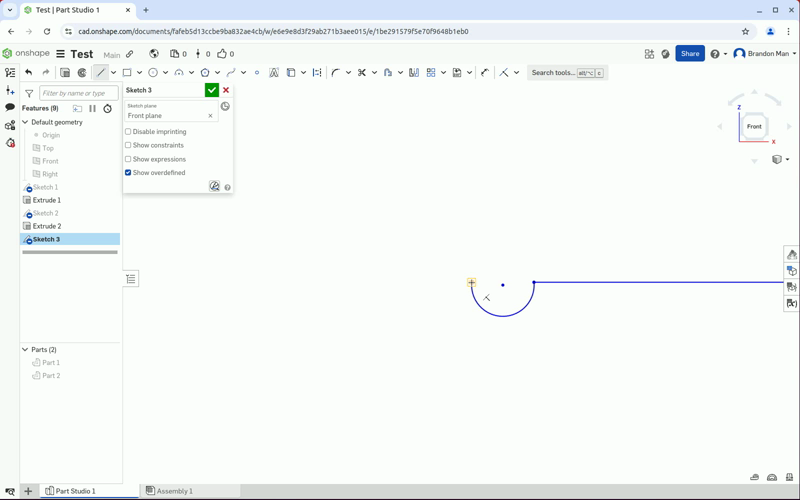
scroll(-6)
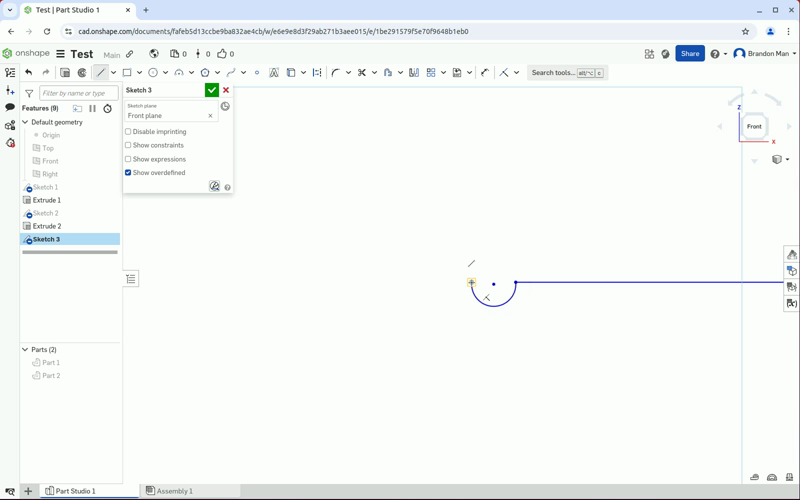
scroll(-6)
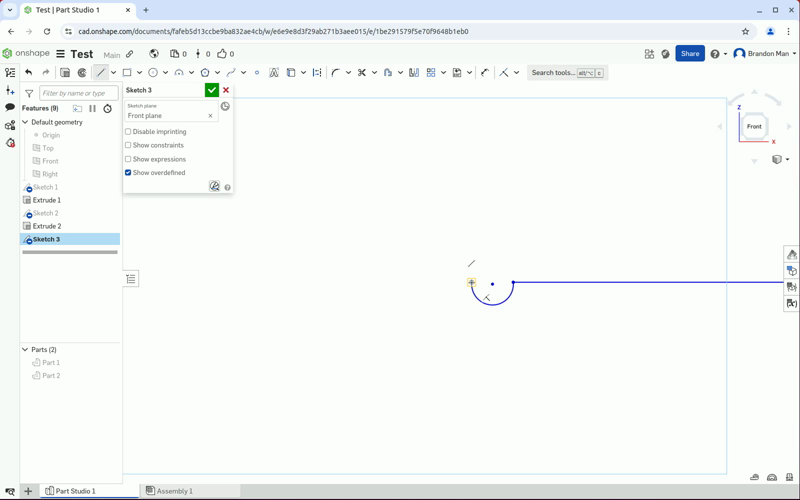
scroll(-6)
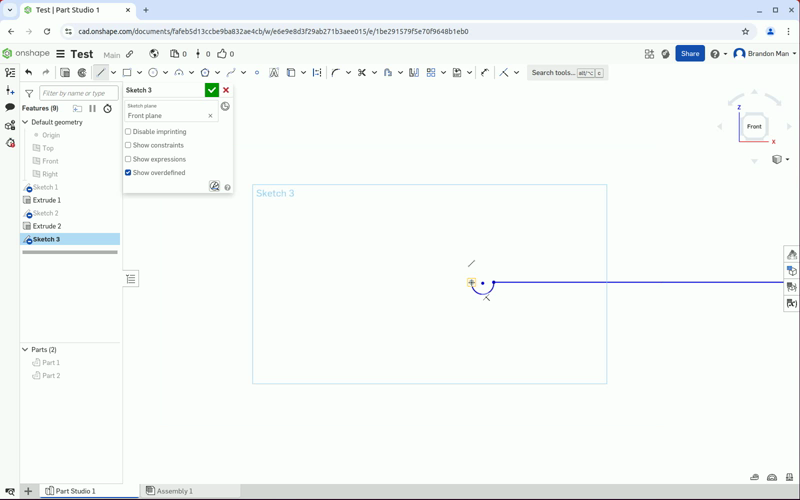
scroll(-6)
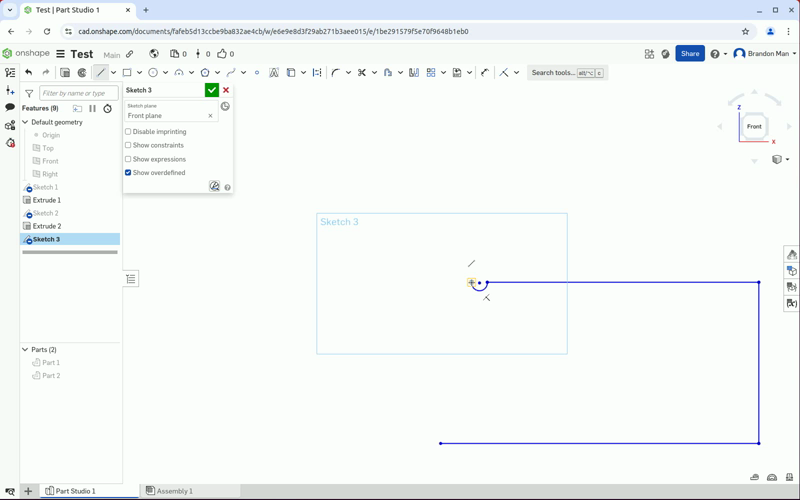
scroll(-6)
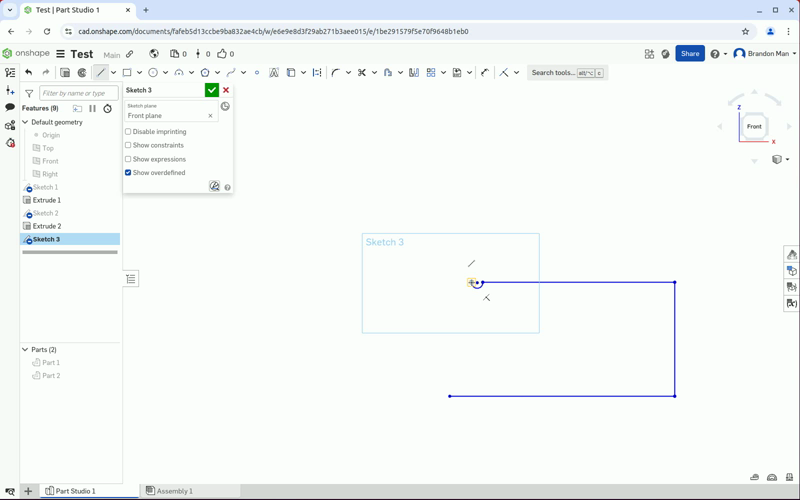
scroll(-6)
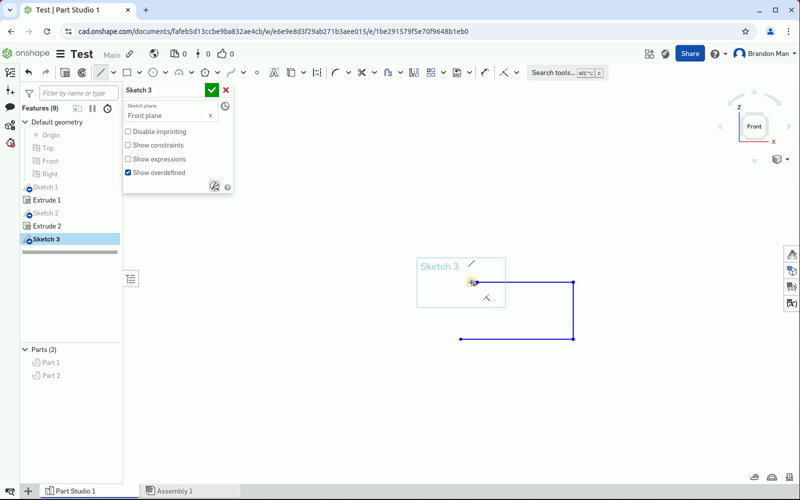
key_down(shift)
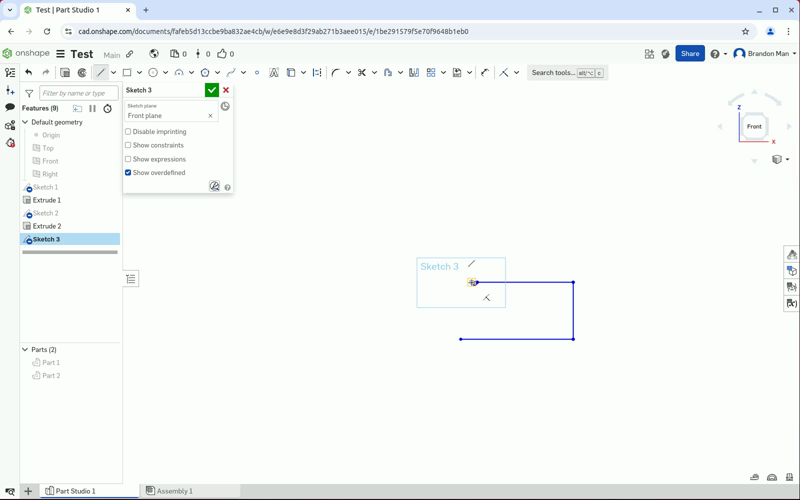
mouse_move(501, 282)
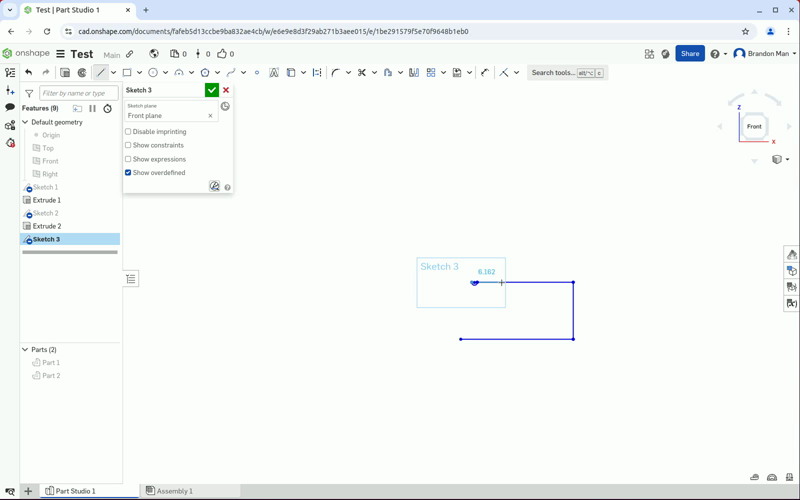
mouse_move(460, 282)
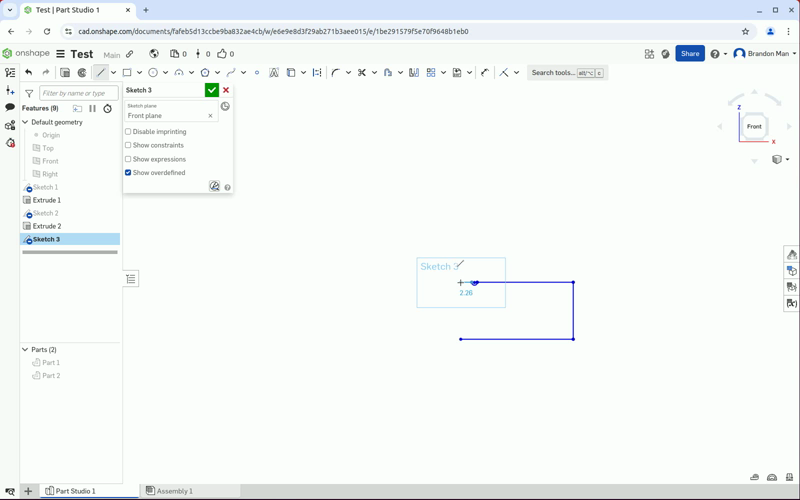
click(460, 282)
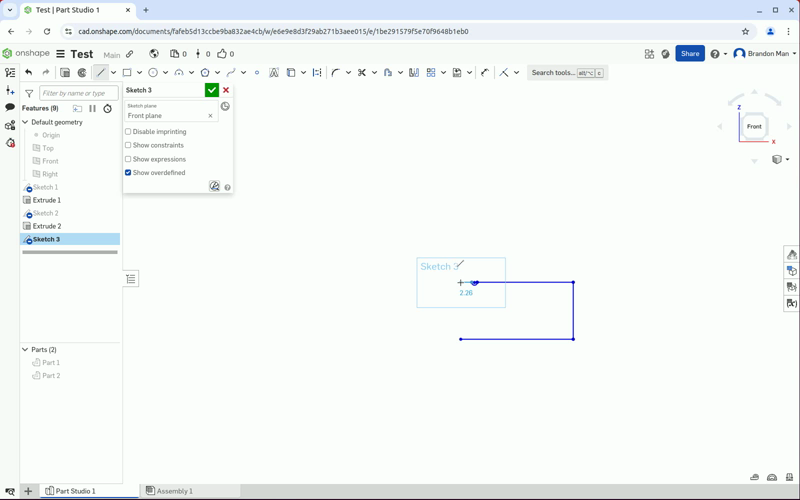
key_up(shift)
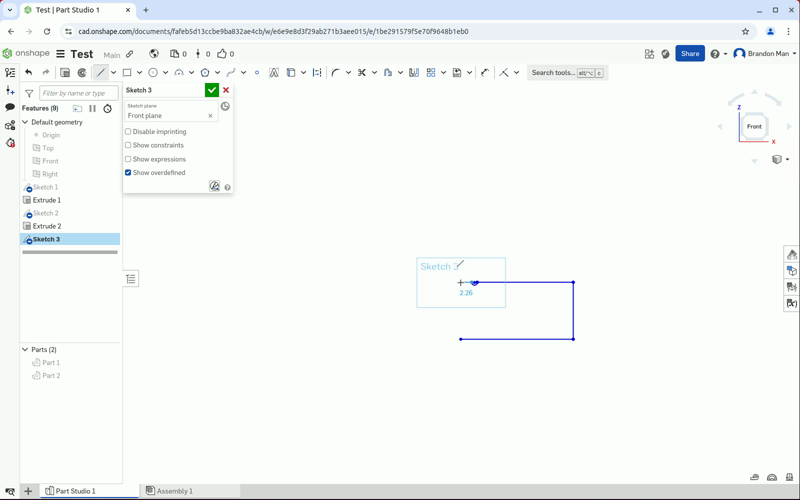
mouse_move(490, 282)
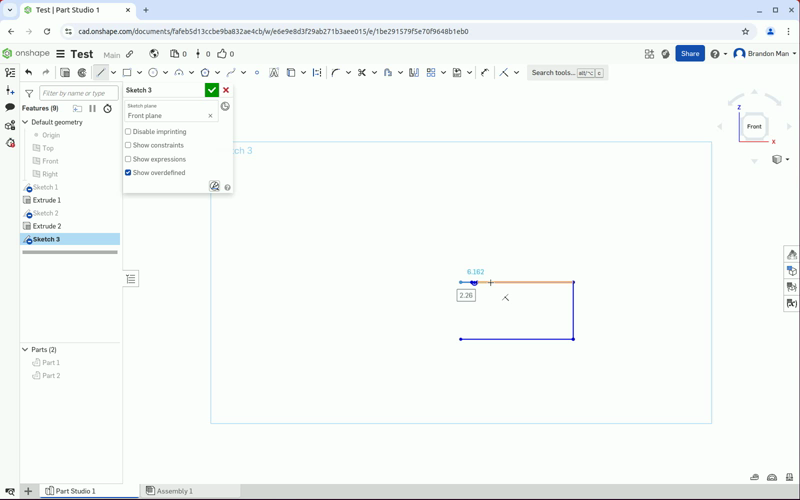
key_down(shift)
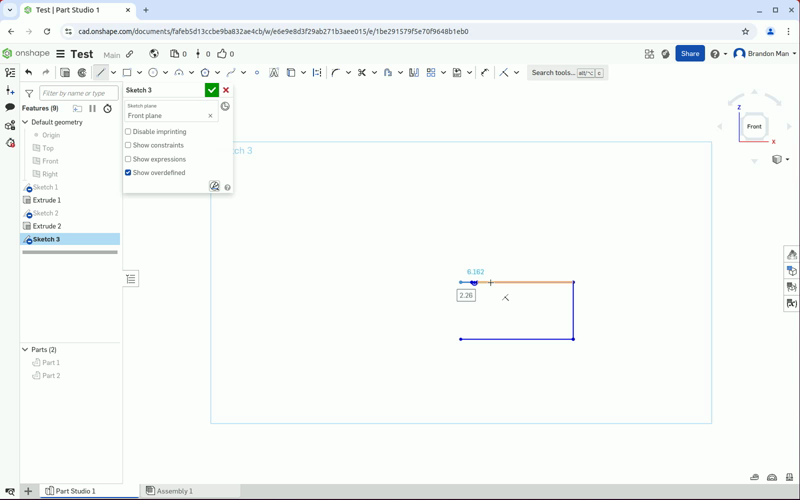
mouse_move(460, 339)
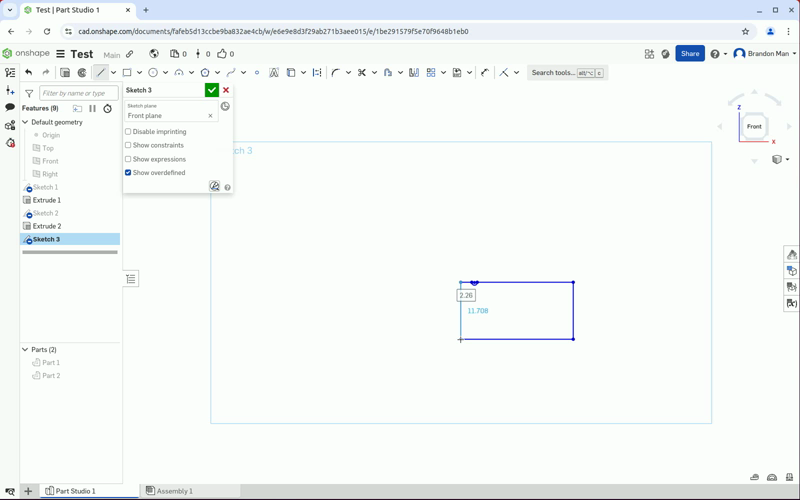
key_up(shift)
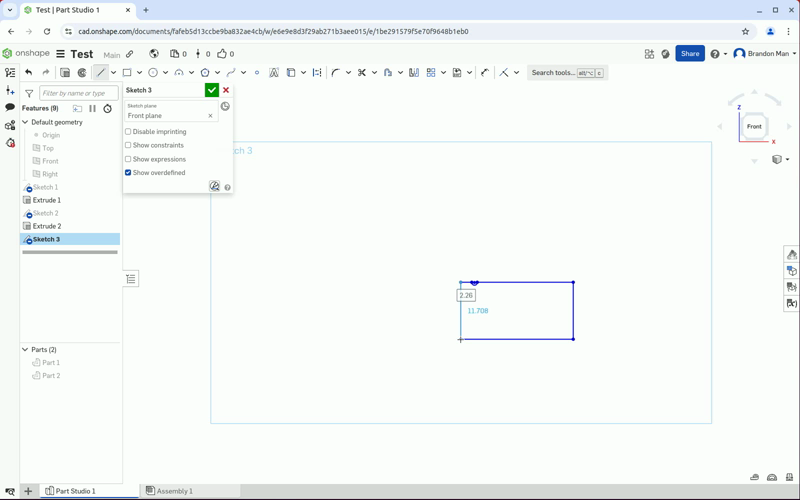
click(460, 339)
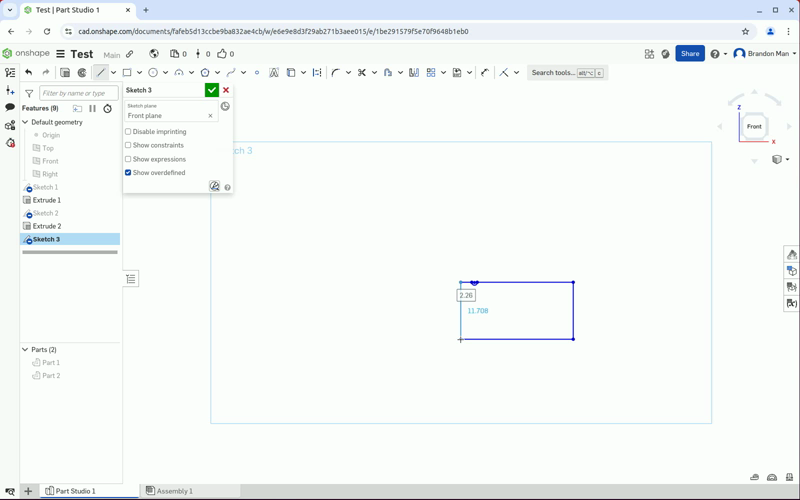
key(esc)
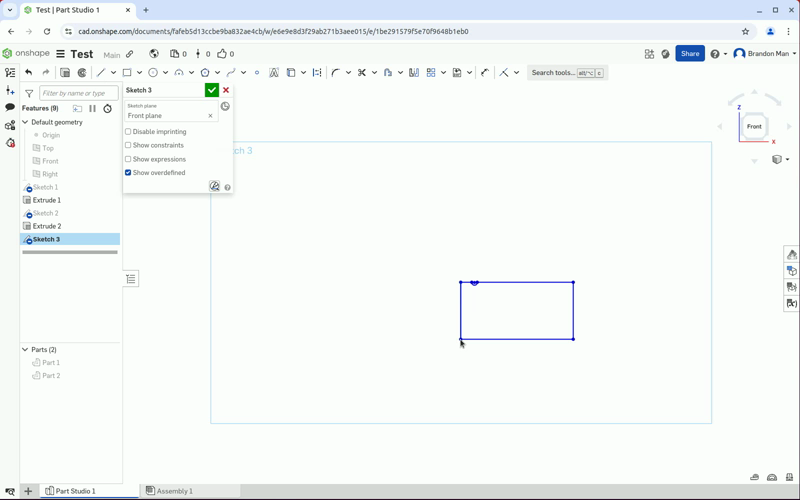
mouse_move(564, 323)
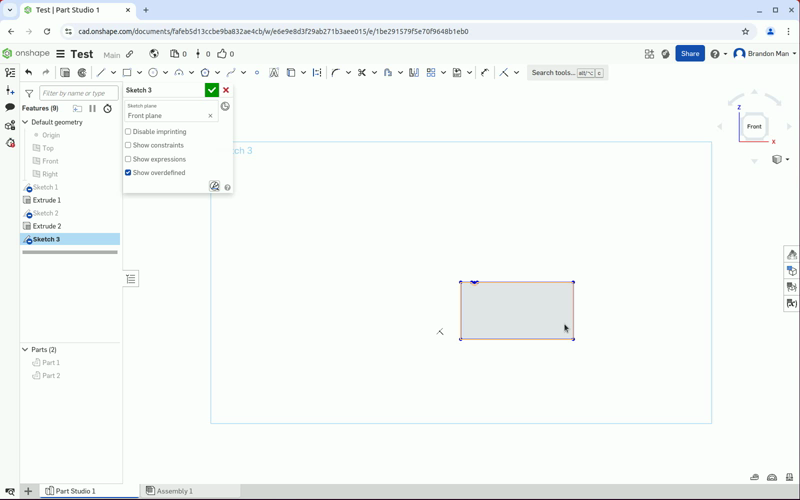
scroll(6)
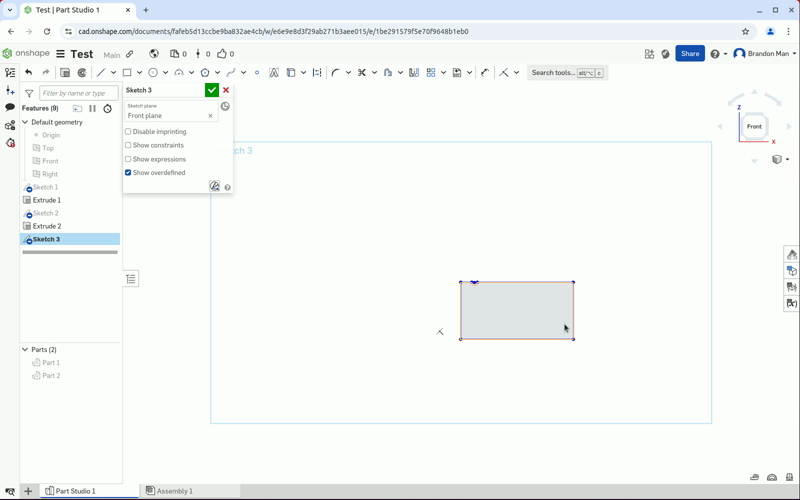
scroll(6)
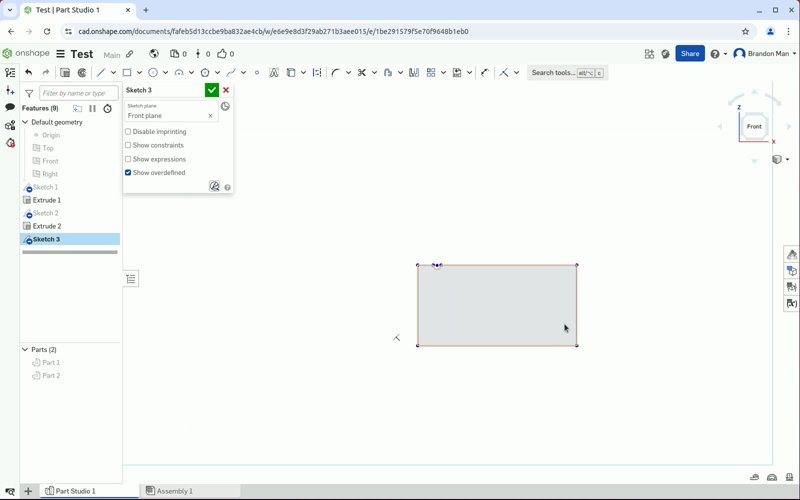
scroll(6)
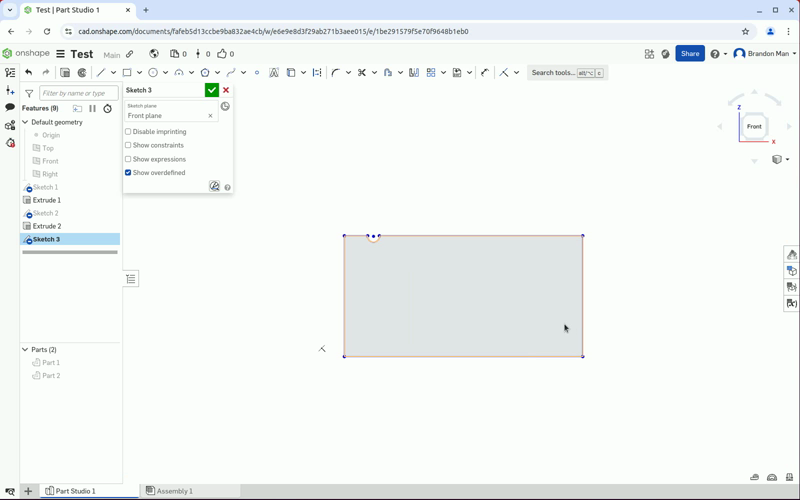
scroll(6)
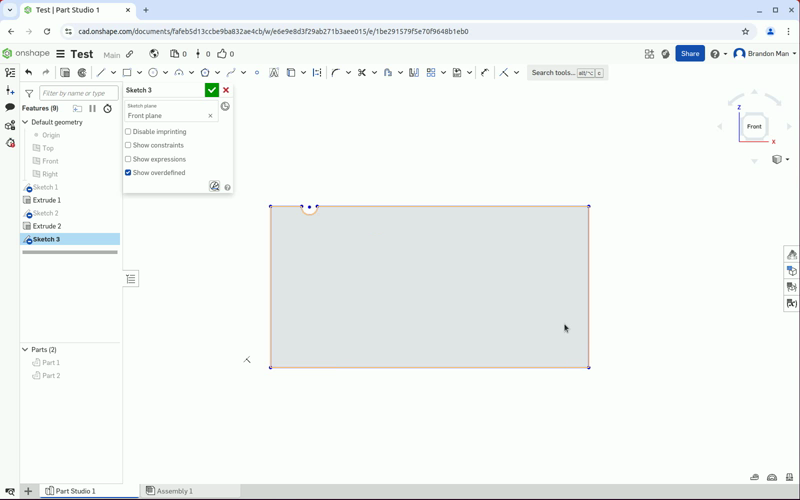
scroll(6)
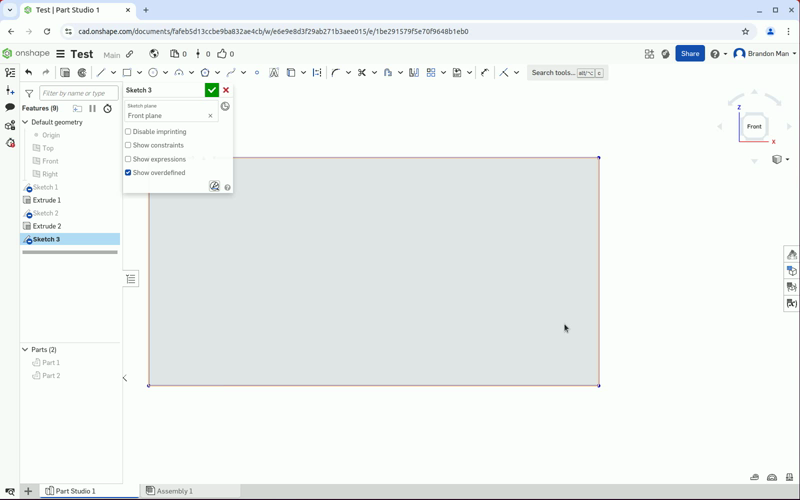
scroll(6)
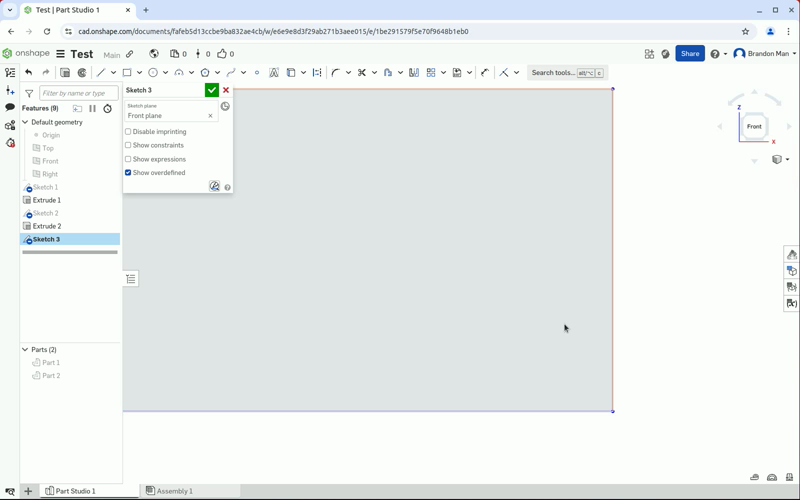
scroll(6)
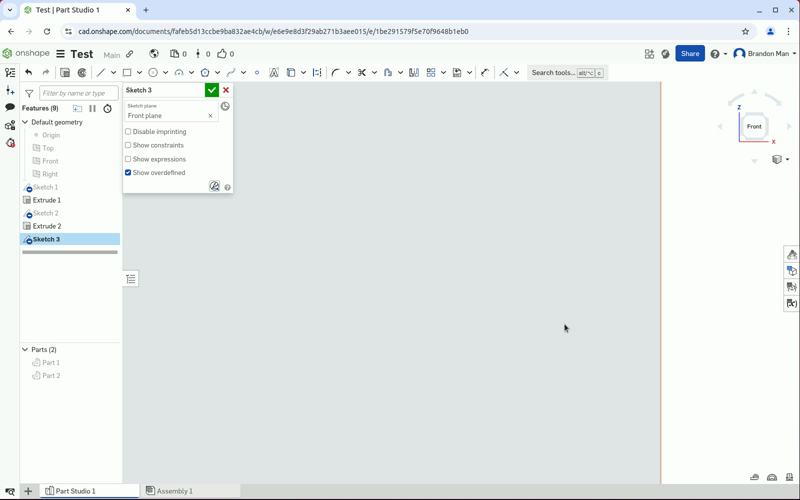
click(564, 323)
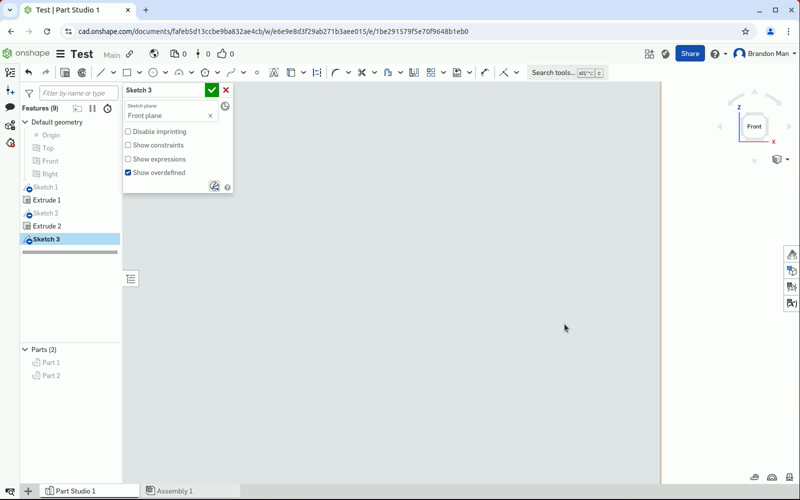
scroll(-6)
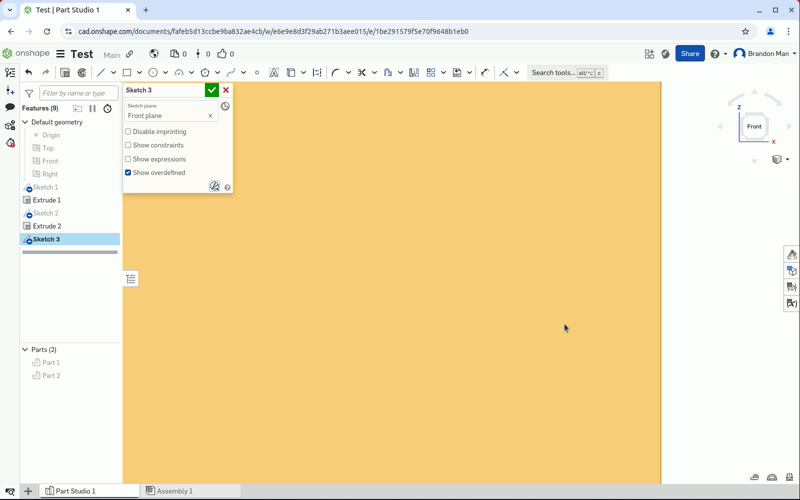
scroll(-6)
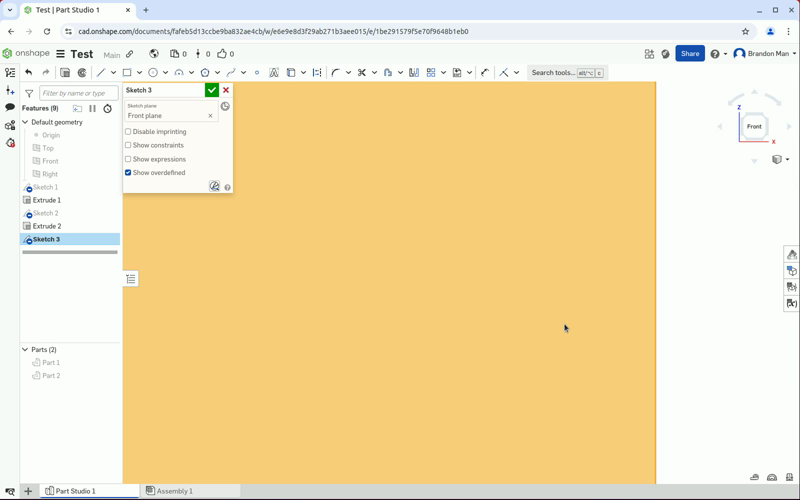
scroll(-6)
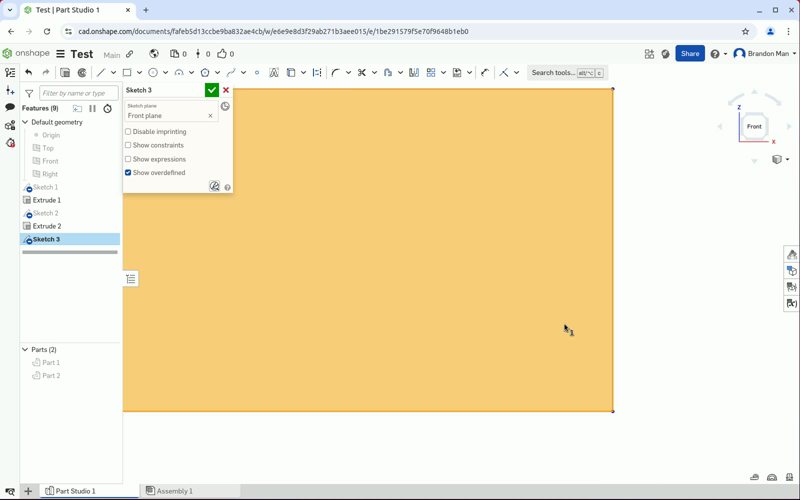
scroll(-6)
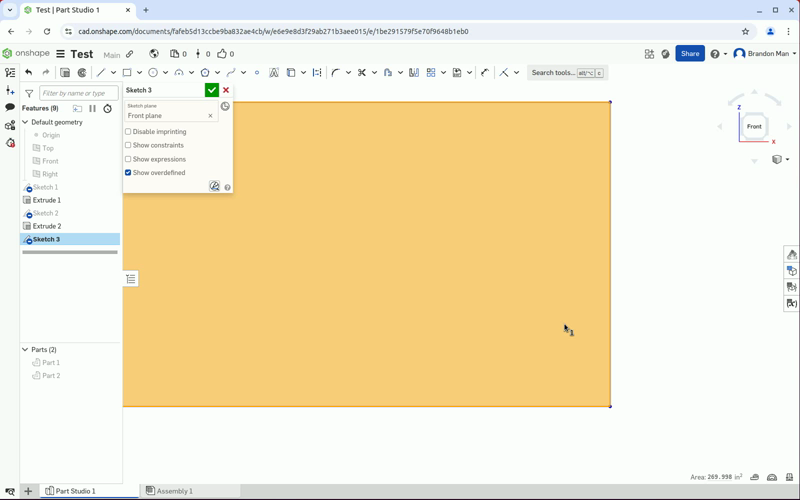
scroll(-6)
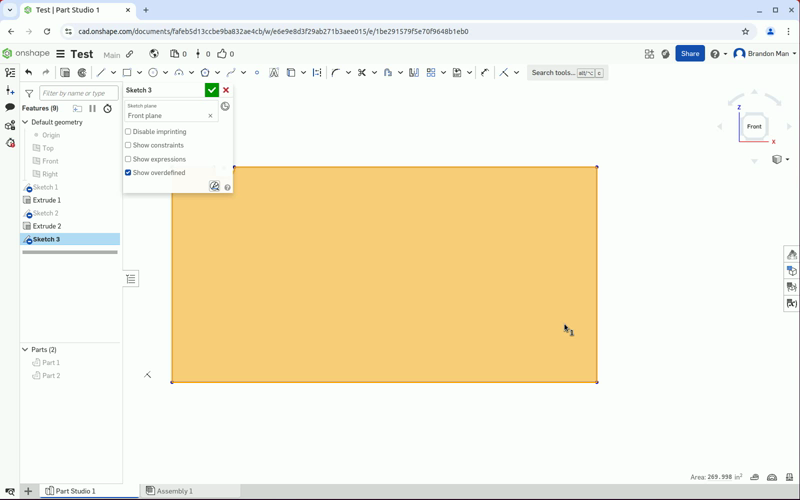
scroll(-6)
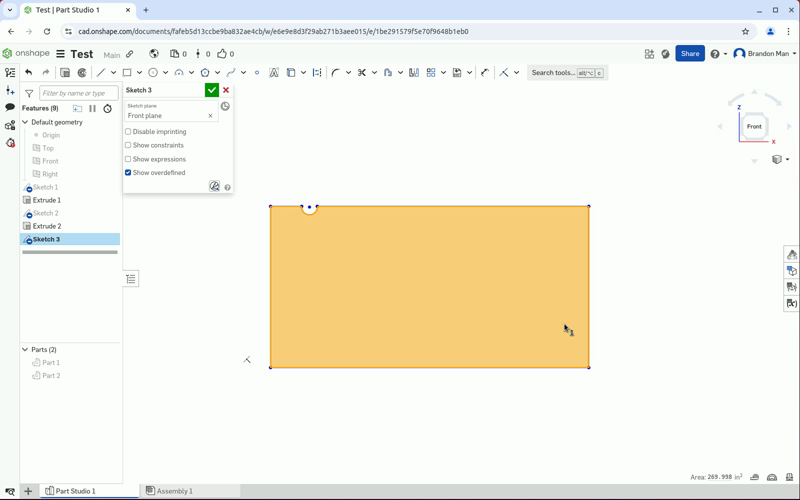
scroll(-6)
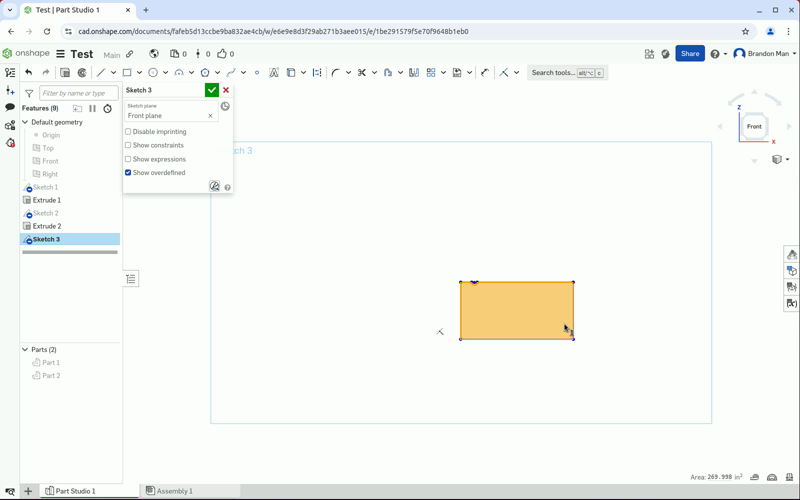
mouse_move(73, 352)
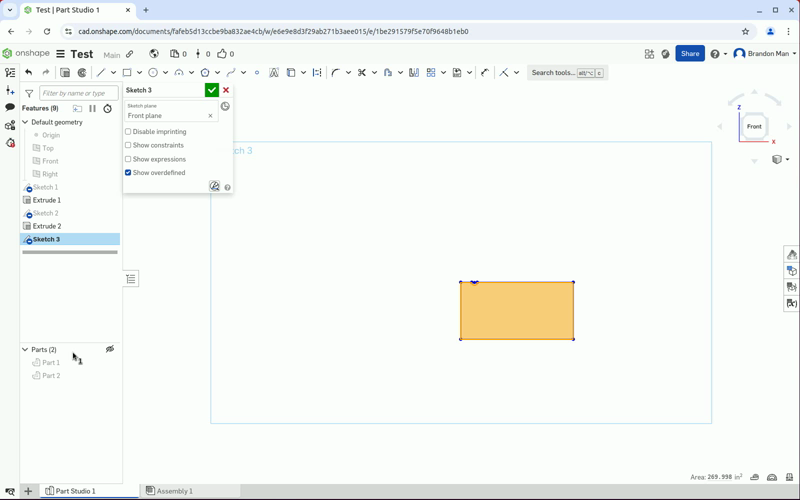
key(shift+y)
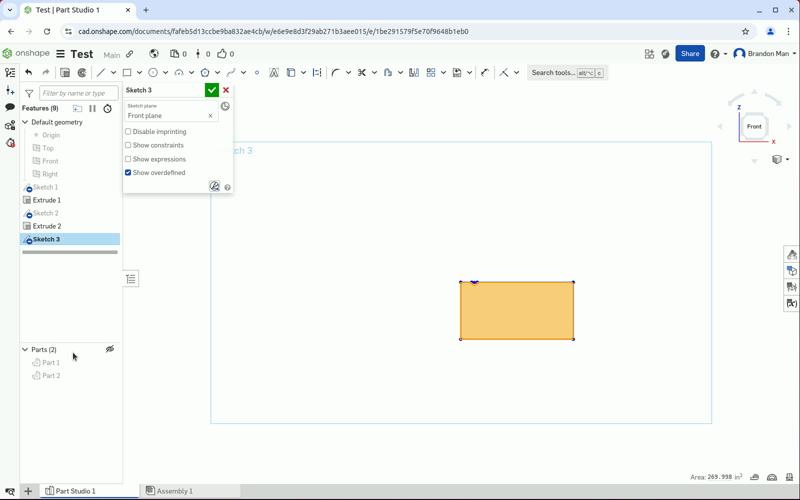
key(shift+e)
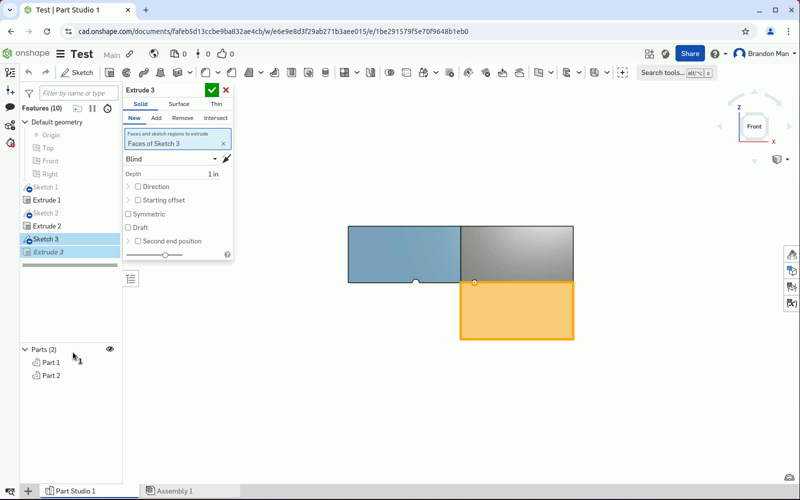
mouse_move(143, 106)
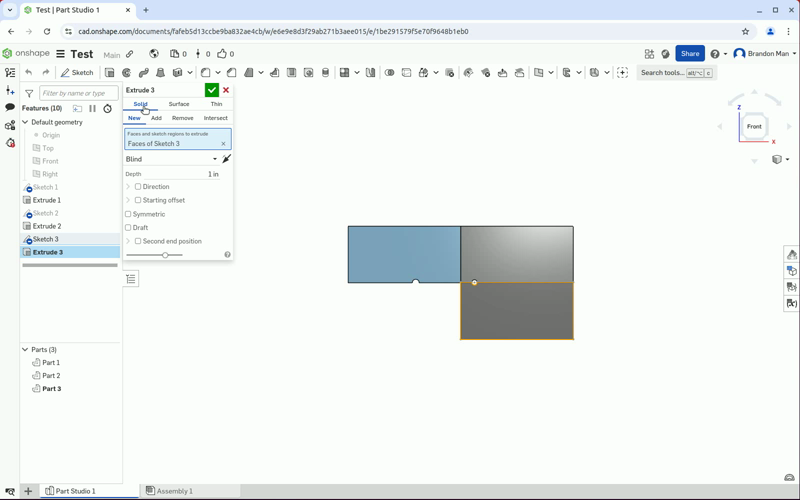
click(143, 106)
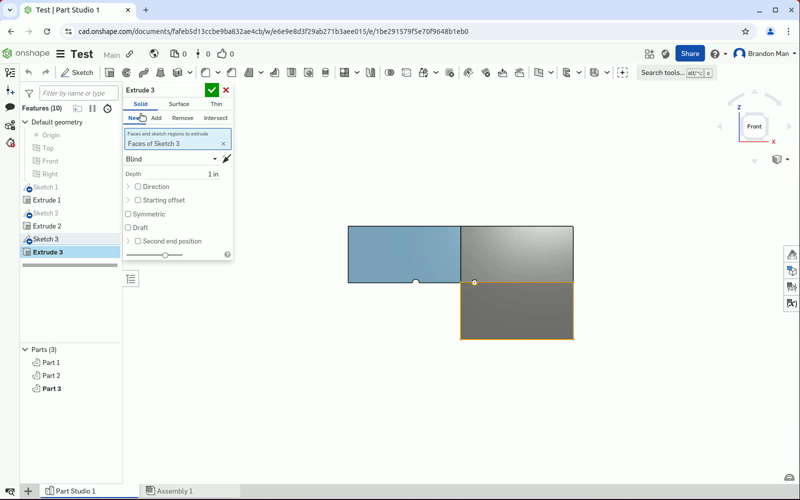
mouse_move(137, 120)
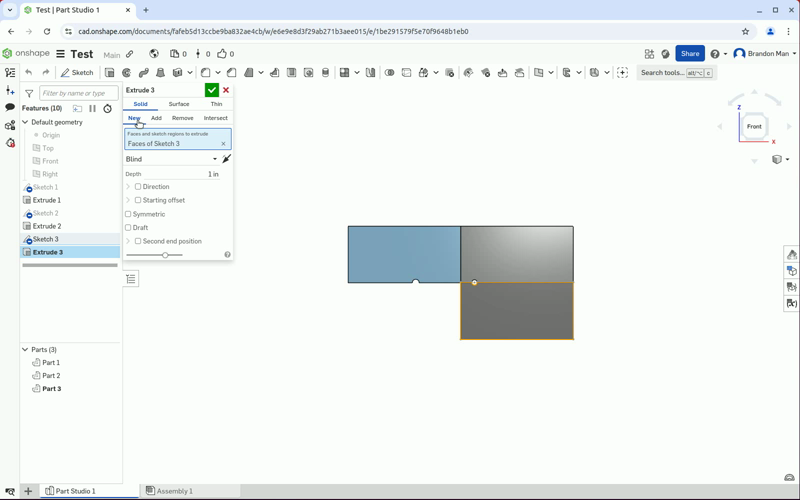
click(137, 120)
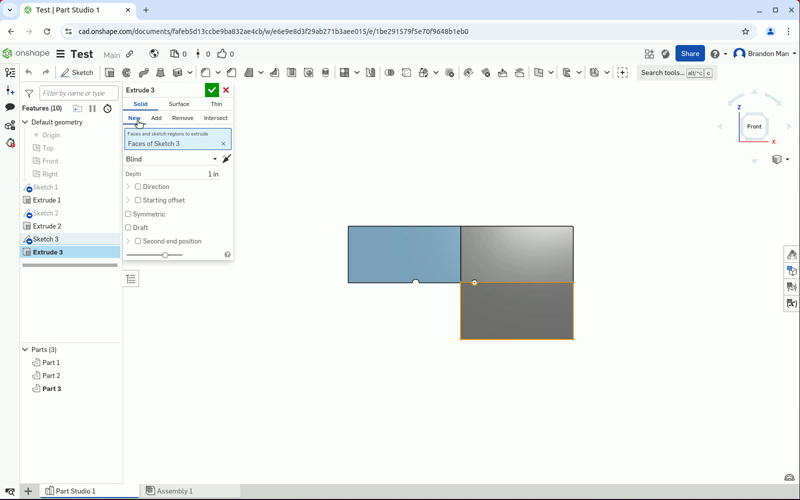
key(tab, 4)
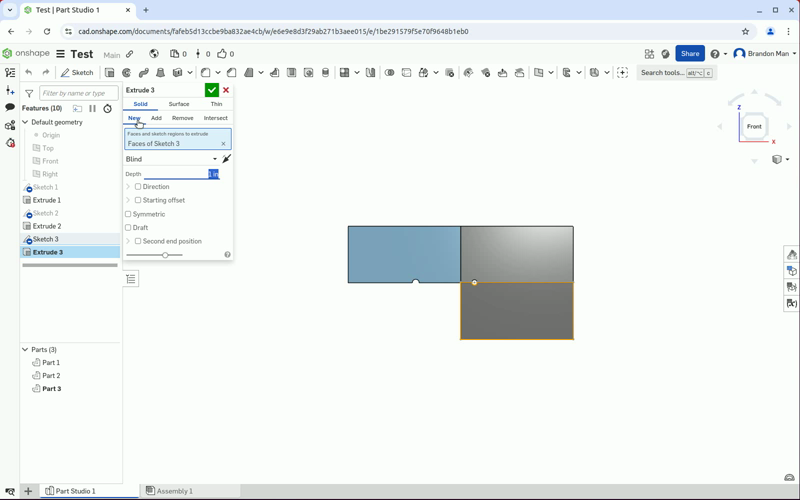
text(4.574)
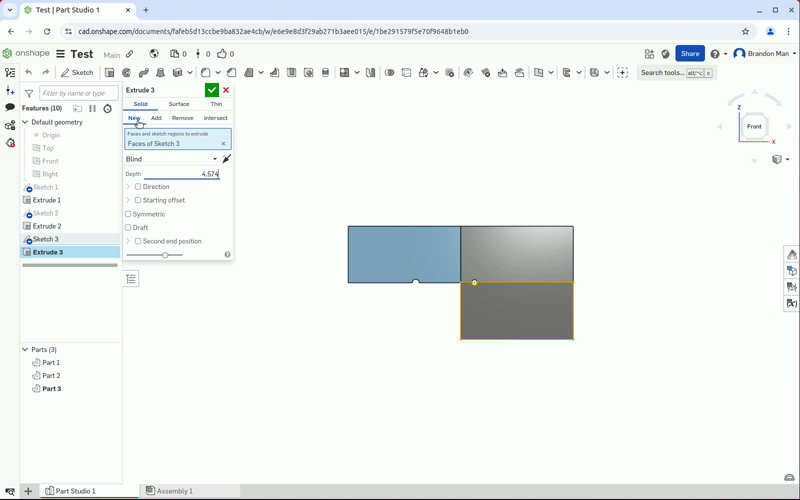
key(enter)
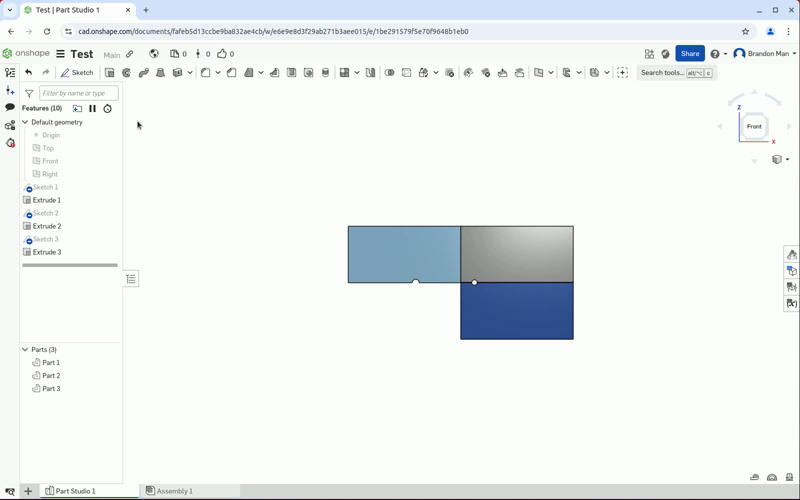
key(shift+h)
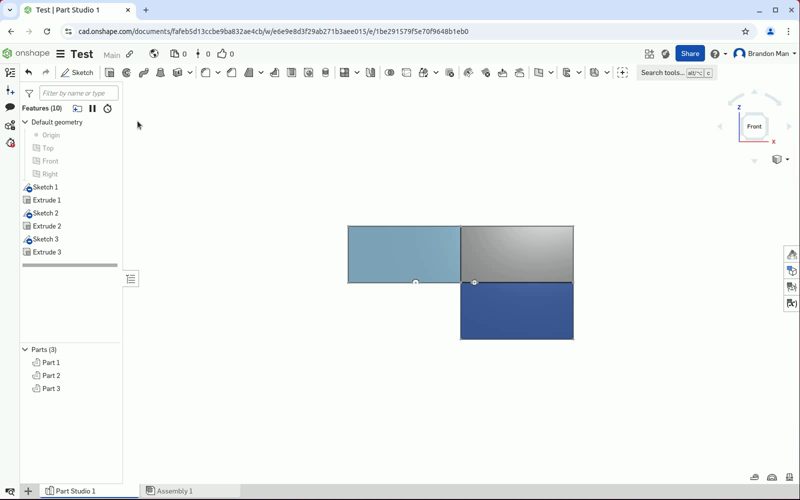
key(shift+h)
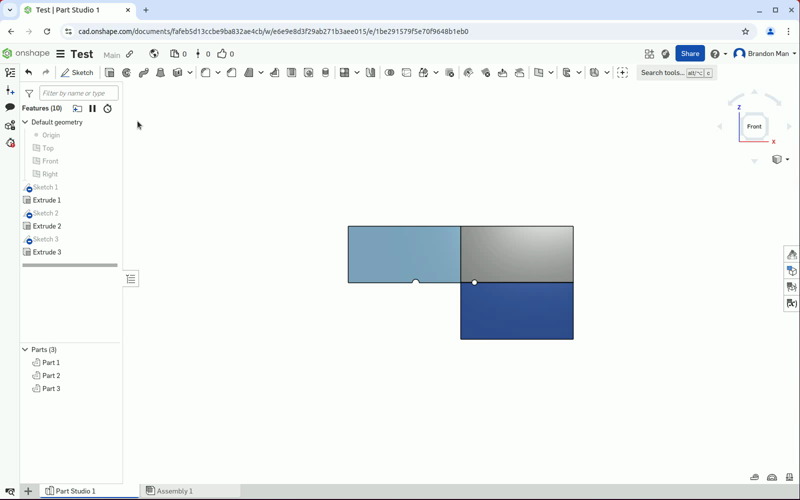
mouse_move(73, 189)
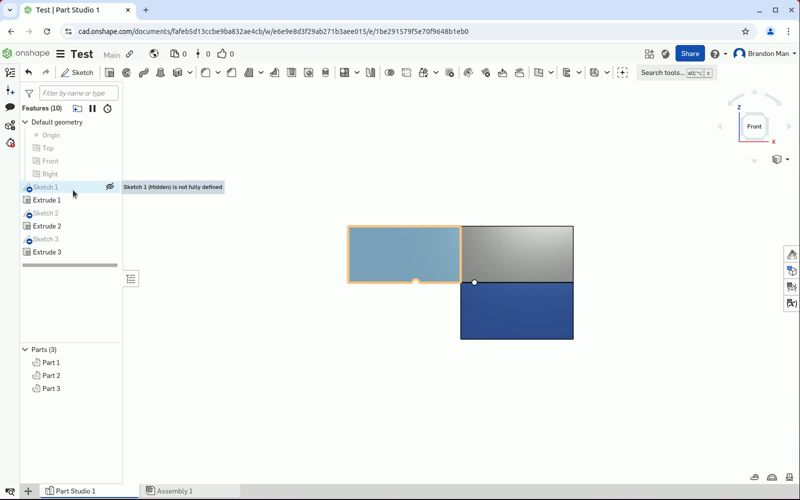
click(73, 189)
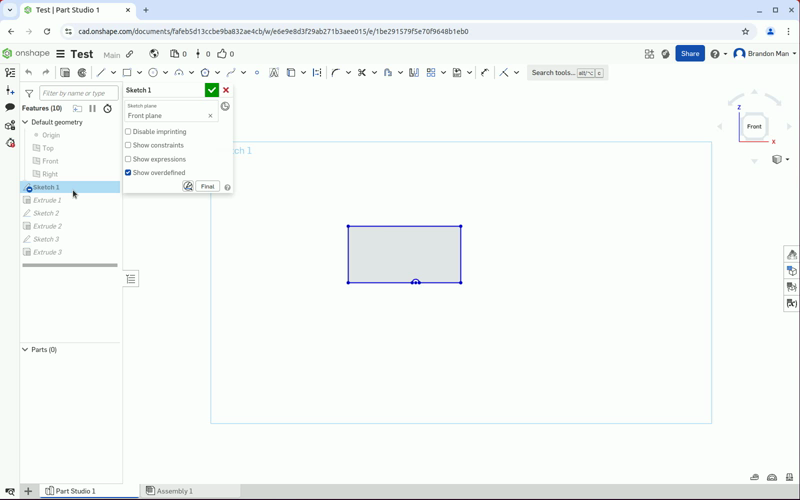
mouse_move(229, 92)
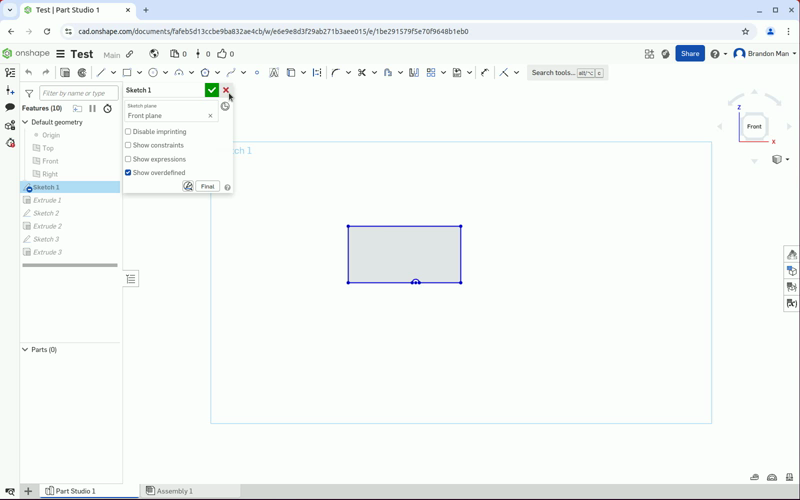
click(229, 92)
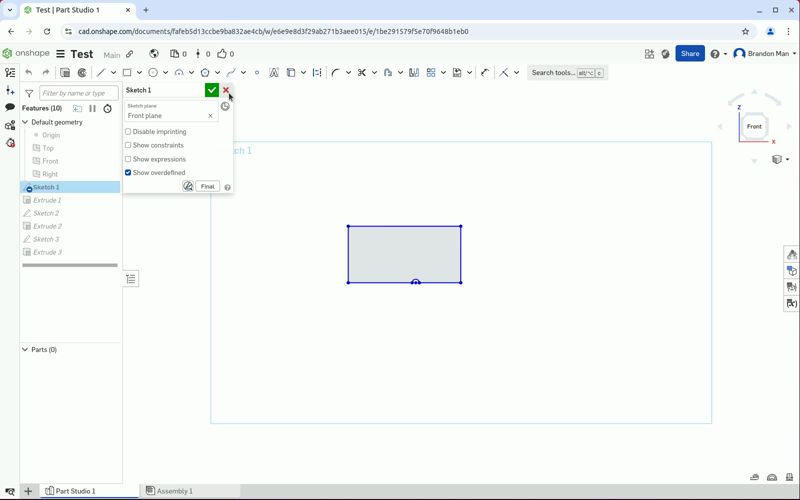
key(shift+s)
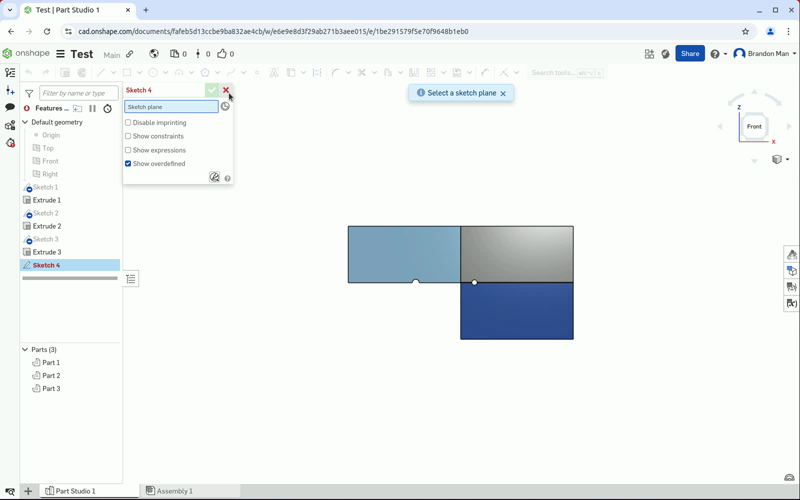
mouse_move(73, 163)
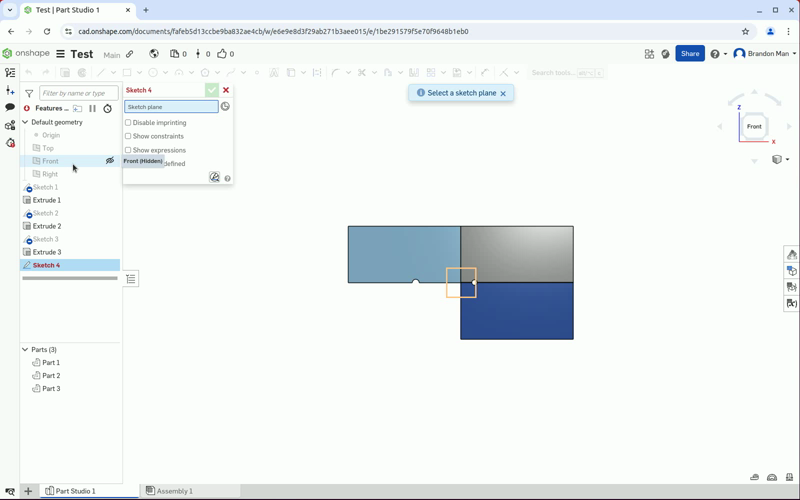
click(73, 163)
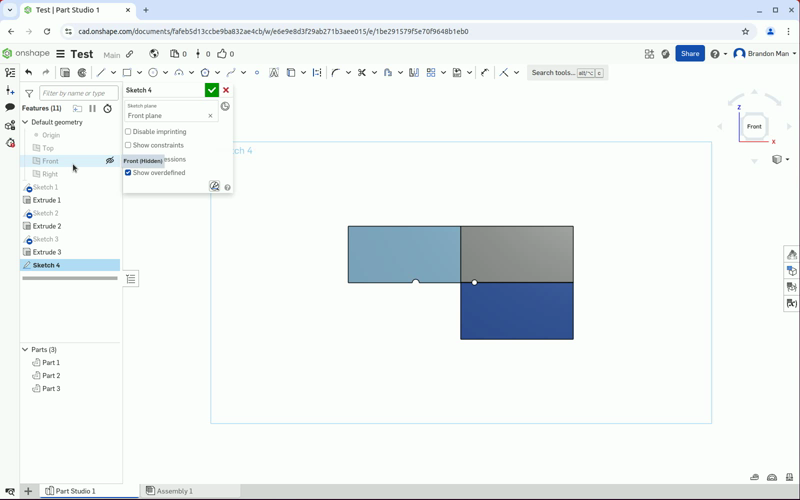
mouse_move(73, 352)
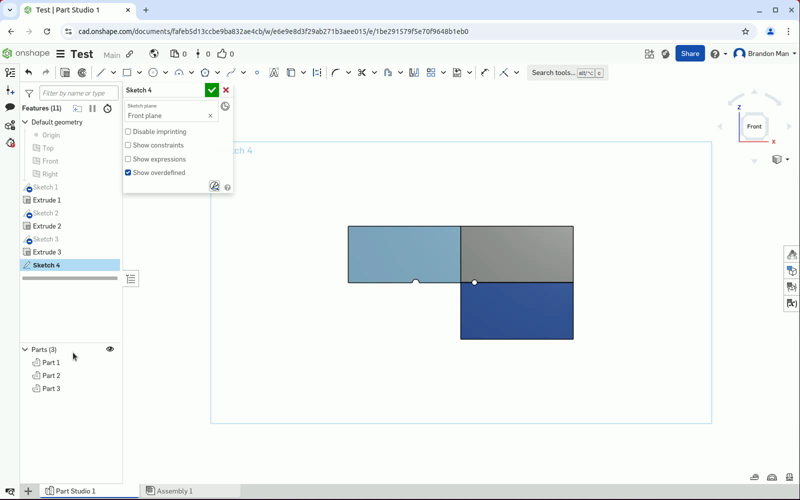
key(y)
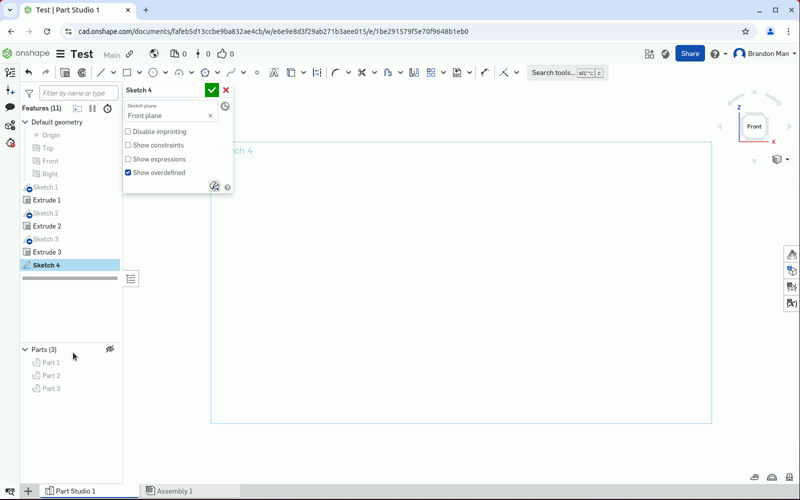
key(l)
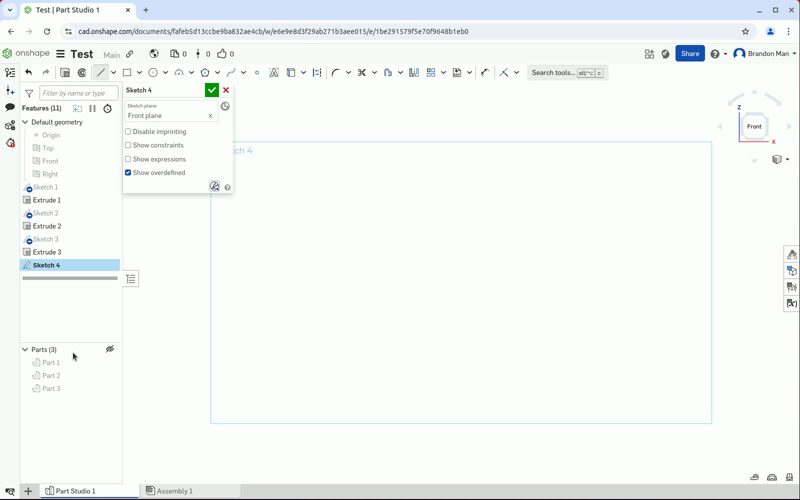
key_down(shift)
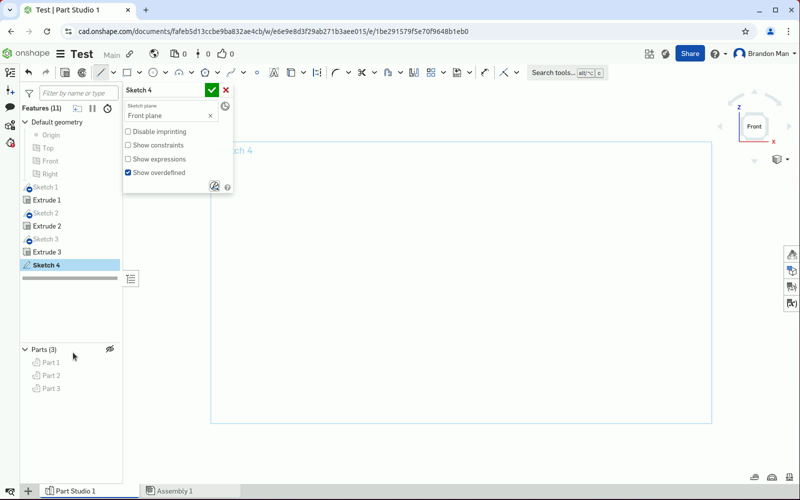
mouse_move(348, 339)
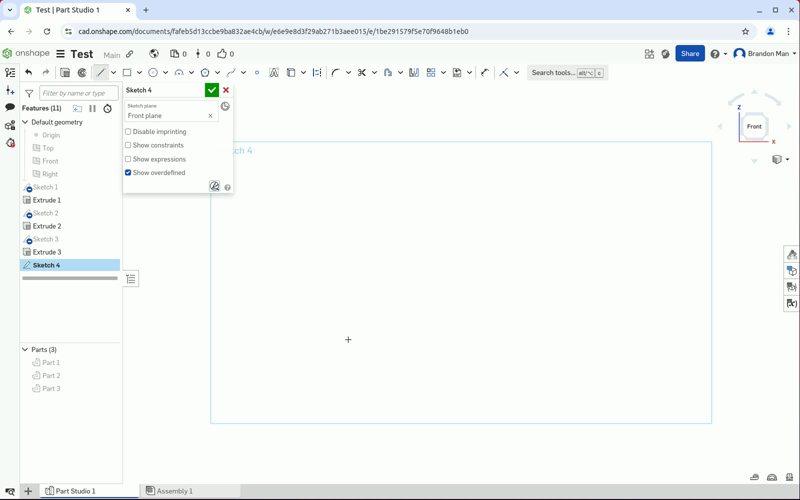
click(348, 339)
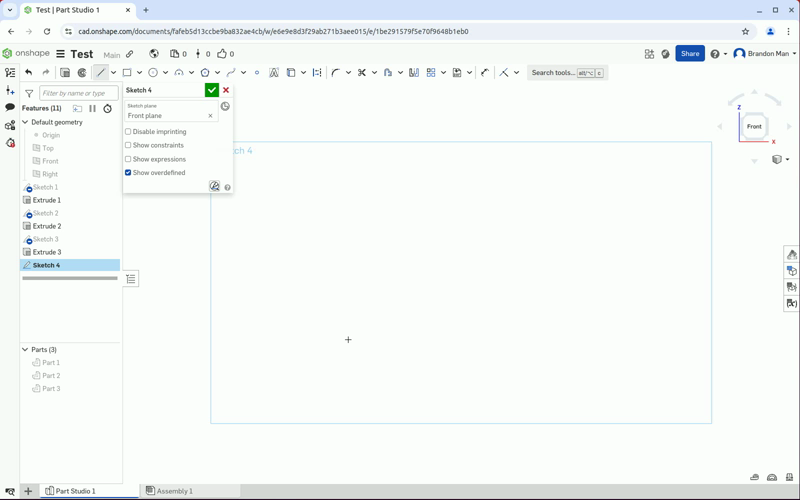
key_up(shift)
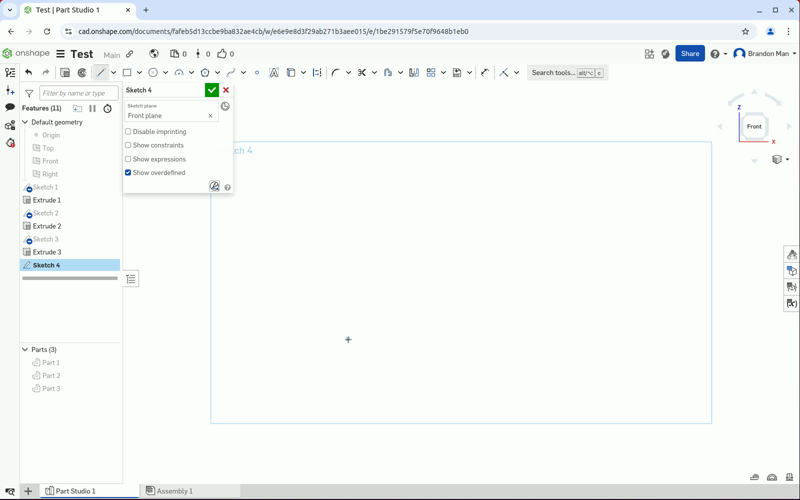
key_down(shift)
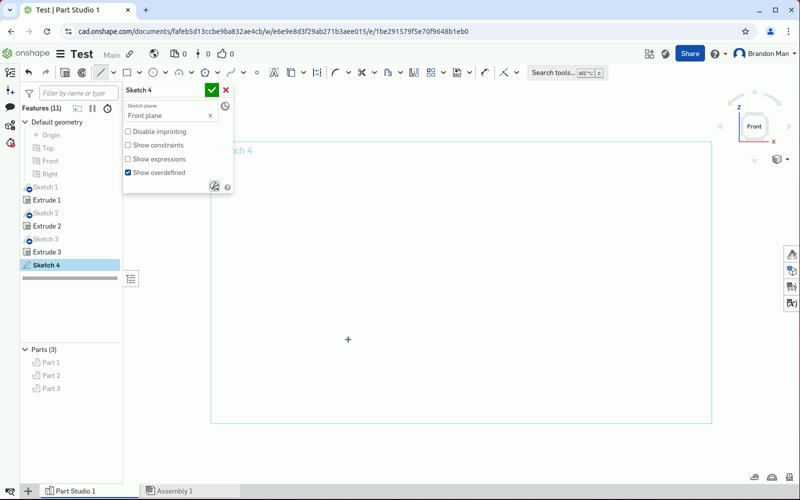
mouse_move(460, 339)
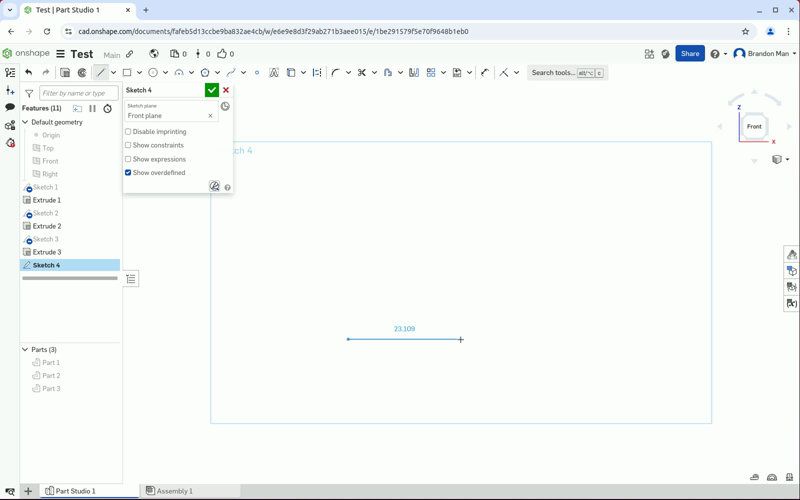
click(460, 339)
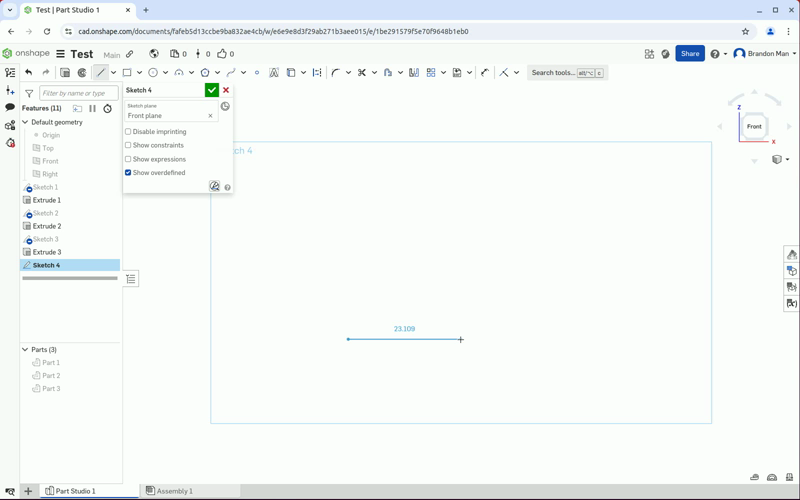
key_up(shift)
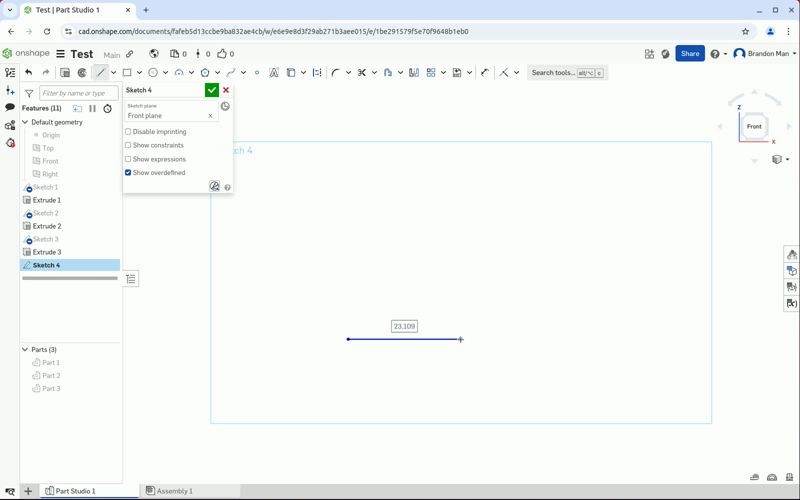
key_down(shift)
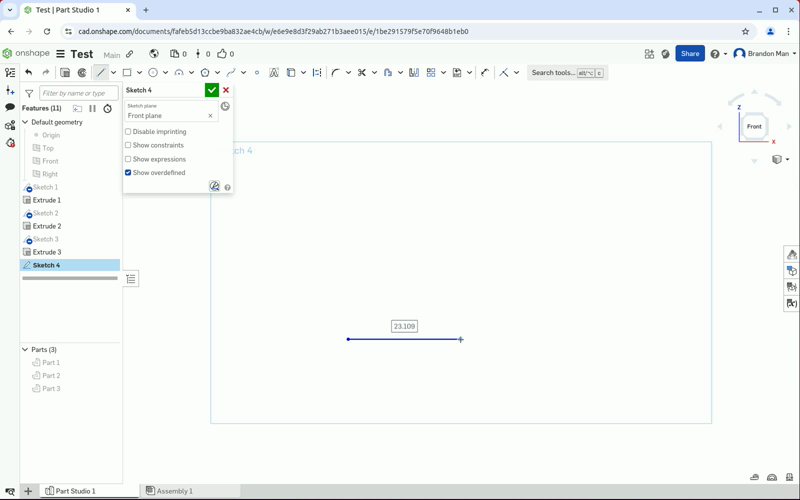
mouse_move(490, 339)
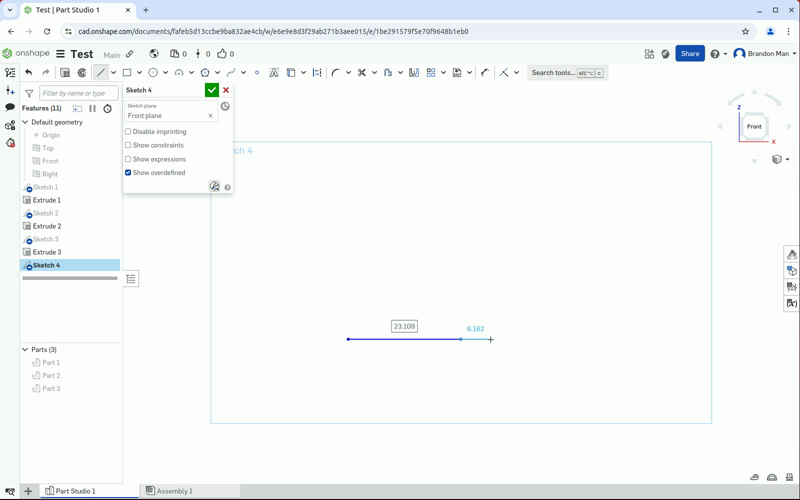
mouse_move(460, 282)
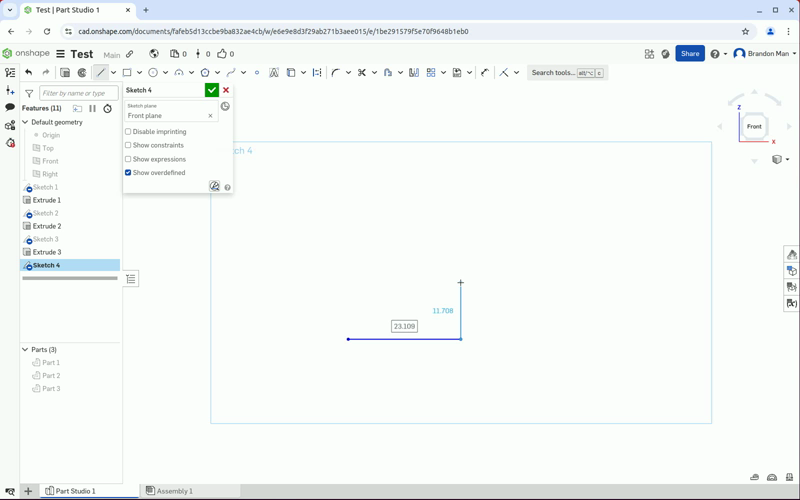
click(460, 282)
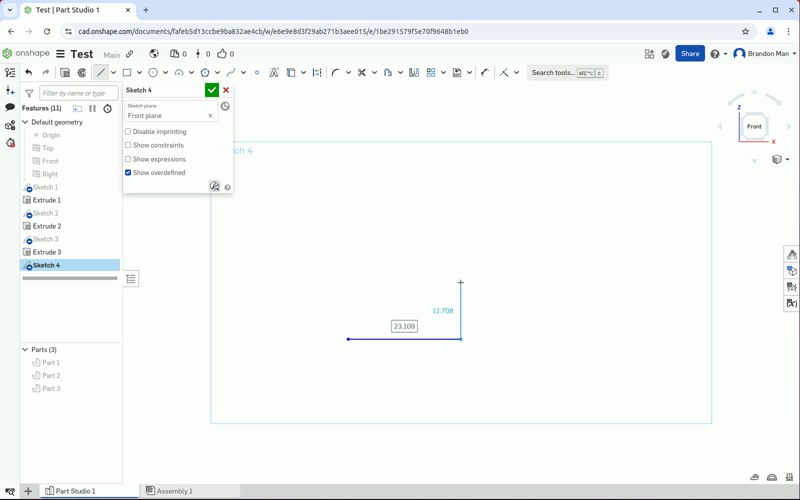
key_up(shift)
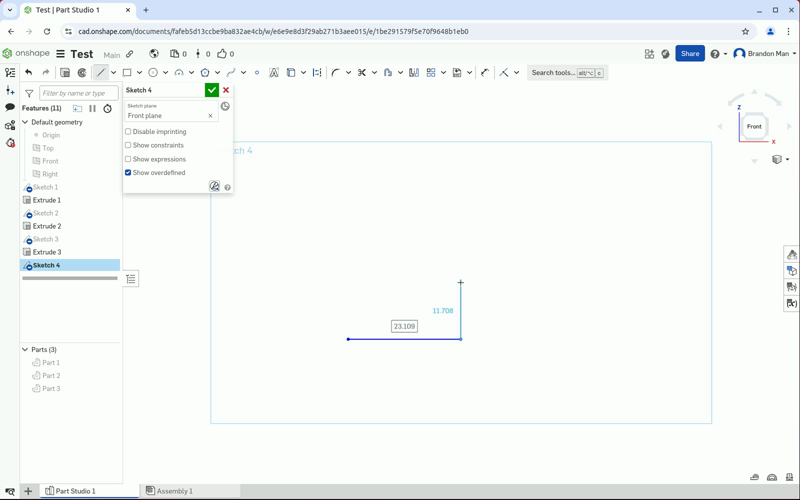
key_down(shift)
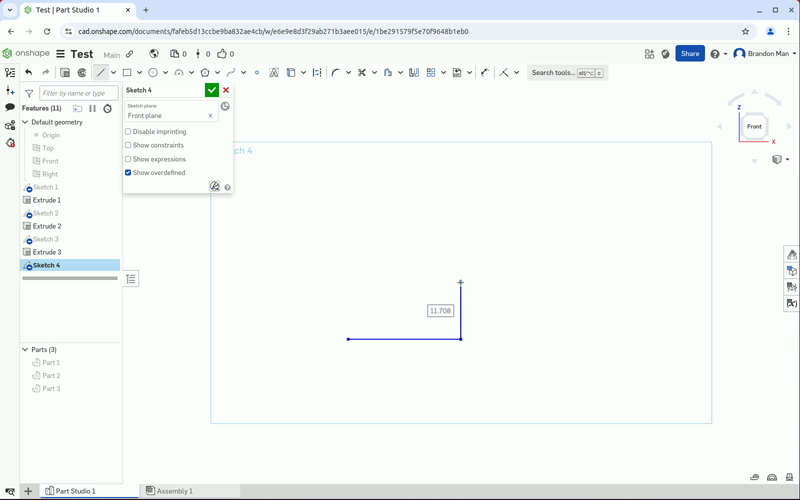
mouse_move(490, 282)
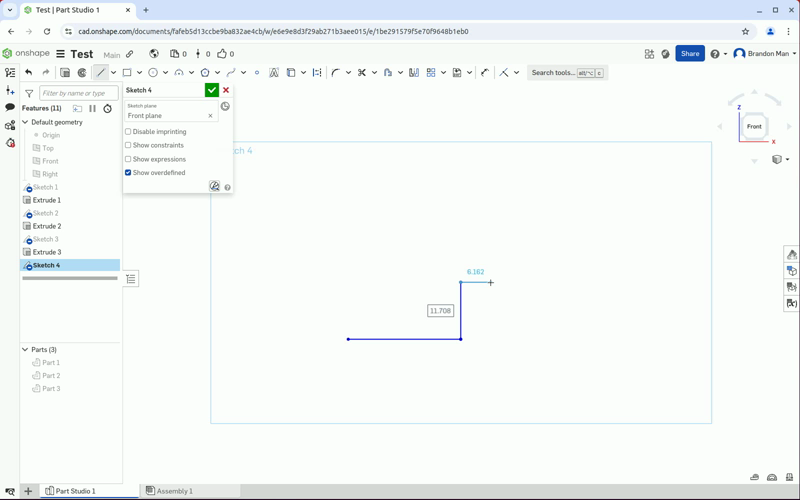
mouse_move(419, 282)
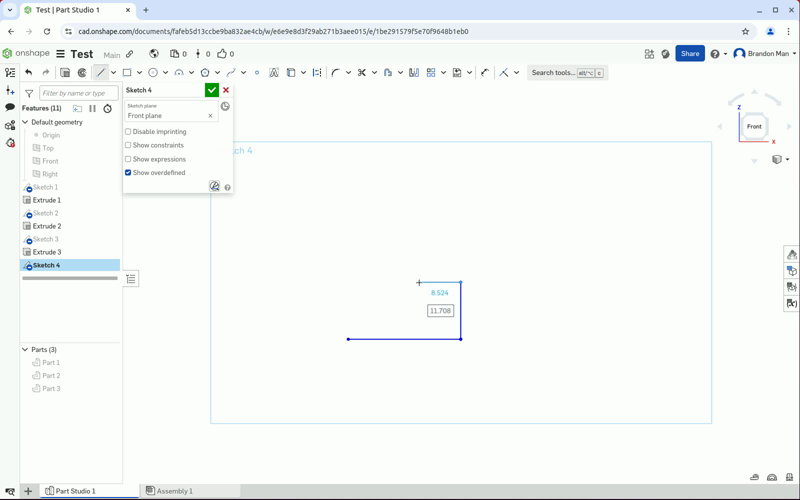
click(419, 282)
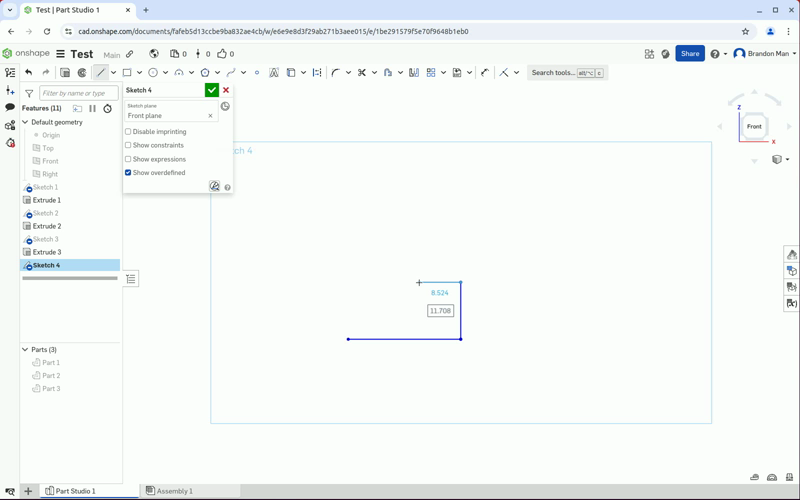
key_up(shift)
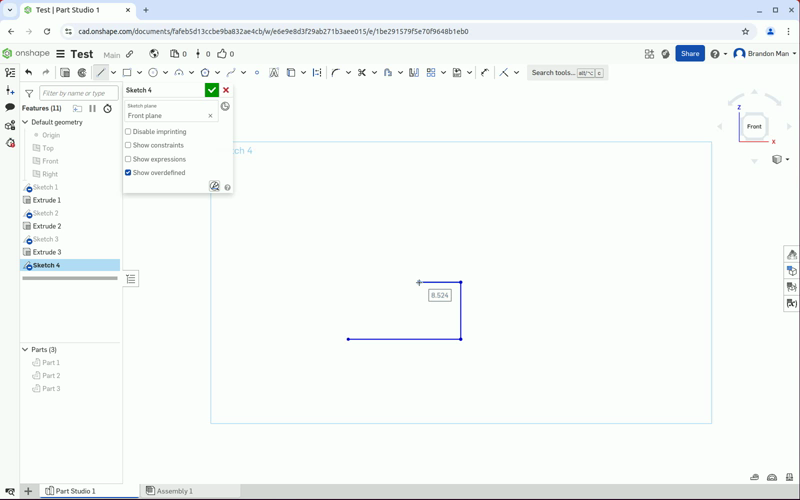
key(esc)
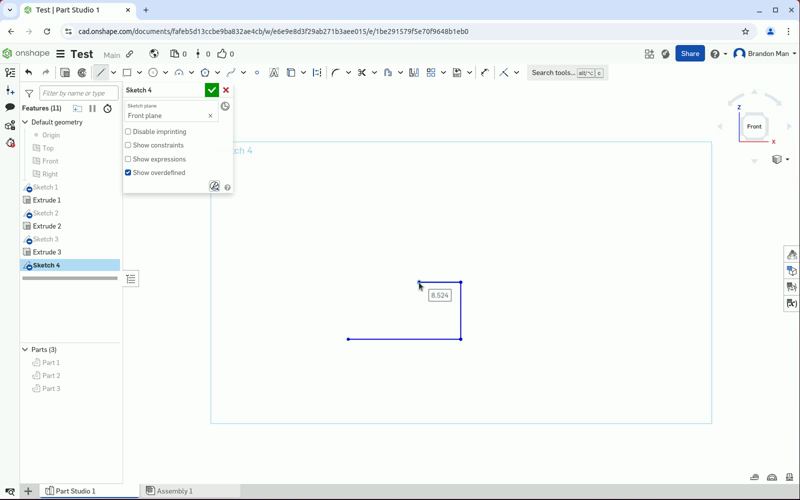
key(a)
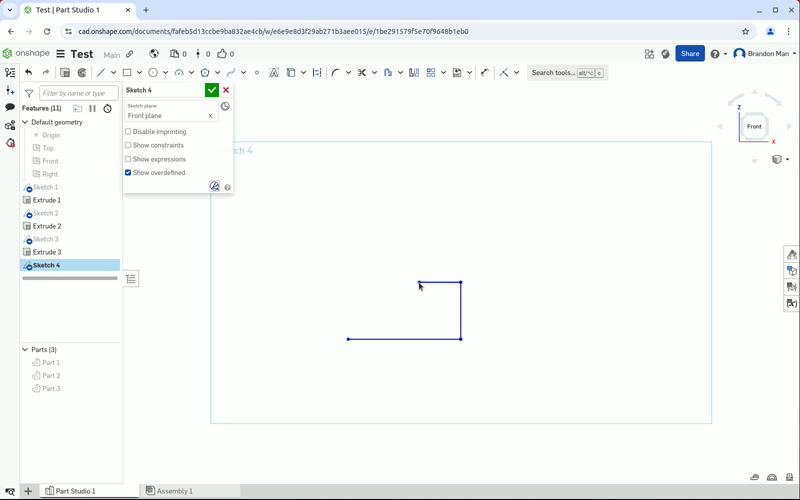
mouse_move(419, 282)
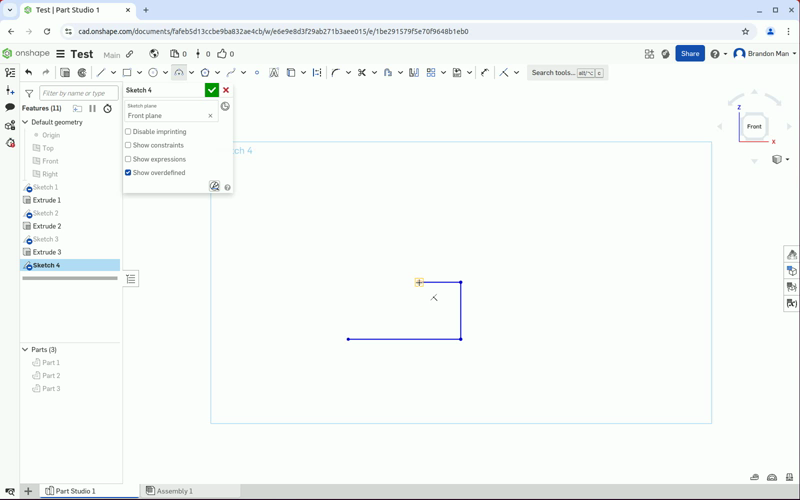
click(419, 282)
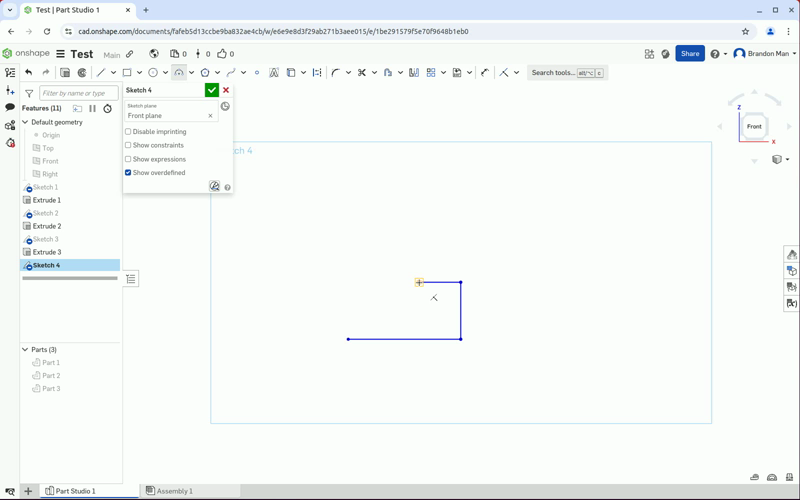
key_down(shift)
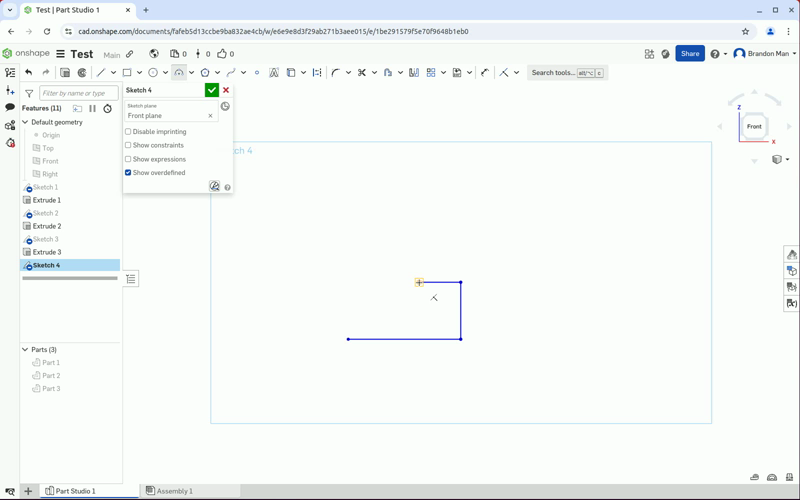
mouse_move(412, 282)
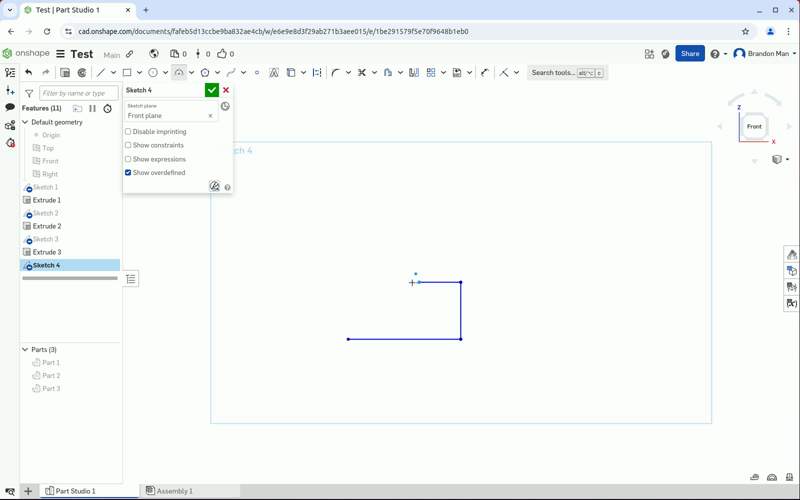
scroll(6)
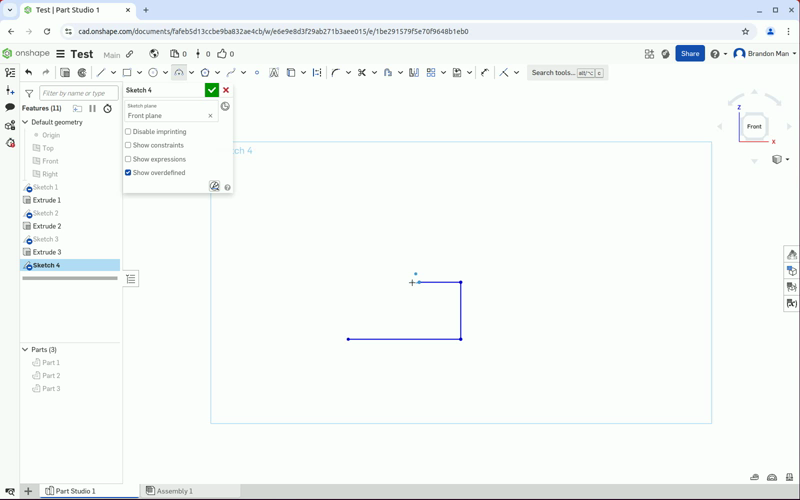
scroll(6)
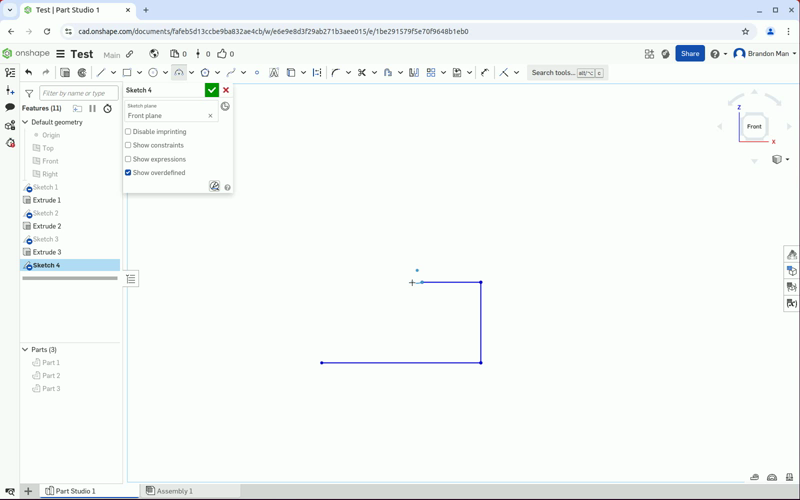
scroll(6)
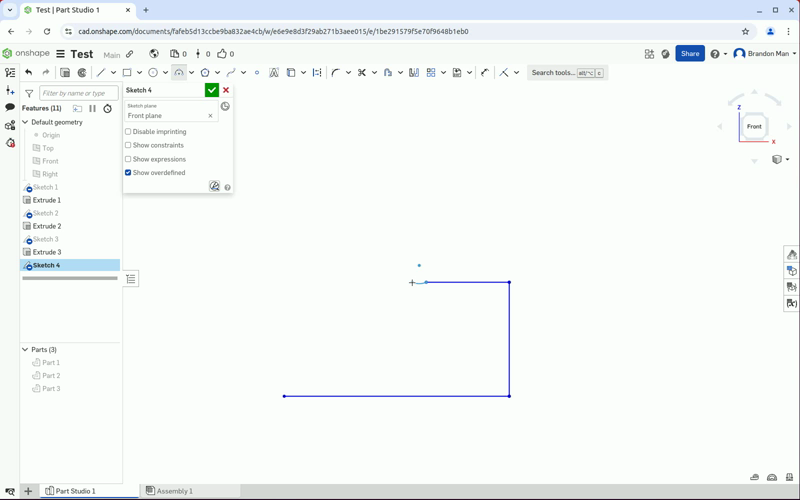
scroll(6)
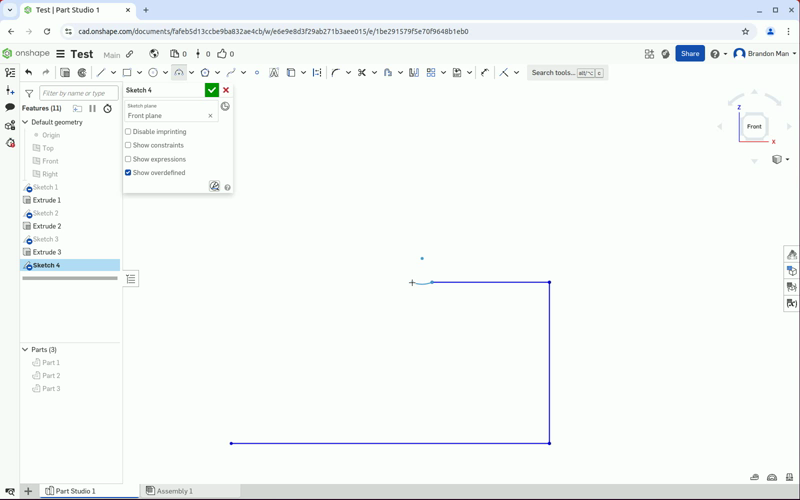
scroll(6)
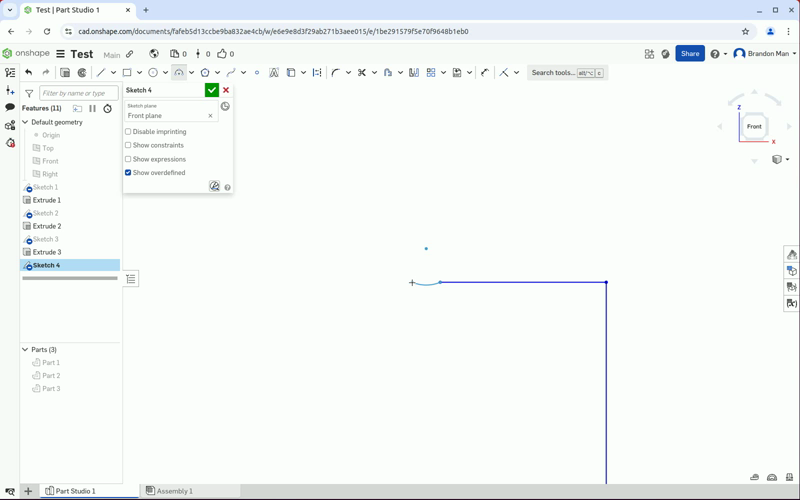
scroll(6)
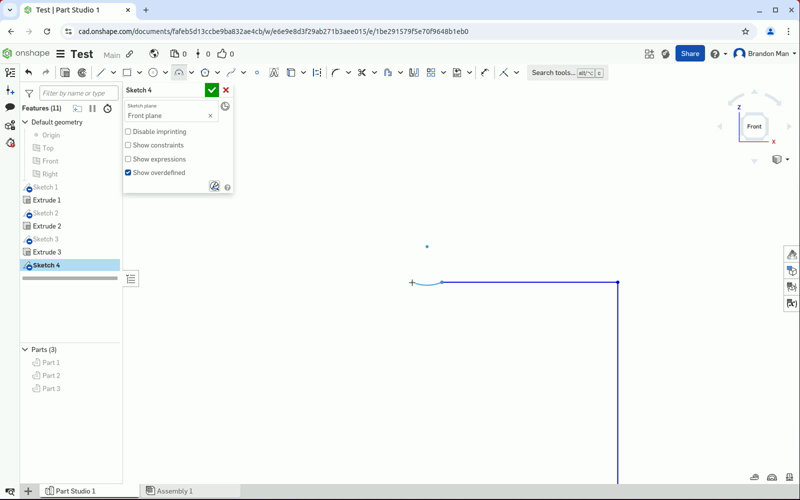
scroll(6)
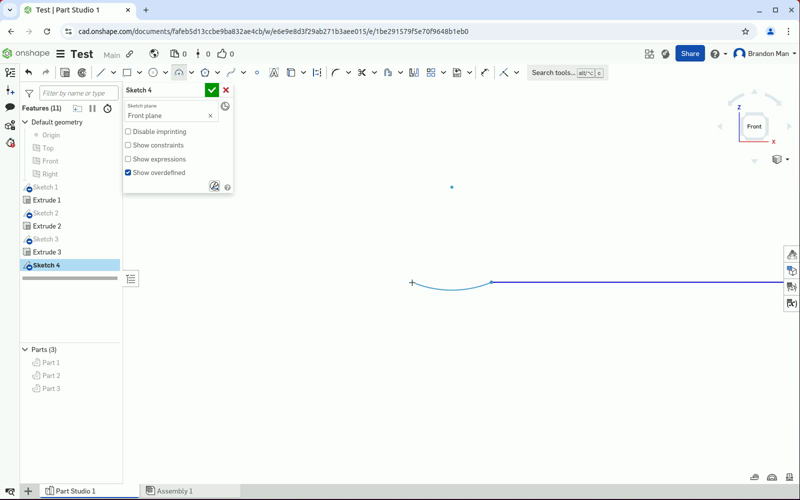
click(412, 282)
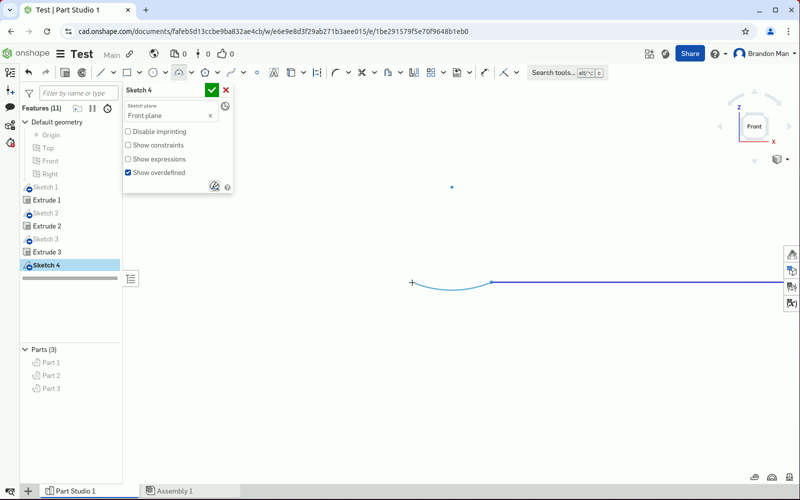
scroll(-6)
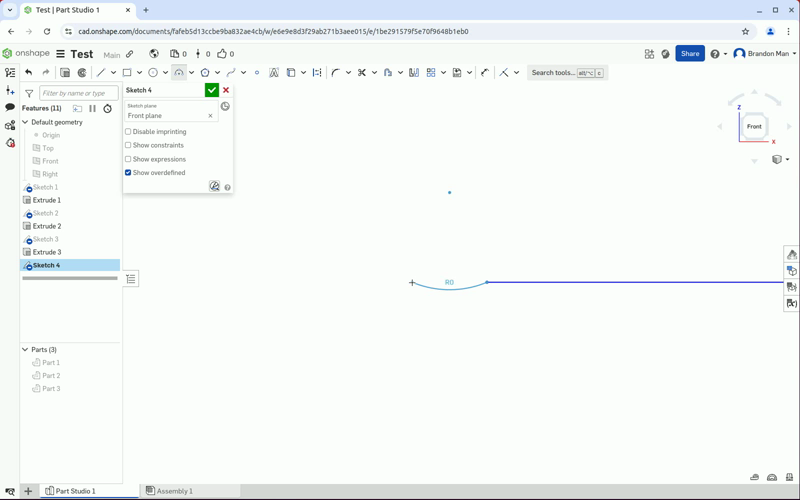
scroll(-6)
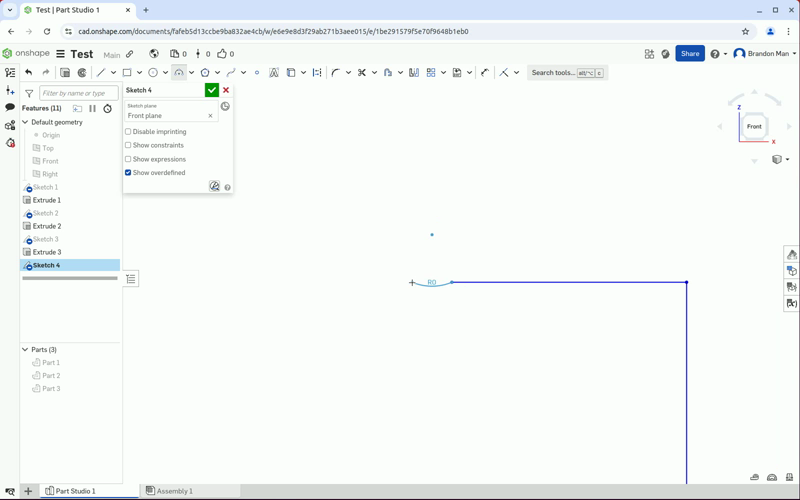
scroll(-6)
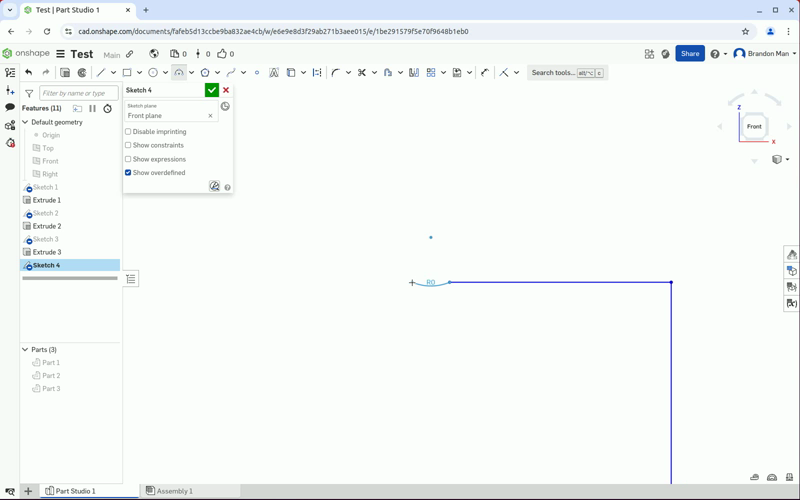
scroll(-6)
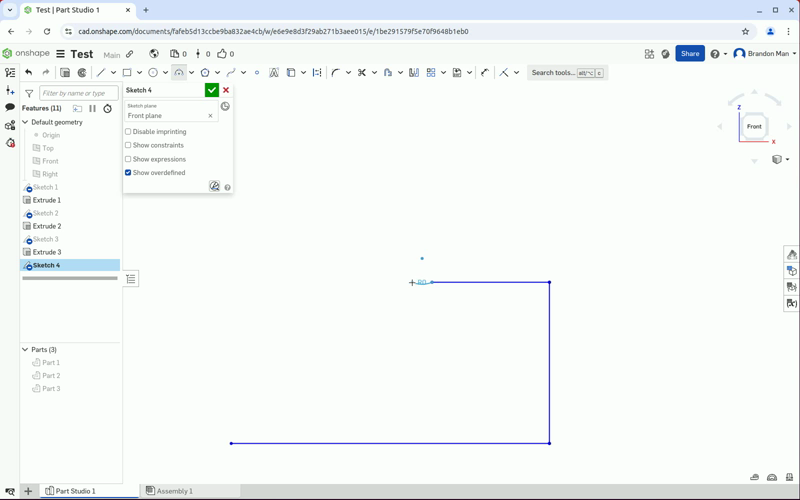
scroll(-6)
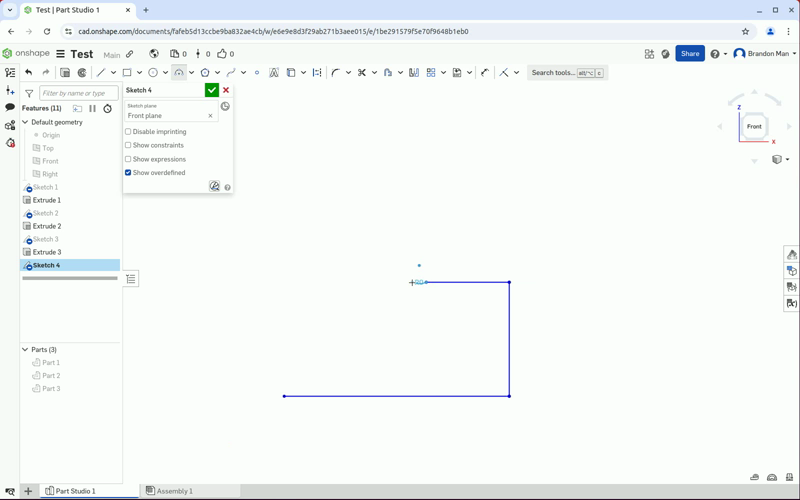
scroll(-6)
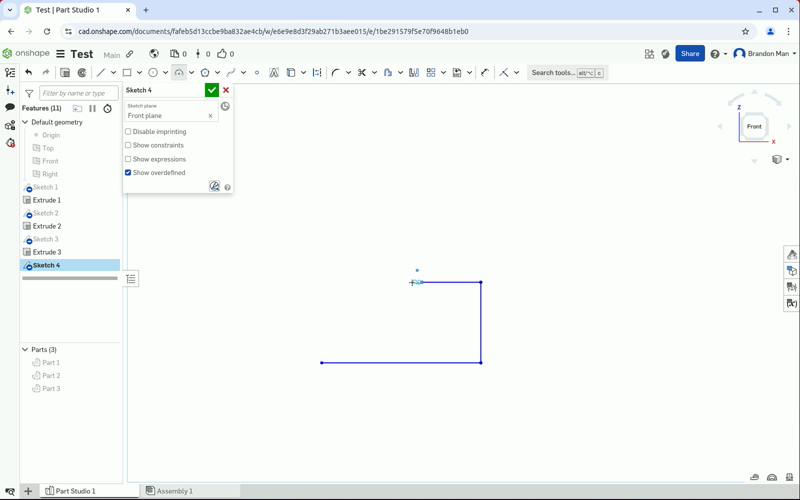
scroll(-6)
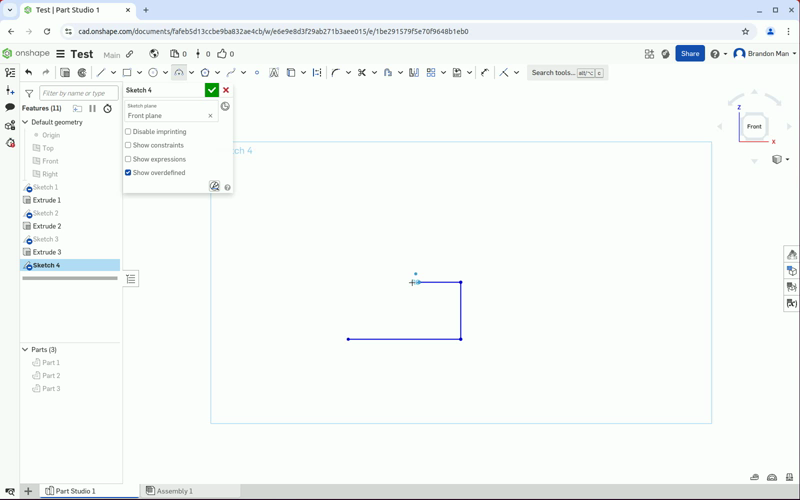
mouse_move(415, 285)
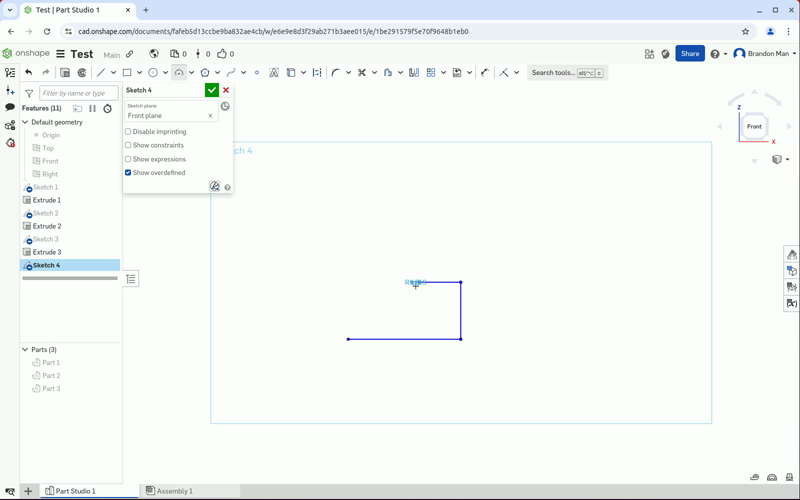
scroll(6)
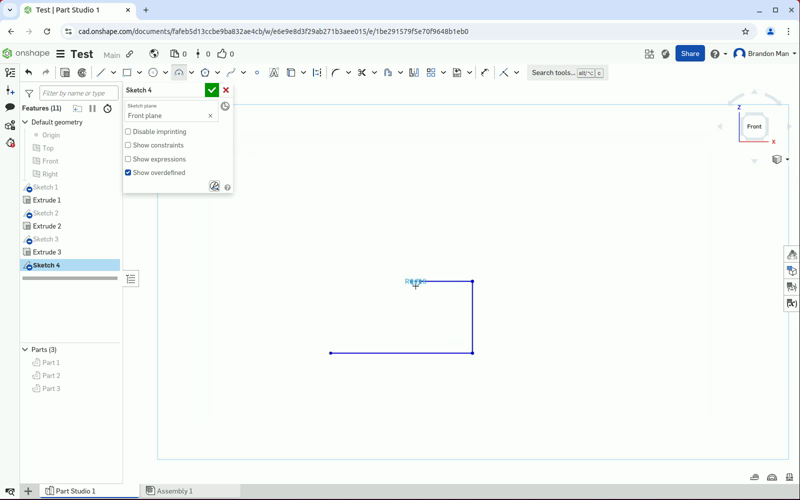
scroll(6)
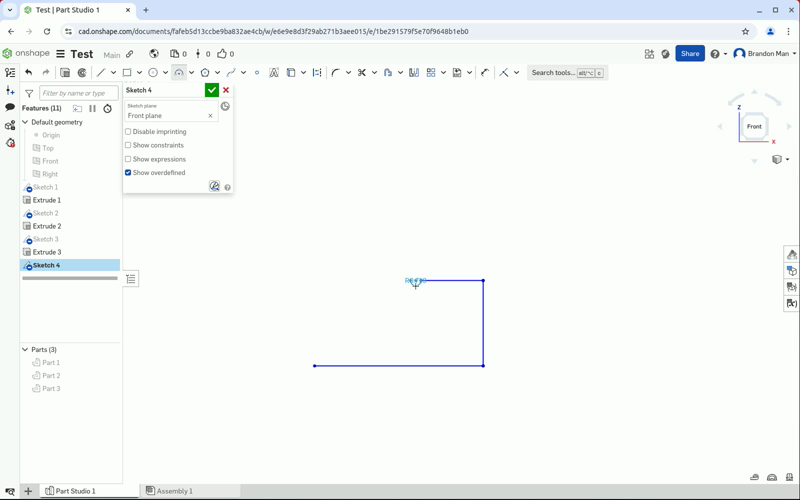
scroll(6)
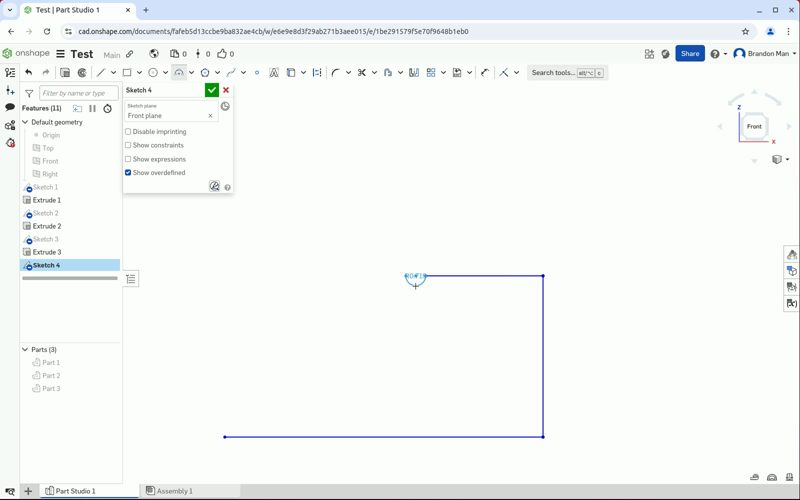
scroll(6)
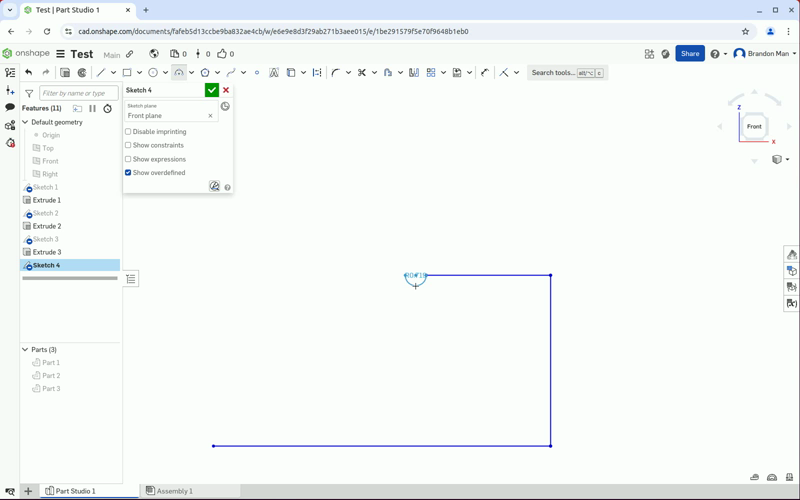
scroll(6)
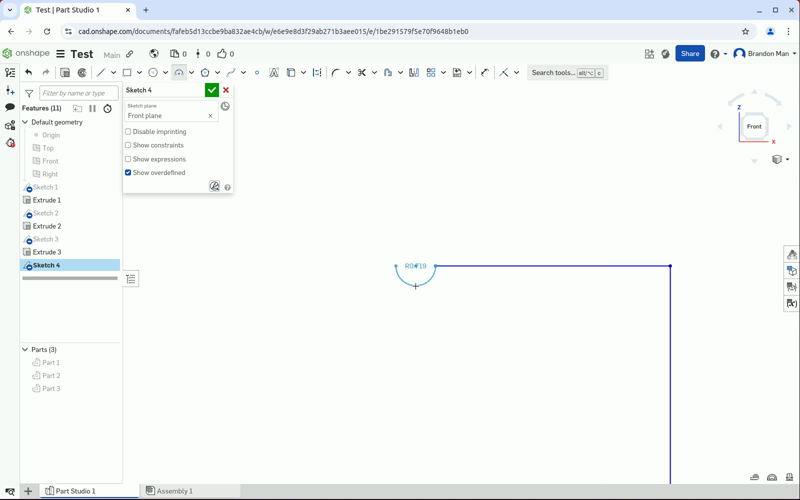
scroll(6)
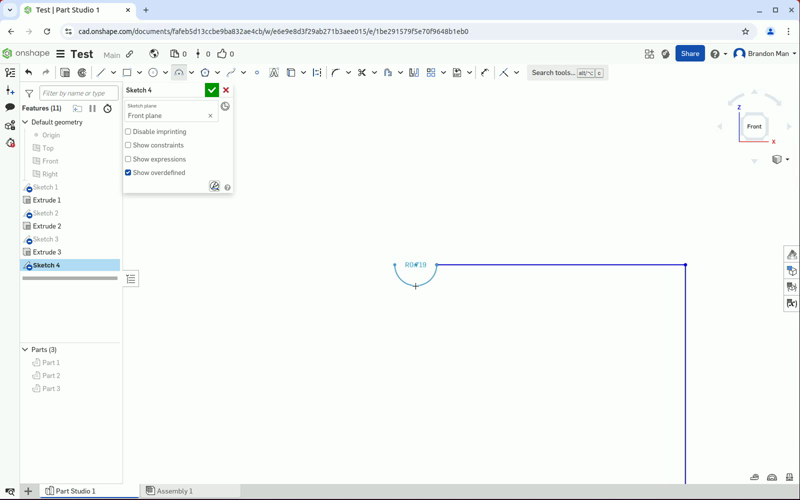
scroll(6)
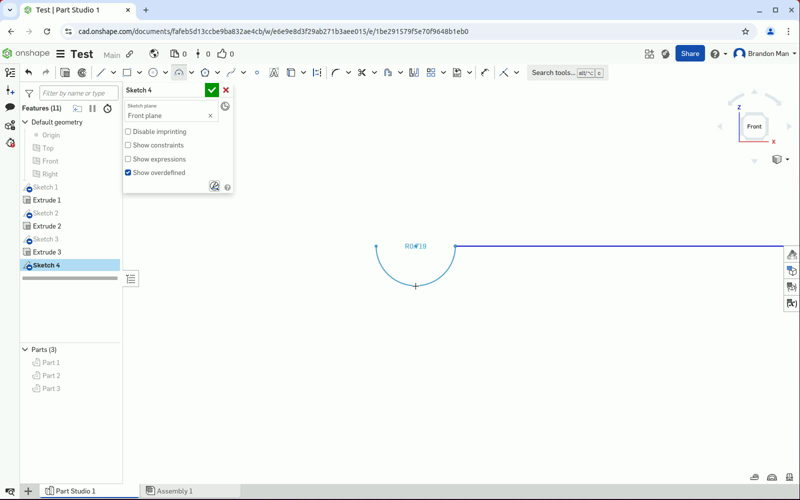
click(415, 285)
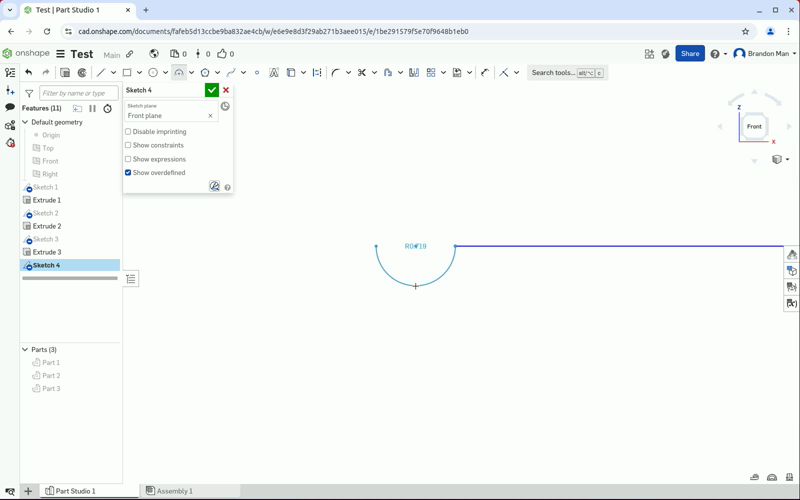
scroll(-6)
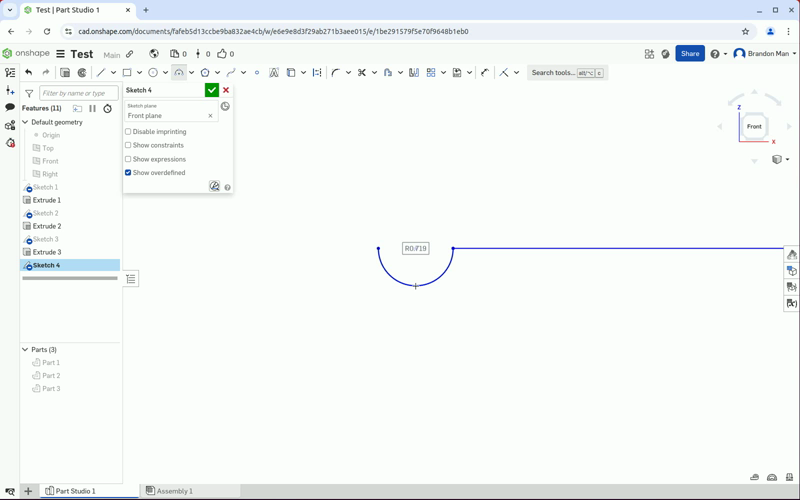
scroll(-6)
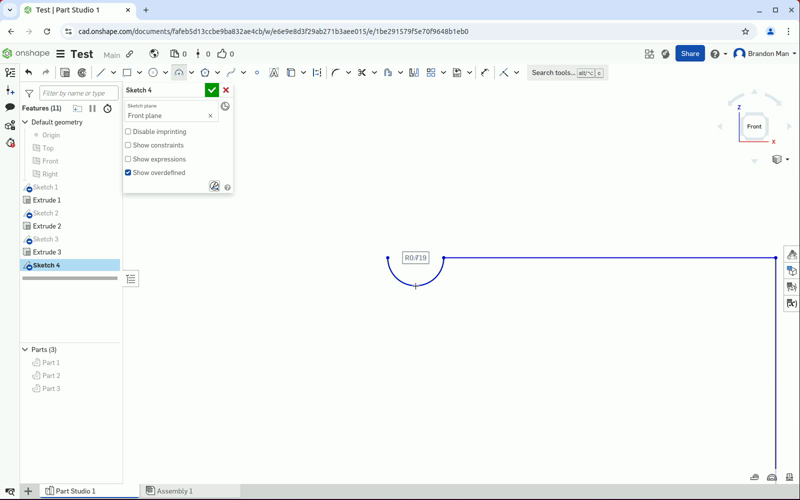
scroll(-6)
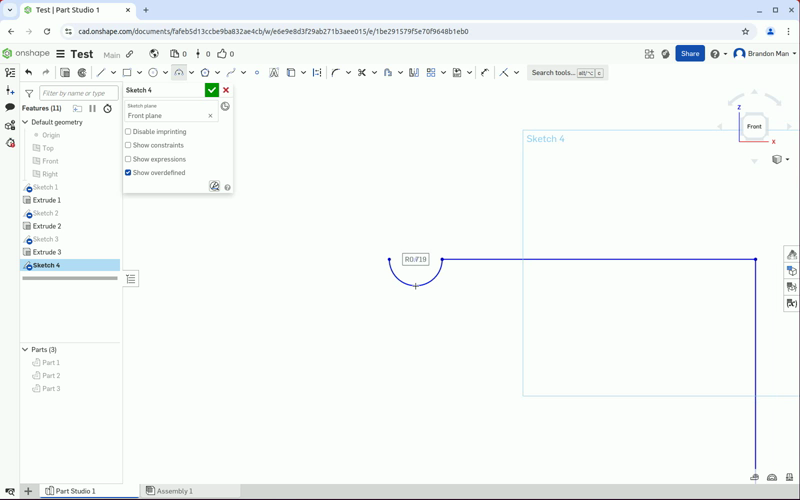
scroll(-6)
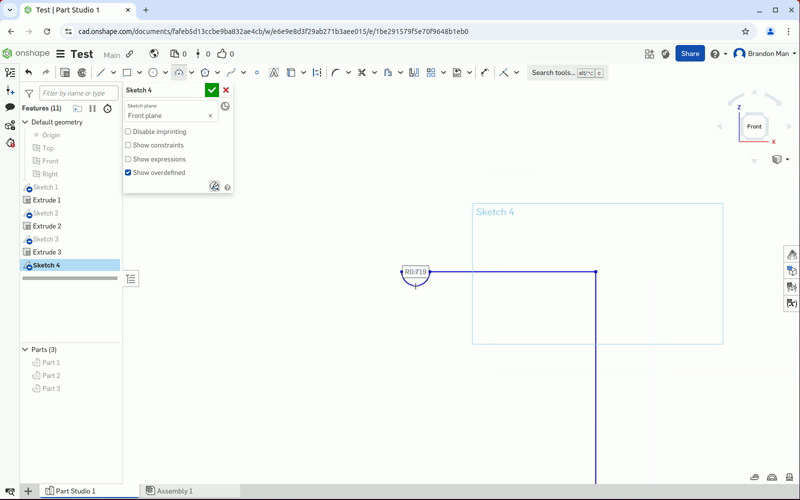
scroll(-6)
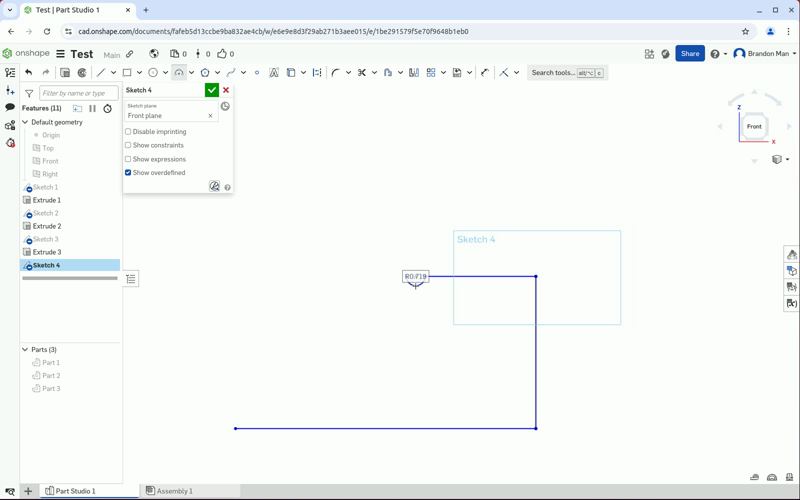
scroll(-6)
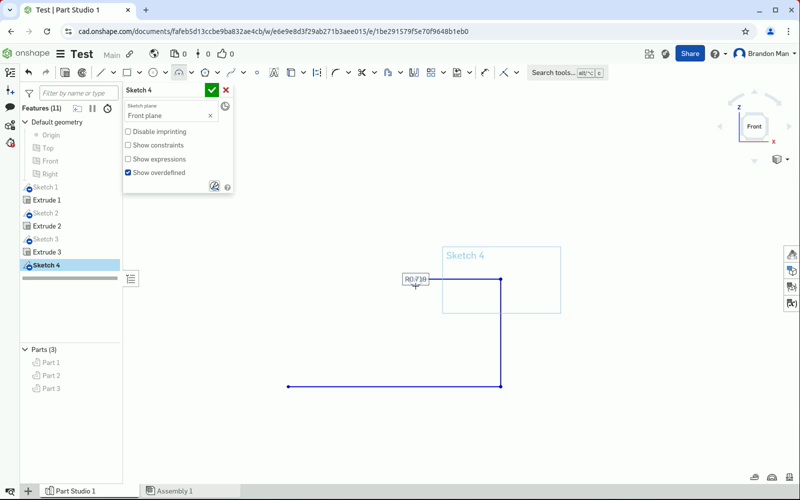
scroll(-6)
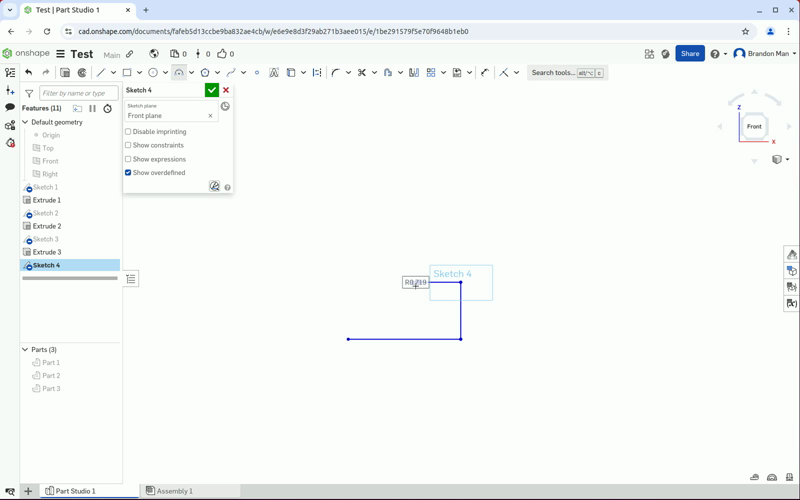
key_up(shift)
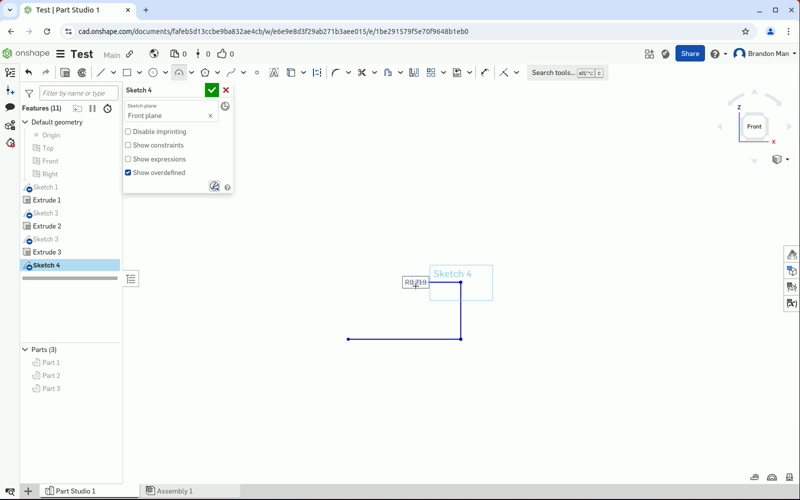
key(esc)
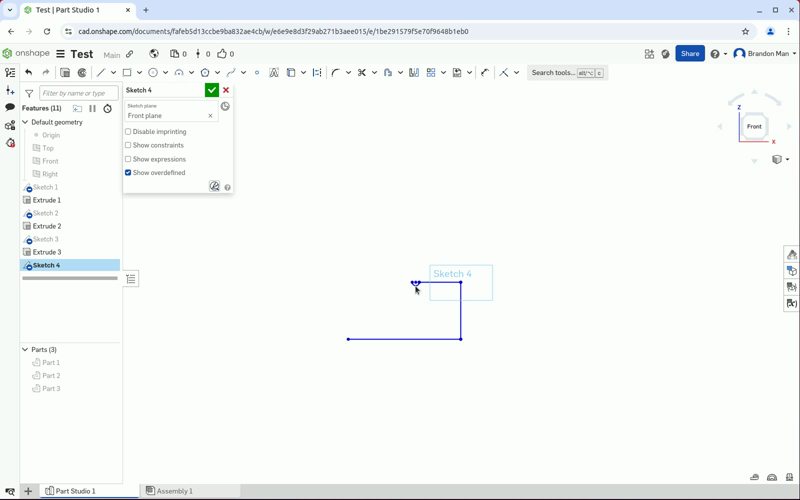
key(l)
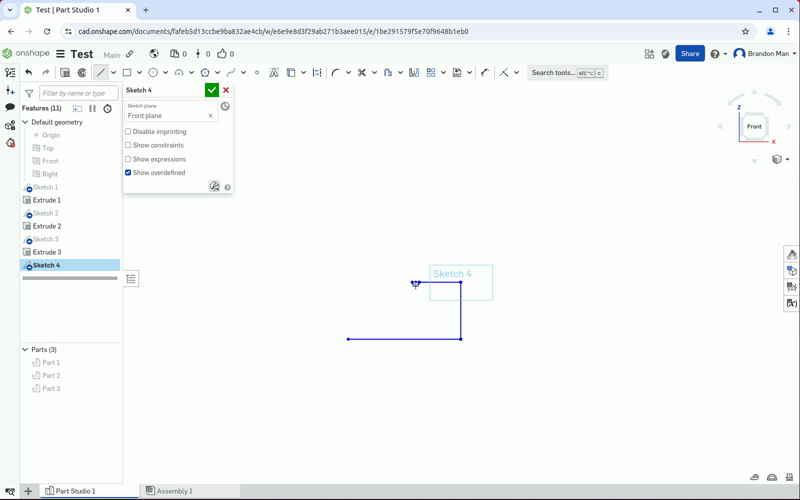
mouse_move(412, 282)
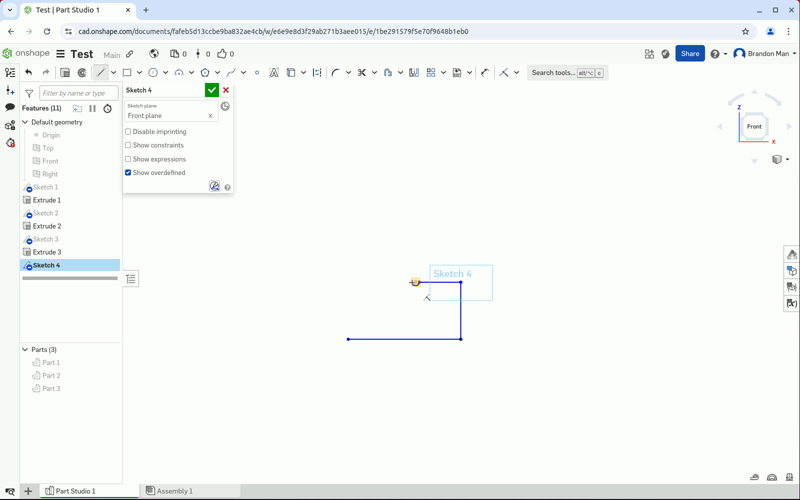
scroll(6)
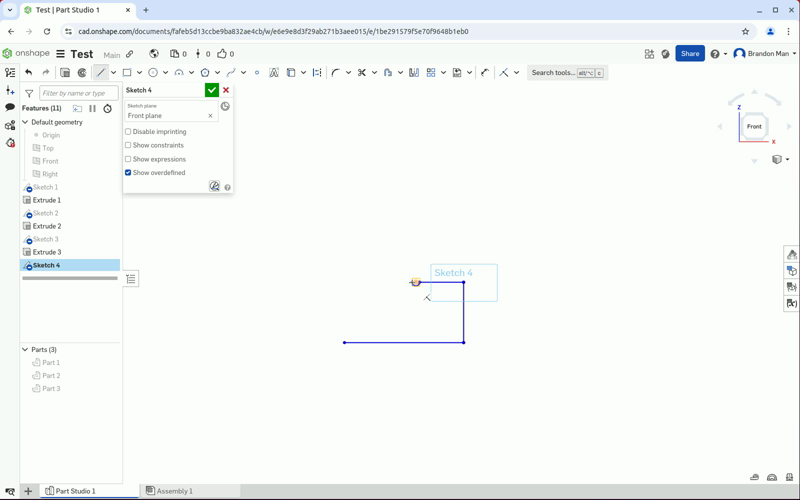
scroll(6)
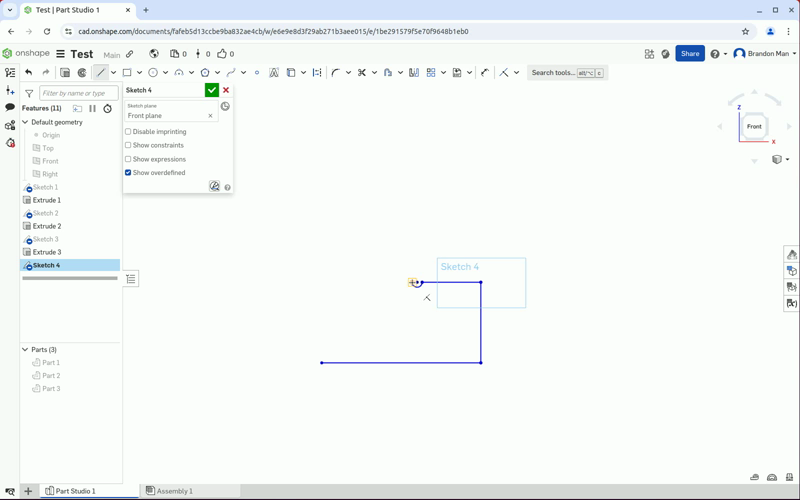
scroll(6)
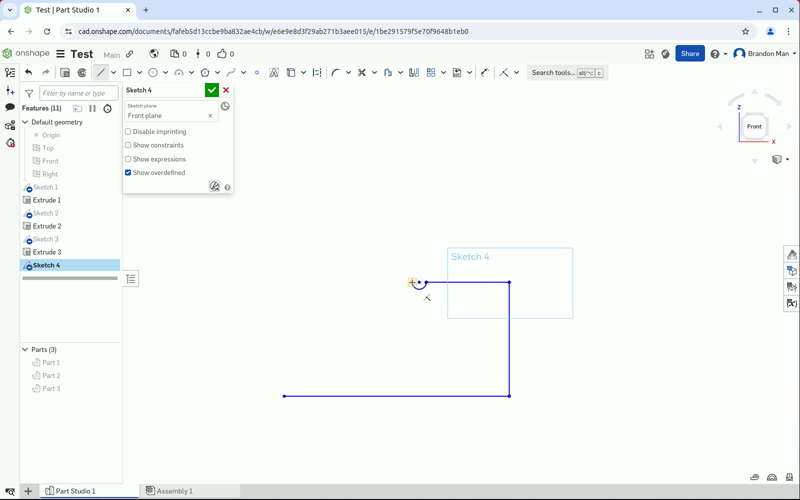
scroll(6)
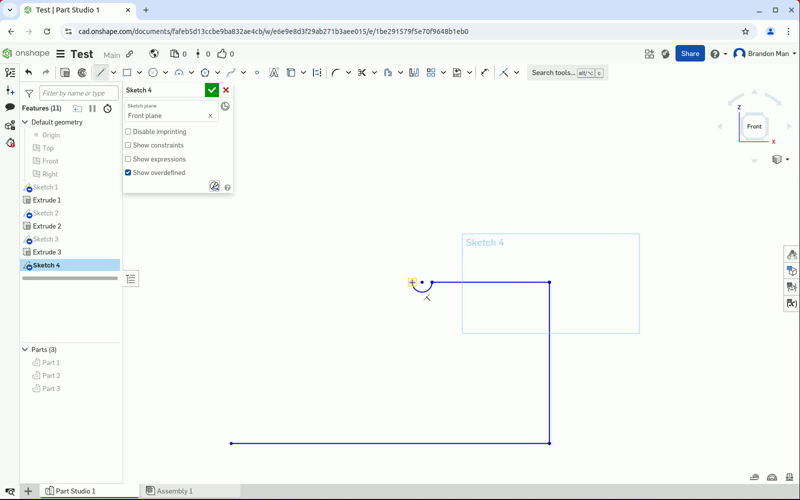
scroll(6)
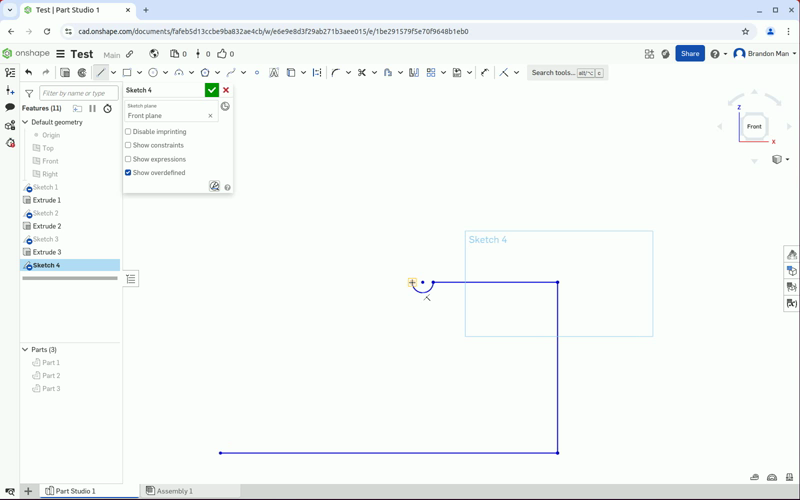
scroll(6)
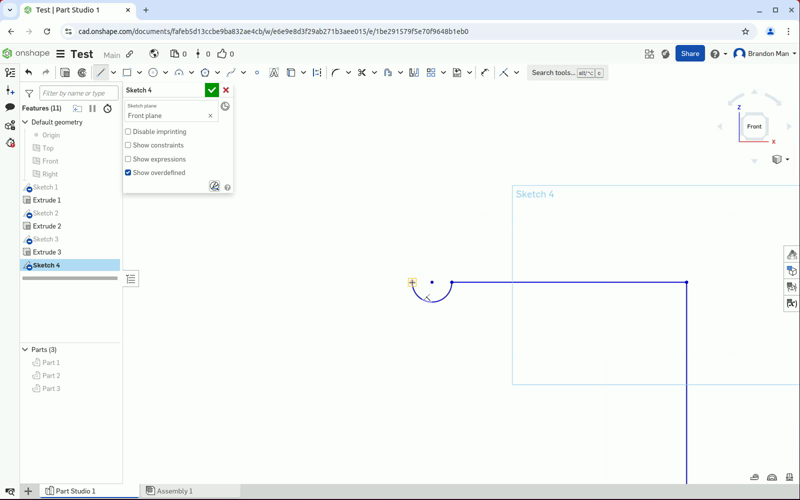
scroll(6)
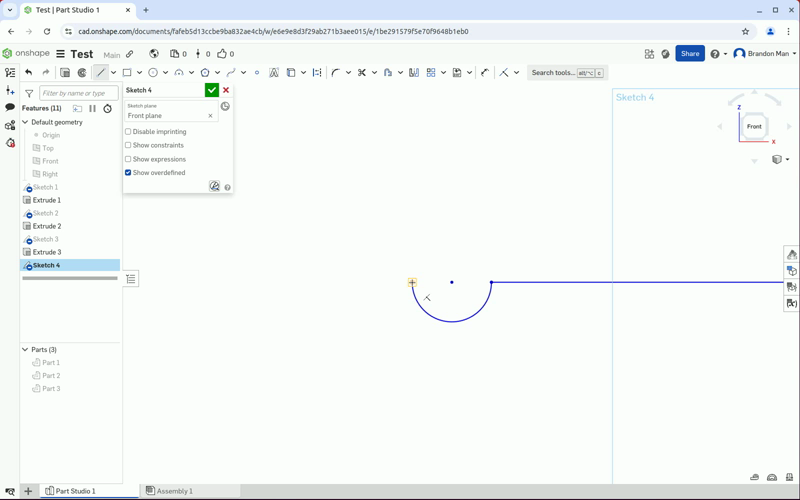
click(412, 282)
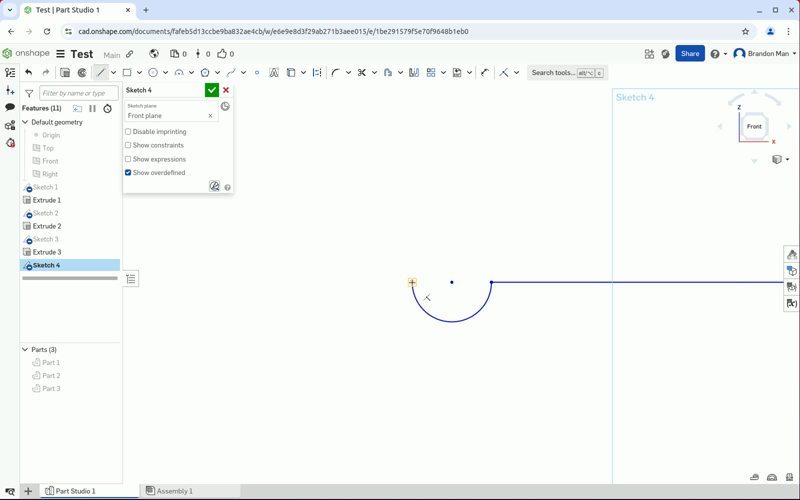
scroll(-6)
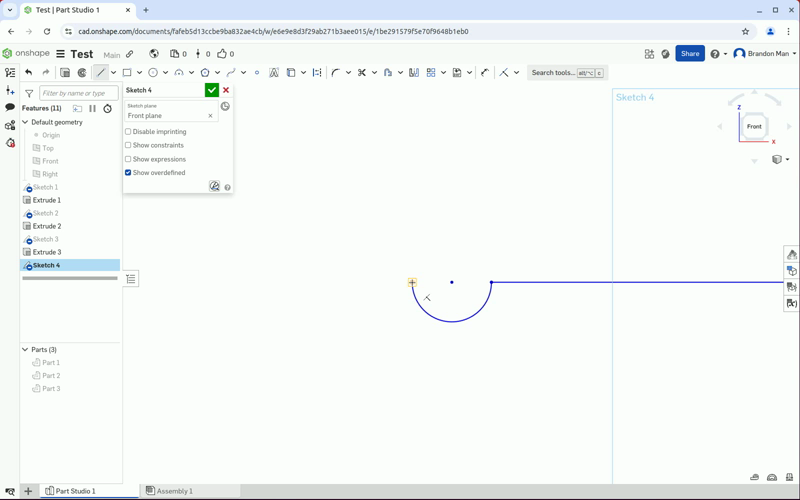
scroll(-6)
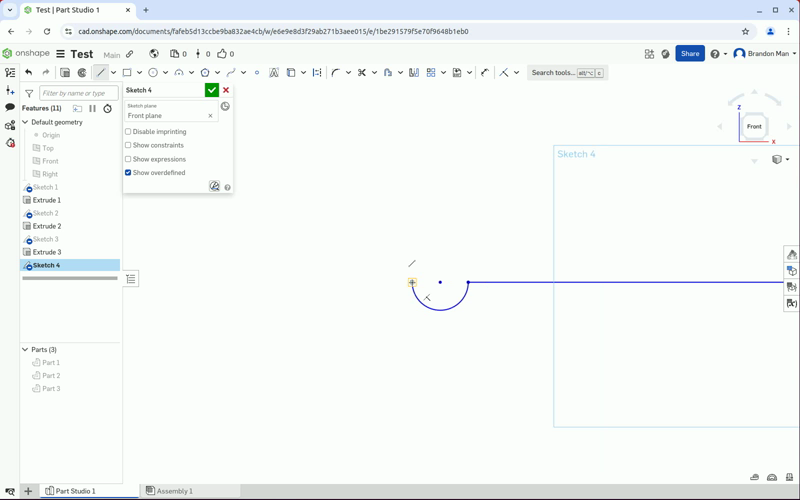
scroll(-6)
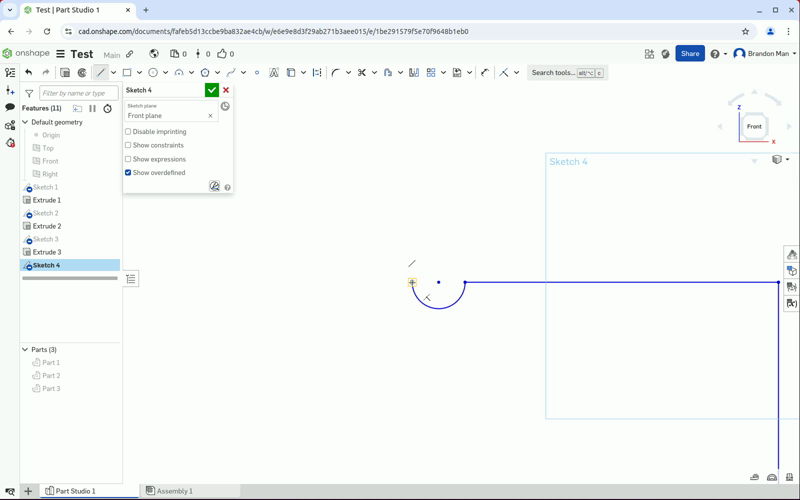
scroll(-6)
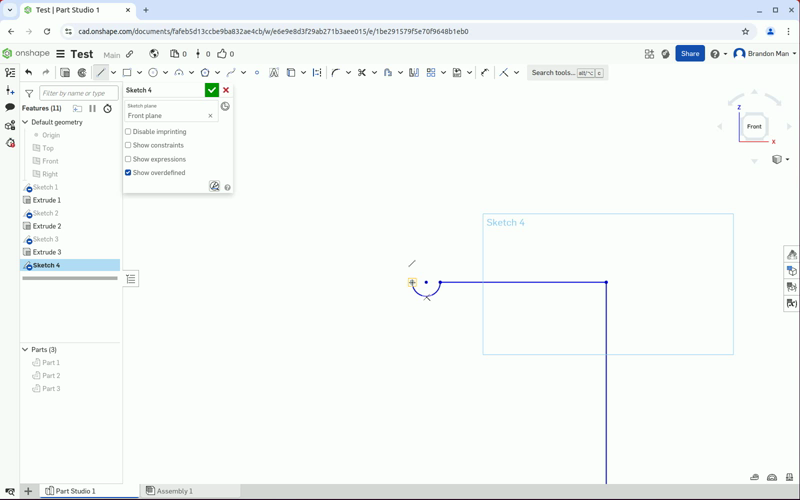
scroll(-6)
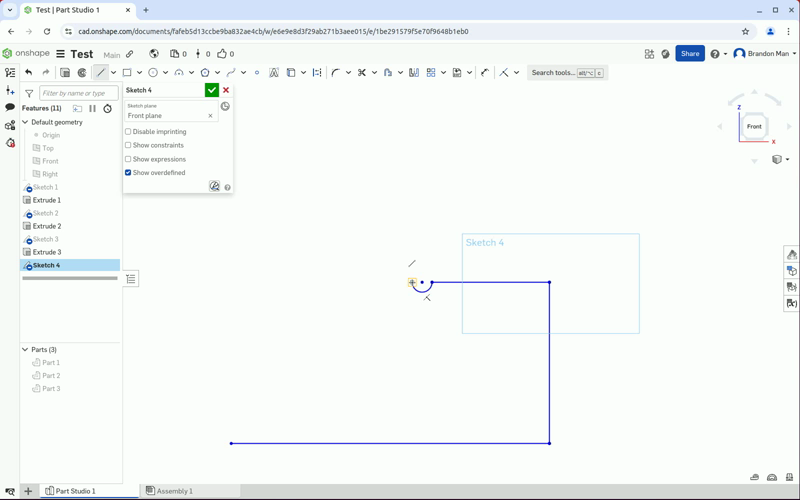
scroll(-6)
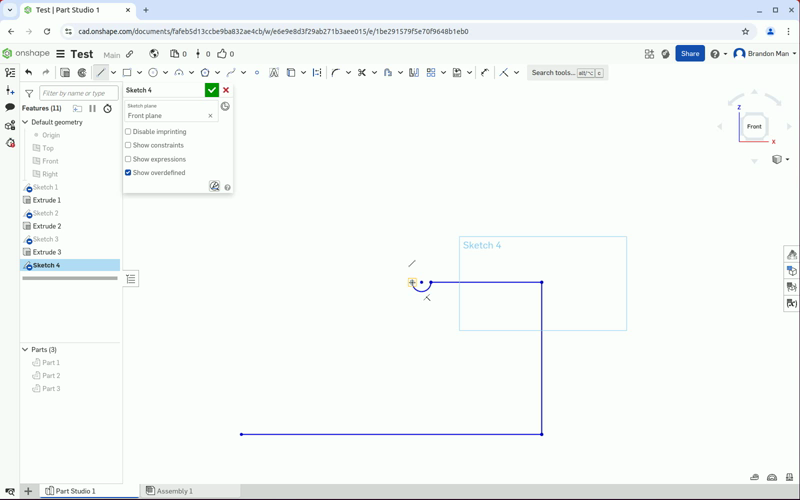
scroll(-6)
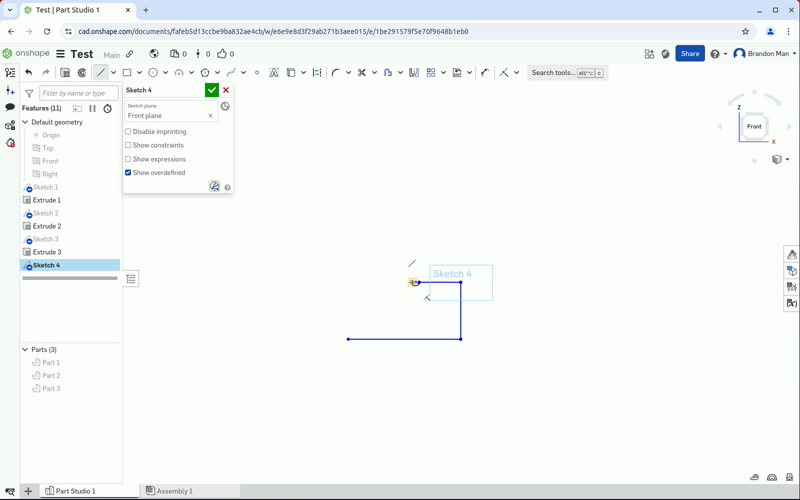
key_down(shift)
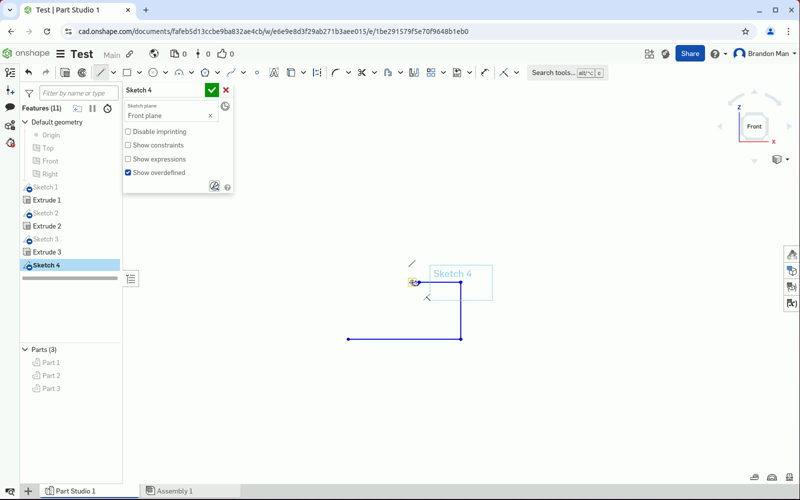
mouse_move(348, 282)
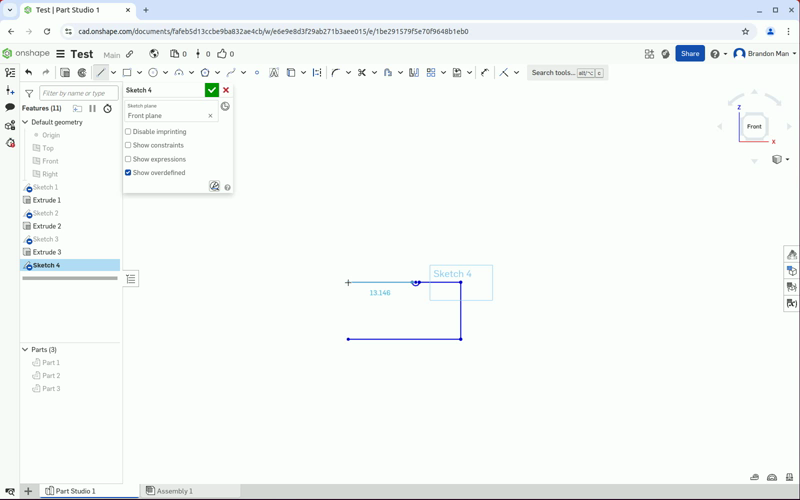
click(348, 282)
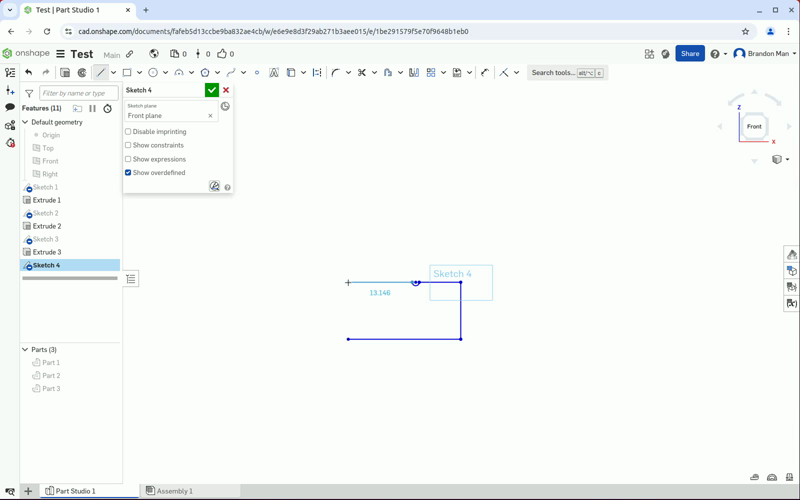
key_up(shift)
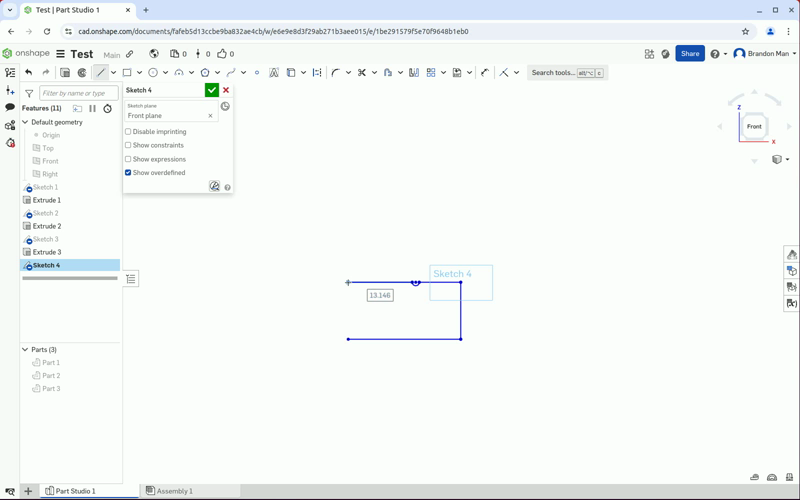
mouse_move(378, 282)
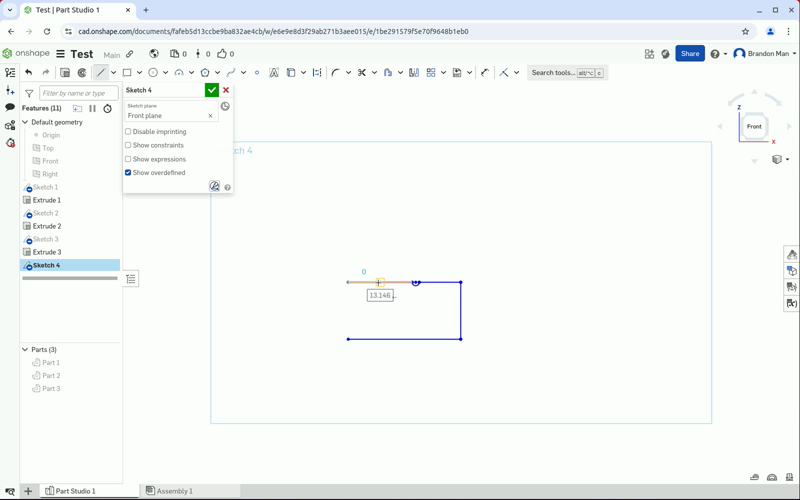
key_down(shift)
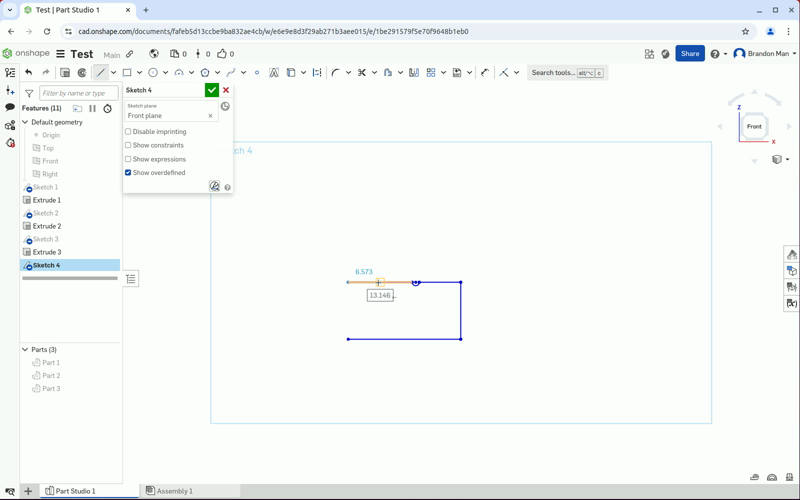
mouse_move(348, 339)
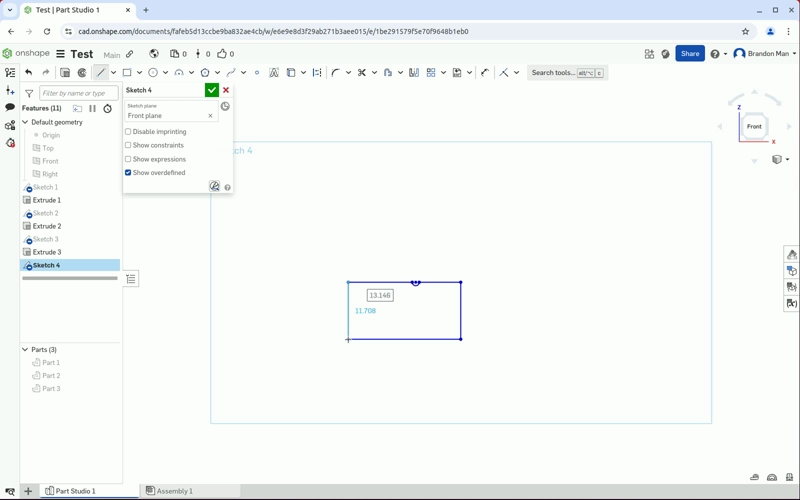
key_up(shift)
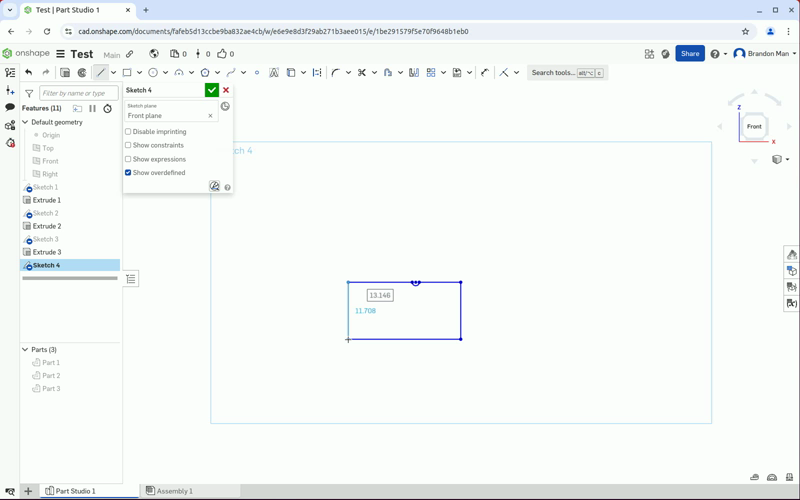
click(348, 339)
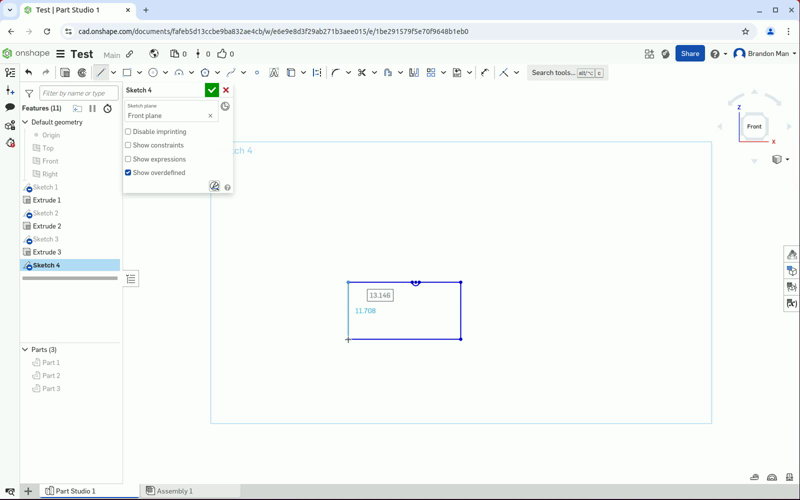
key(esc)
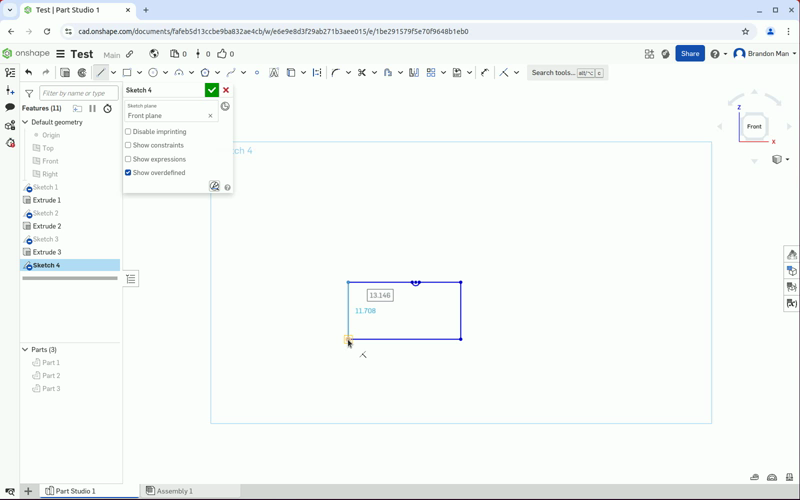
mouse_move(369, 299)
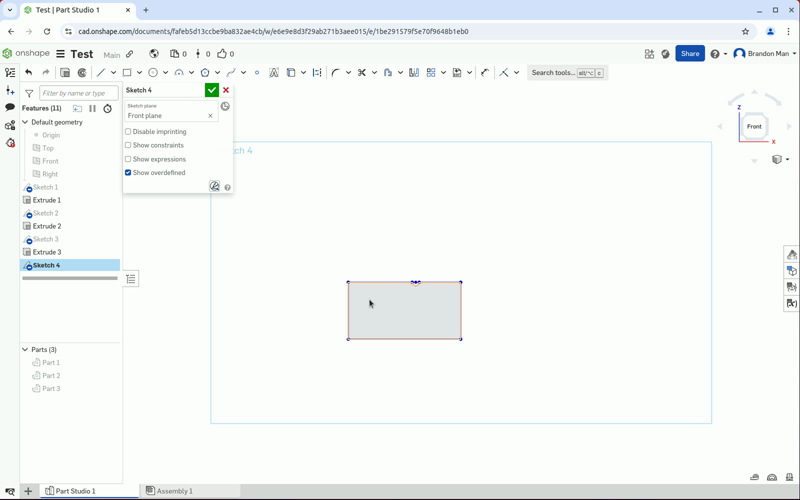
scroll(6)
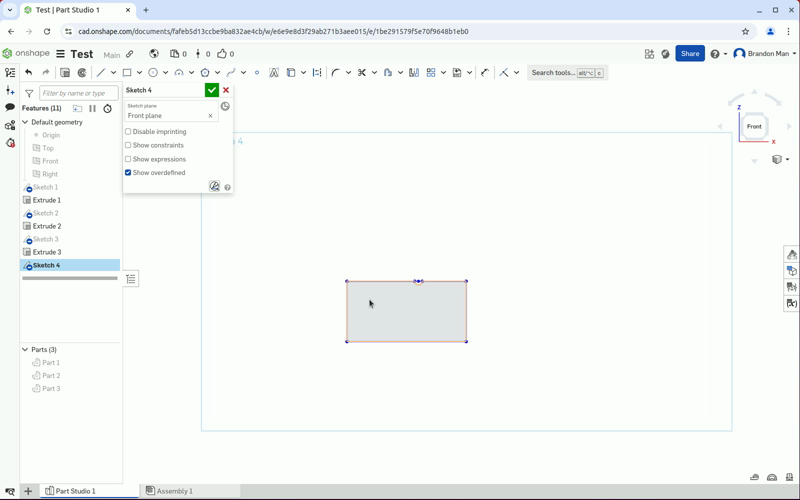
scroll(6)
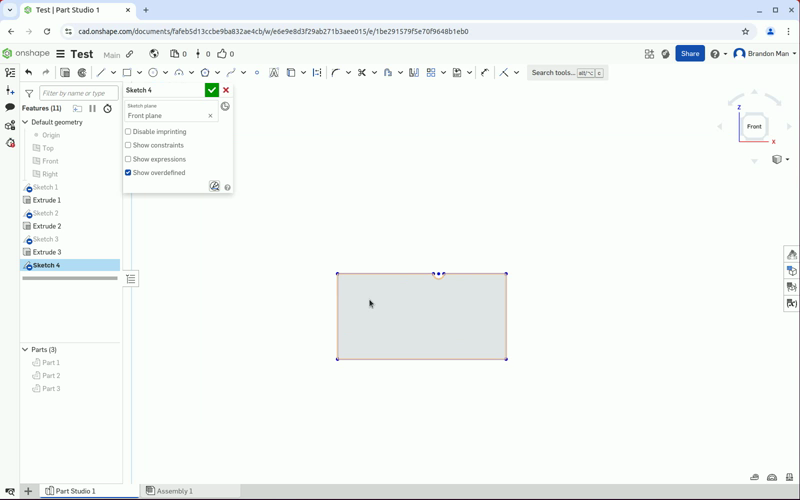
scroll(6)
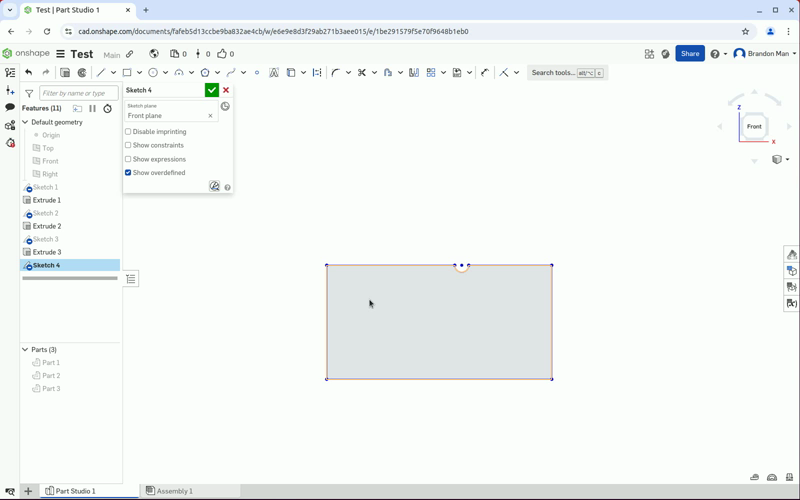
scroll(6)
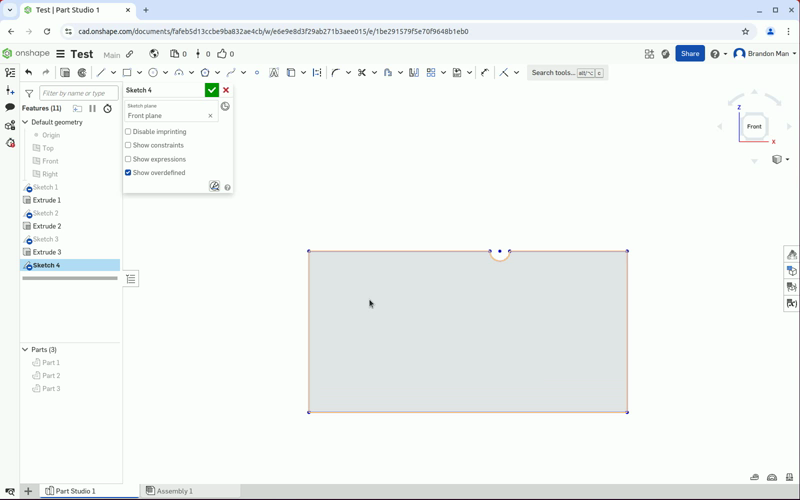
scroll(6)
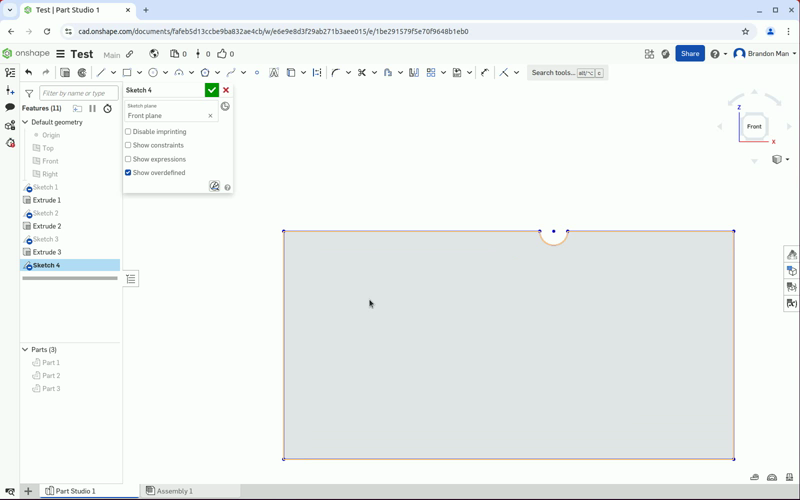
scroll(6)
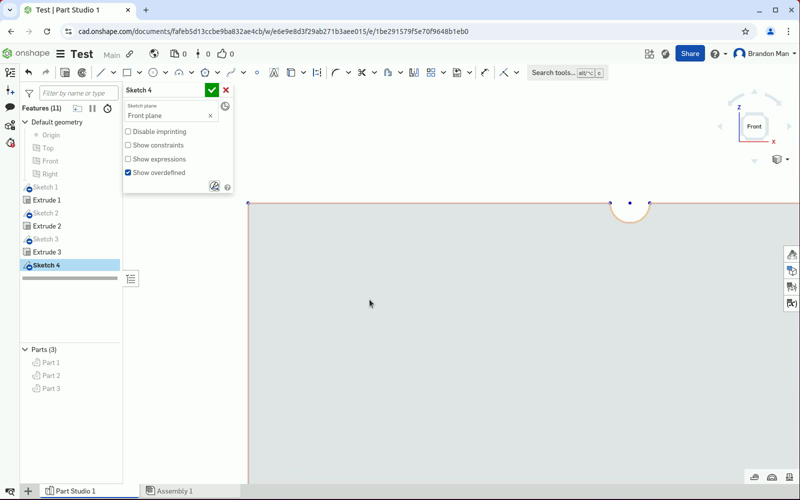
scroll(6)
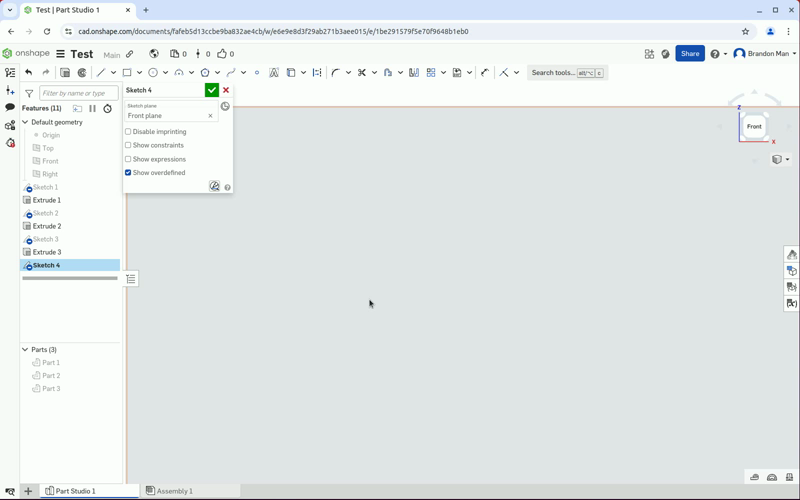
click(369, 299)
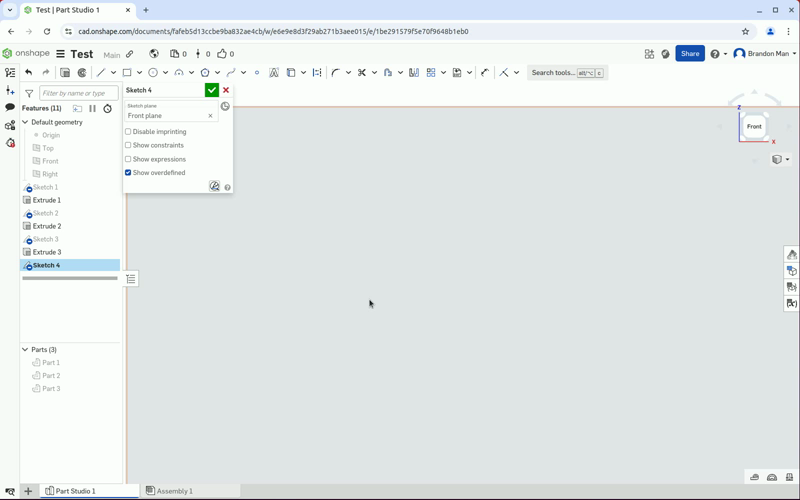
scroll(-6)
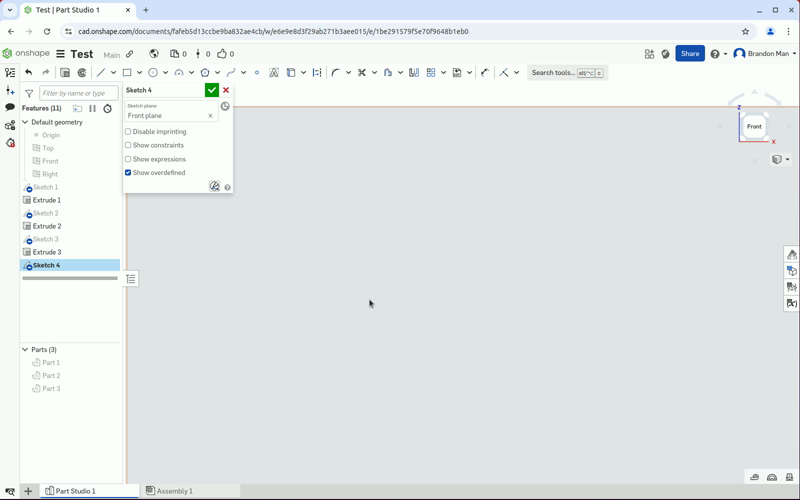
scroll(-6)
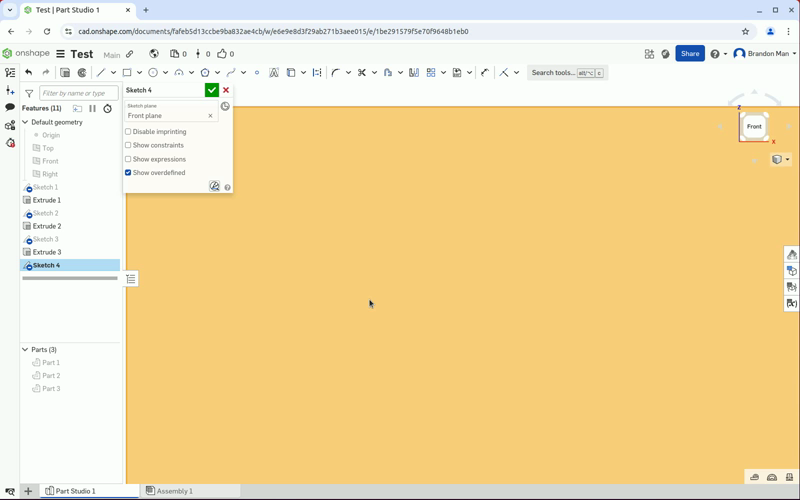
scroll(-6)
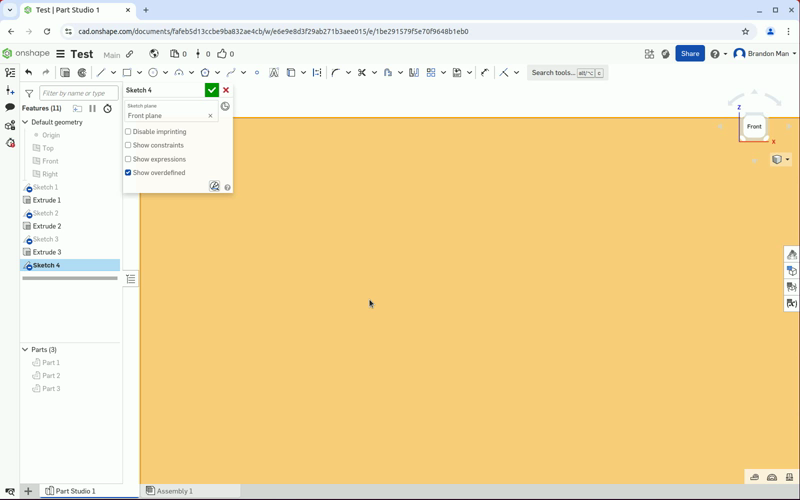
scroll(-6)
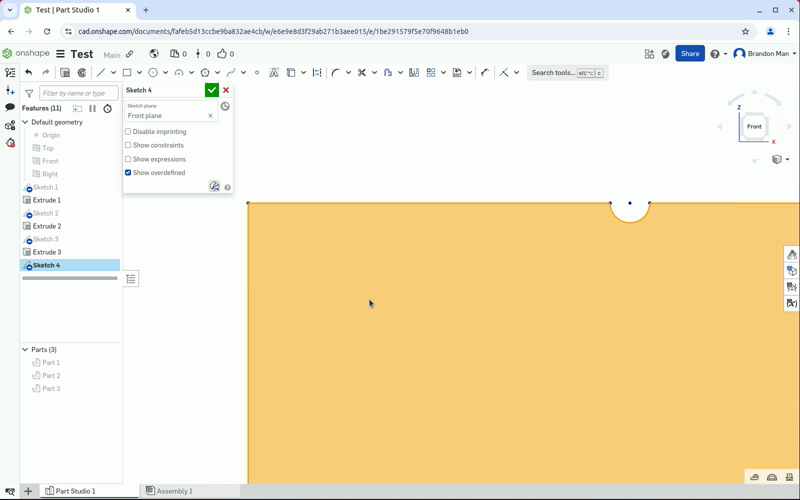
scroll(-6)
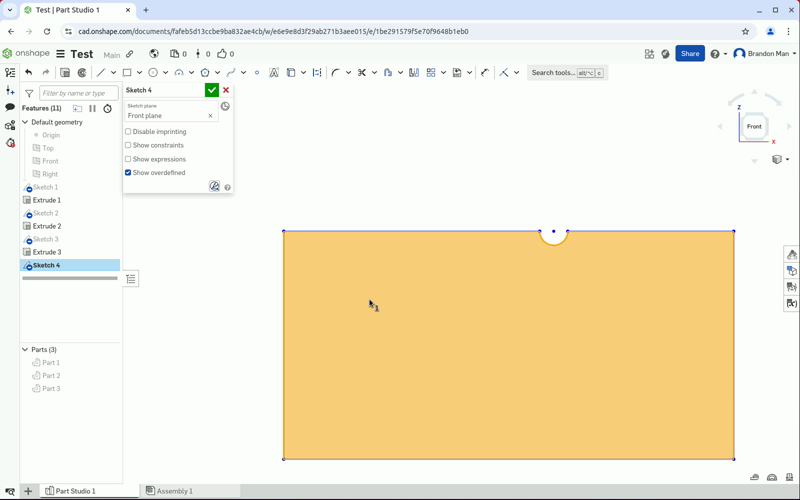
scroll(-6)
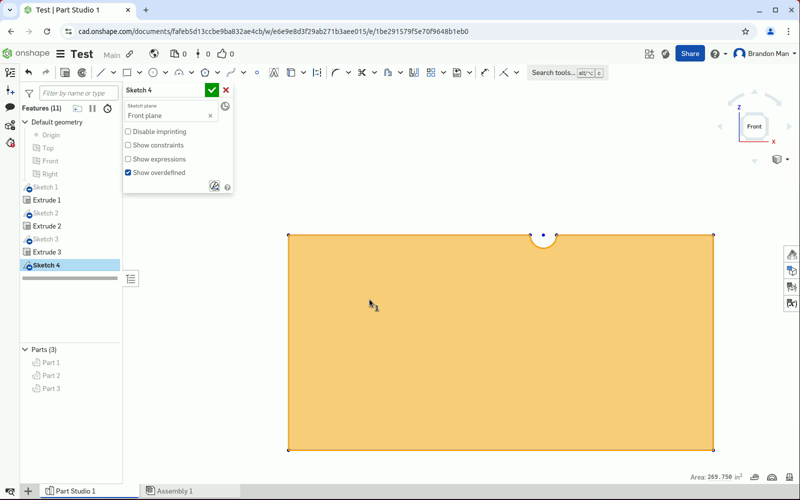
scroll(-6)
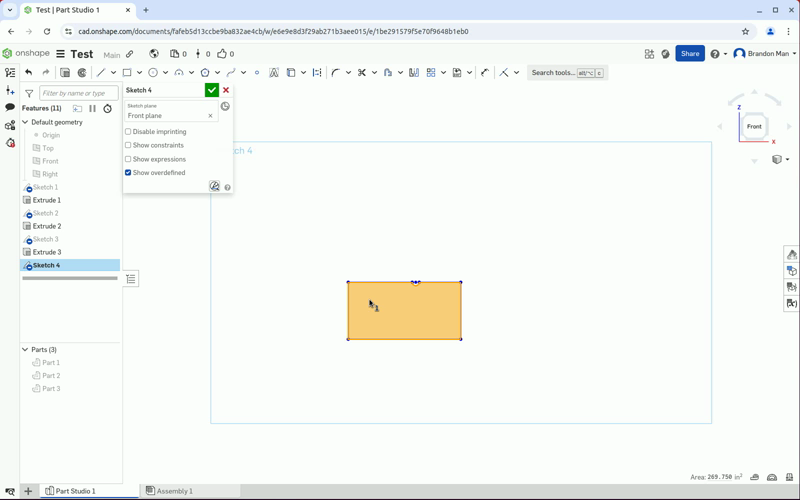
mouse_move(73, 352)
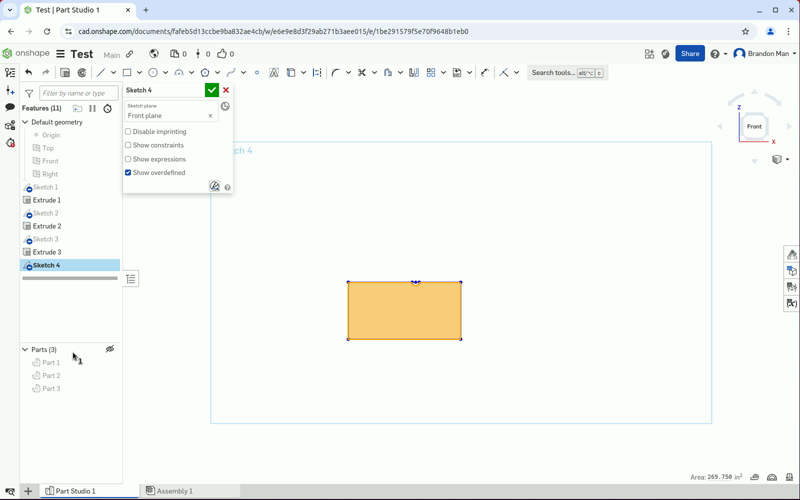
key(shift+y)
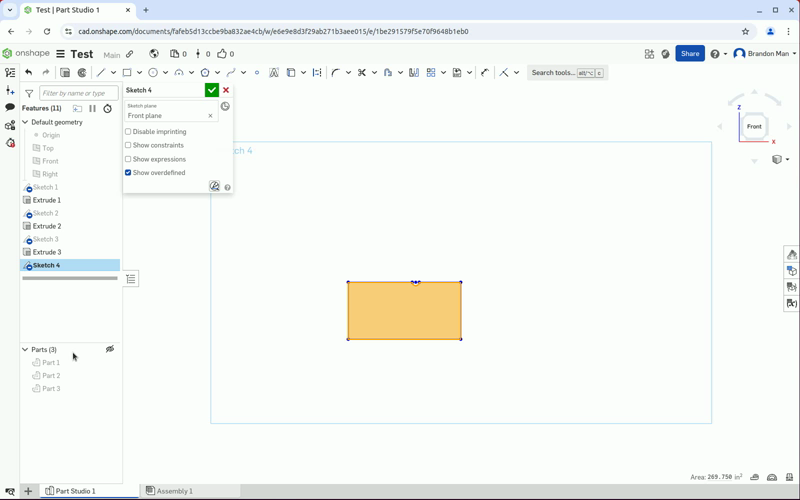
key(shift+e)
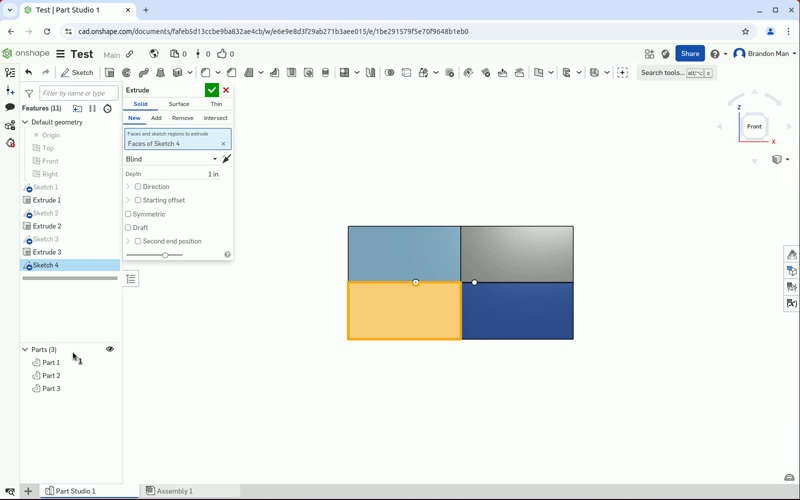
mouse_move(143, 106)
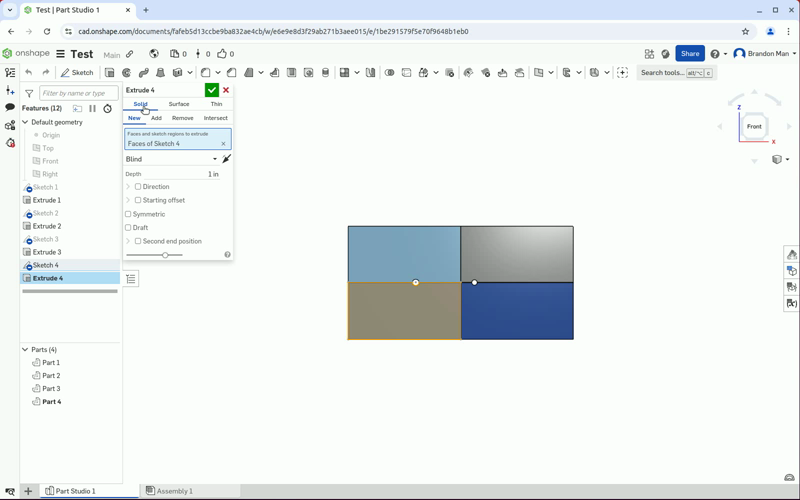
click(143, 106)
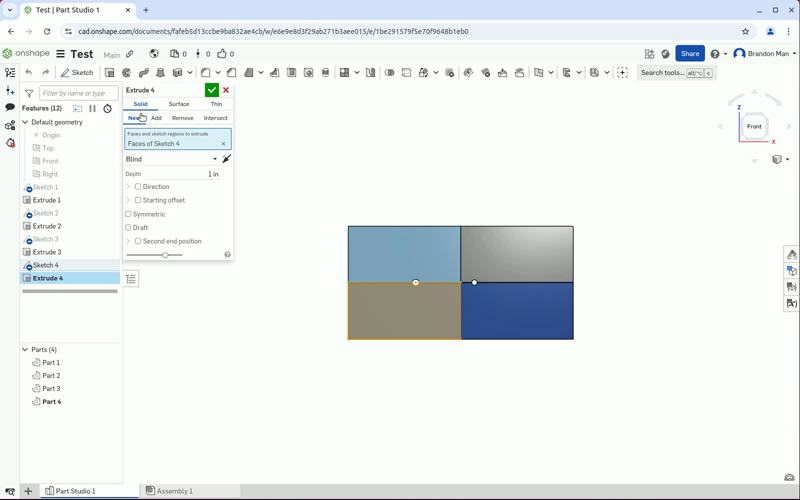
mouse_move(137, 120)
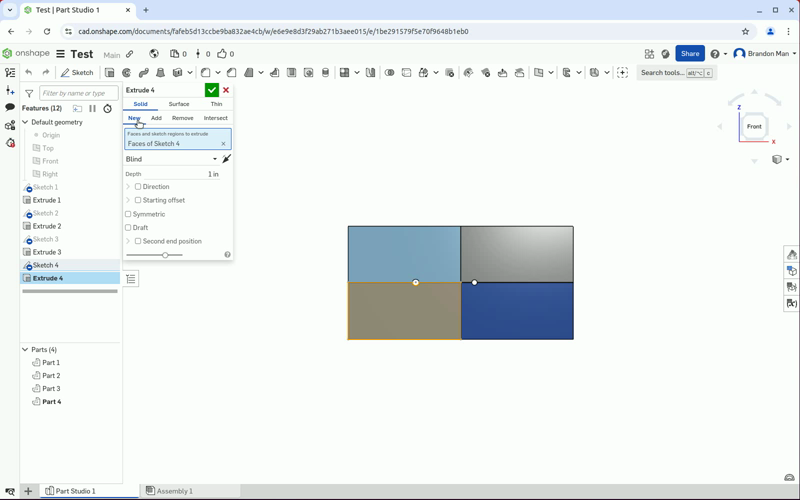
click(137, 120)
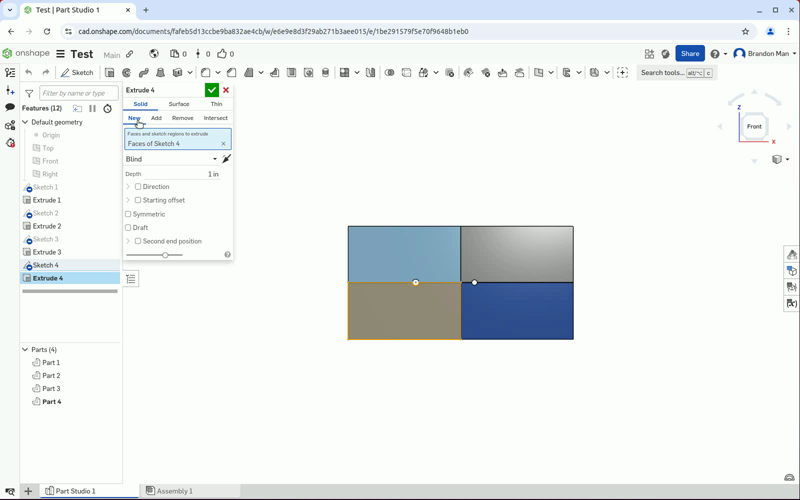
key(tab, 4)
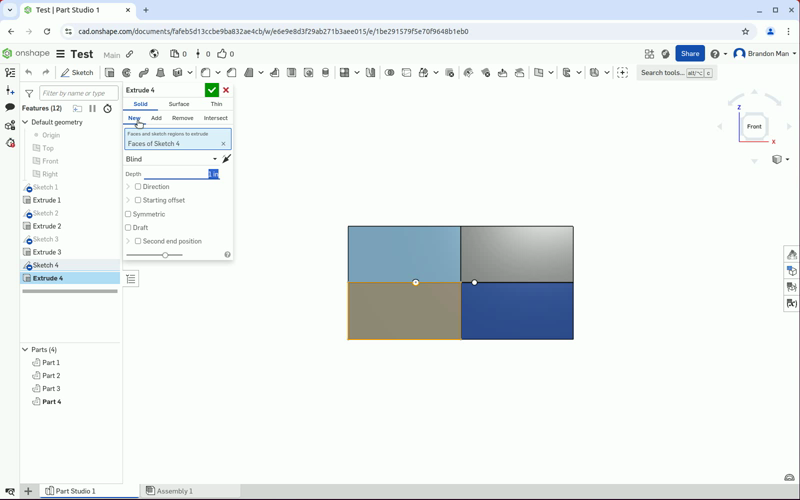
text(4.574)
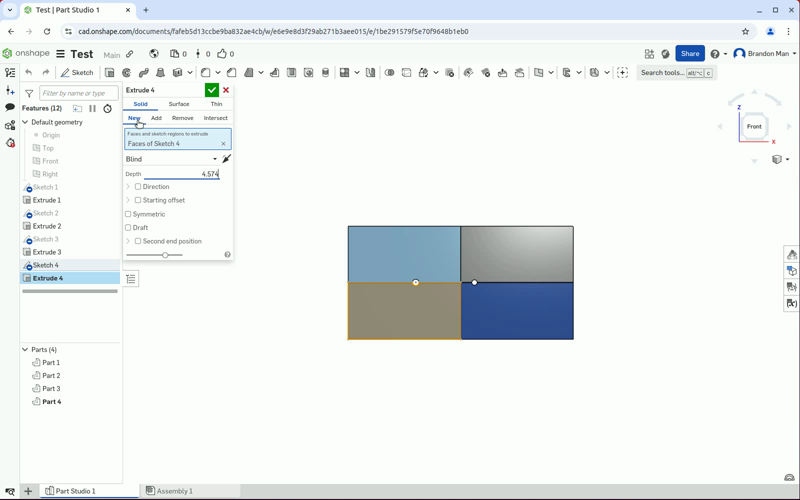
key(enter)
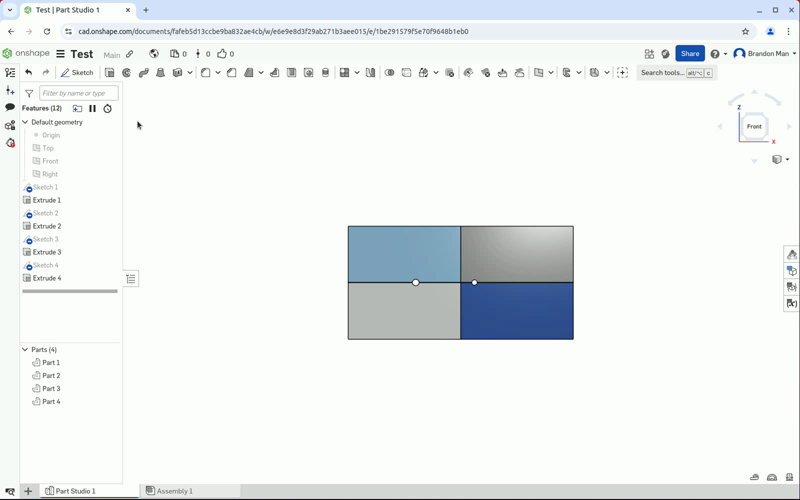
key(shift+h)
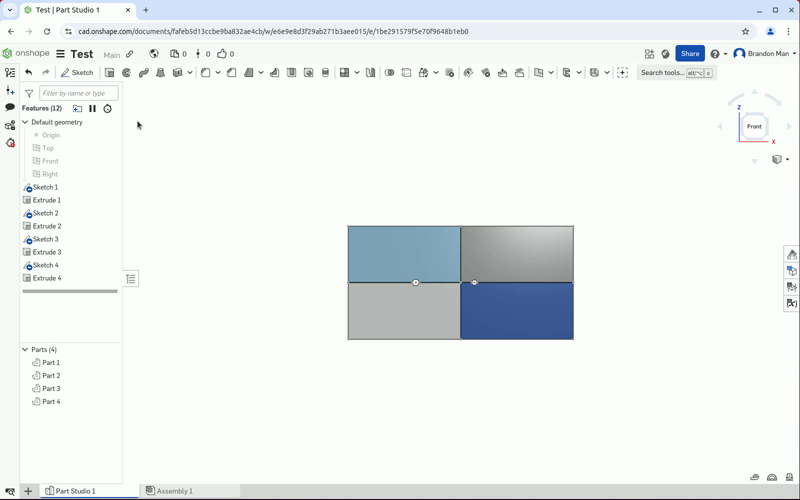
key(shift+h)
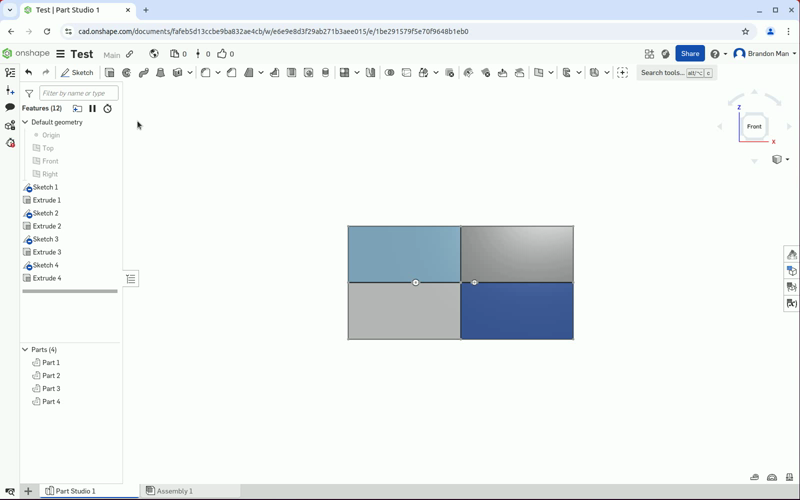
key(shift+7)
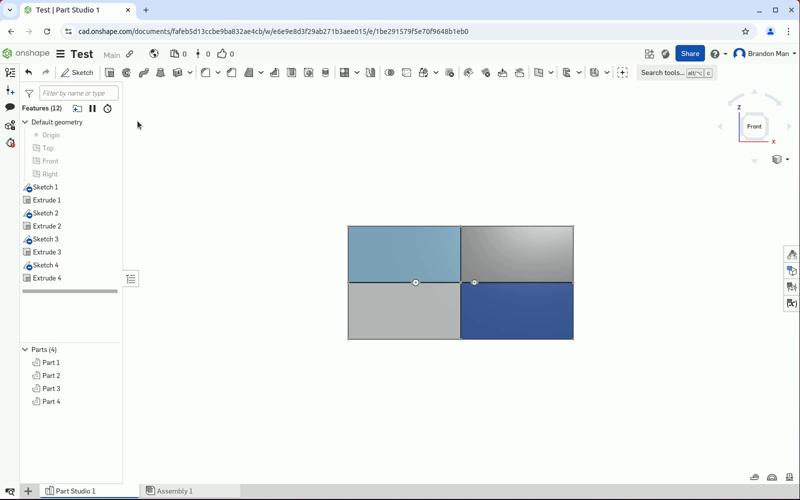
key(left, 2)
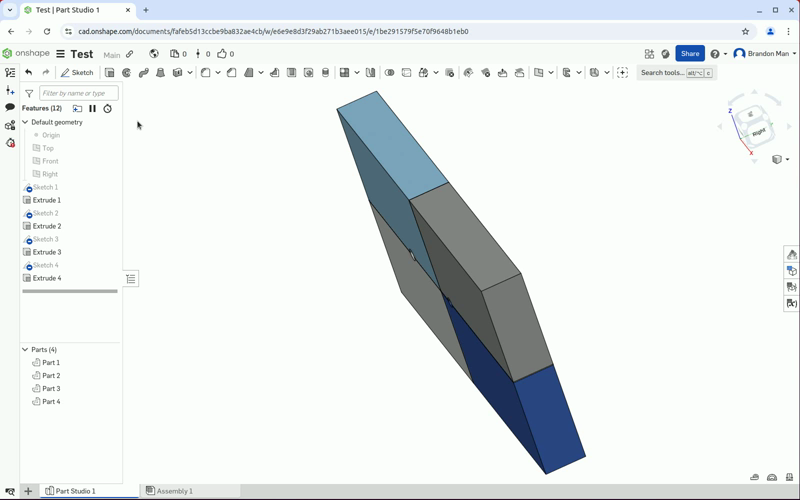
key(down, 2)
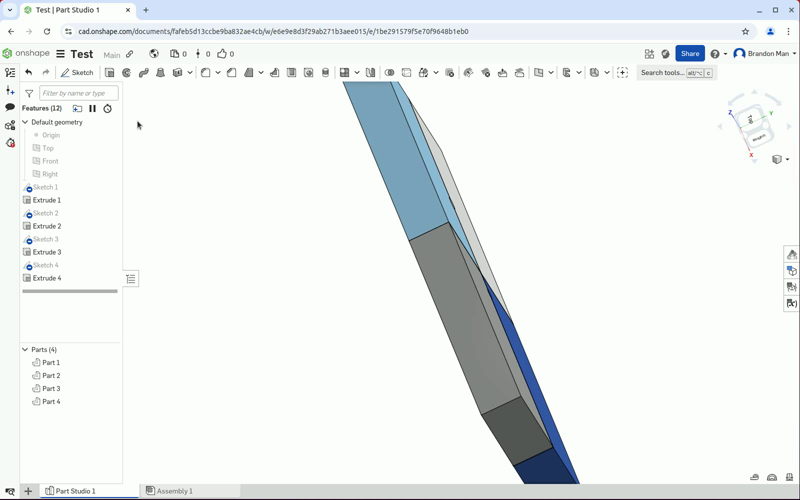
key(up, 2)
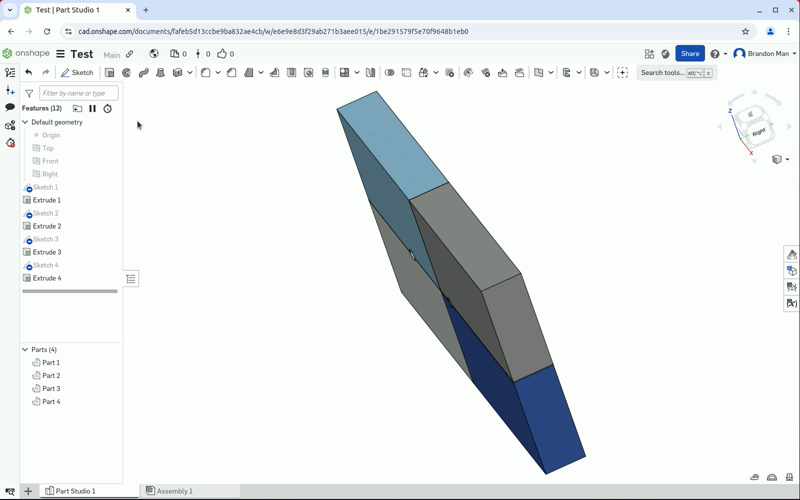
key(right, 2)
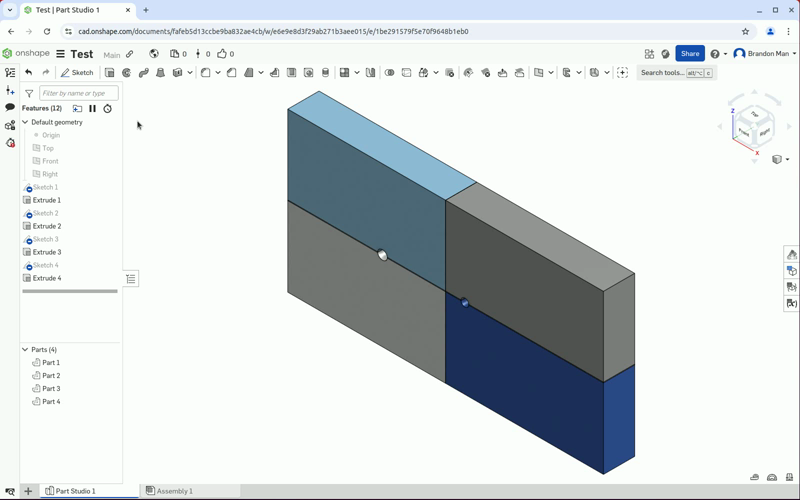
mouse_move(73, 189)
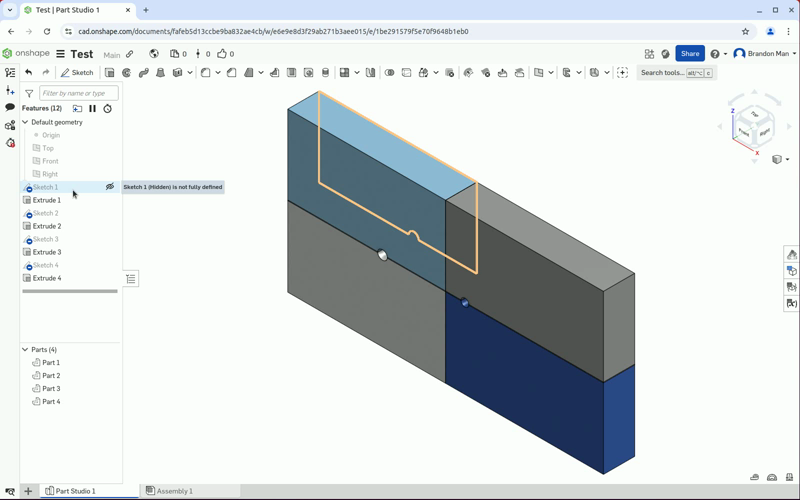
click(73, 189)